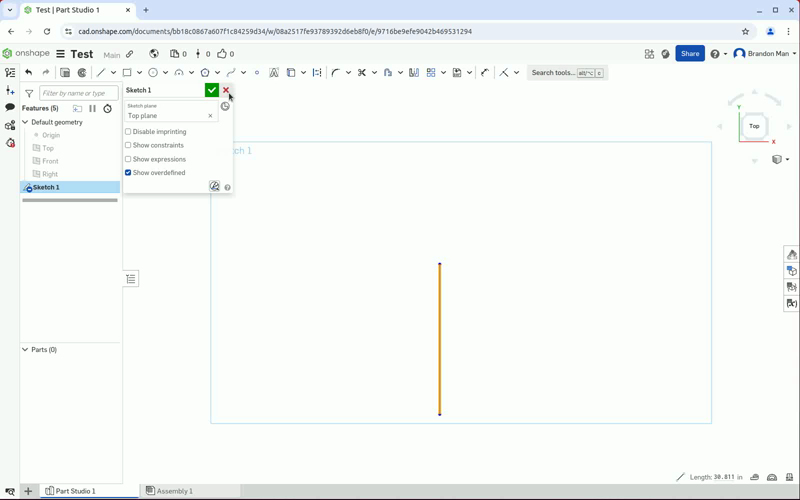
key(shift+h)
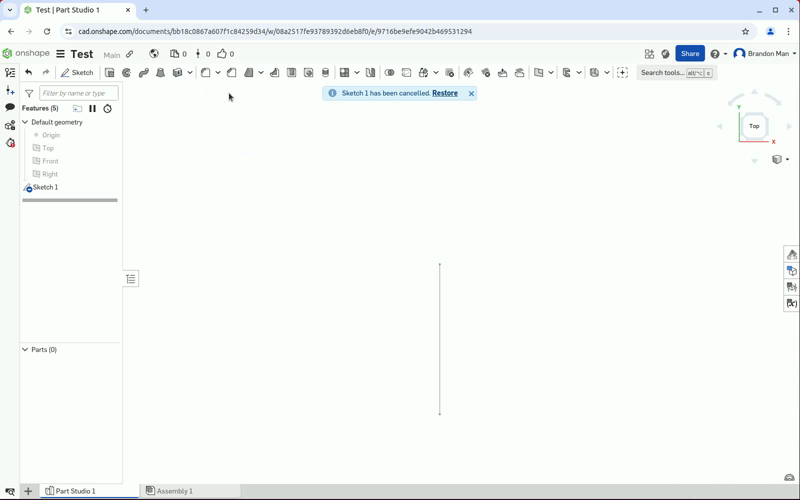
key(shift+s)
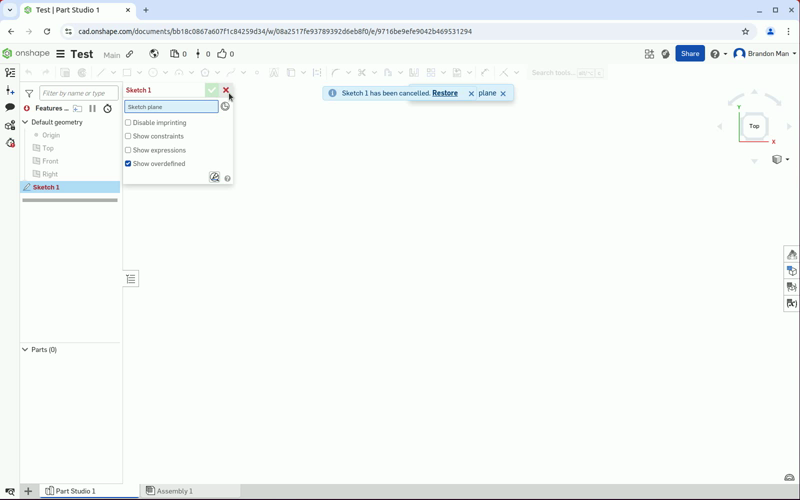
mouse_move(73, 150)
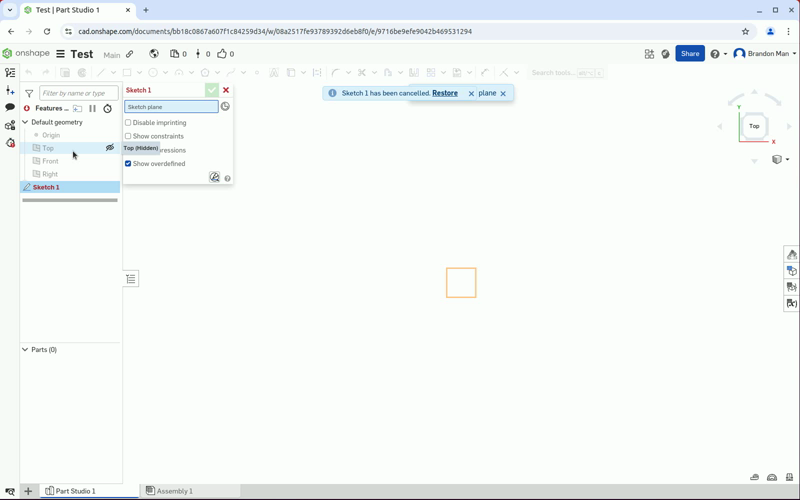
click(73, 150)
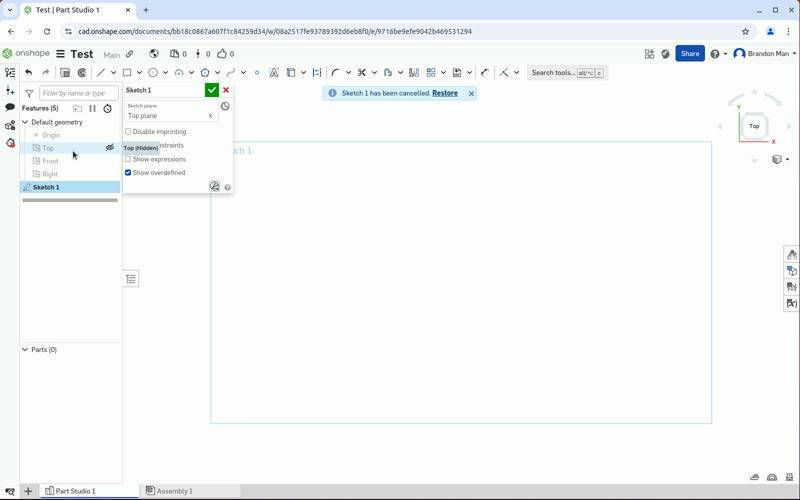
mouse_move(73, 352)
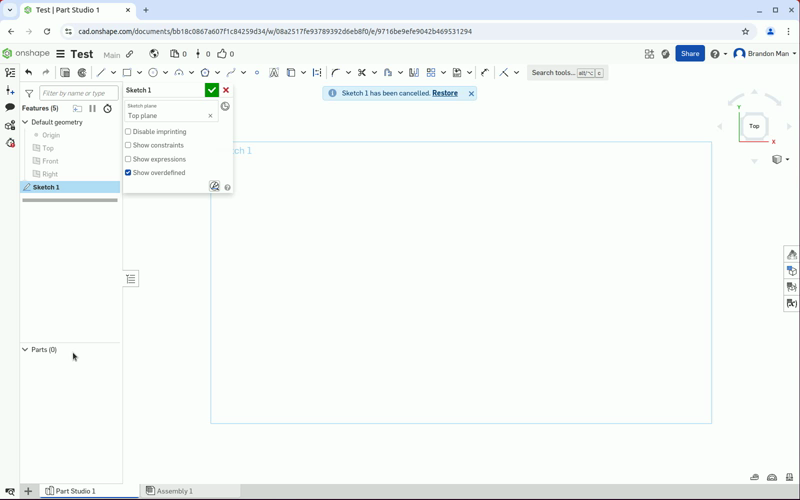
key(y)
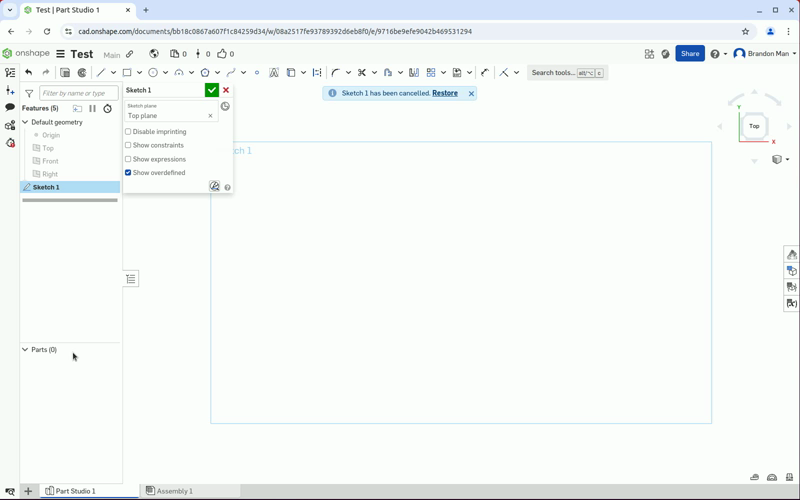
key(c)
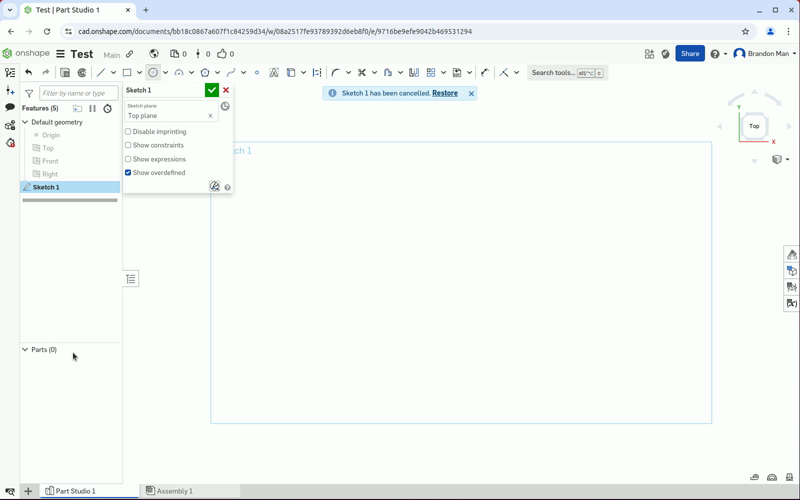
key_down(shift)
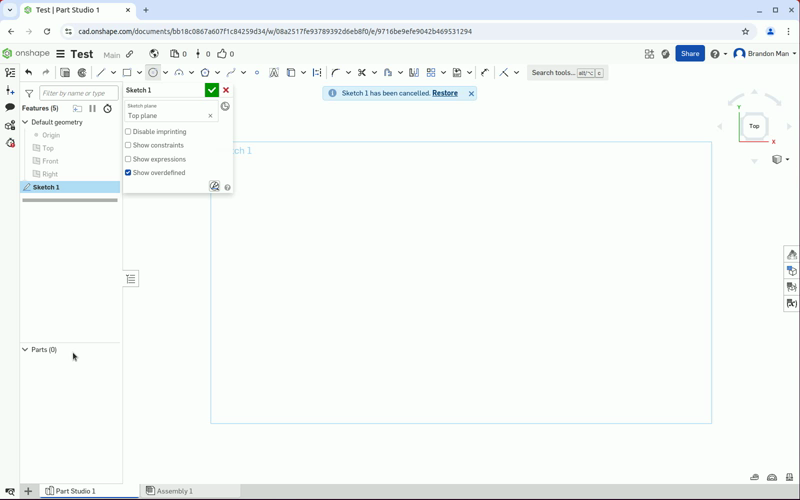
mouse_move(461, 282)
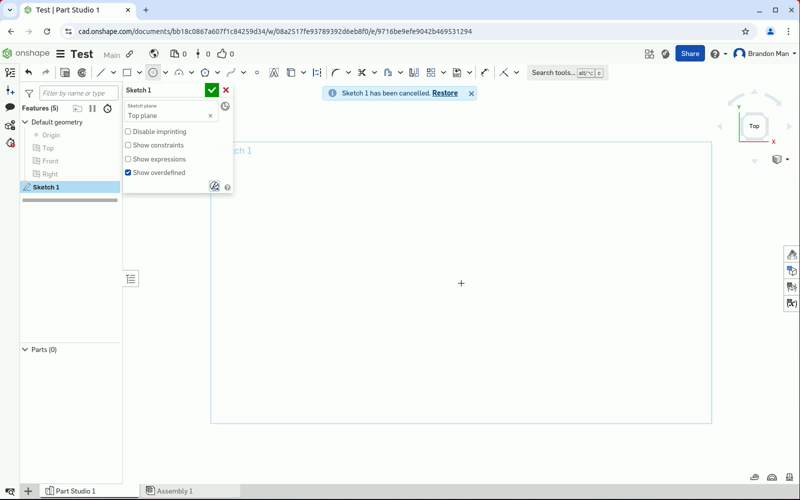
click(461, 282)
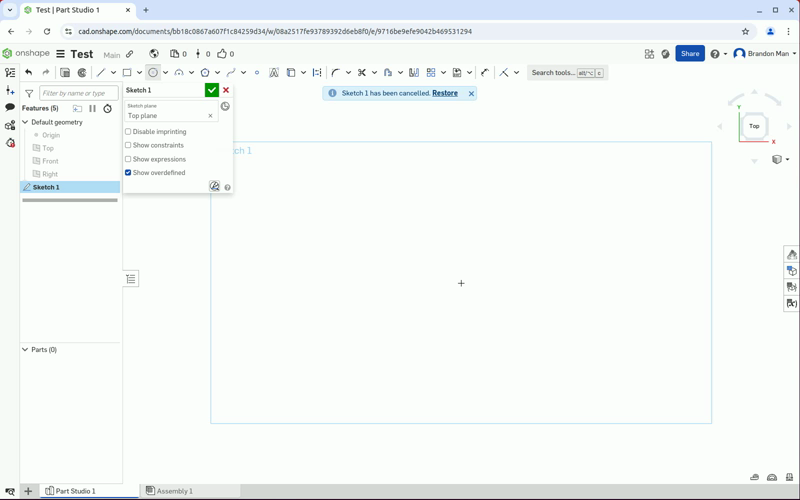
key_up(shift)
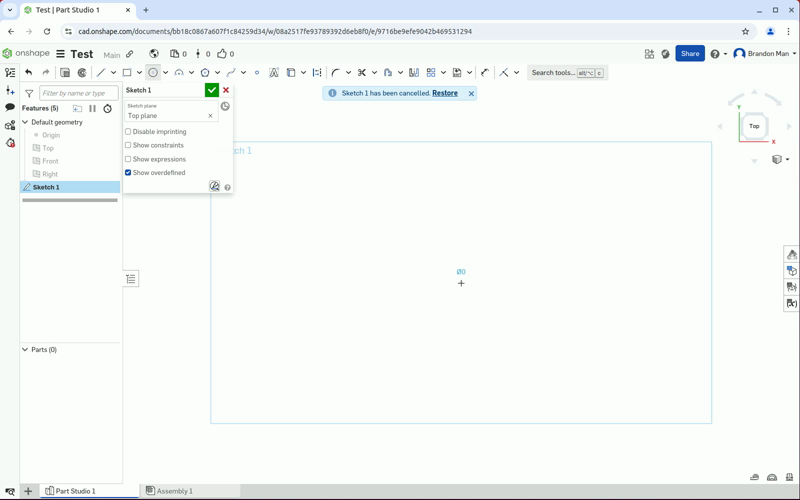
mouse_move(574, 282)
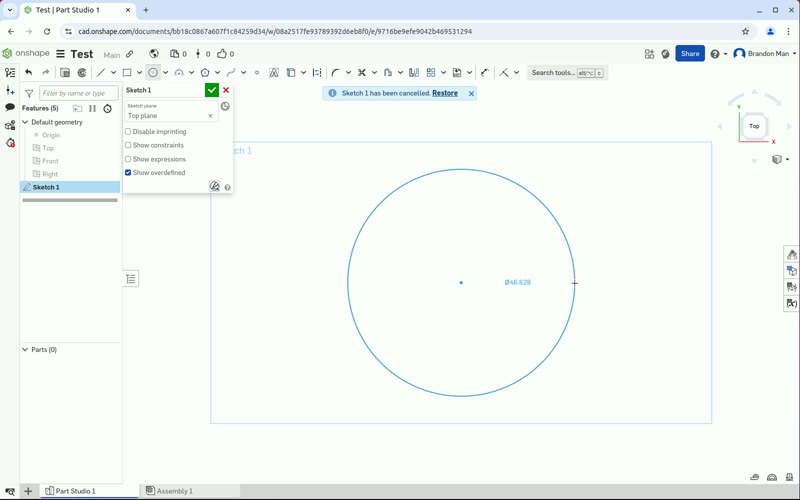
click(574, 282)
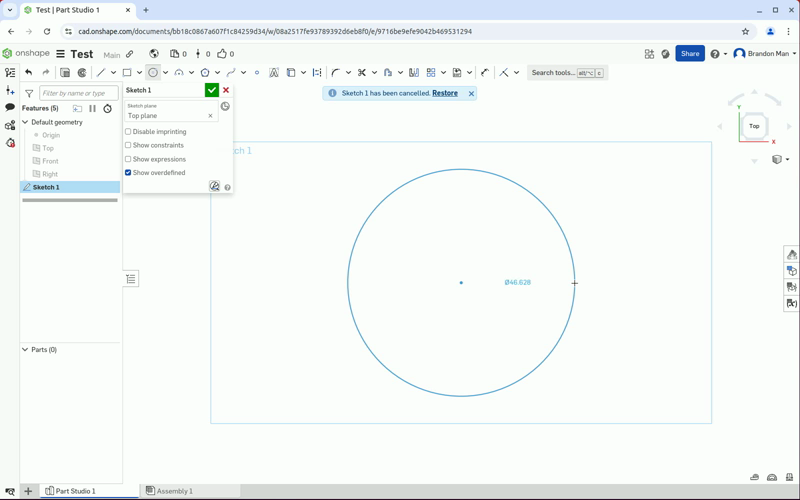
key(esc)
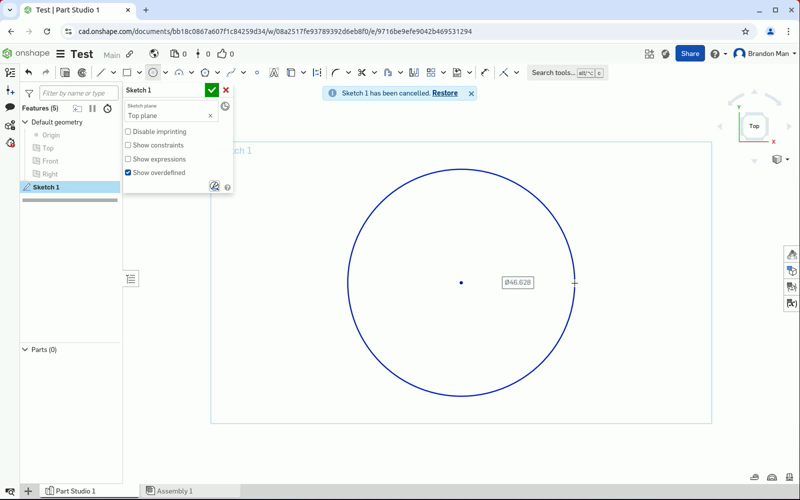
key(c)
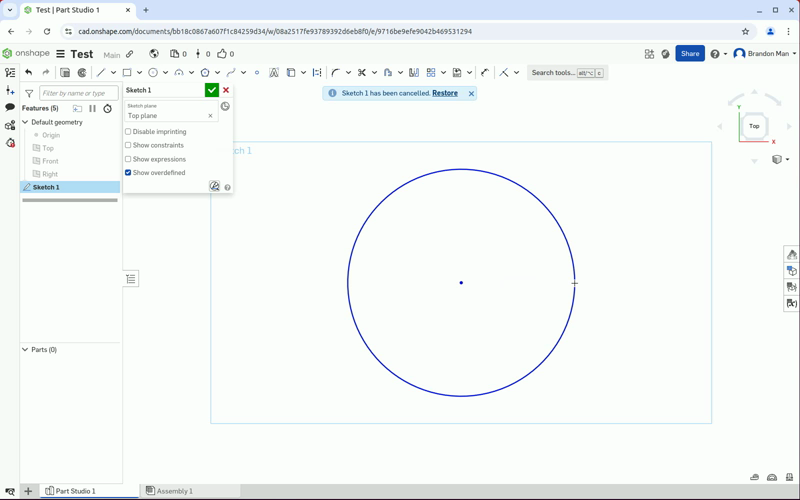
key_down(shift)
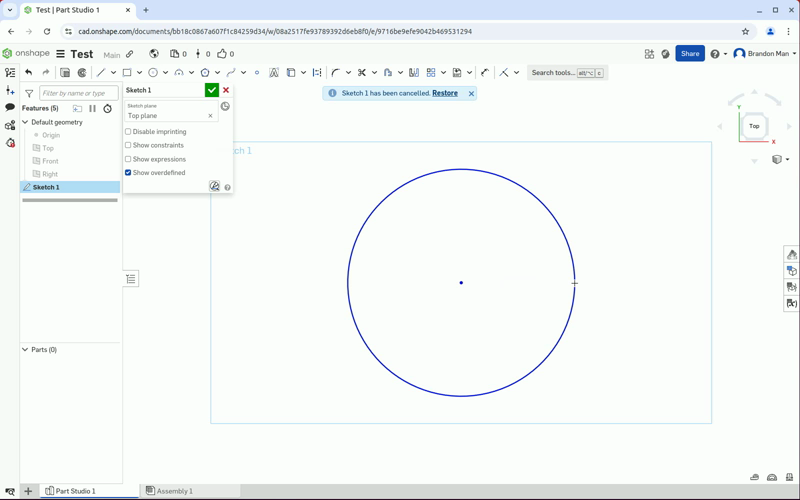
mouse_move(369, 334)
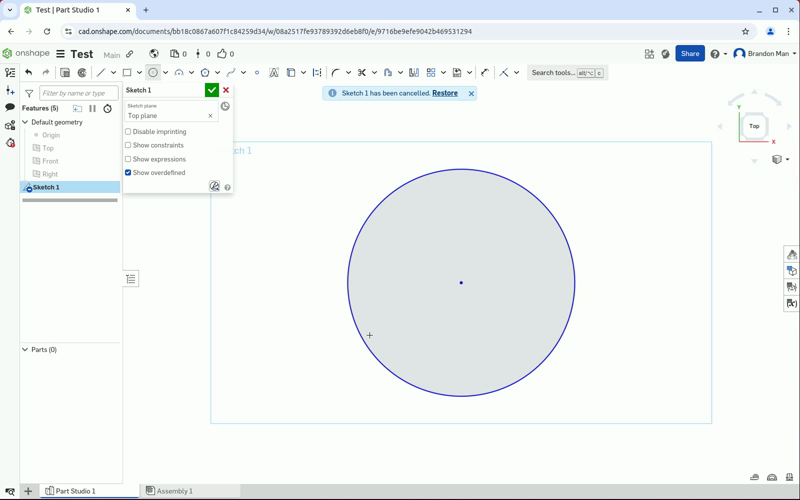
click(369, 334)
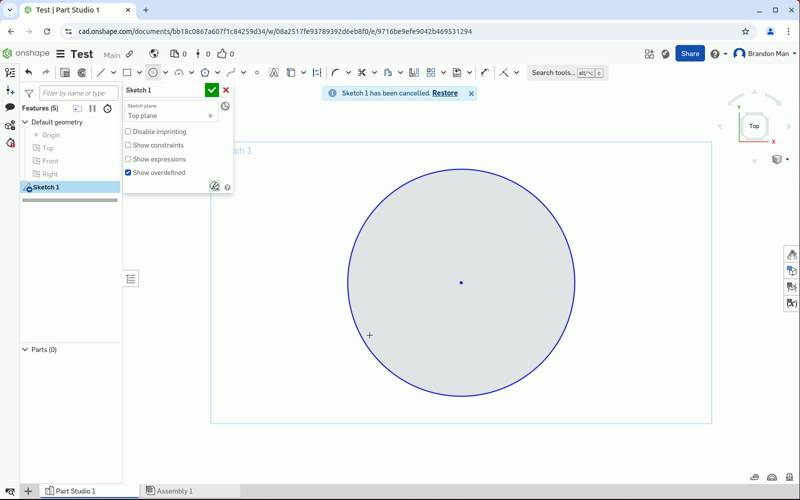
key_up(shift)
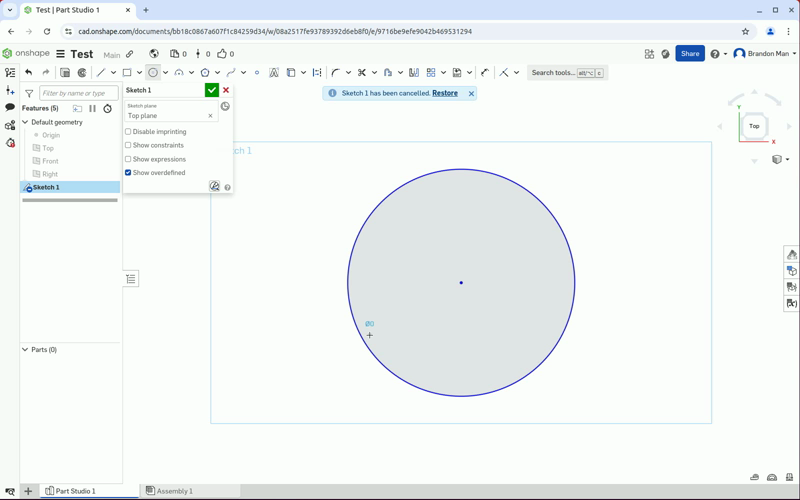
mouse_move(371, 334)
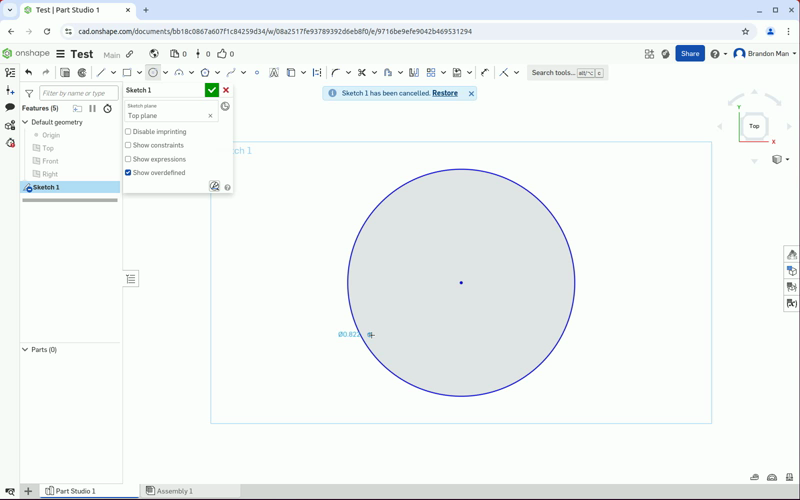
scroll(6)
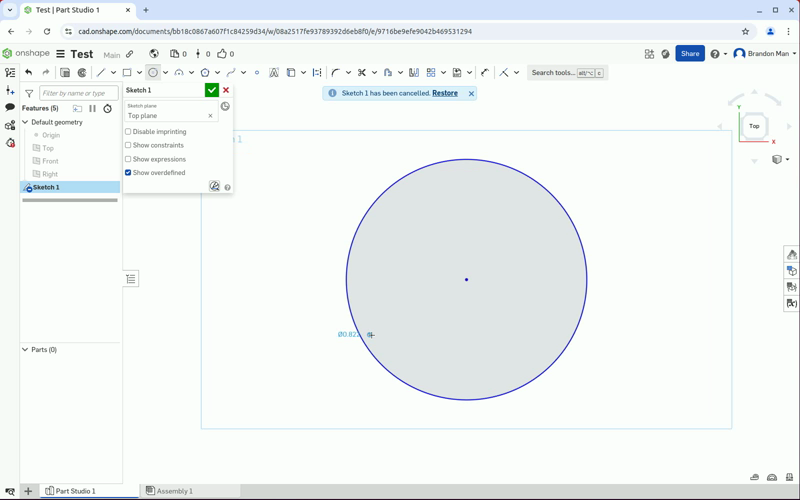
scroll(6)
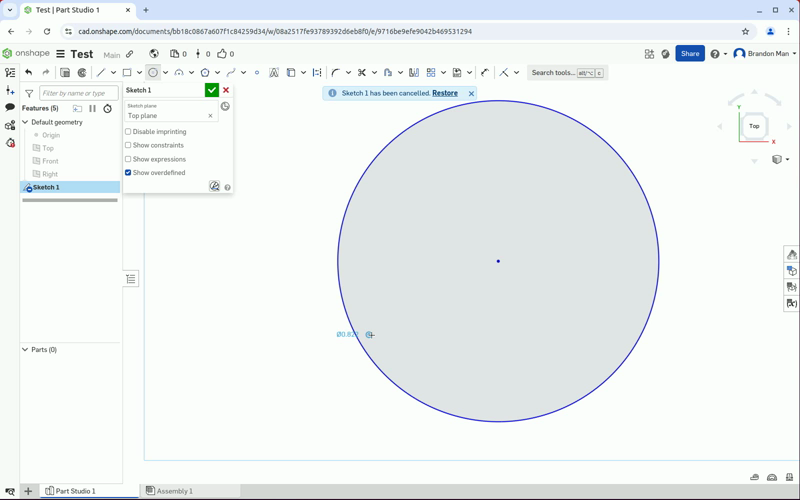
scroll(6)
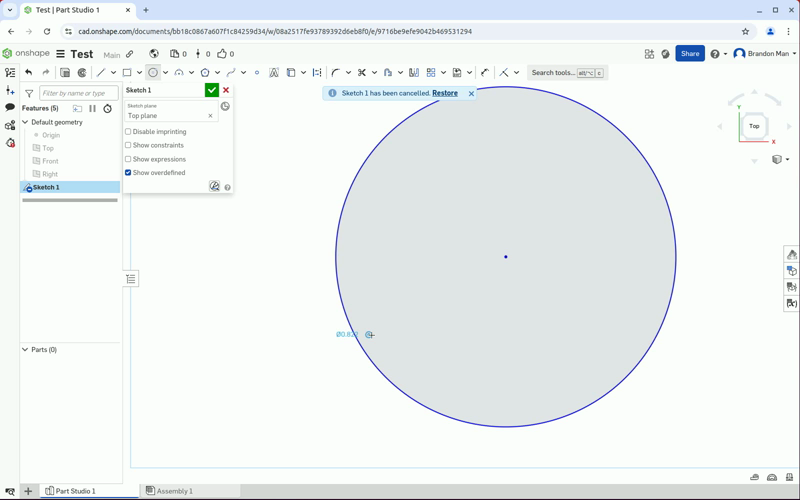
scroll(6)
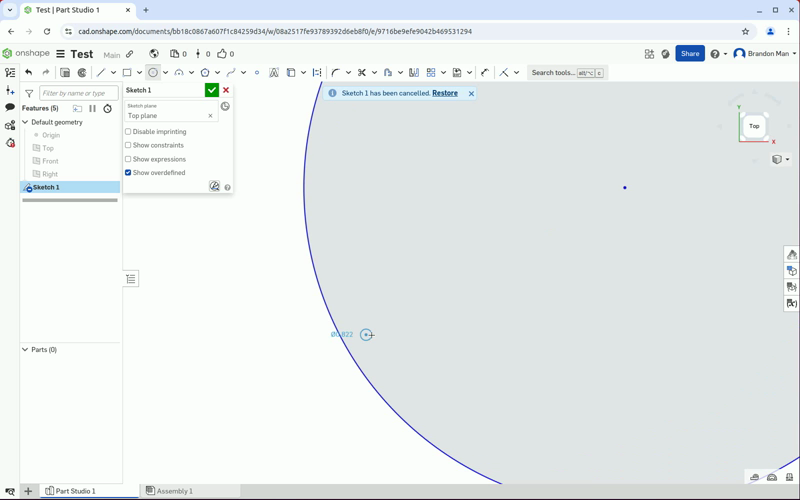
scroll(6)
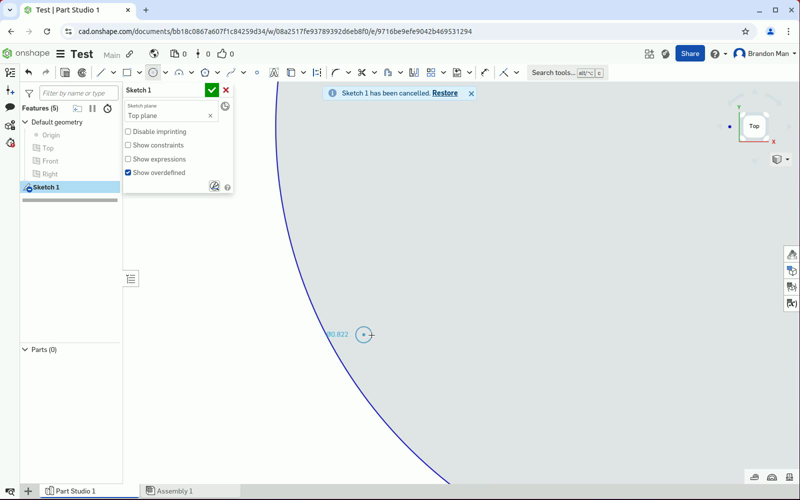
scroll(6)
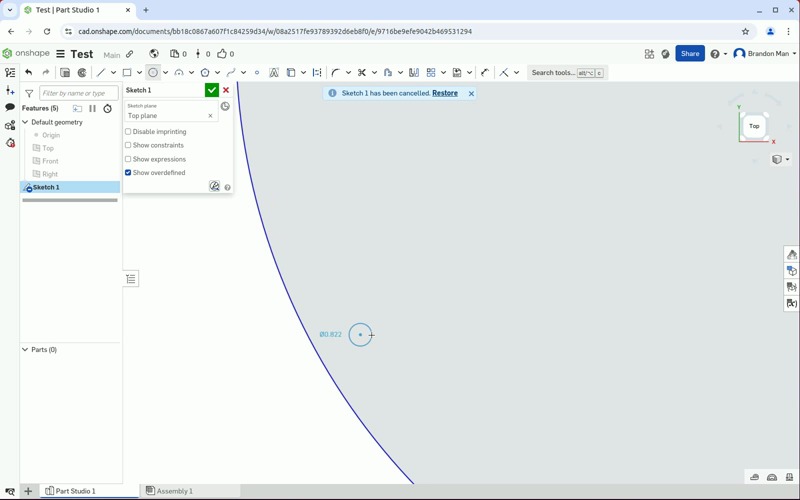
scroll(6)
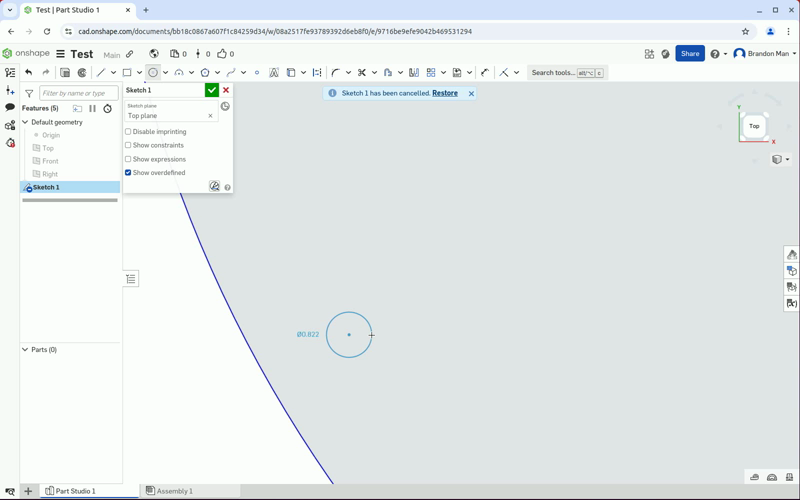
click(371, 334)
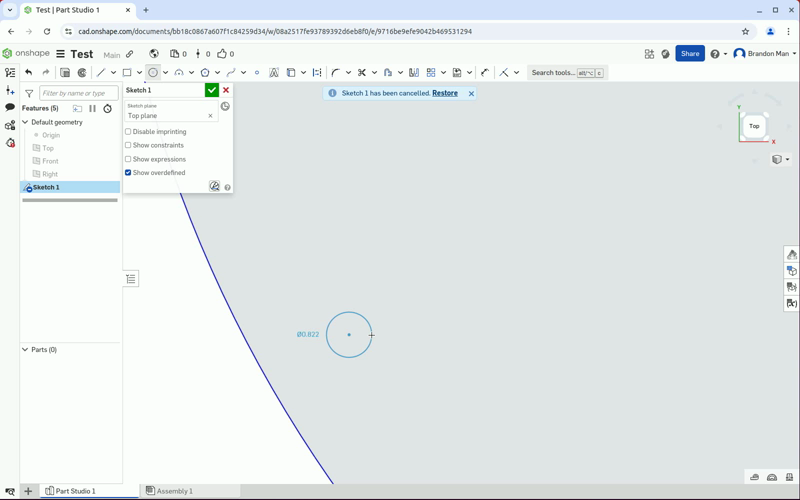
scroll(-6)
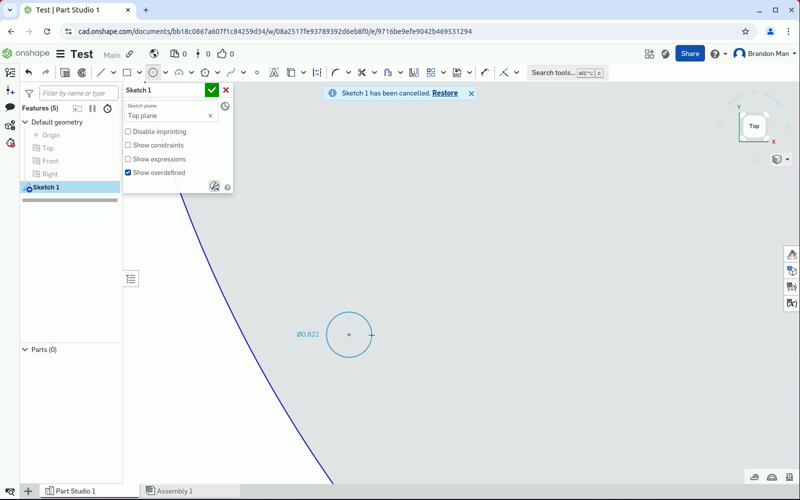
scroll(-6)
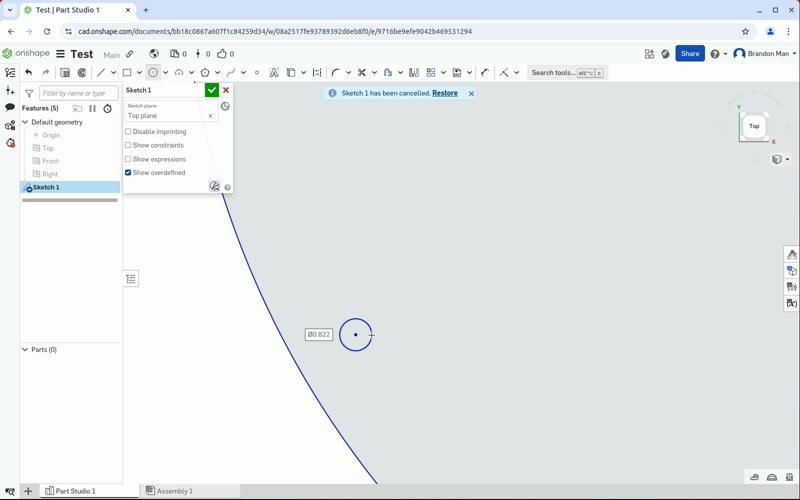
scroll(-6)
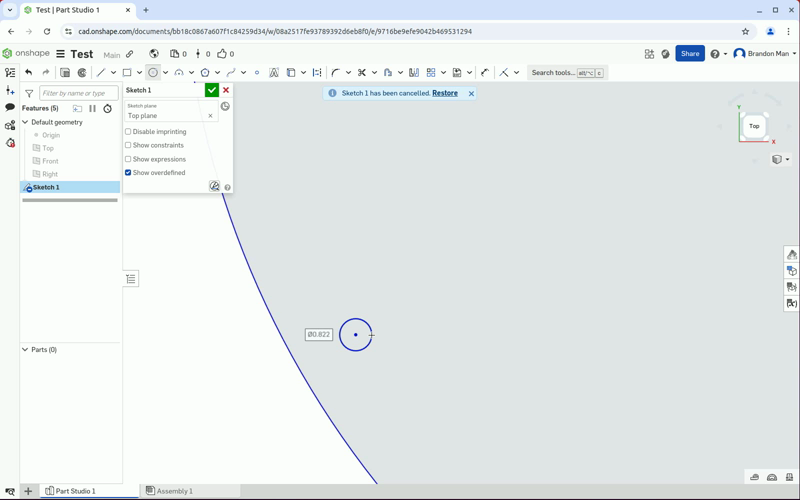
scroll(-6)
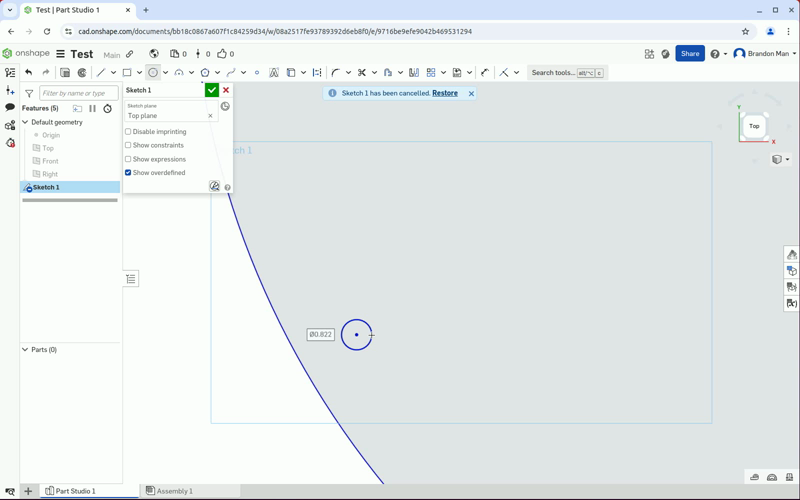
scroll(-6)
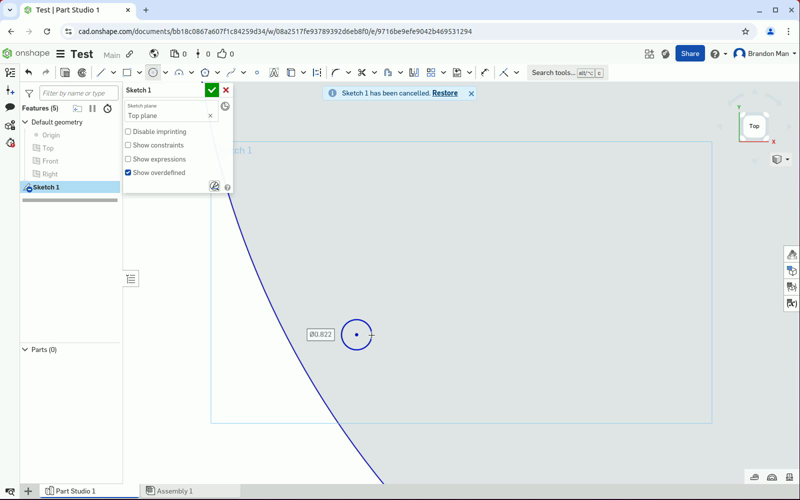
scroll(-6)
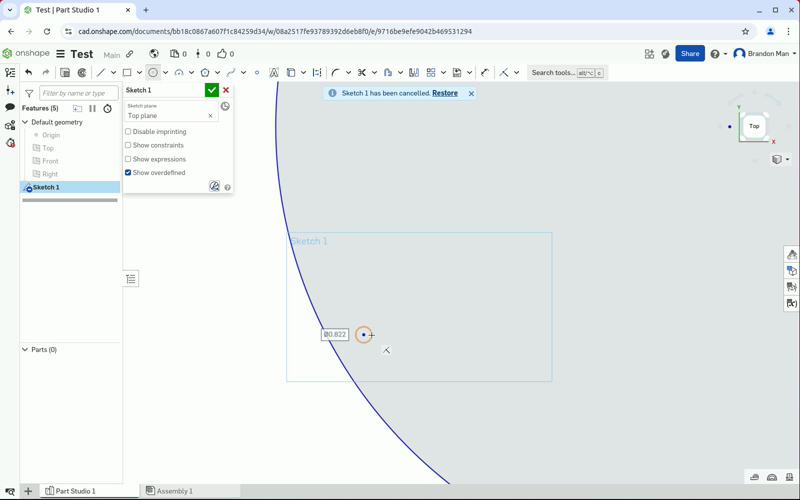
scroll(-6)
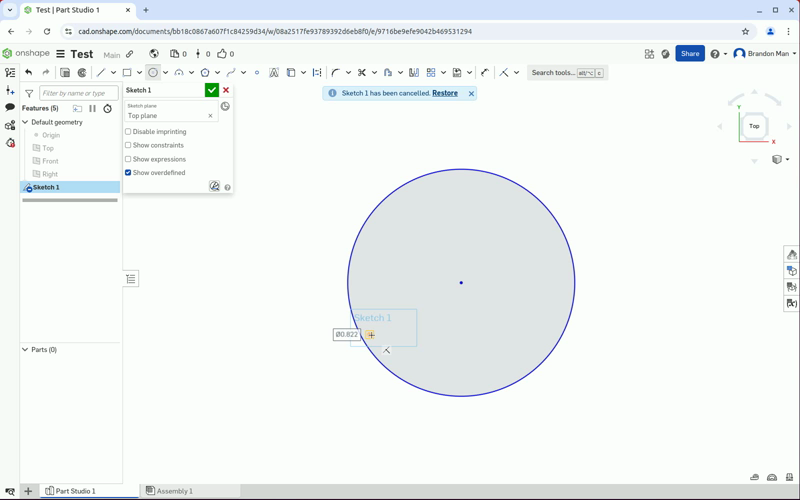
key(esc)
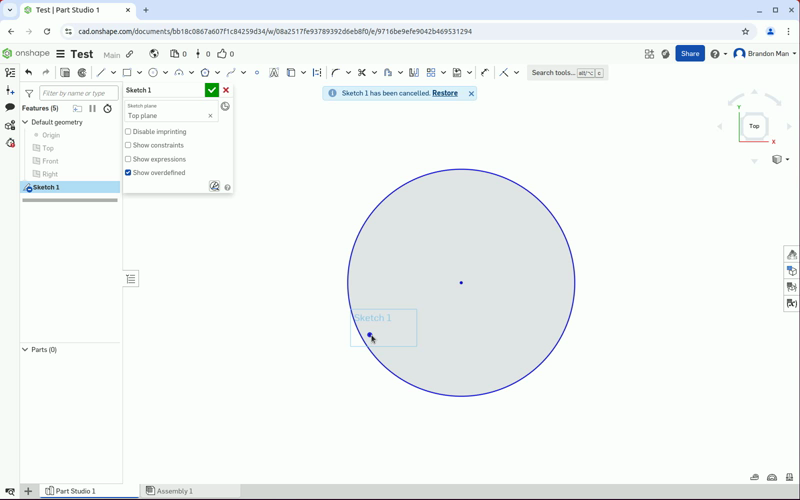
key(c)
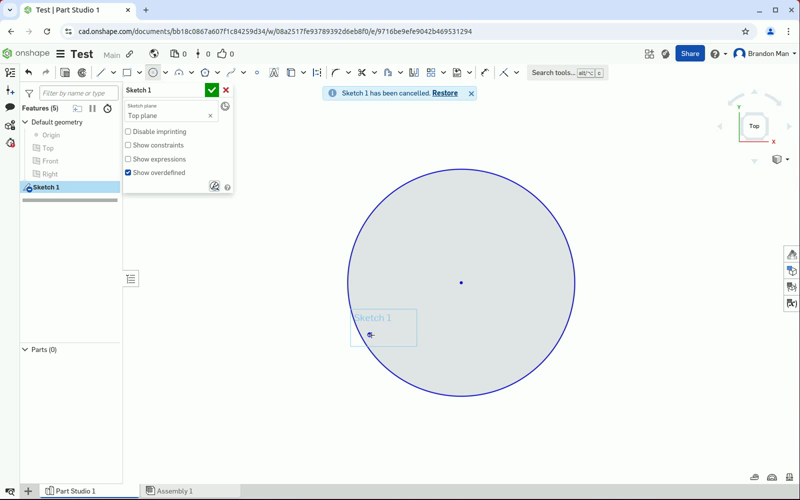
key_down(shift)
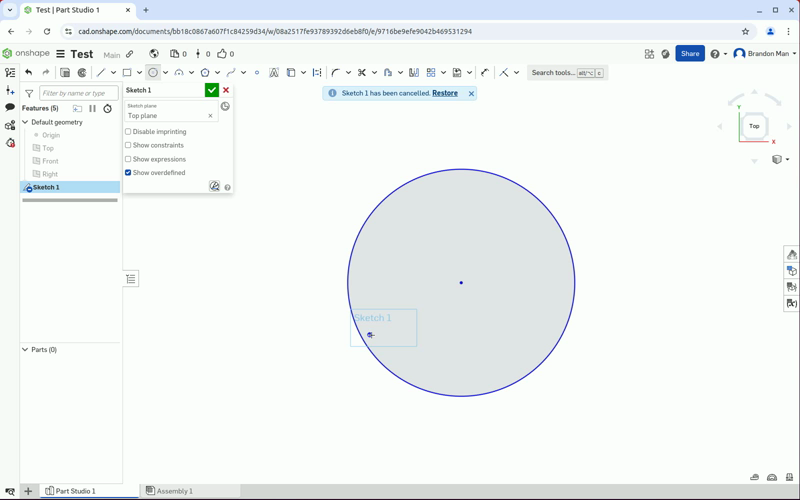
mouse_move(461, 177)
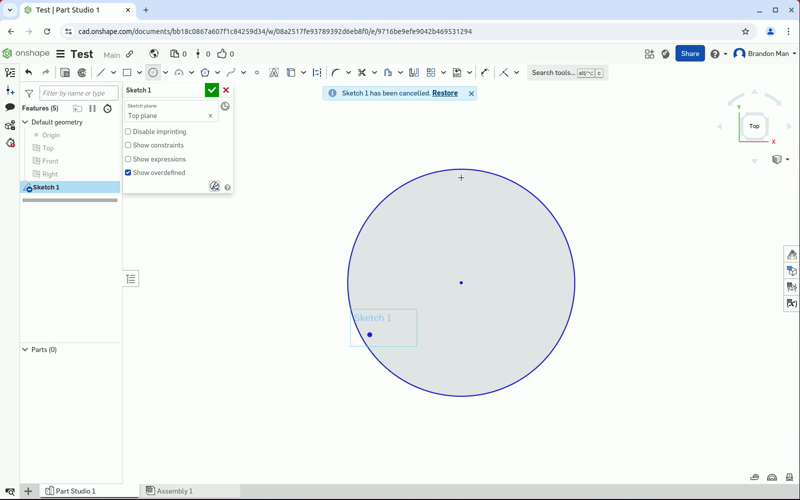
click(461, 177)
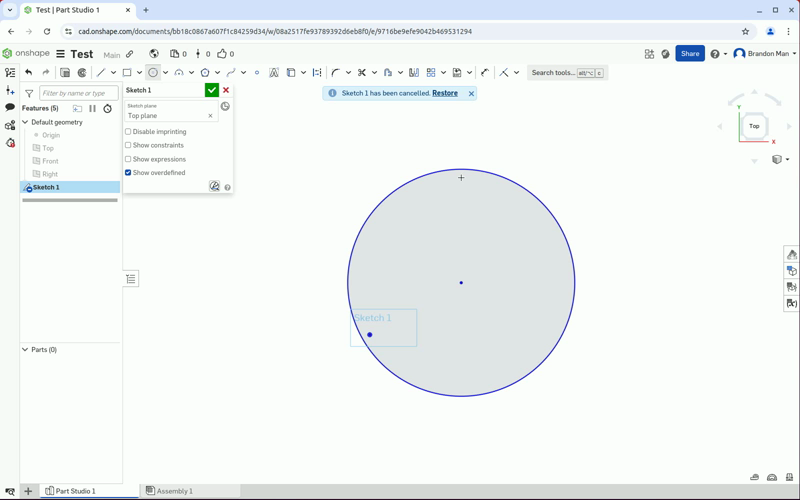
key_up(shift)
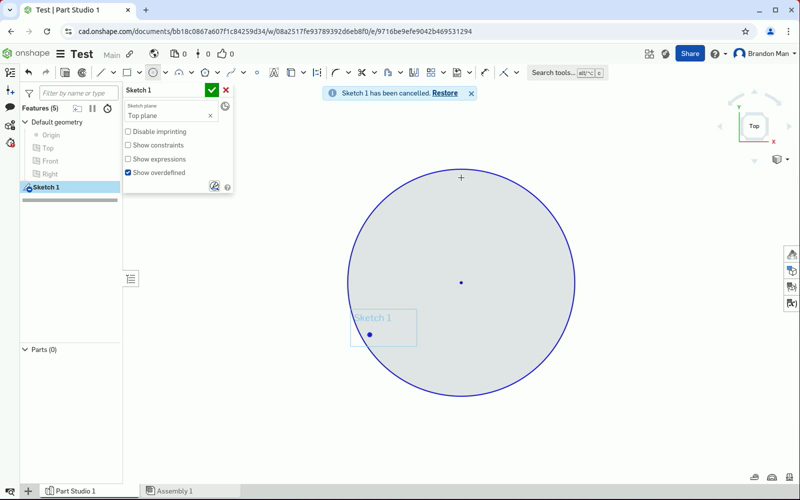
mouse_move(463, 177)
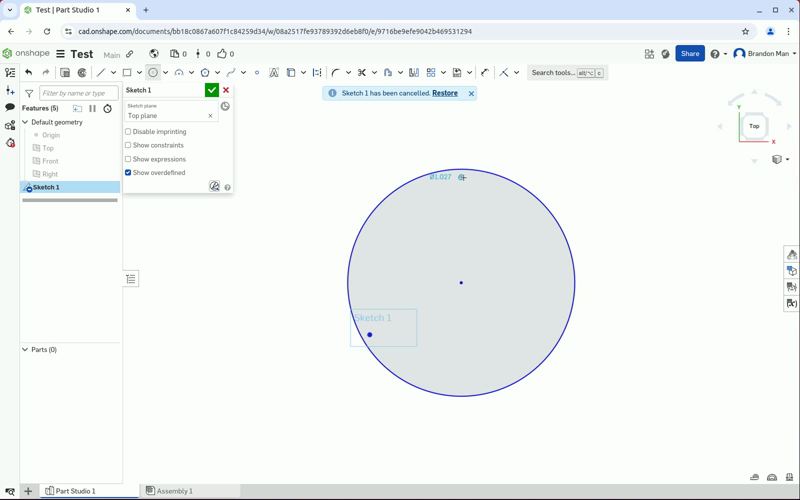
scroll(6)
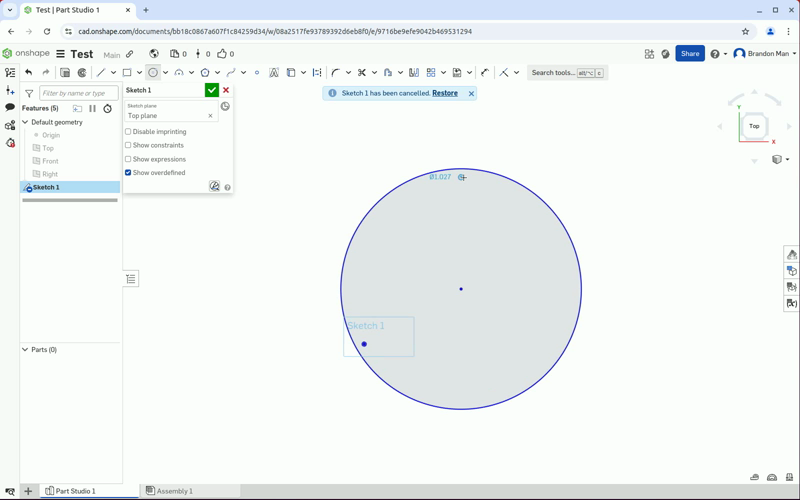
scroll(6)
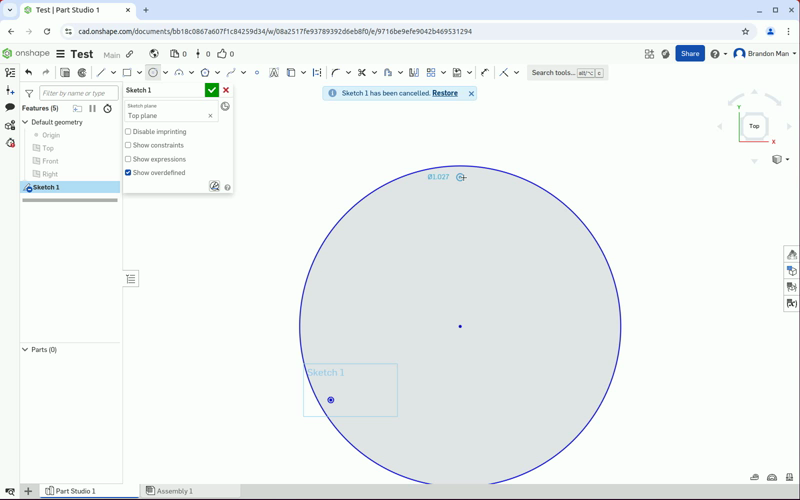
scroll(6)
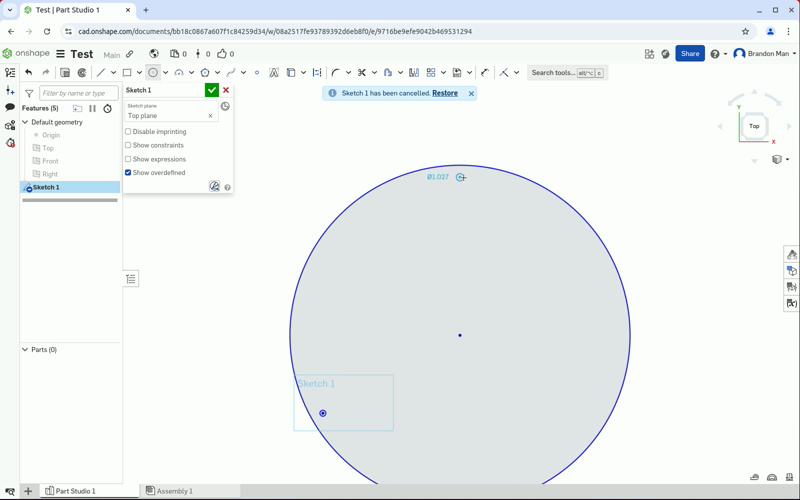
scroll(6)
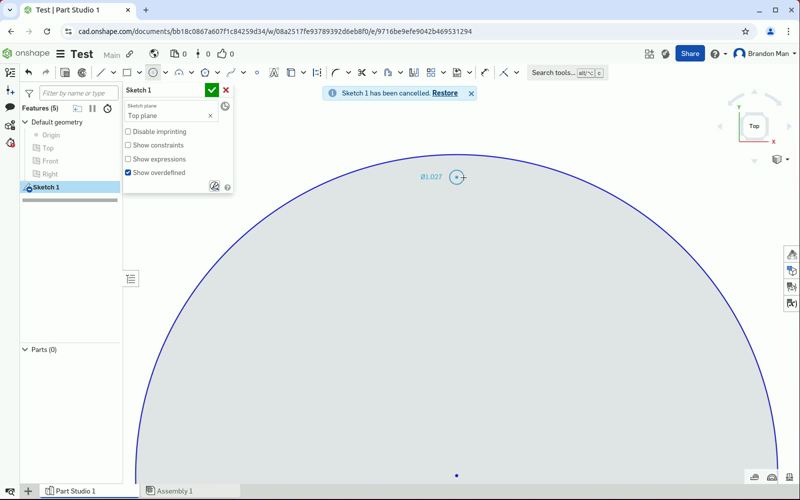
scroll(6)
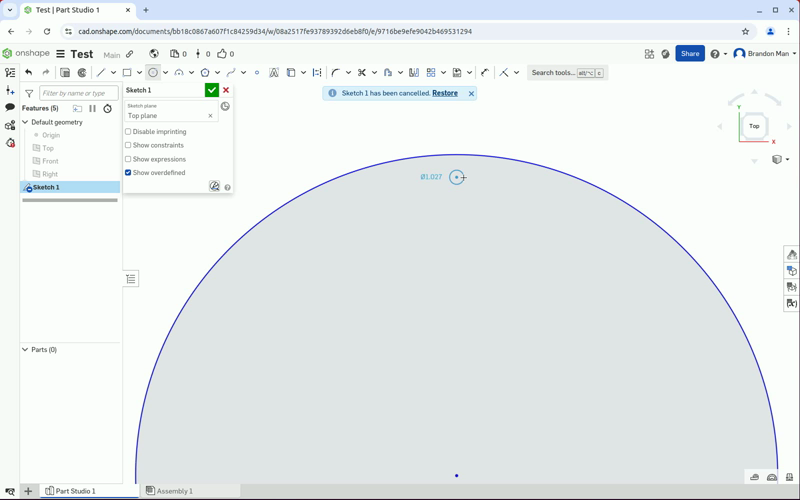
scroll(6)
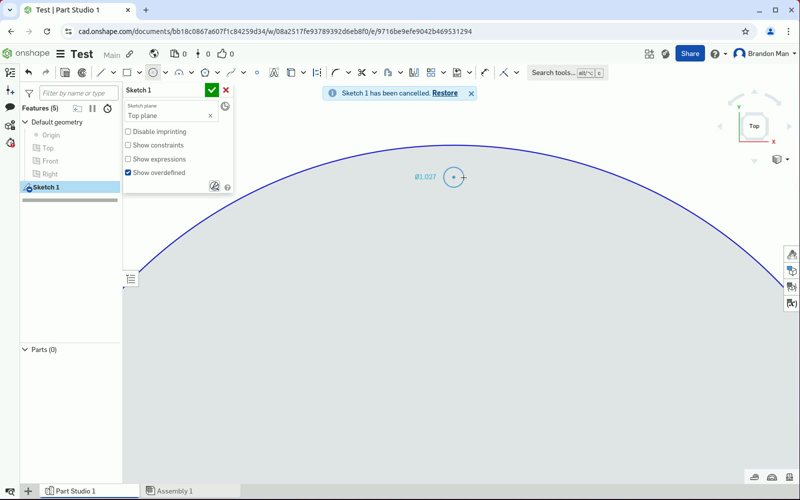
scroll(6)
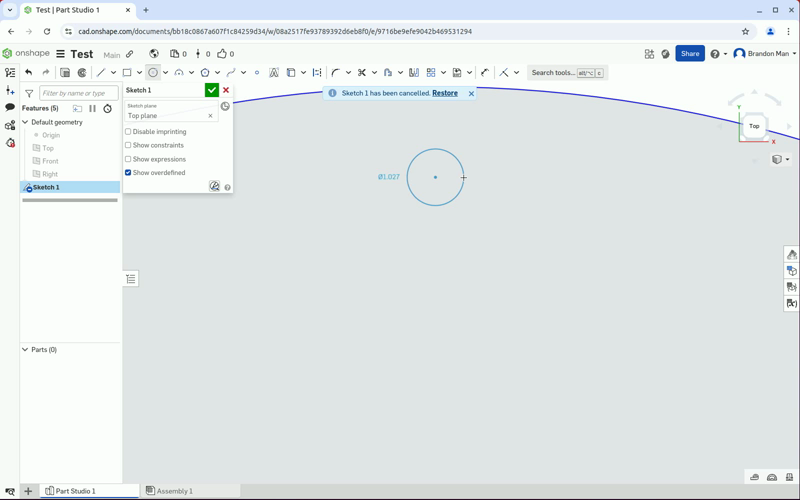
click(463, 177)
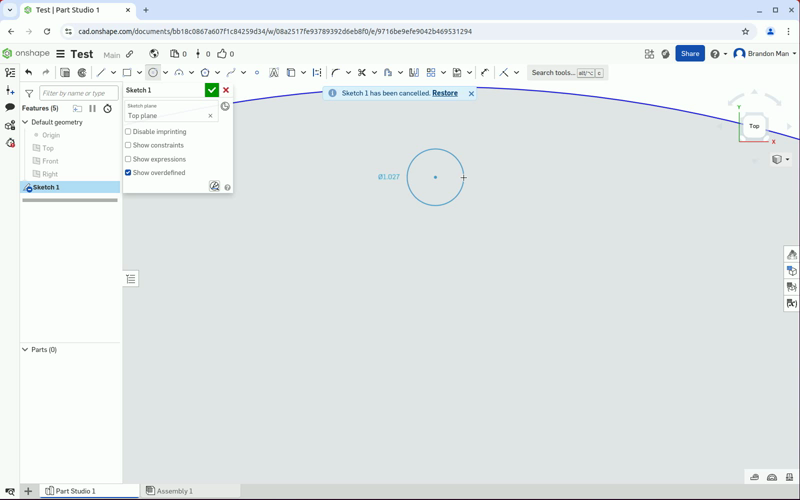
scroll(-6)
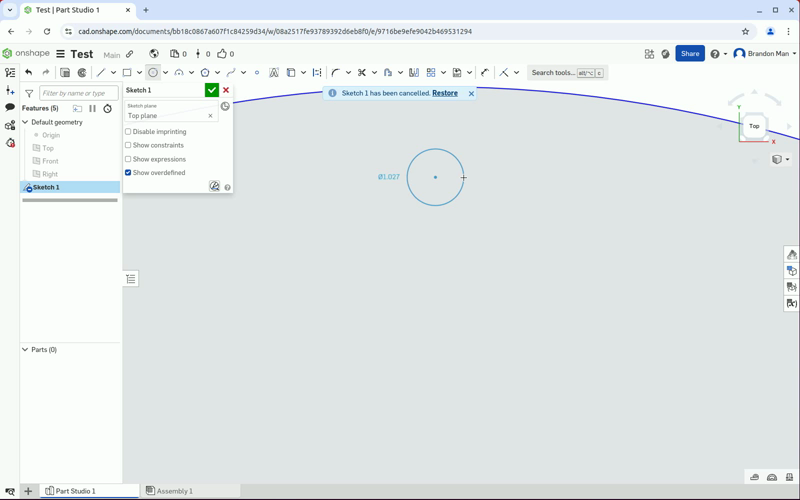
scroll(-6)
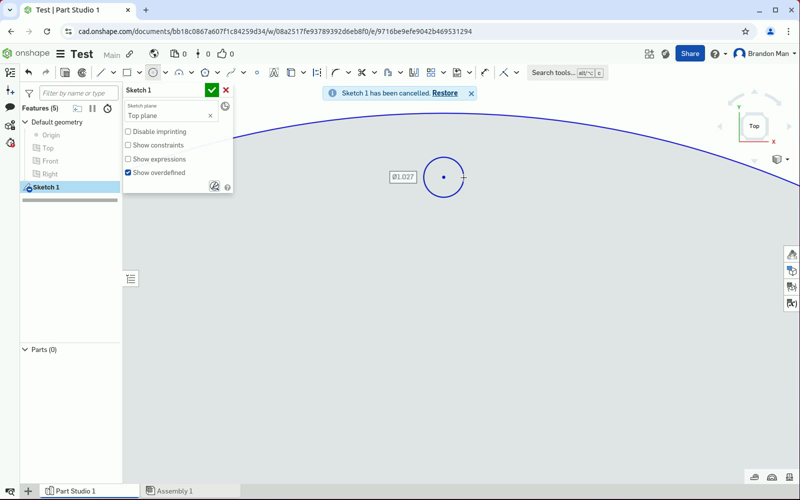
scroll(-6)
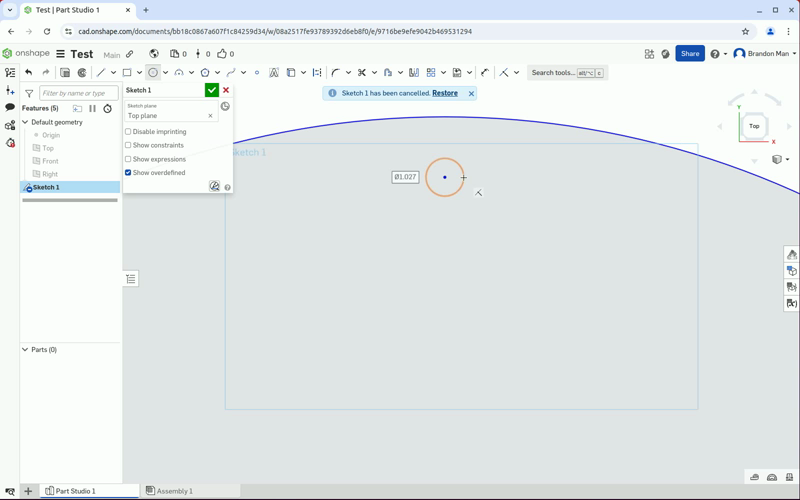
scroll(-6)
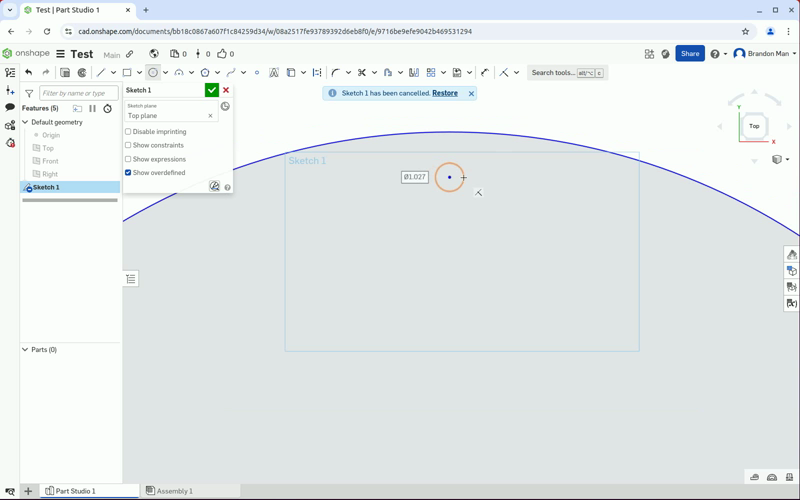
scroll(-6)
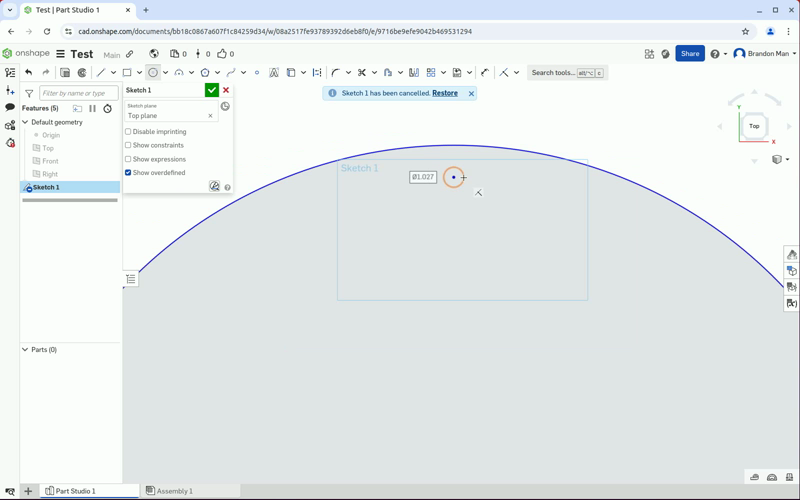
scroll(-6)
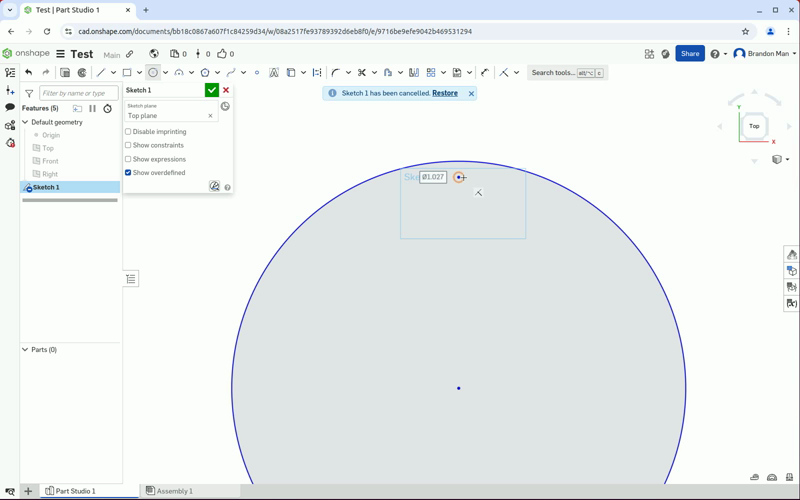
scroll(-6)
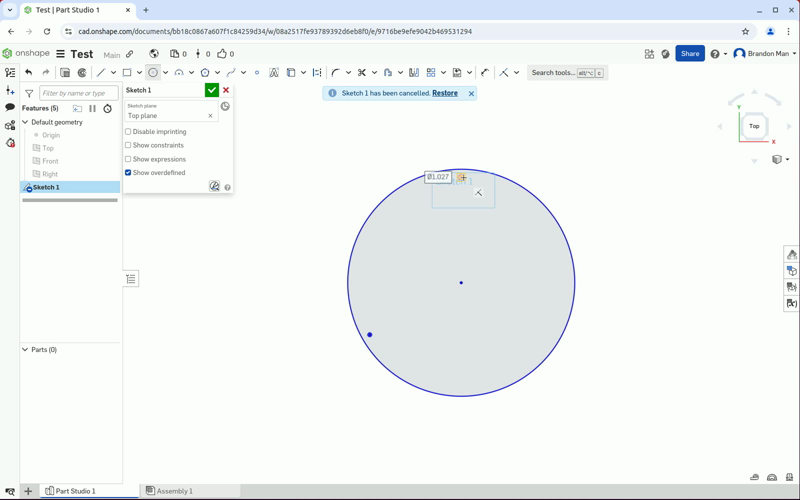
key(esc)
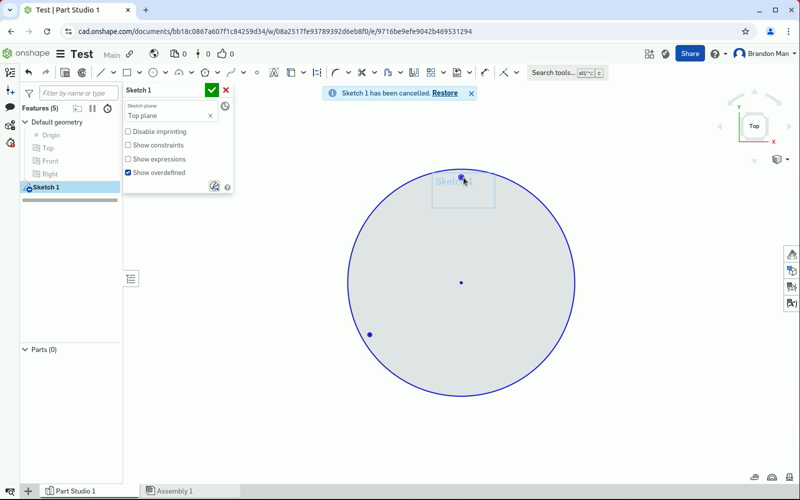
key(c)
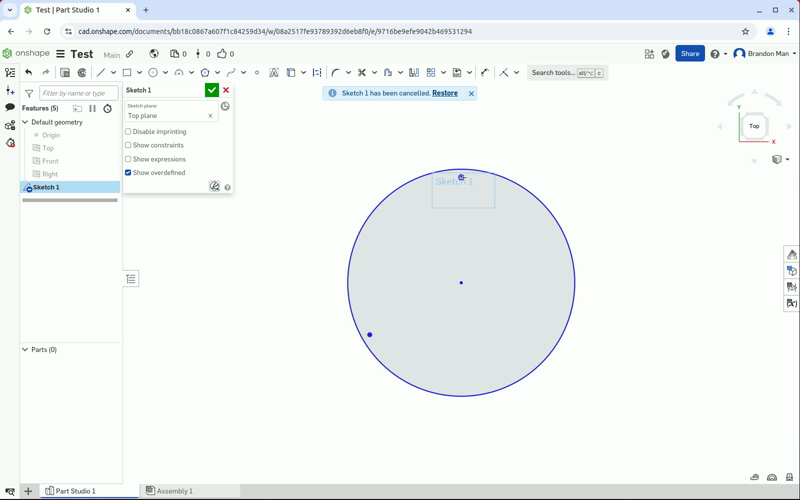
key_down(shift)
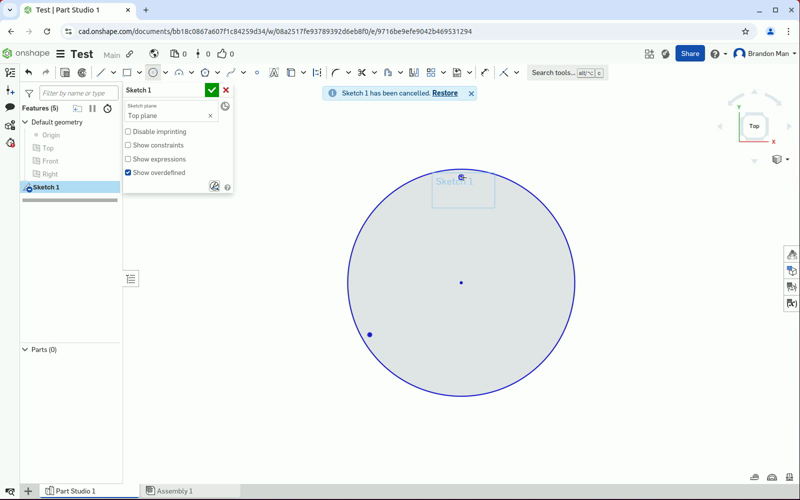
mouse_move(550, 334)
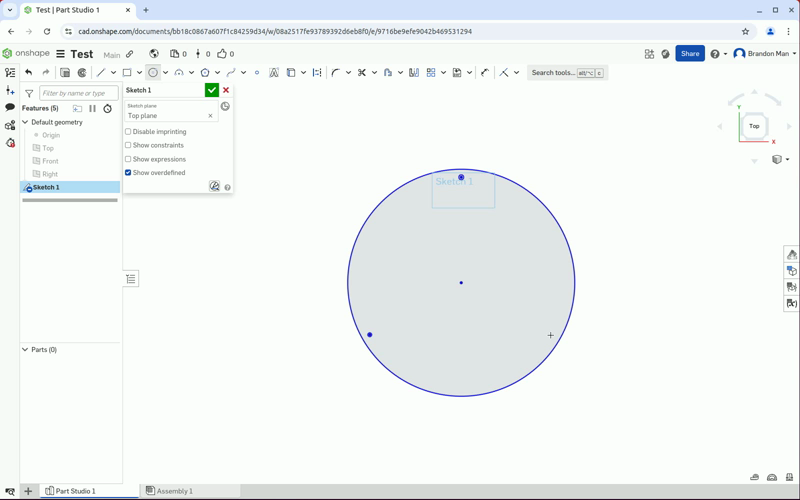
click(550, 334)
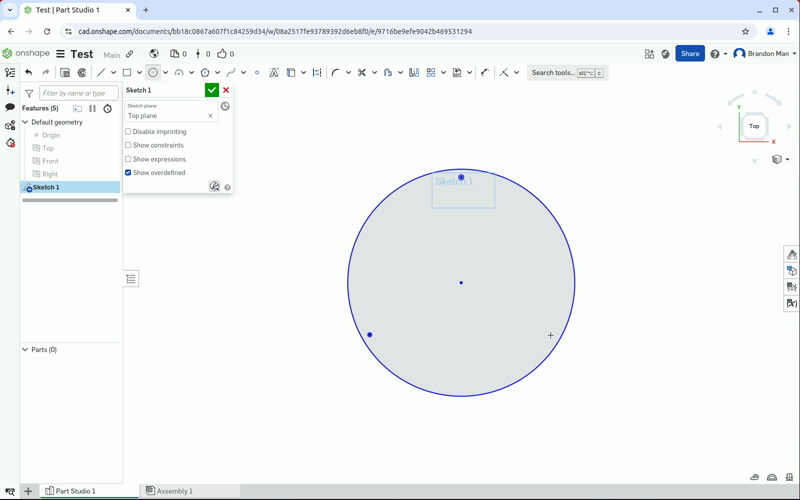
key_up(shift)
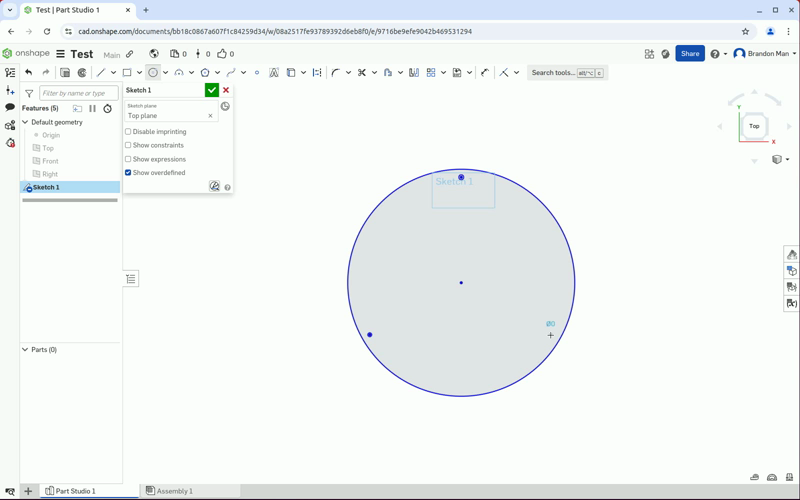
mouse_move(553, 334)
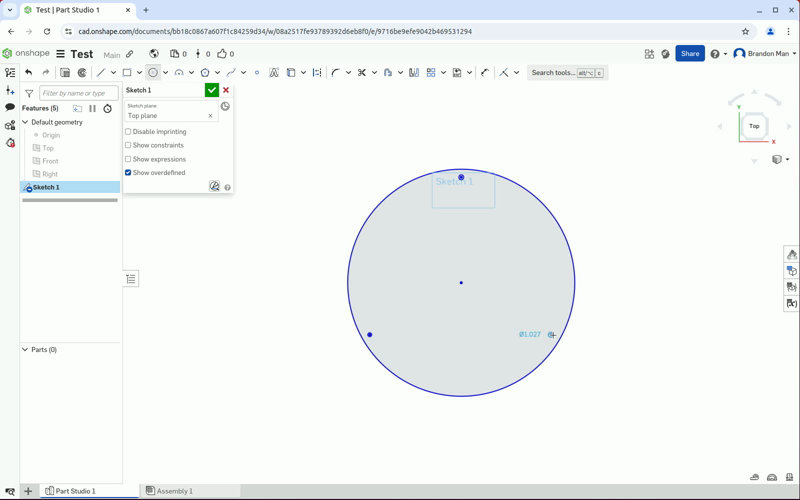
scroll(6)
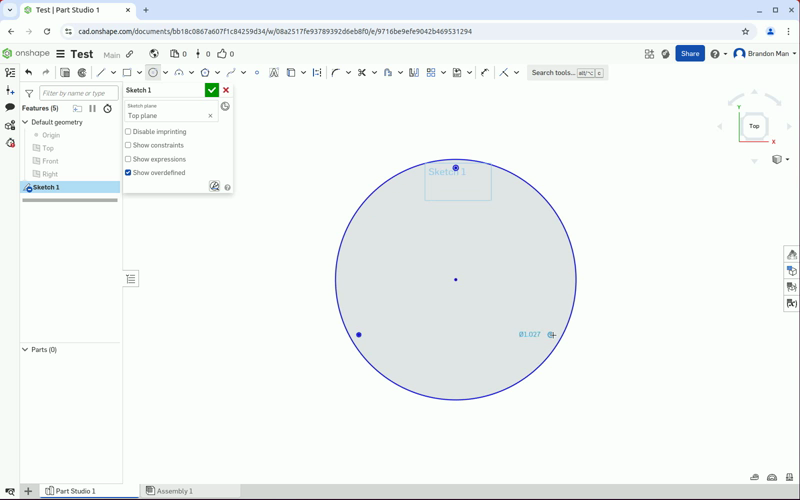
scroll(6)
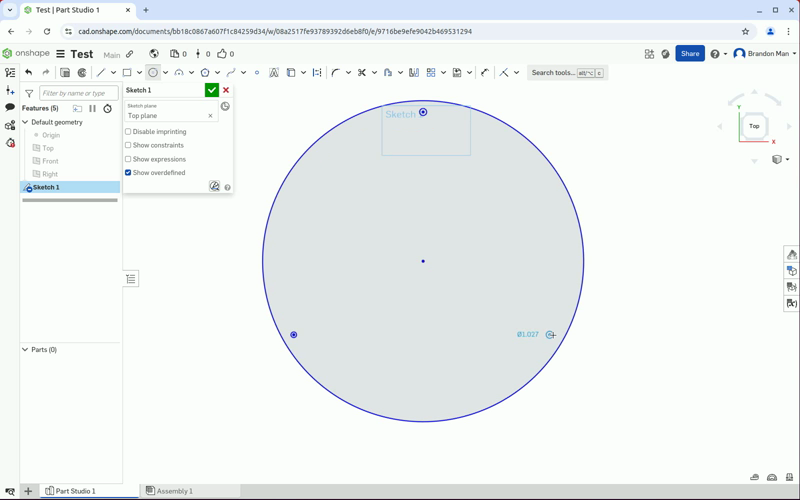
scroll(6)
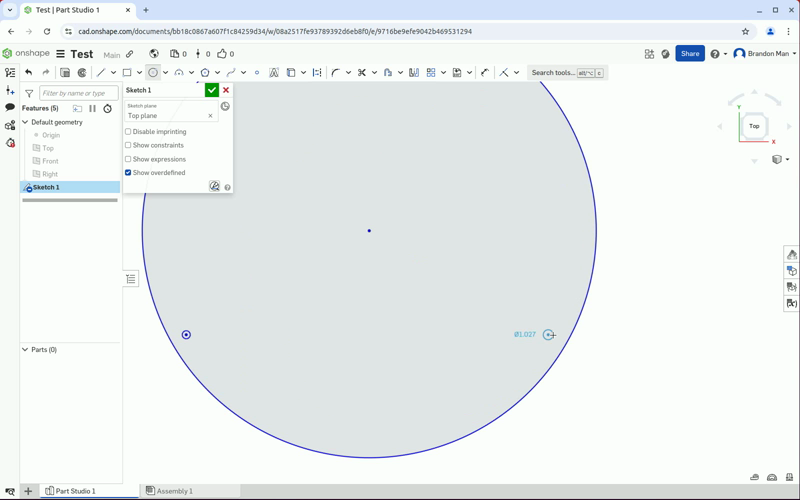
scroll(6)
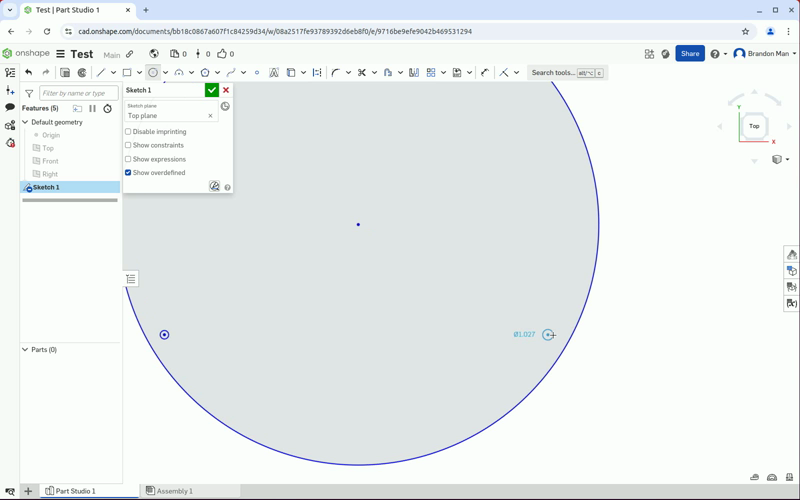
scroll(6)
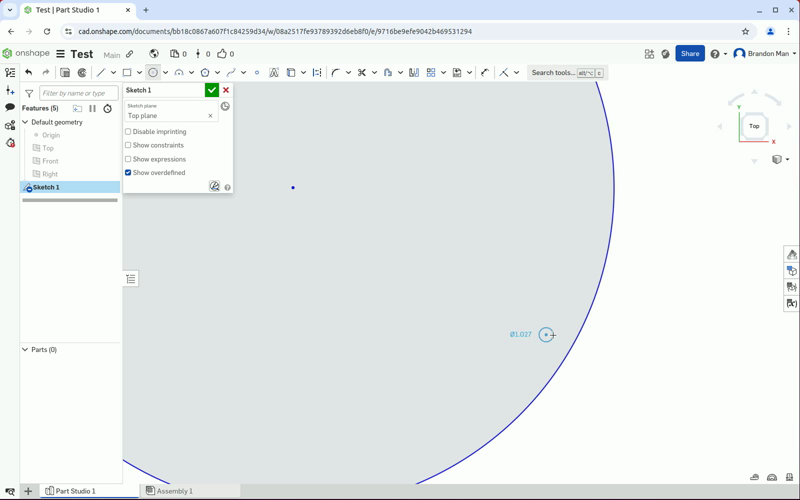
scroll(6)
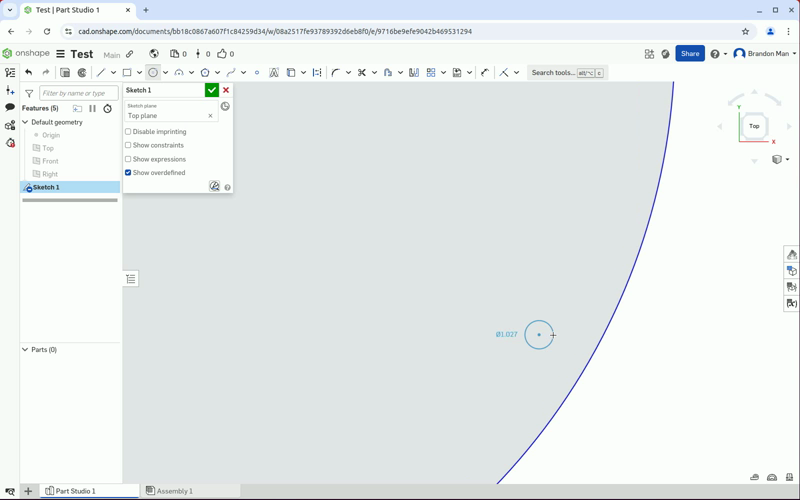
scroll(6)
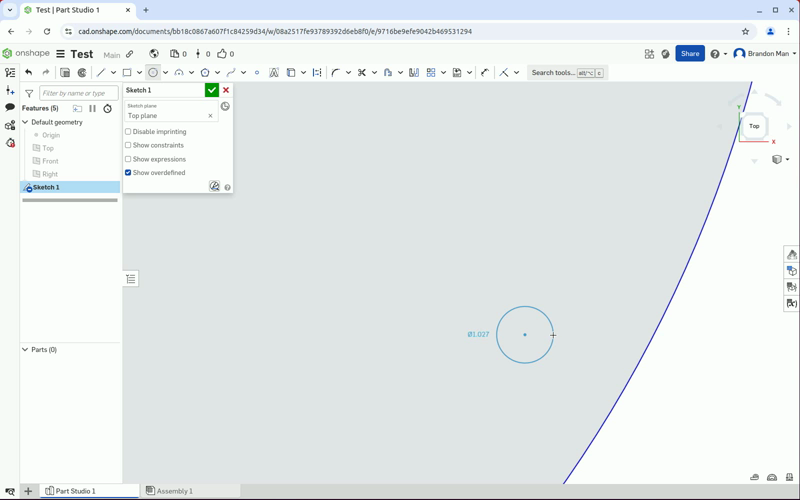
click(553, 334)
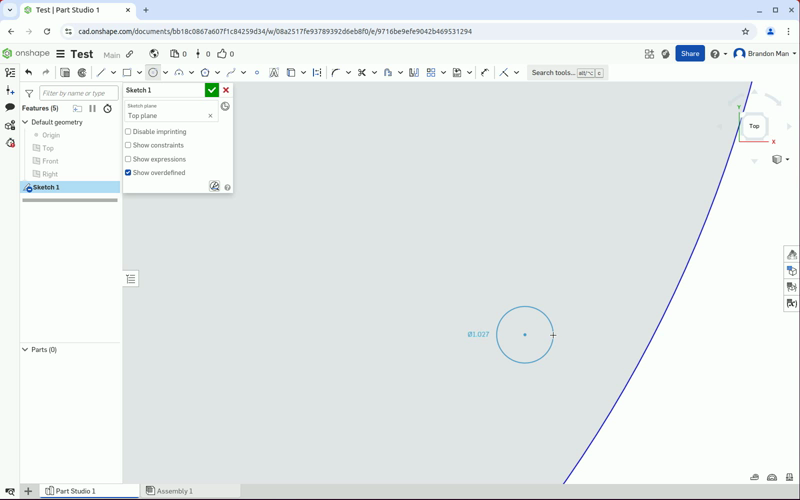
scroll(-6)
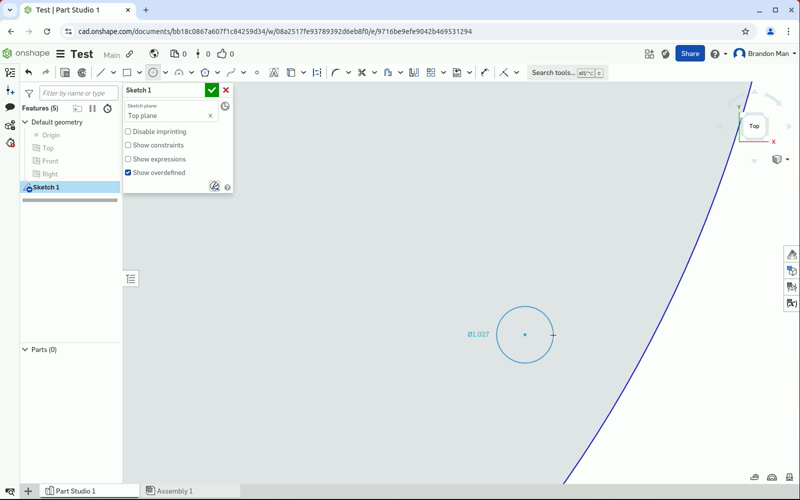
scroll(-6)
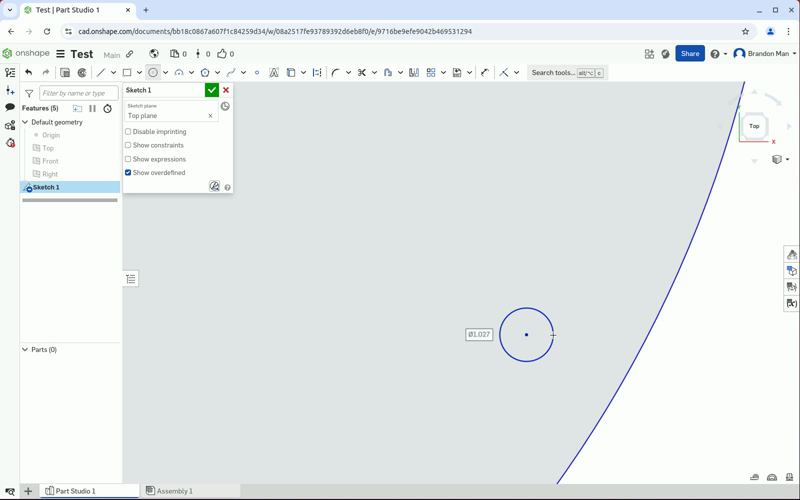
scroll(-6)
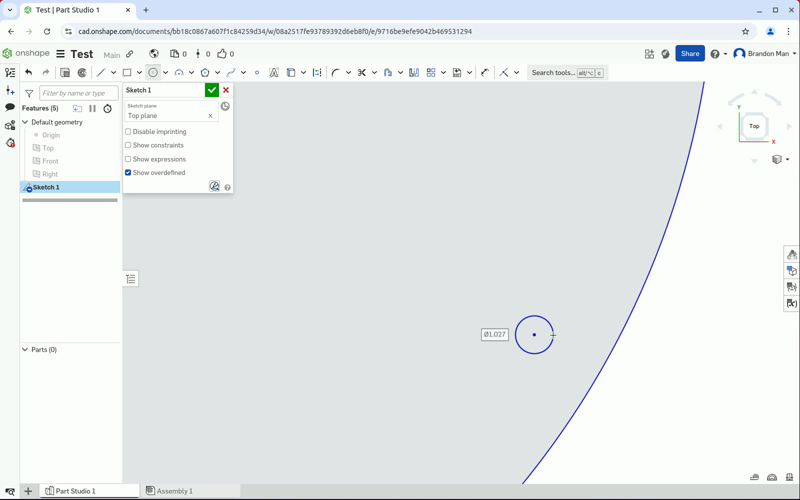
scroll(-6)
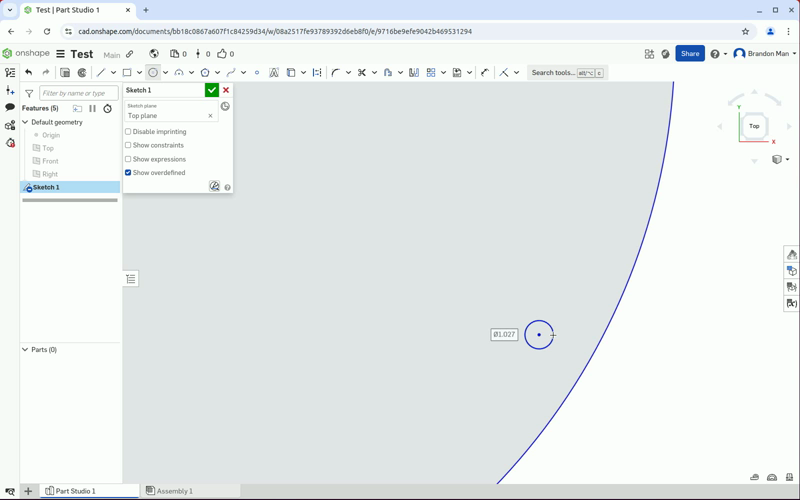
scroll(-6)
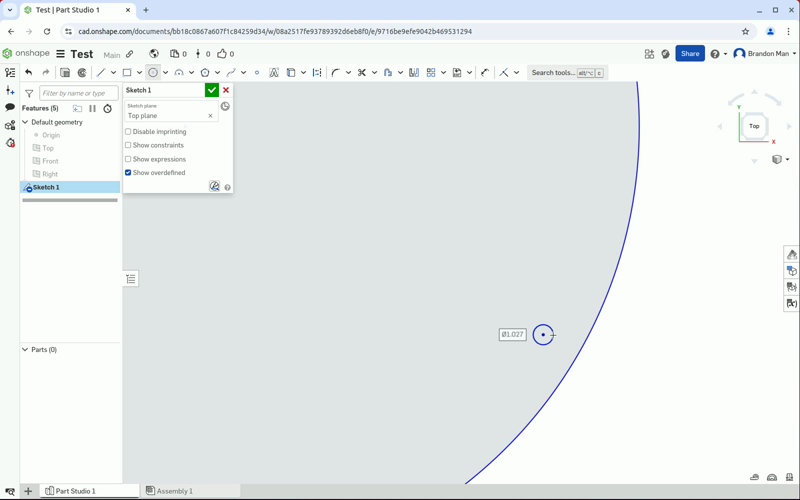
scroll(-6)
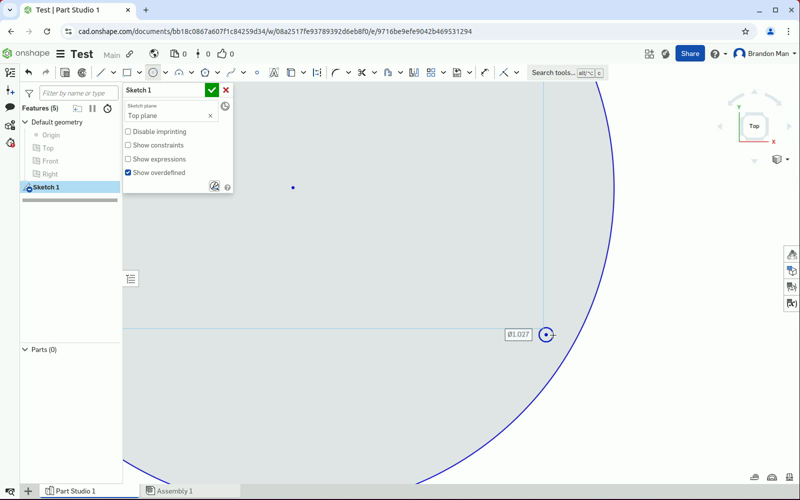
scroll(-6)
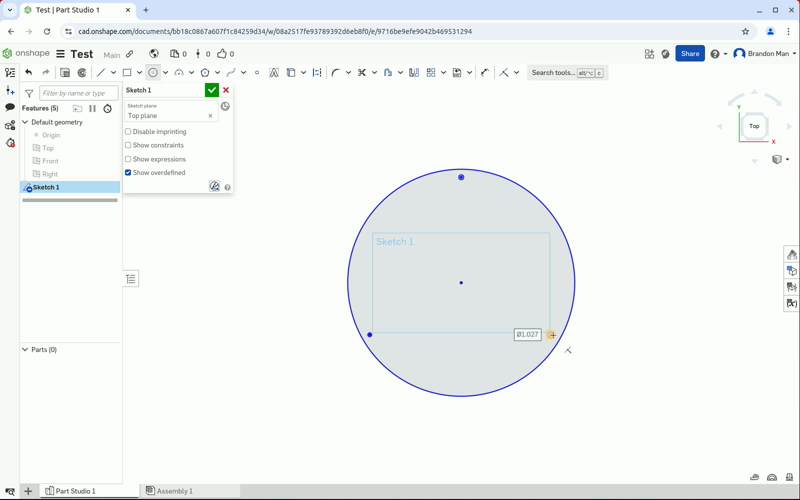
key(esc)
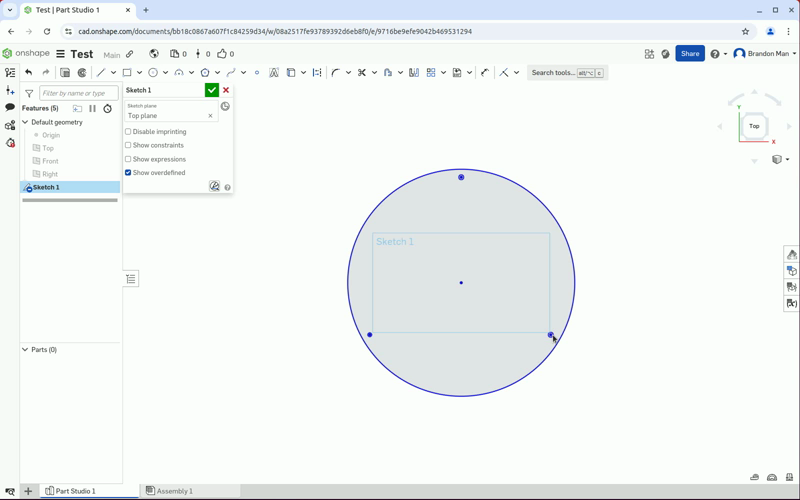
mouse_move(451, 308)
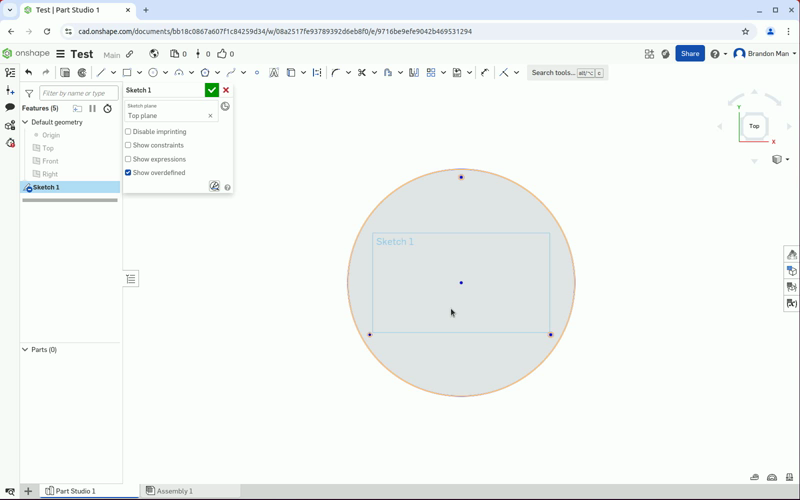
click(451, 308)
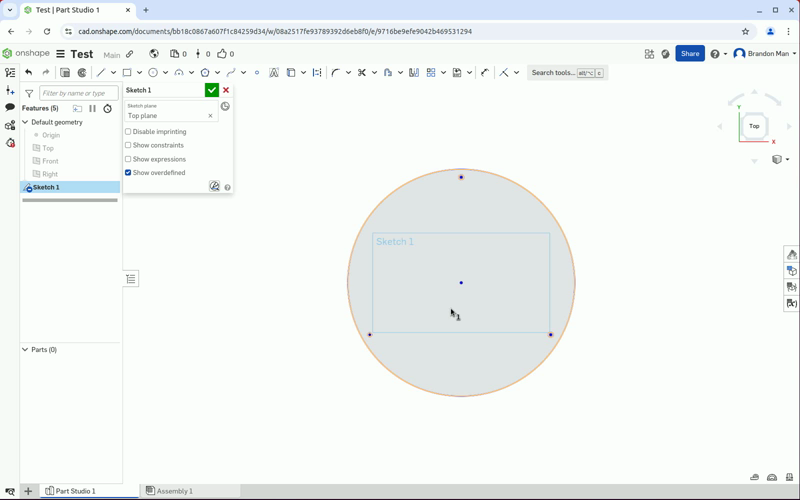
mouse_move(73, 352)
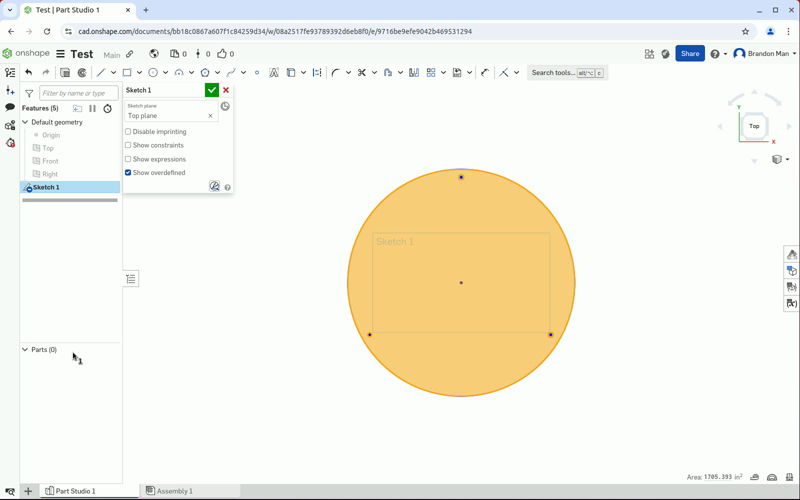
key(shift+y)
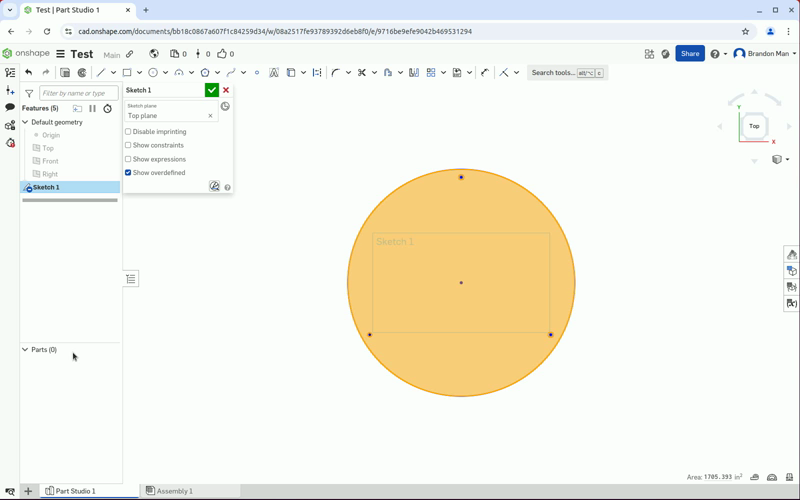
key(shift+e)
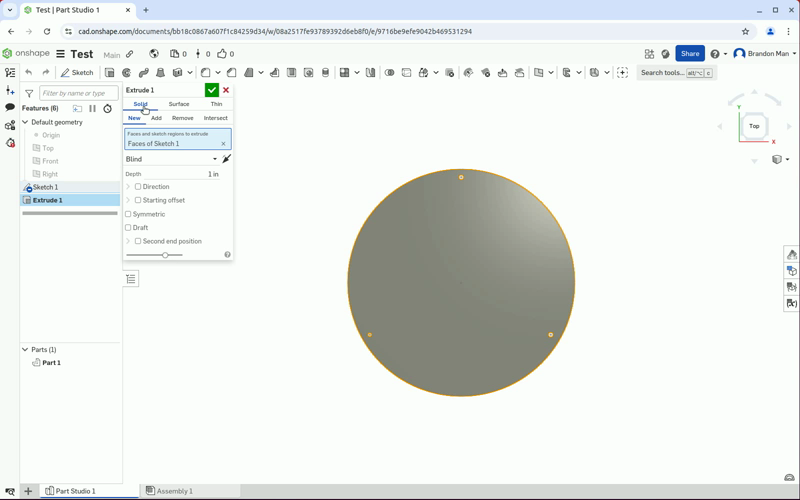
mouse_move(143, 106)
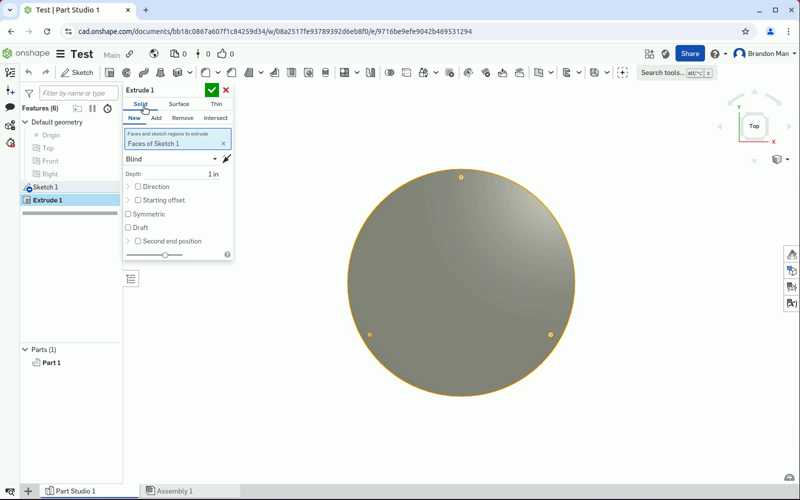
click(143, 106)
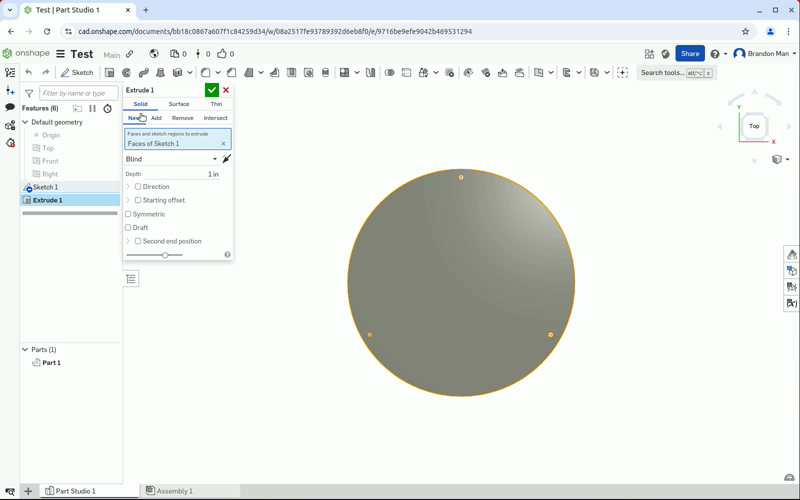
mouse_move(137, 120)
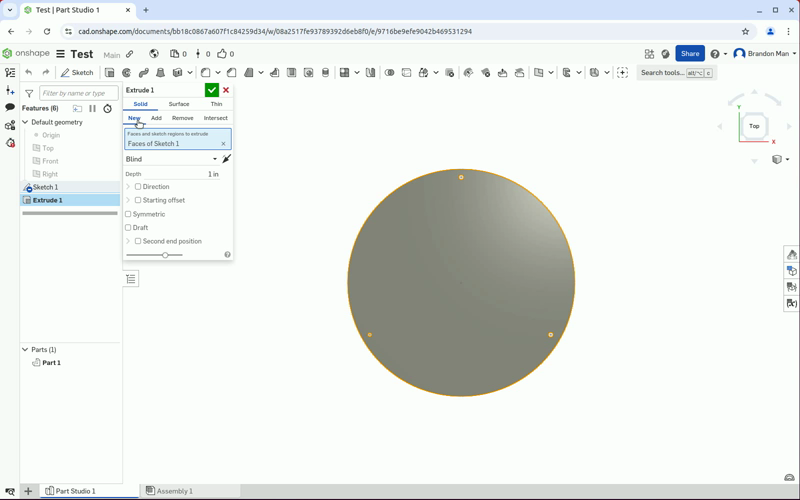
click(137, 120)
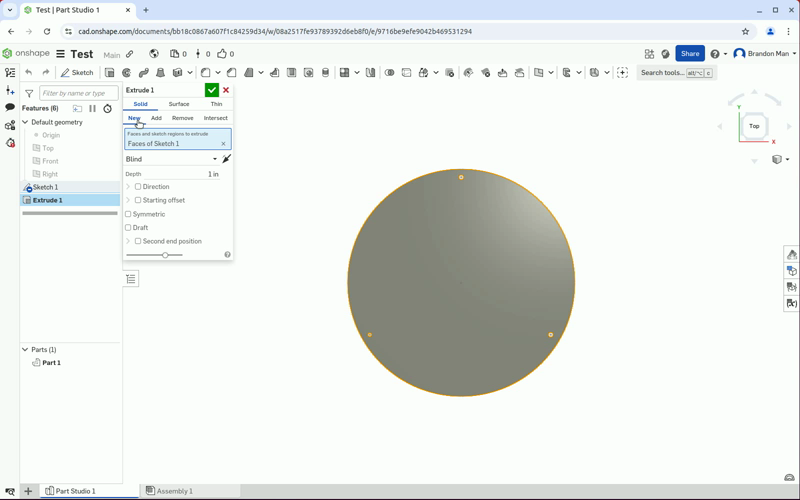
key(tab, 4)
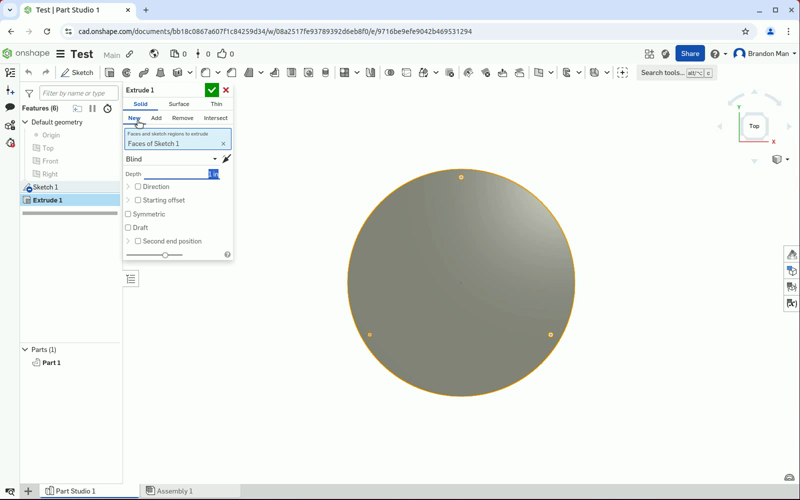
text(1.444)
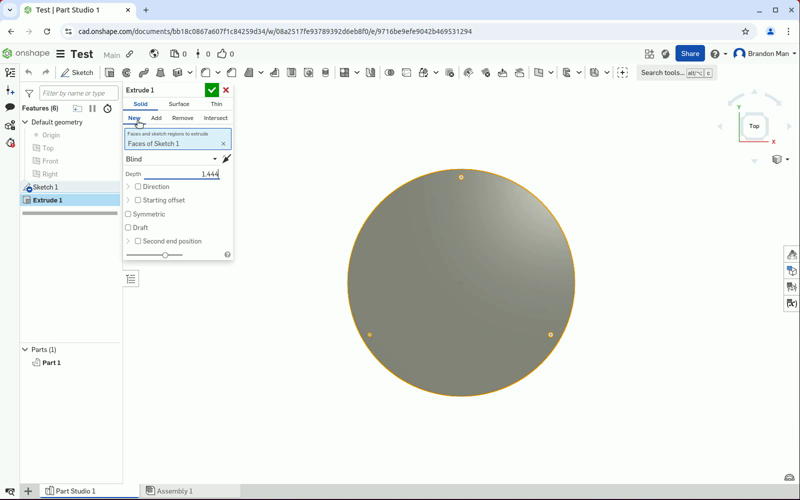
key(enter)
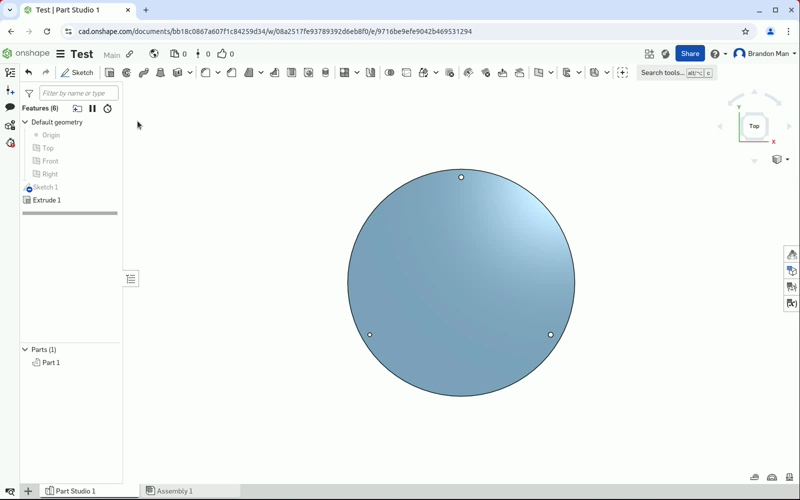
key(shift+h)
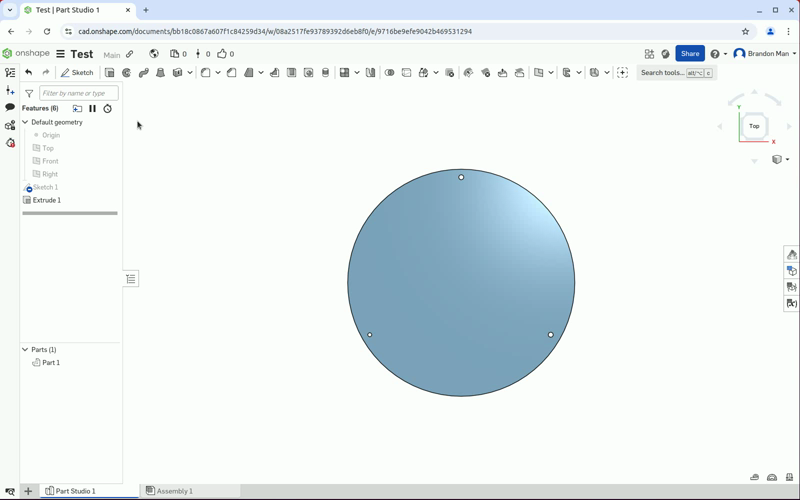
key(shift+h)
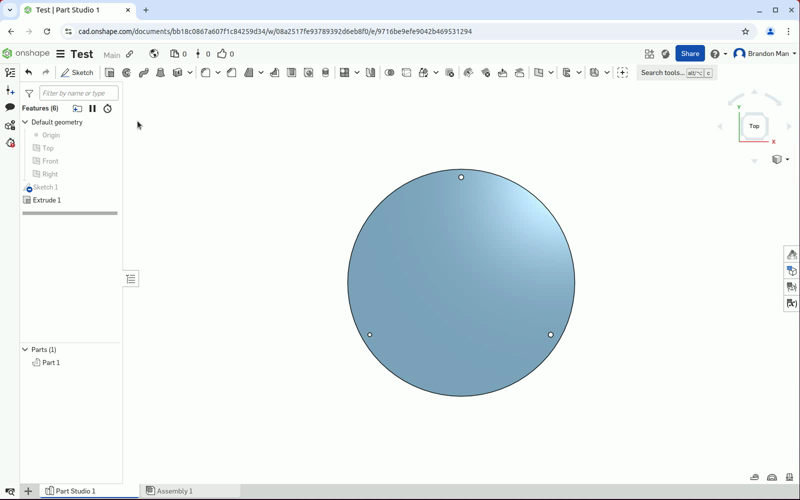
mouse_move(73, 189)
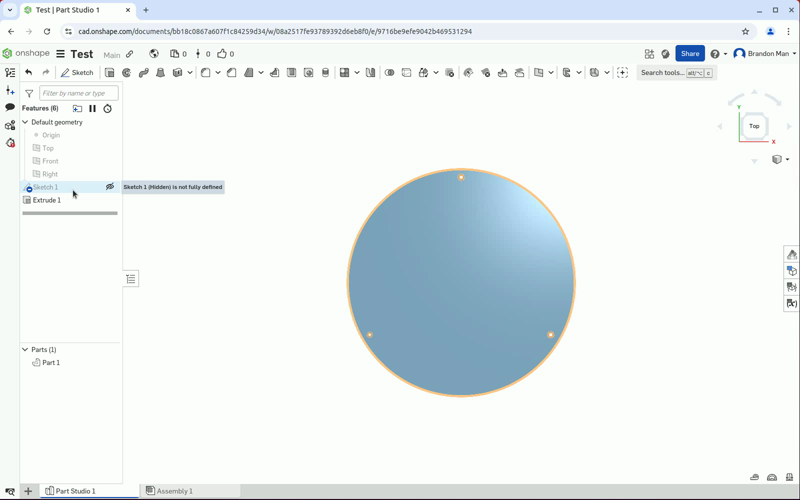
click(73, 189)
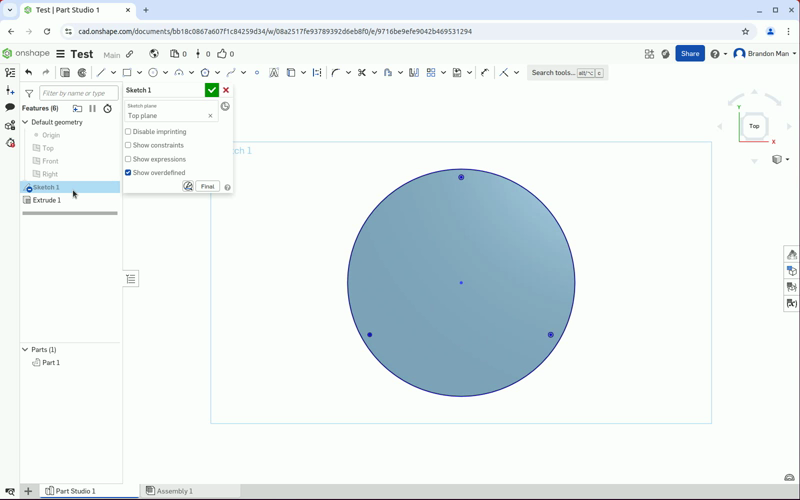
mouse_move(229, 92)
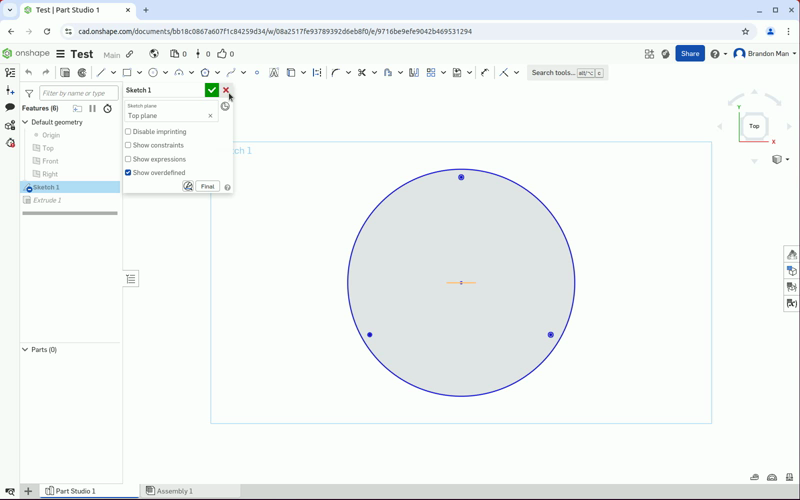
click(229, 92)
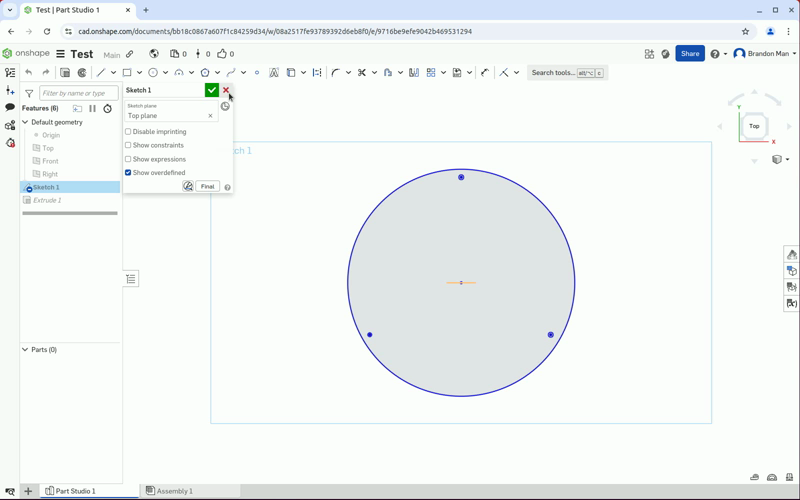
key(shift+s)
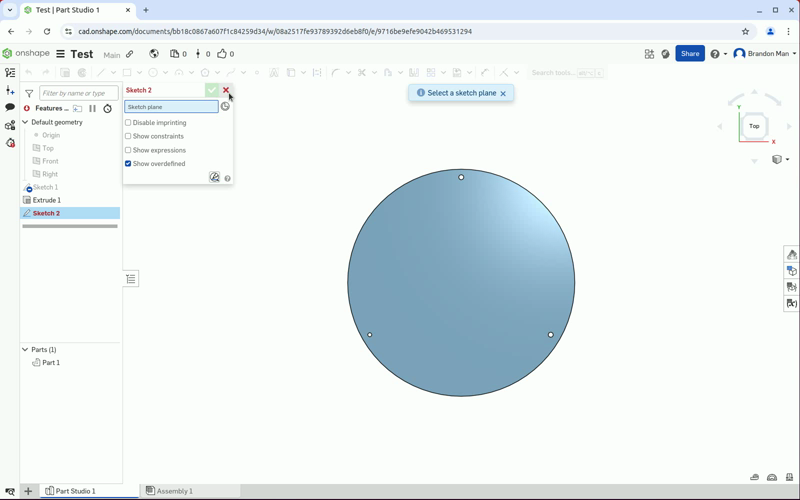
mouse_move(73, 150)
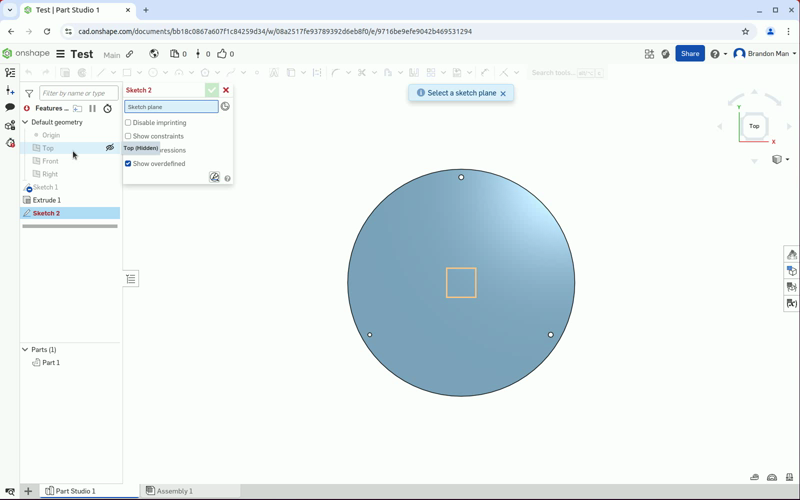
click(73, 150)
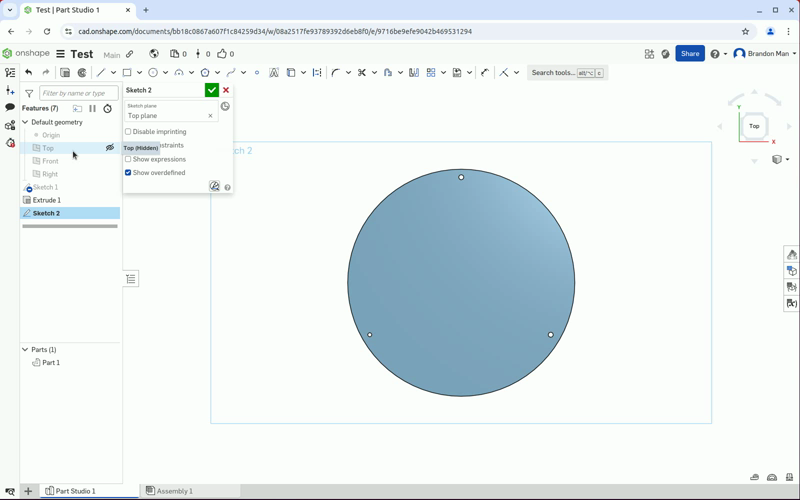
mouse_move(73, 352)
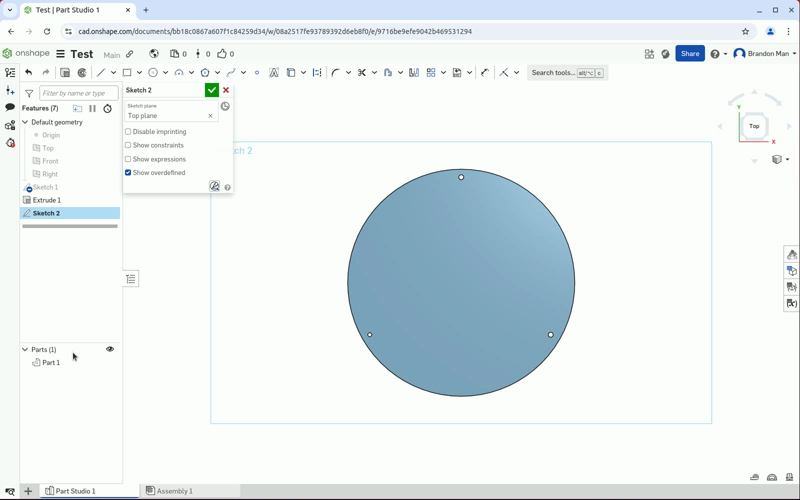
key(y)
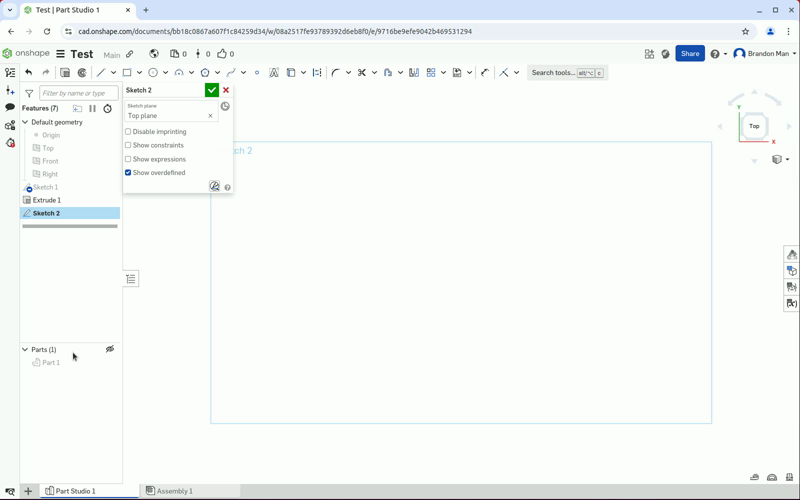
key(c)
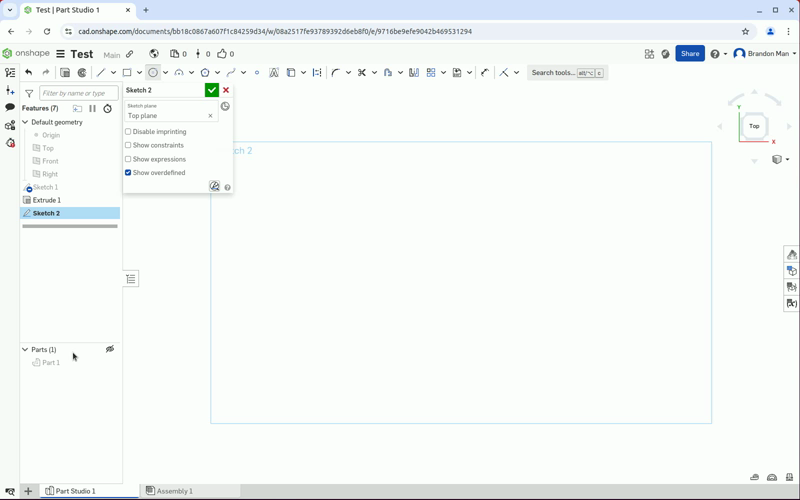
key_down(shift)
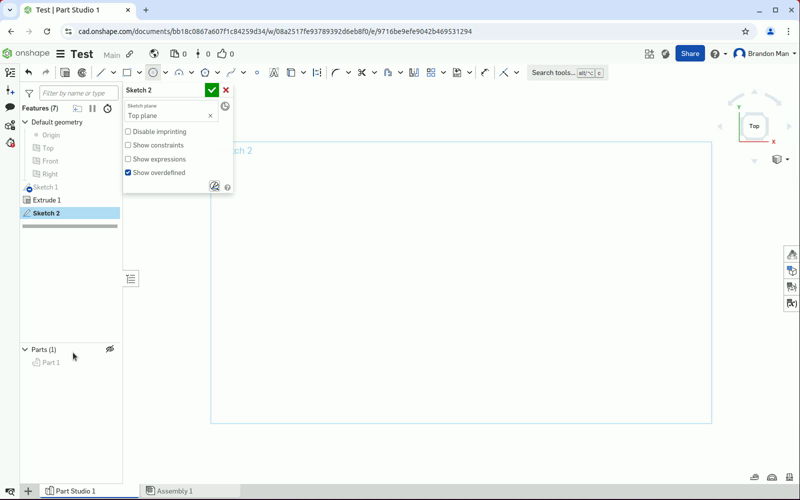
mouse_move(461, 176)
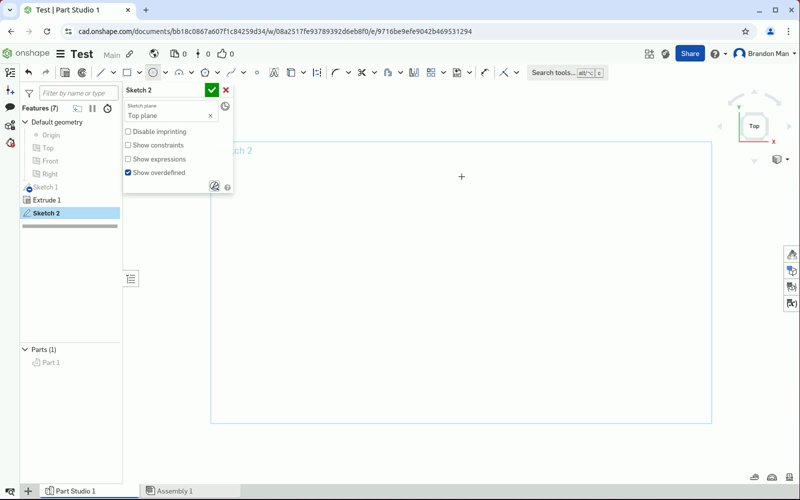
click(461, 176)
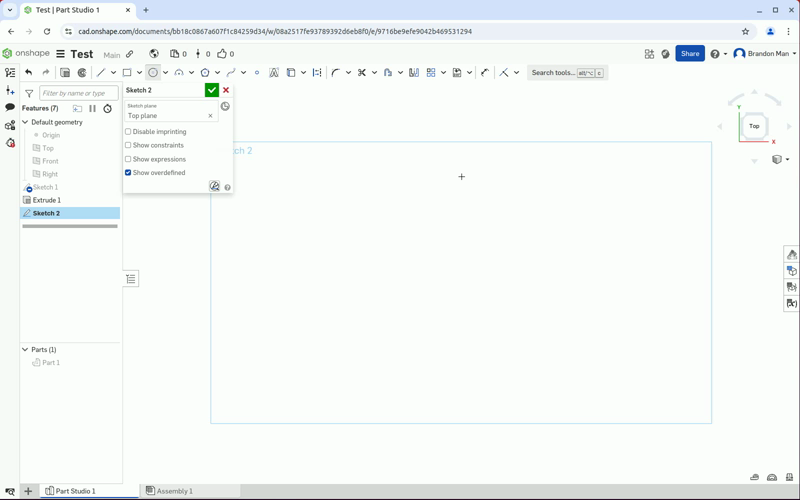
key_up(shift)
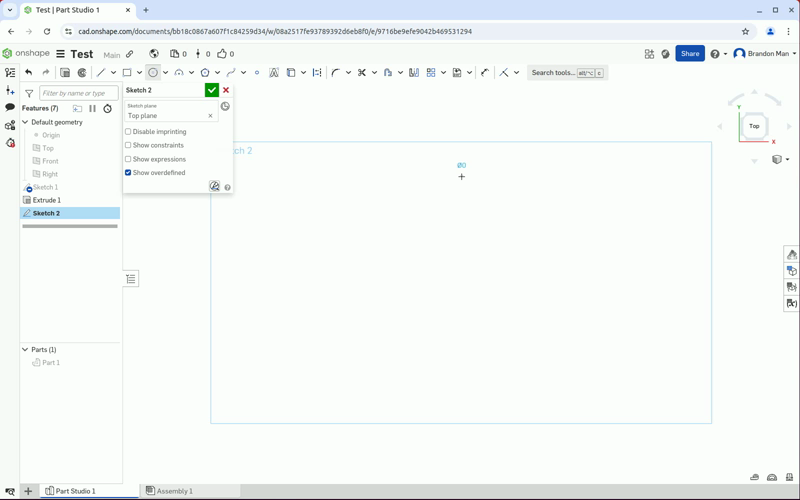
mouse_move(465, 176)
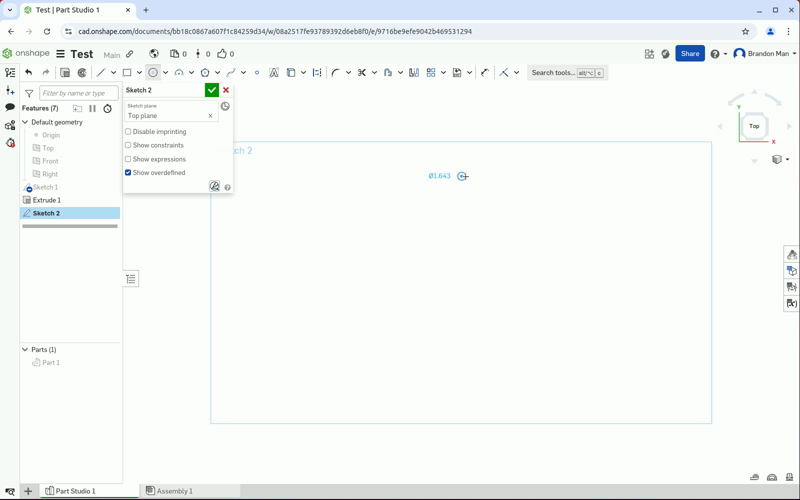
click(465, 176)
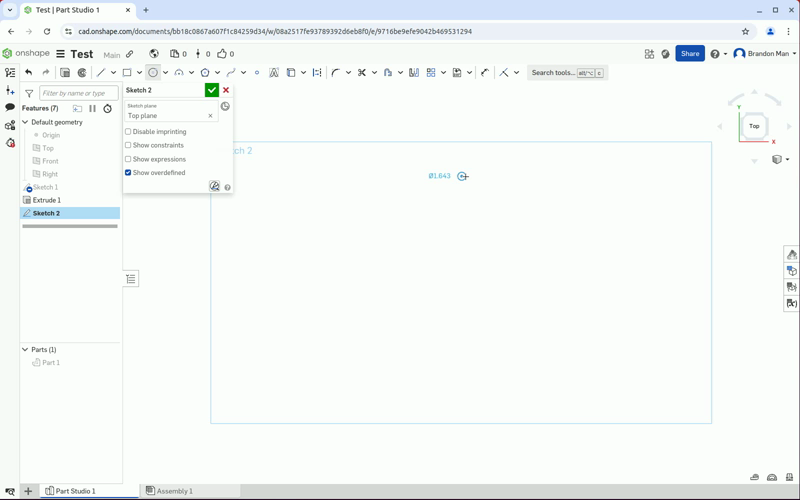
key(esc)
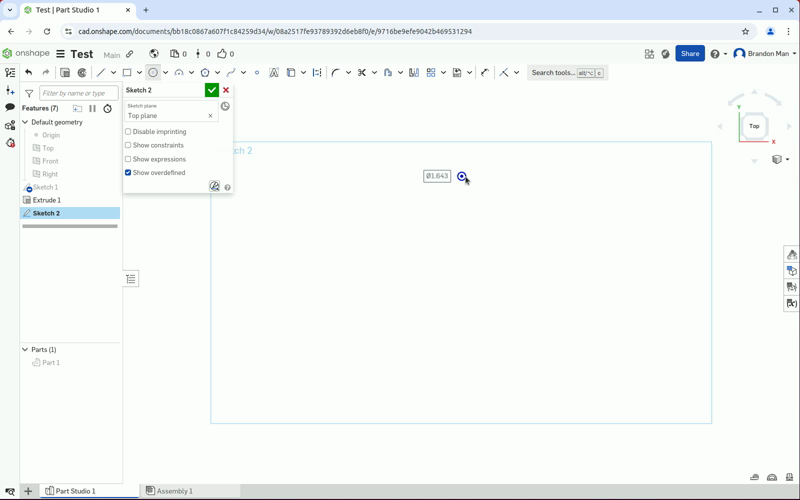
key(c)
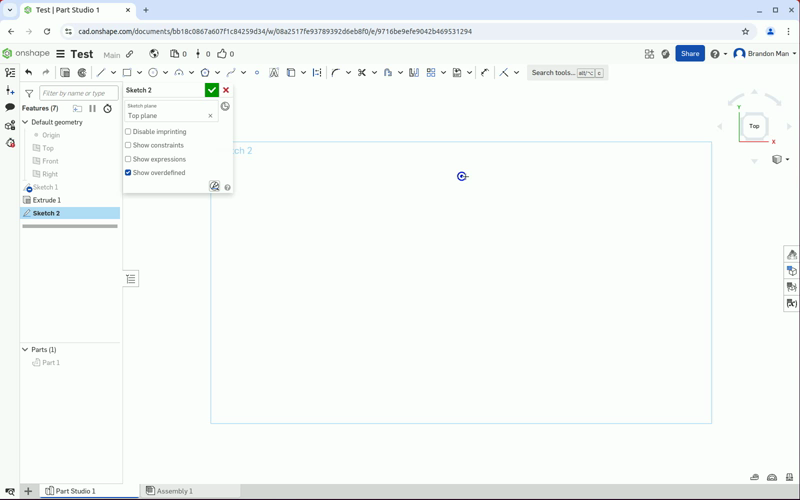
key_down(shift)
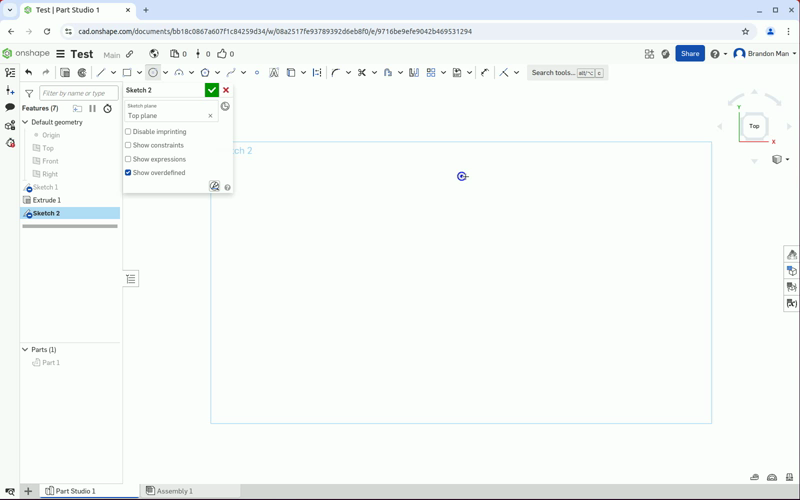
mouse_move(461, 176)
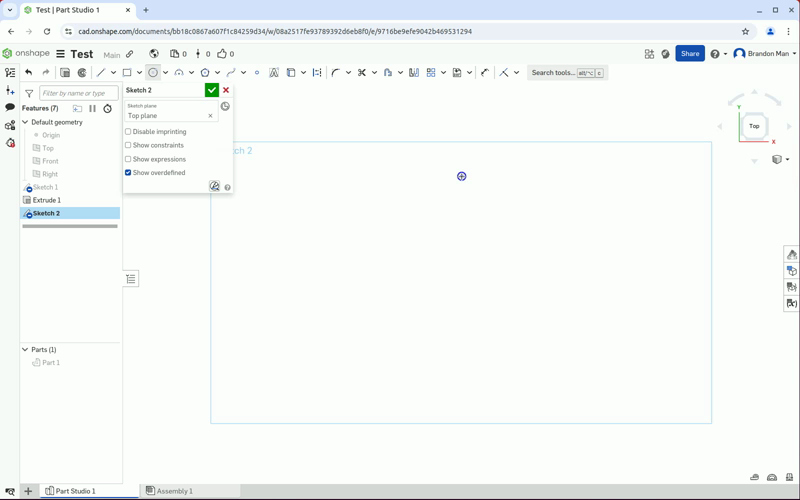
scroll(6)
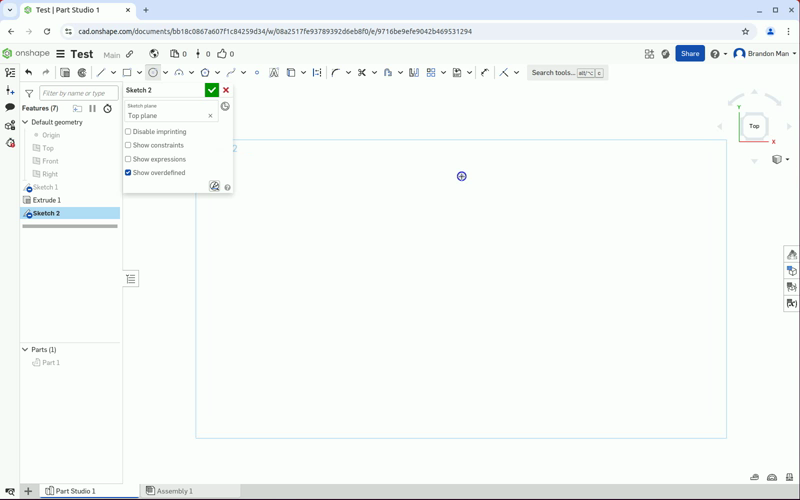
scroll(6)
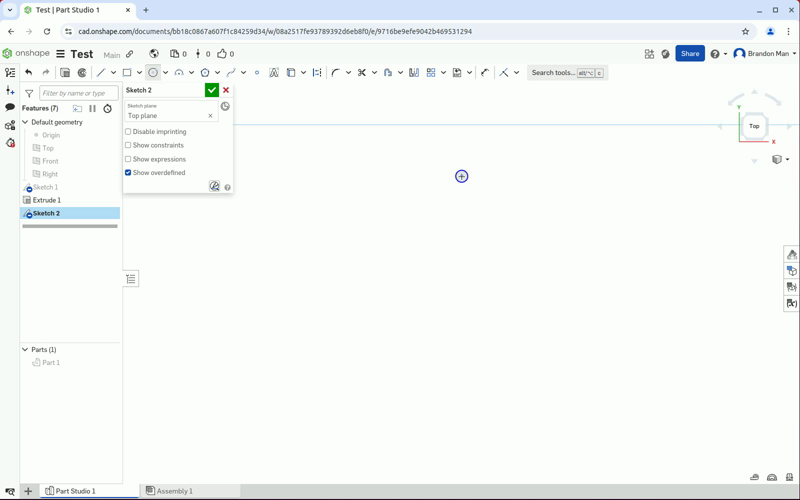
scroll(6)
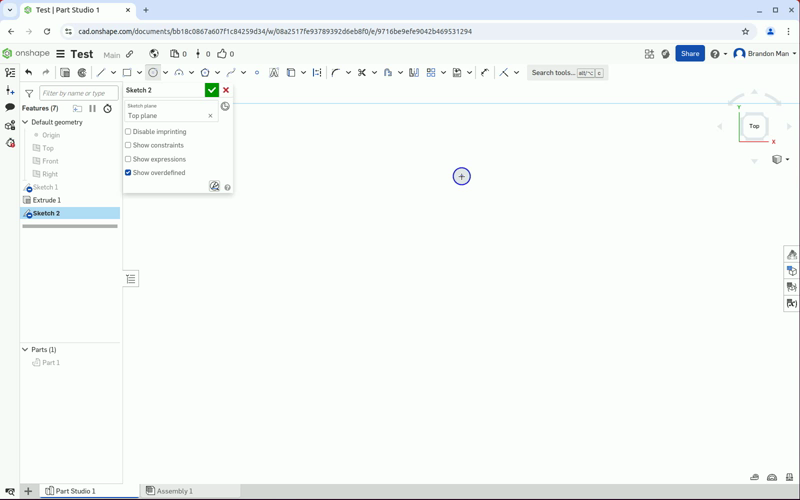
scroll(6)
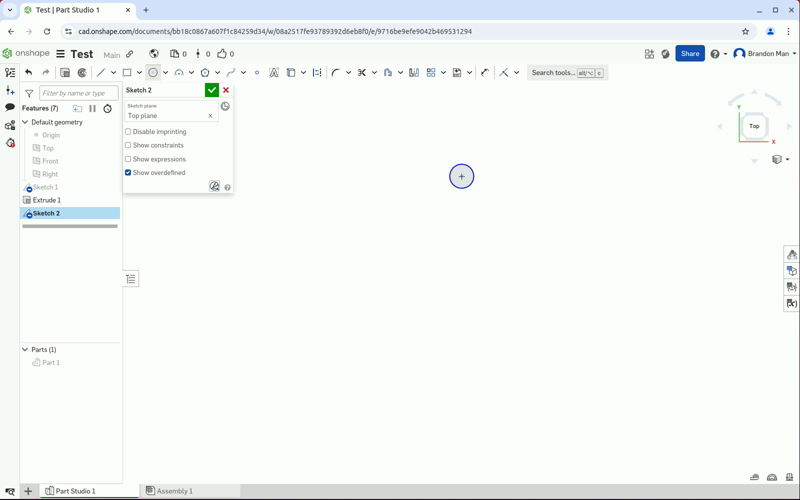
scroll(6)
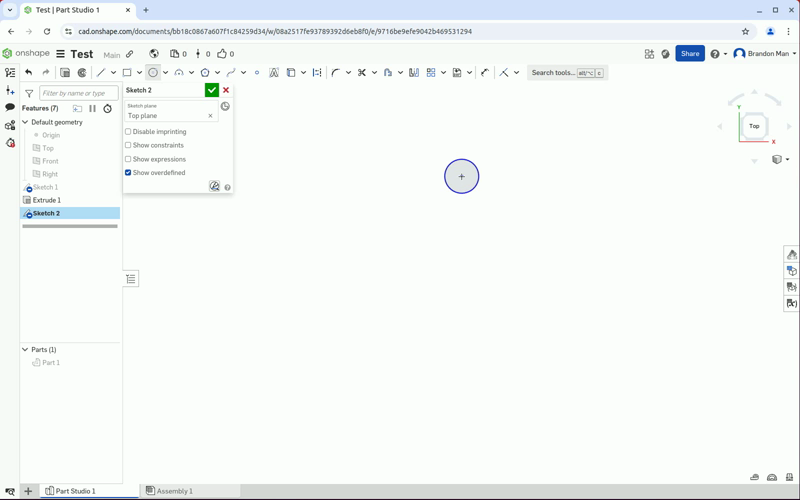
scroll(6)
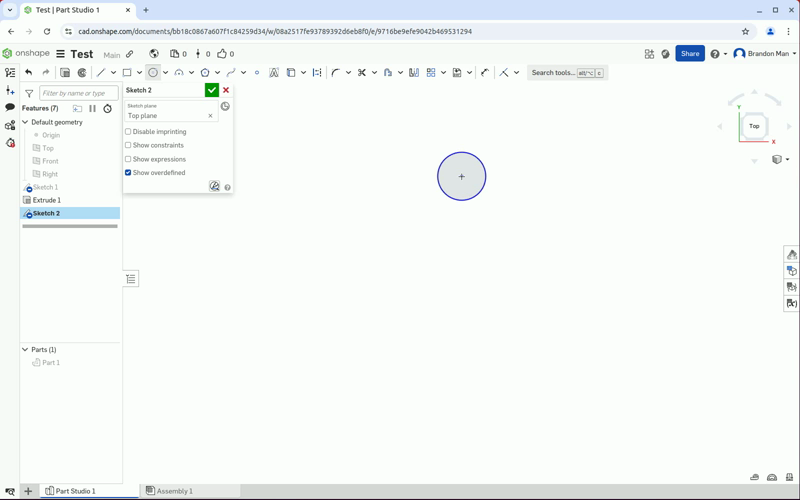
scroll(6)
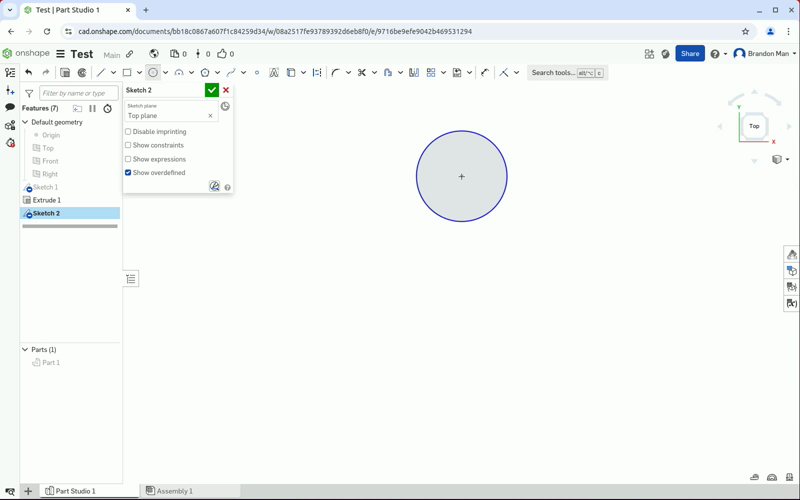
click(461, 176)
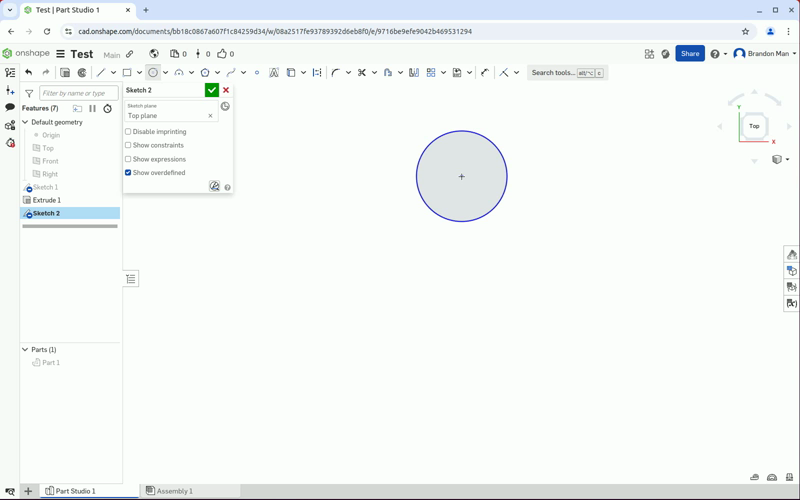
scroll(-6)
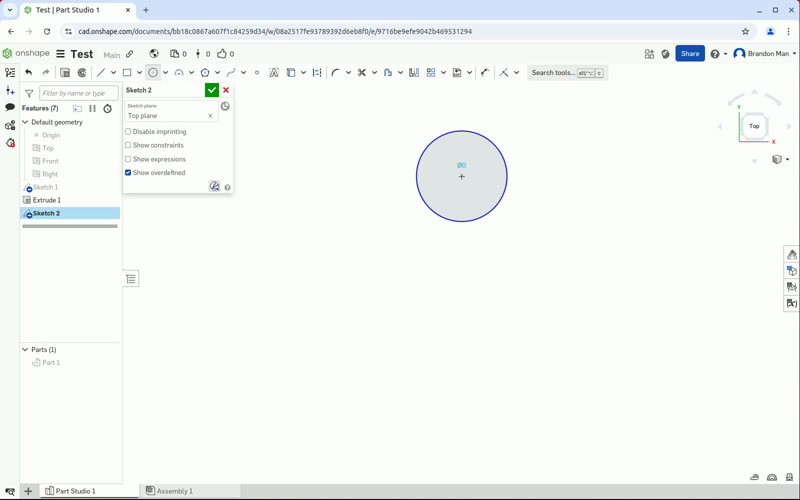
scroll(-6)
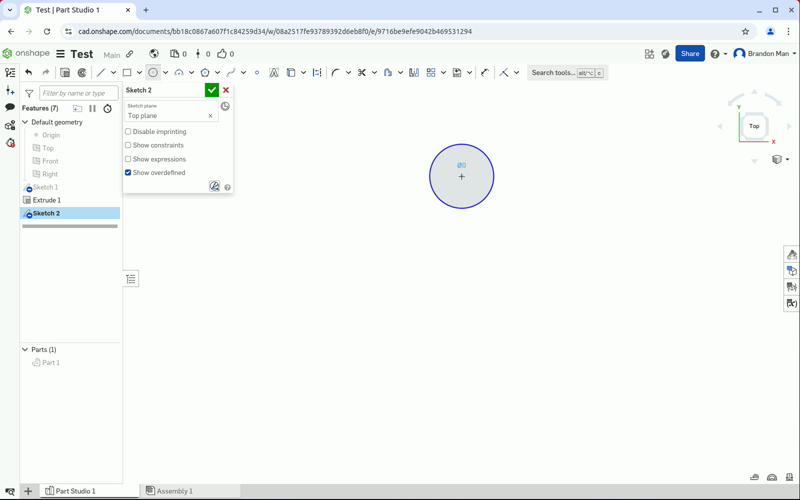
scroll(-6)
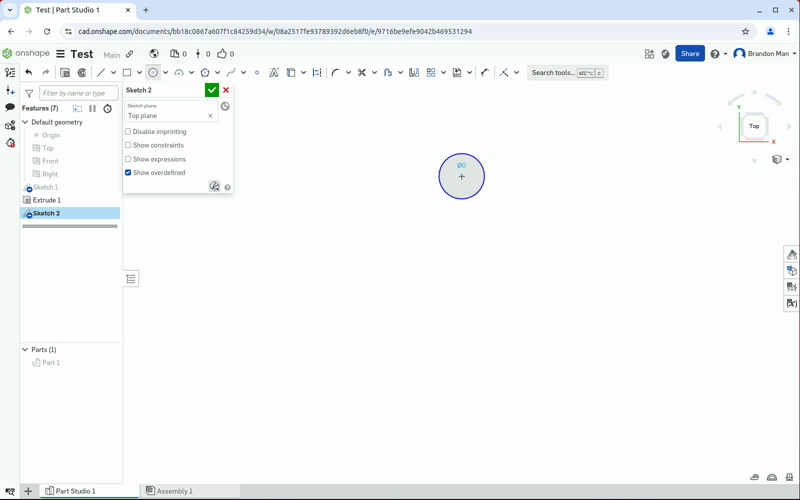
scroll(-6)
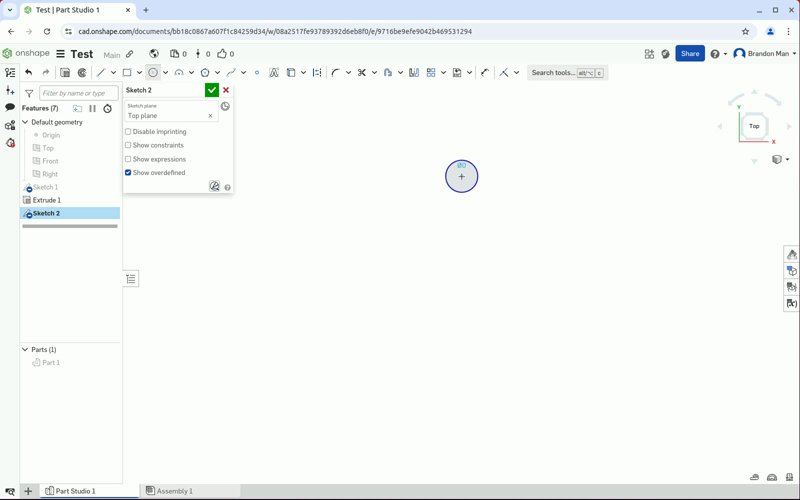
scroll(-6)
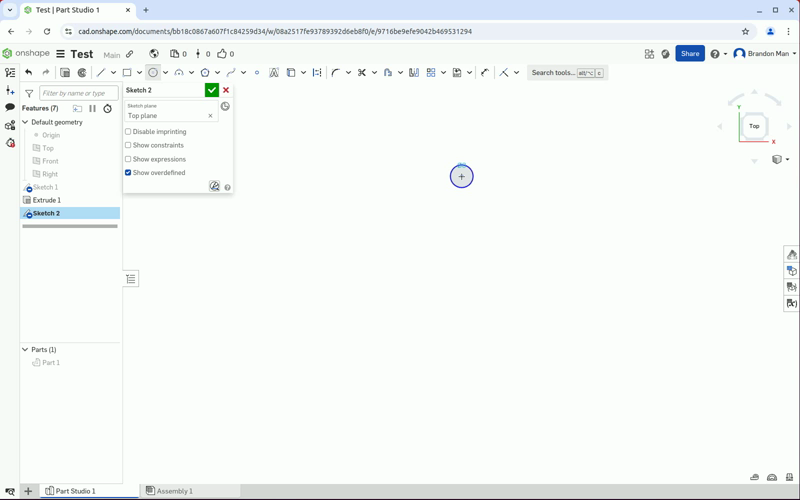
scroll(-6)
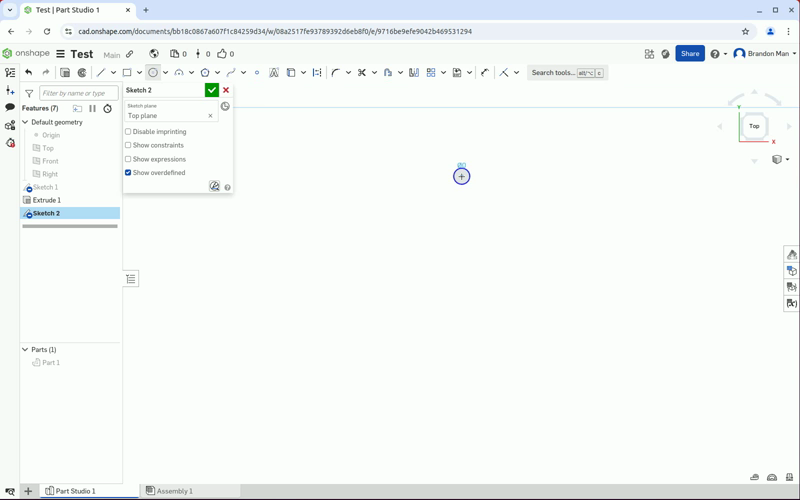
scroll(-6)
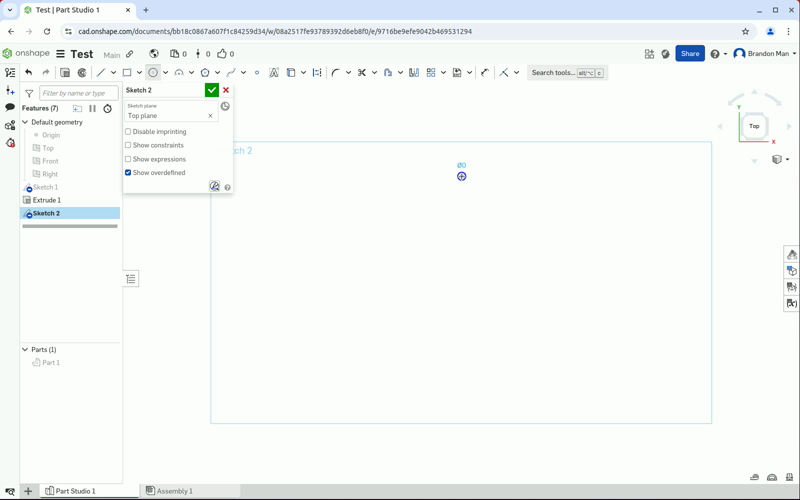
key_up(shift)
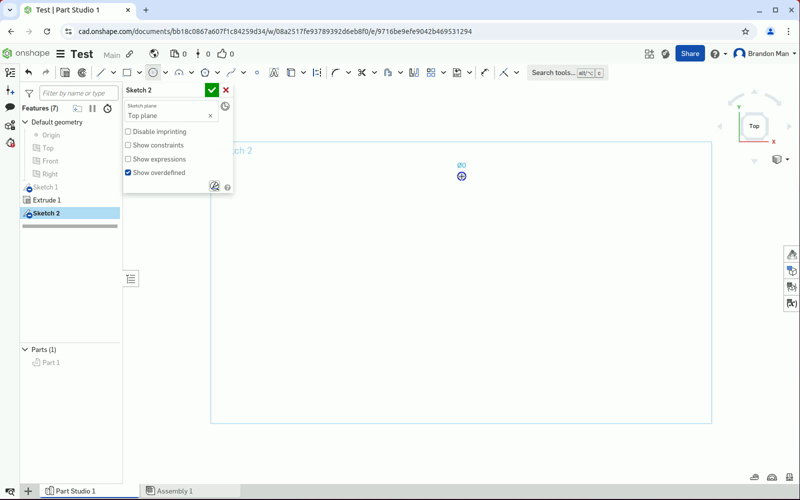
mouse_move(464, 176)
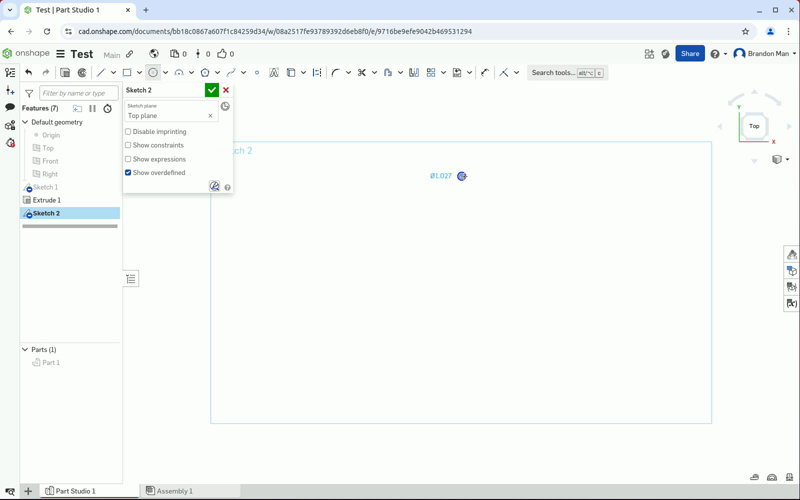
scroll(6)
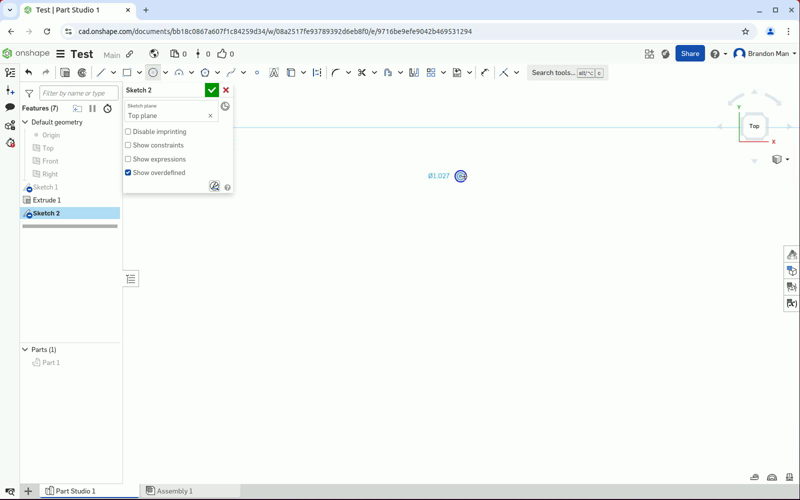
scroll(6)
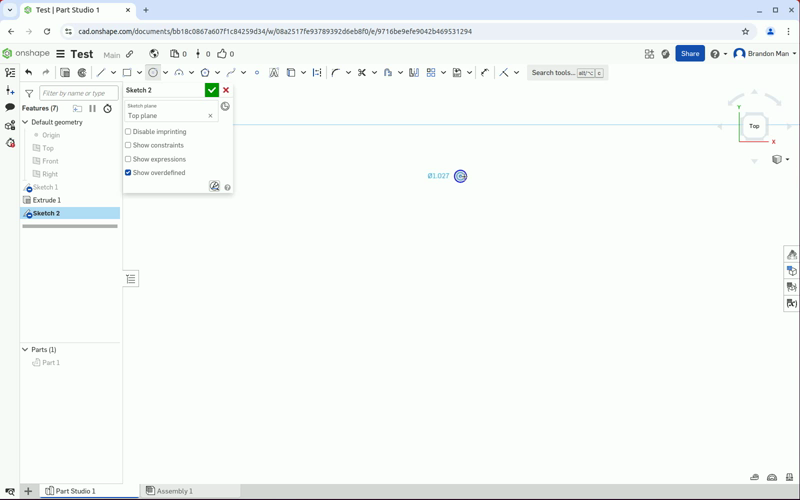
scroll(6)
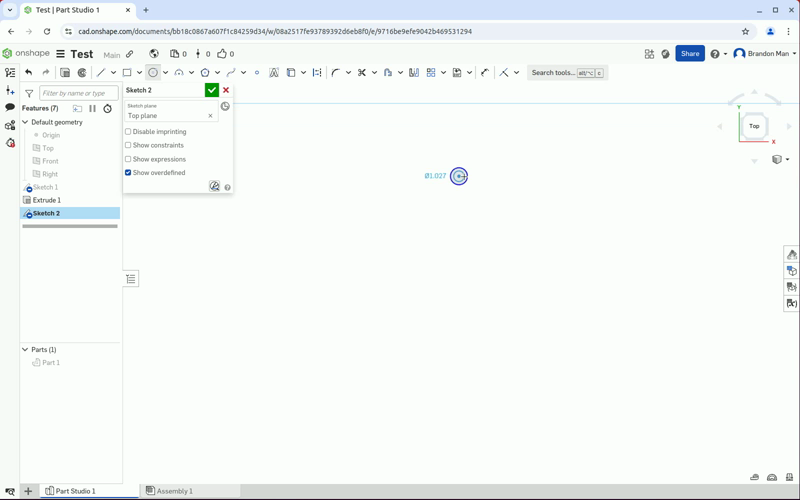
scroll(6)
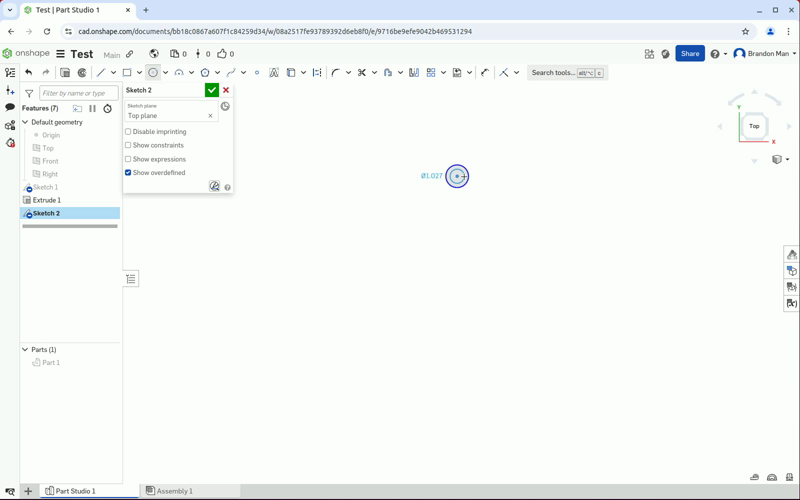
scroll(6)
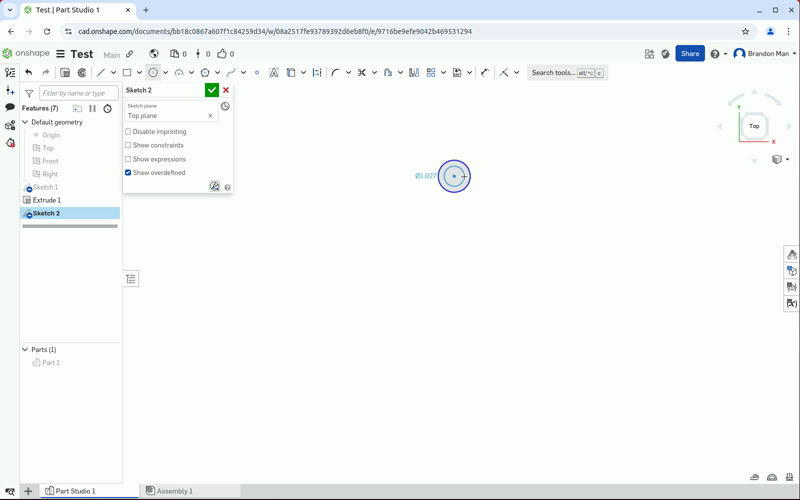
scroll(6)
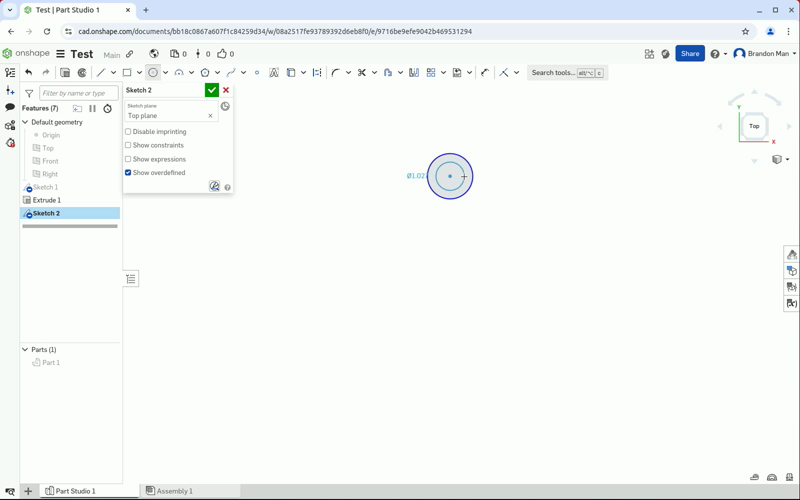
scroll(6)
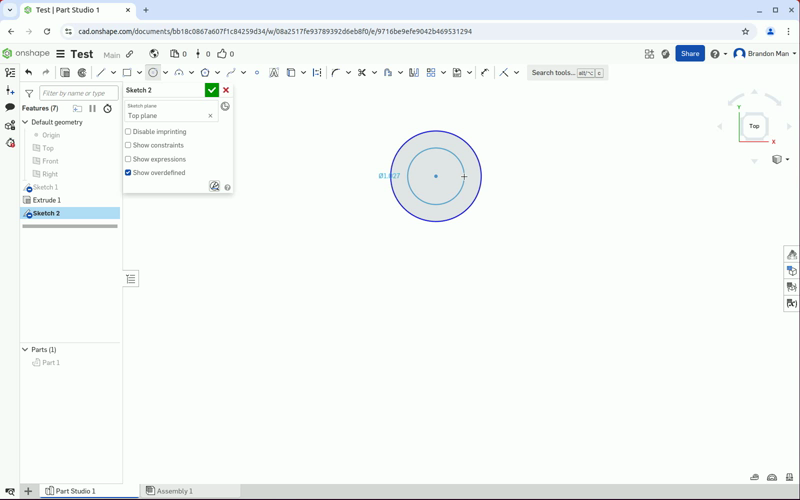
click(464, 176)
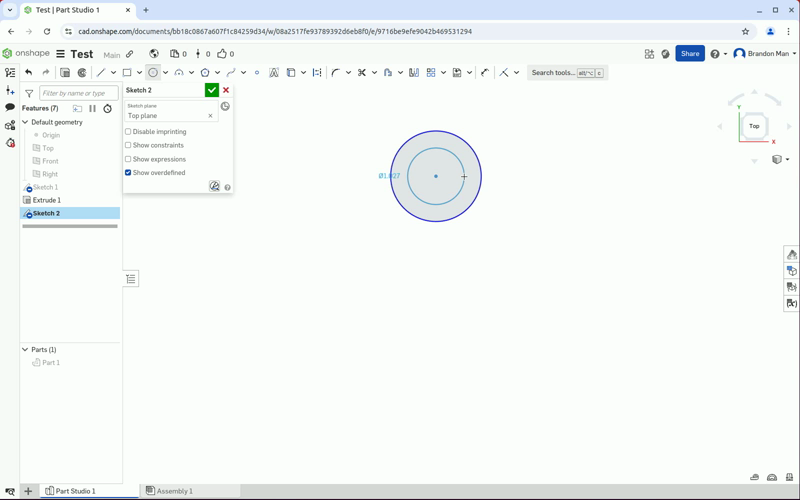
scroll(-6)
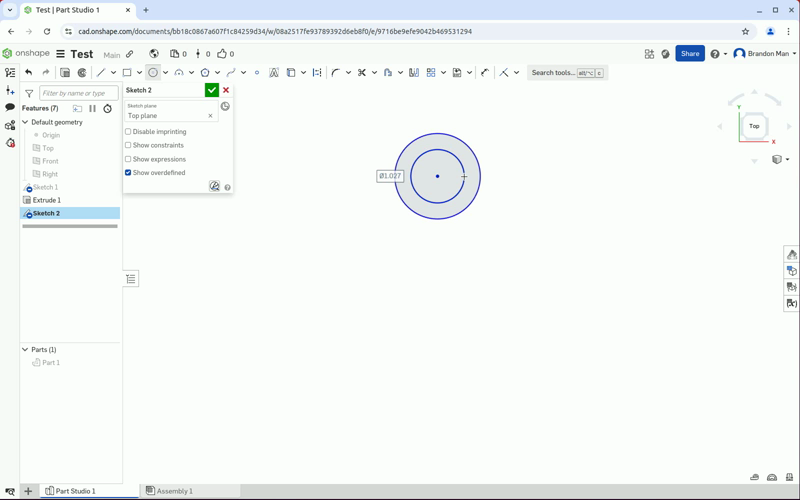
scroll(-6)
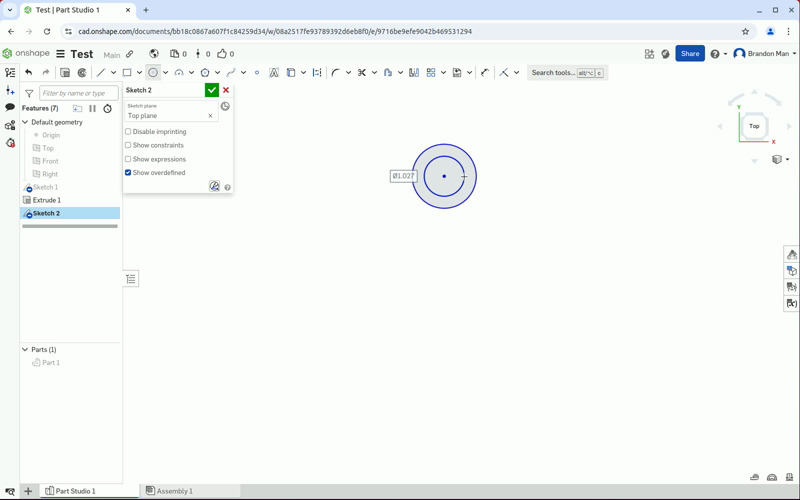
scroll(-6)
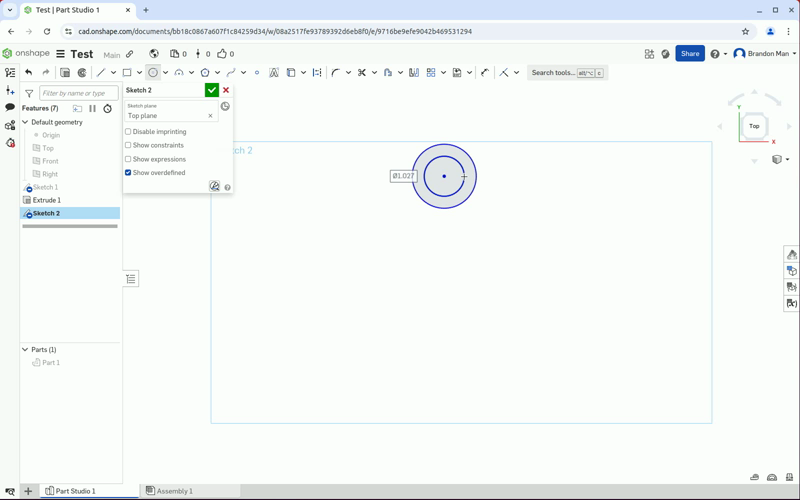
scroll(-6)
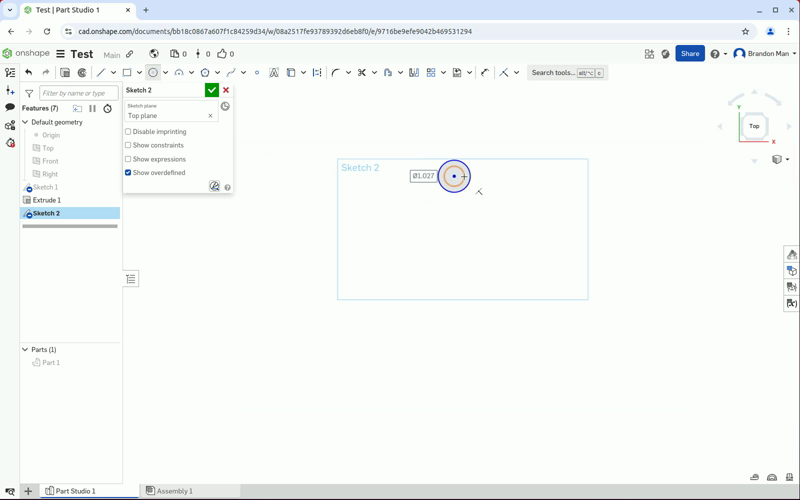
scroll(-6)
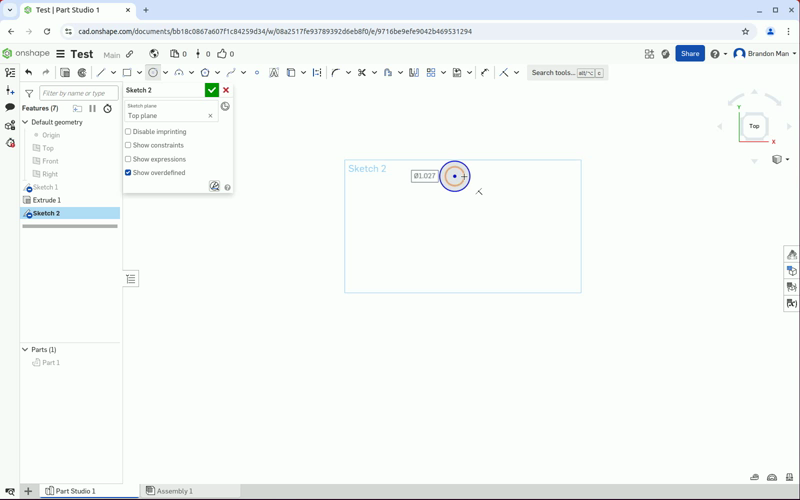
scroll(-6)
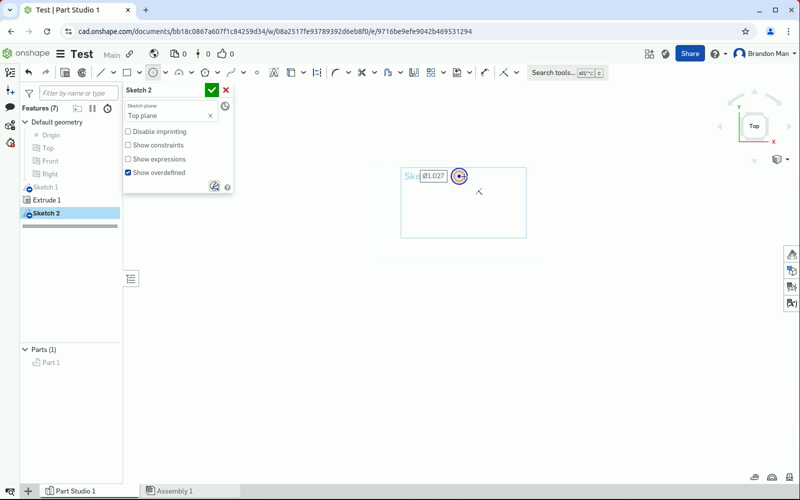
scroll(-6)
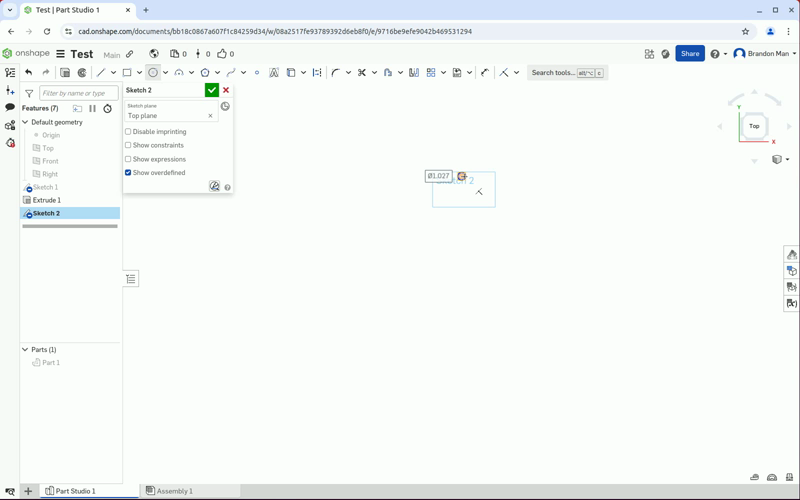
key(esc)
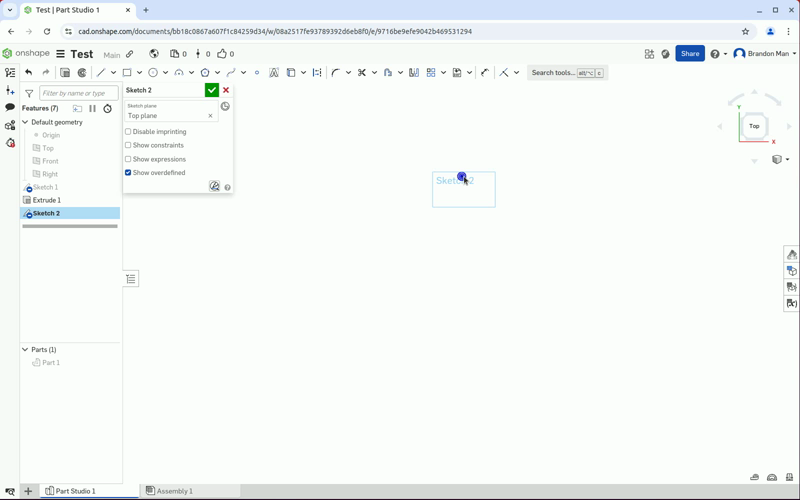
mouse_move(464, 176)
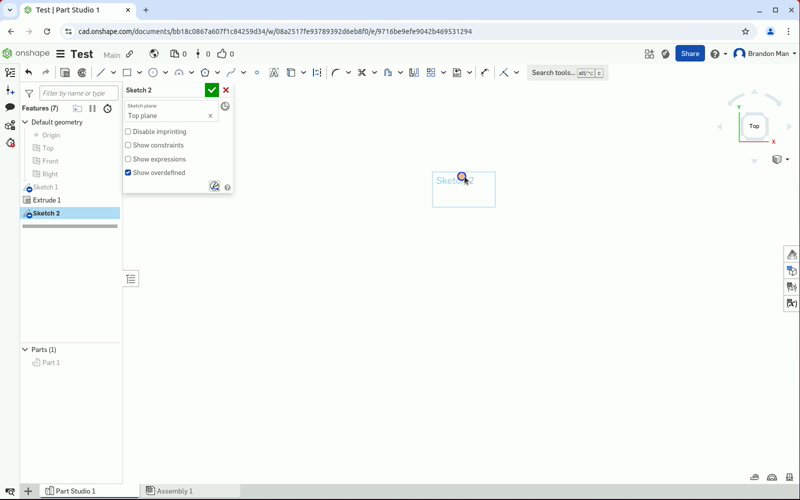
scroll(6)
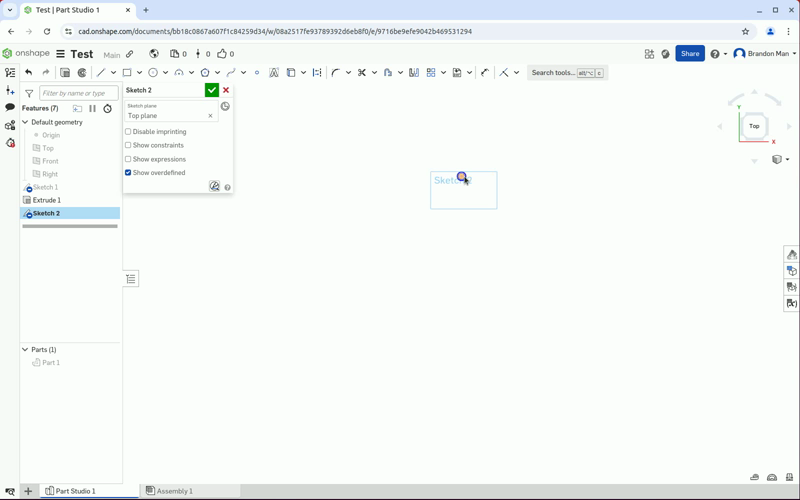
scroll(6)
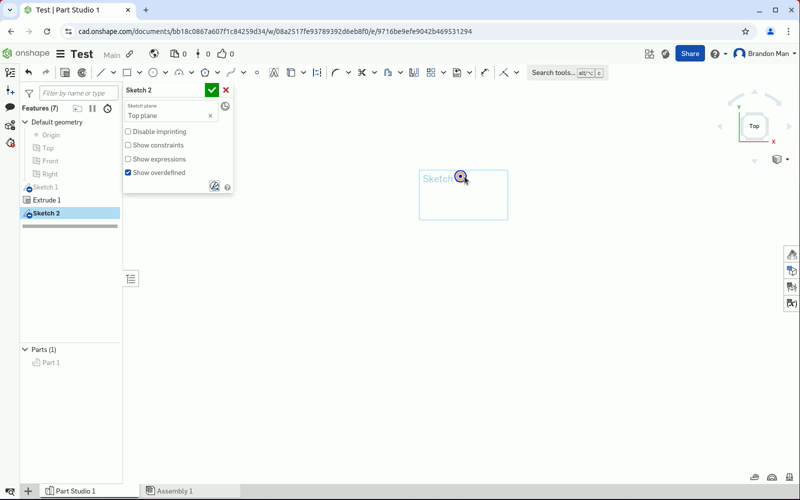
scroll(6)
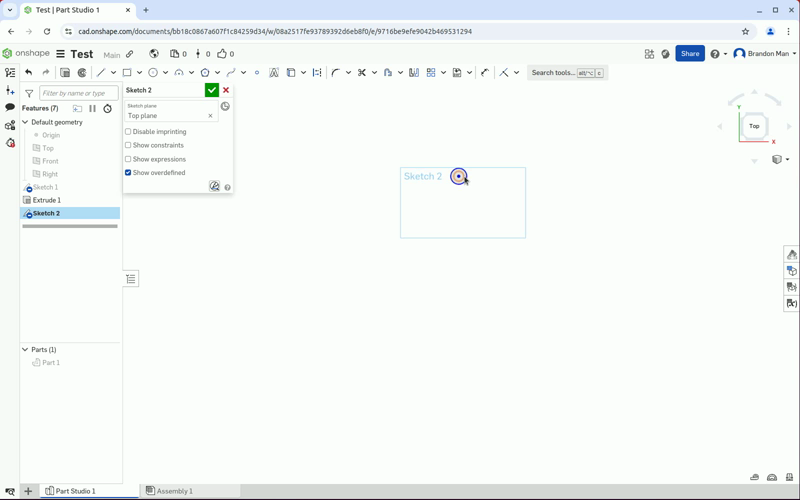
scroll(6)
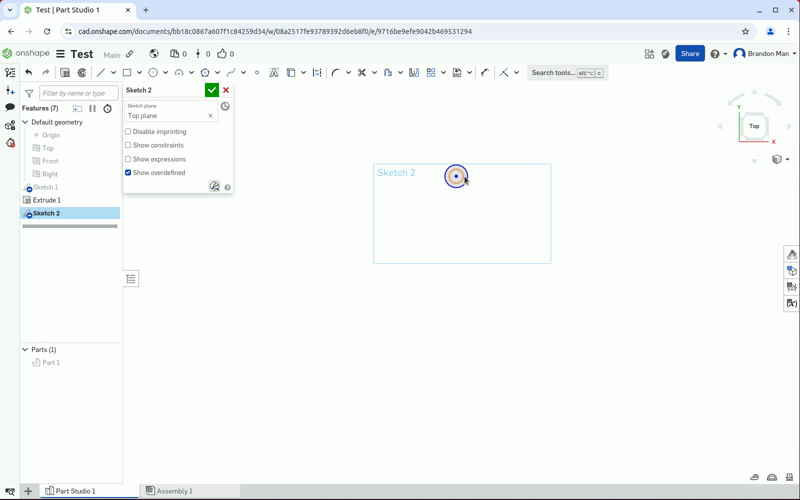
scroll(6)
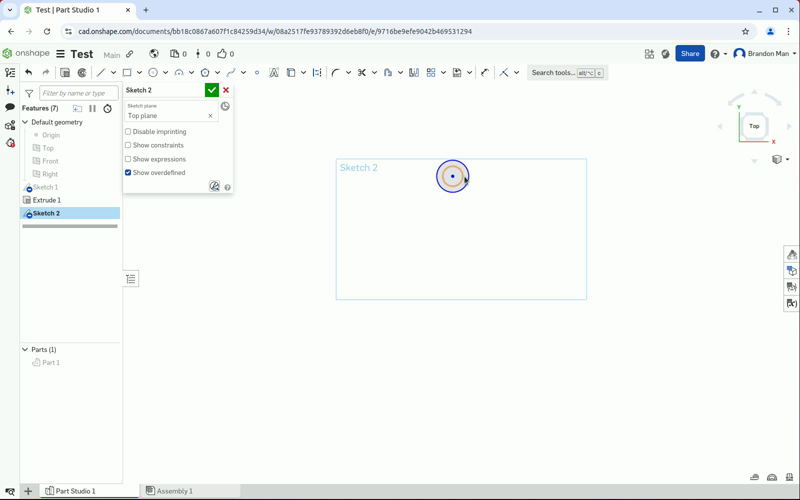
scroll(6)
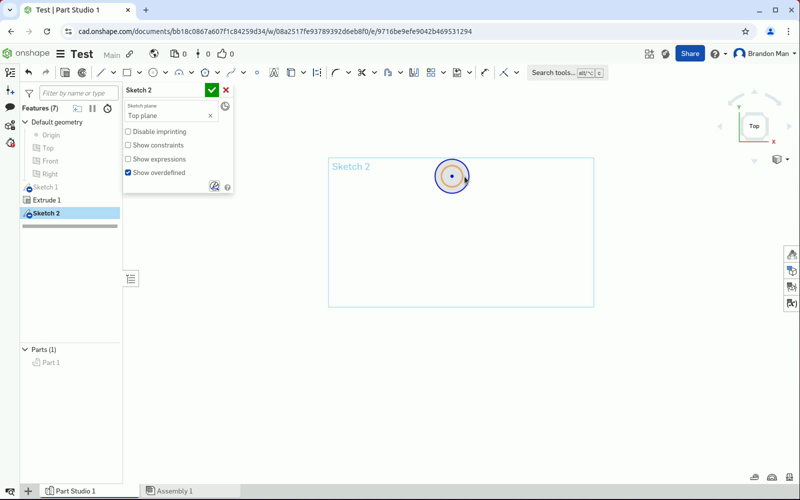
scroll(6)
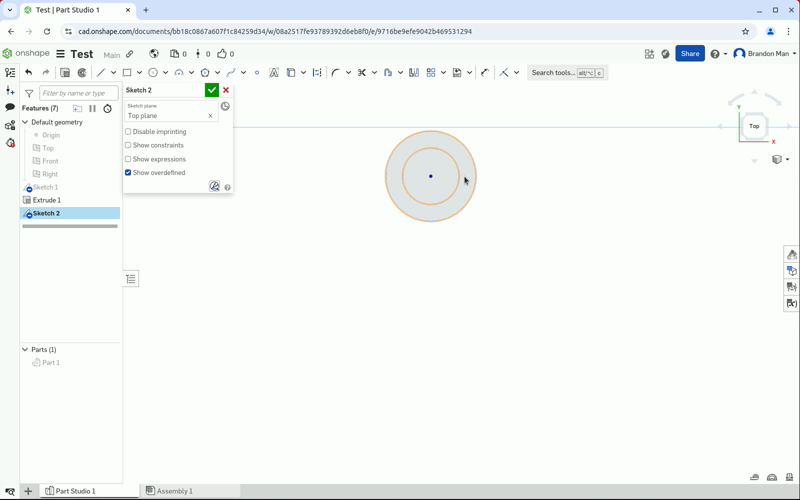
click(464, 176)
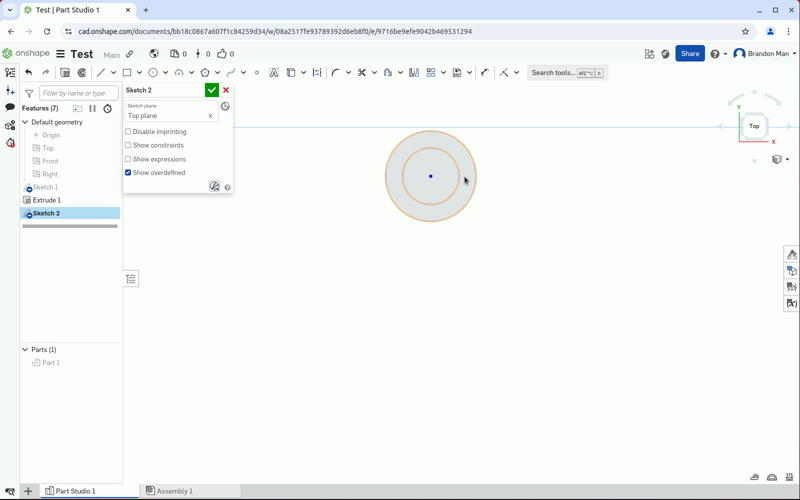
scroll(-6)
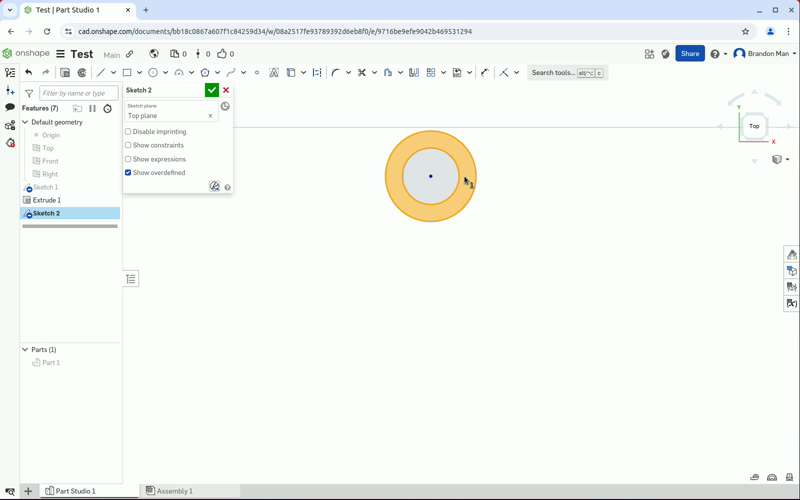
scroll(-6)
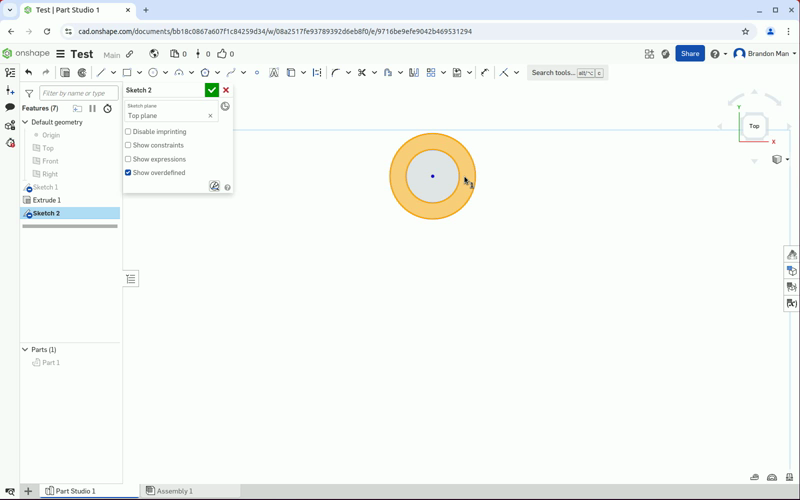
scroll(-6)
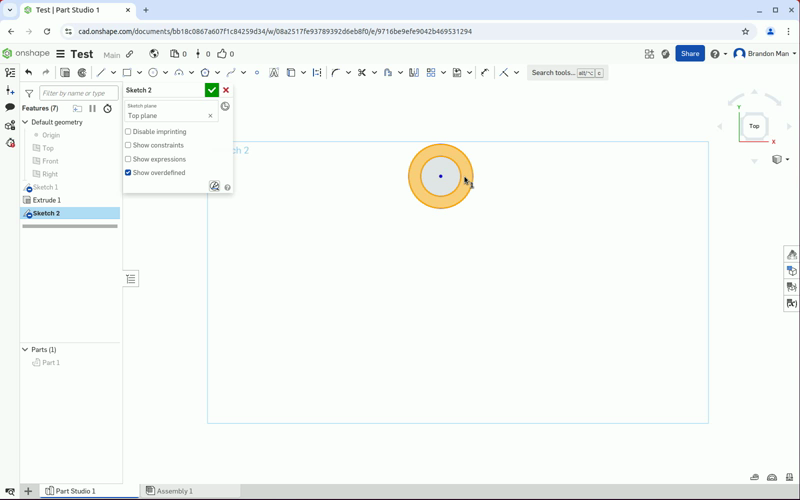
scroll(-6)
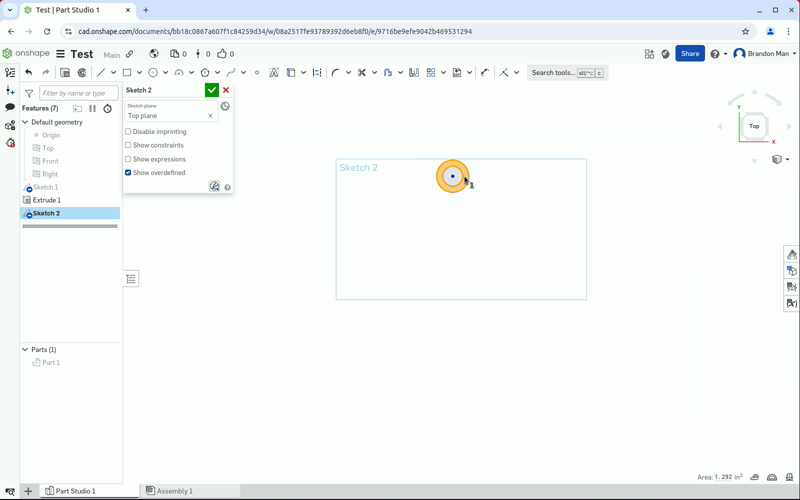
scroll(-6)
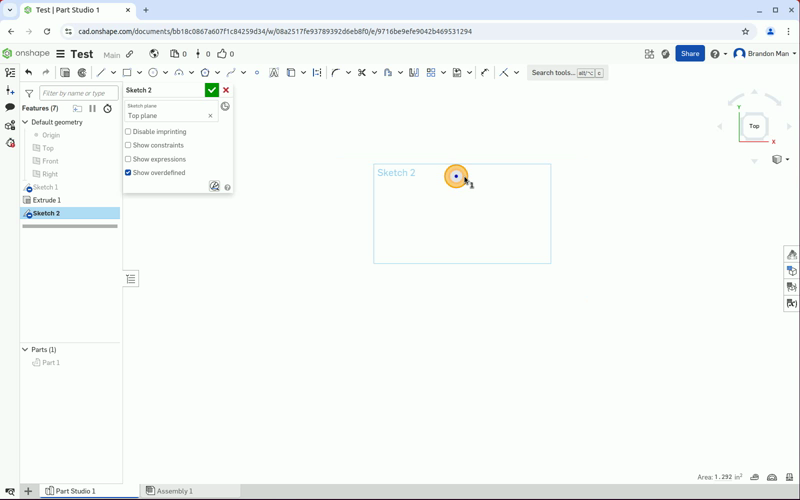
scroll(-6)
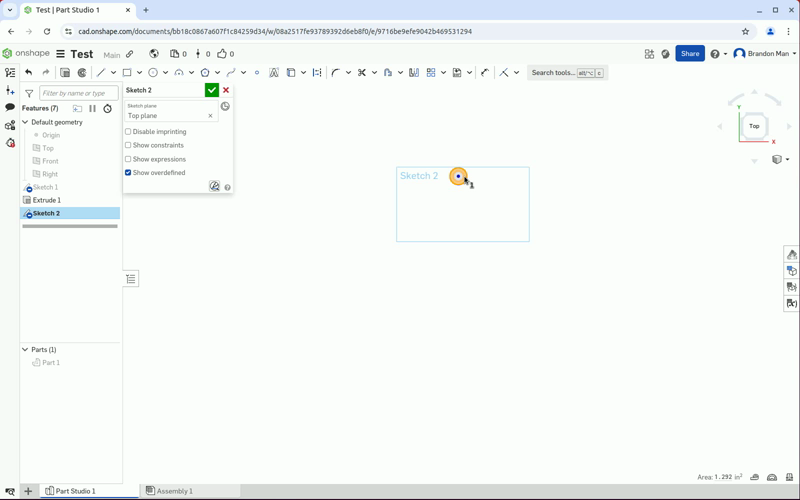
scroll(-6)
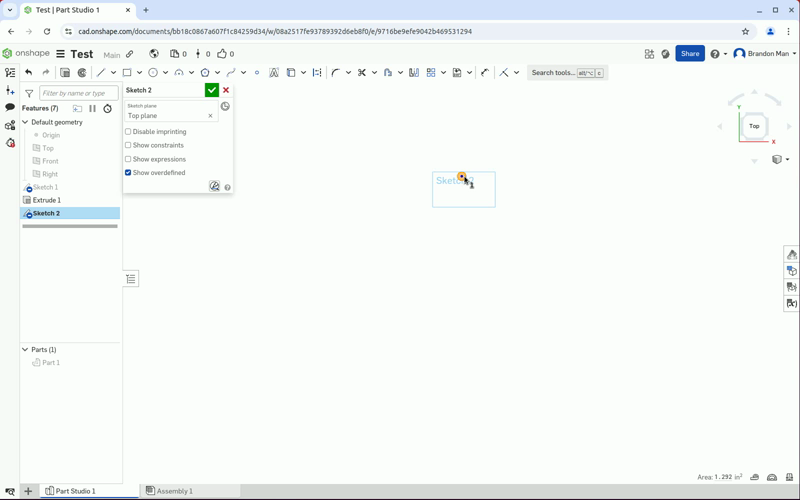
mouse_move(73, 352)
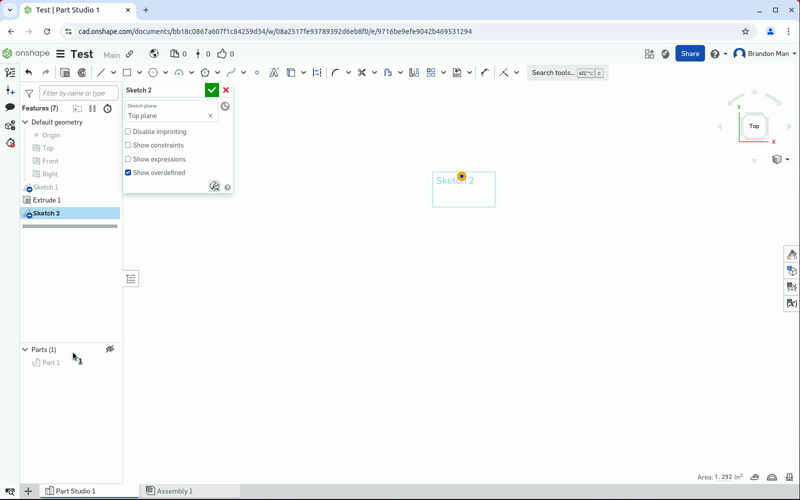
key(shift+y)
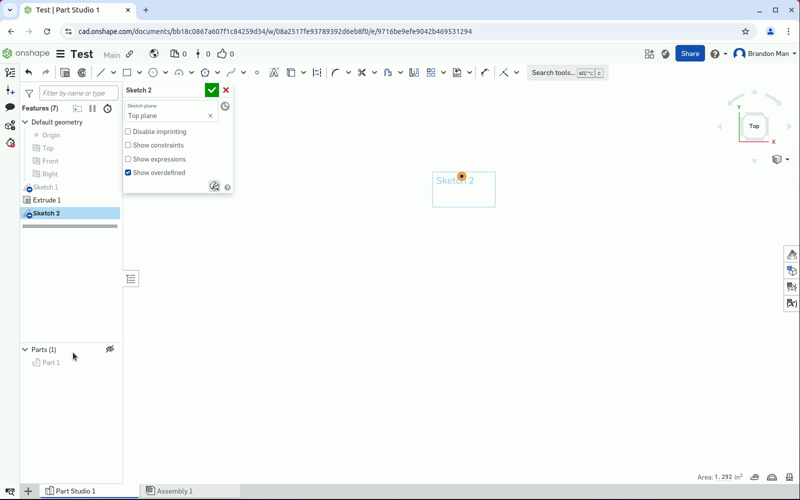
key(shift+e)
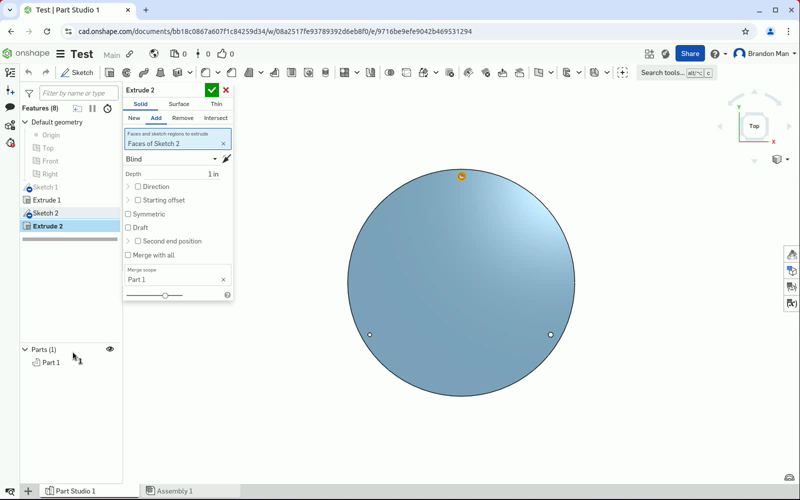
mouse_move(143, 106)
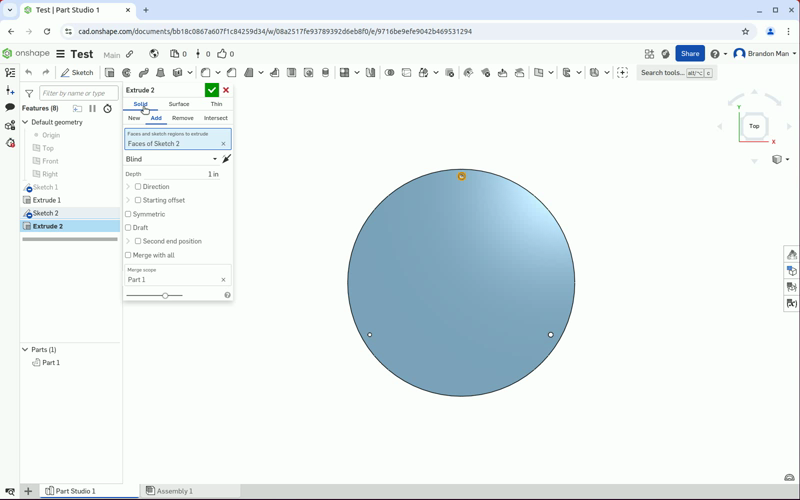
click(143, 106)
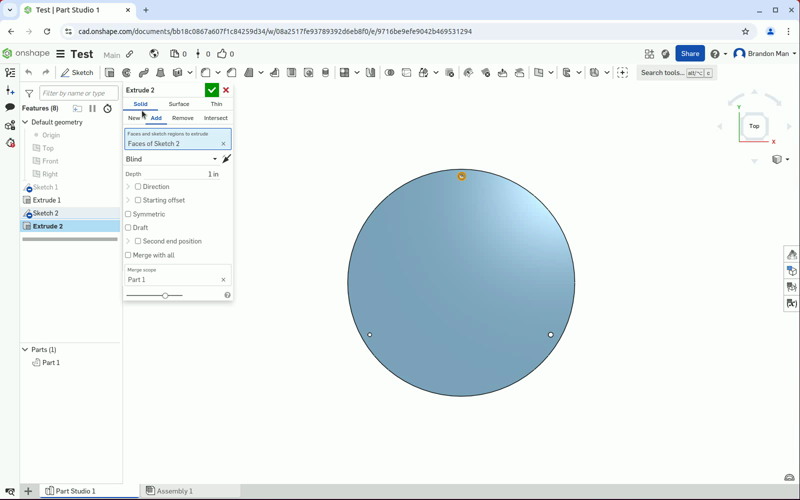
mouse_move(137, 120)
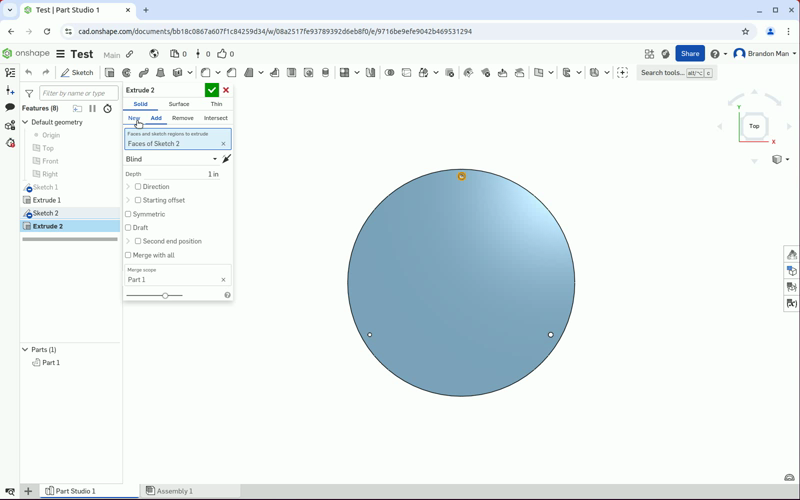
click(137, 120)
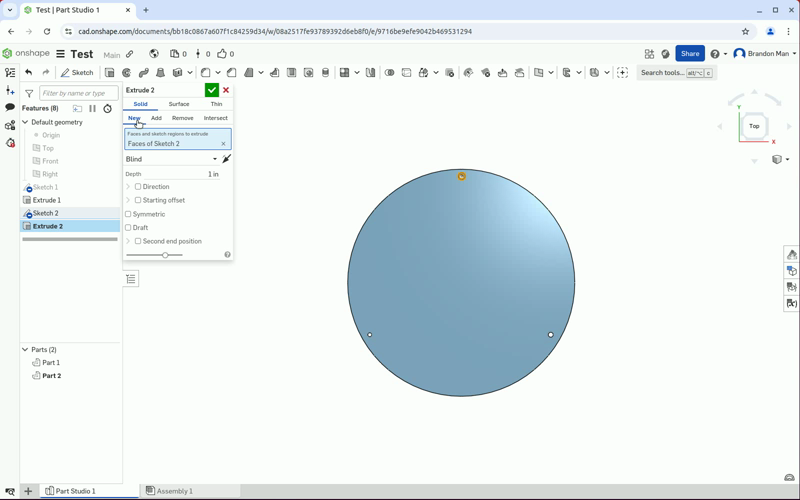
key(tab, 4)
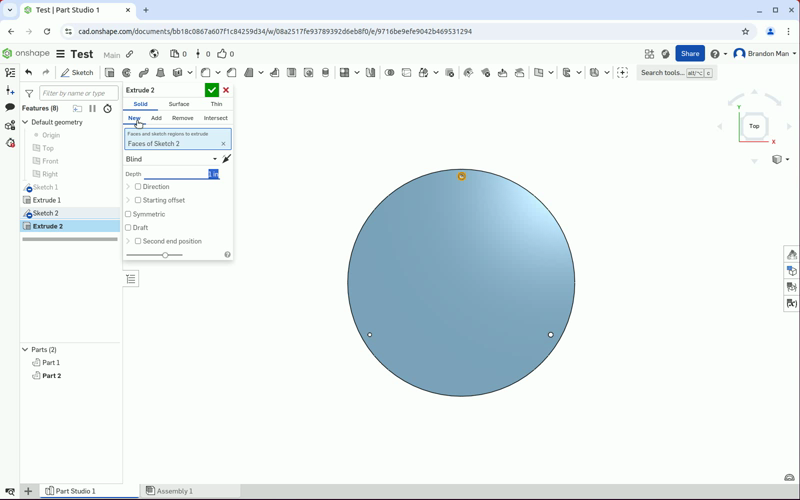
text(1.444)
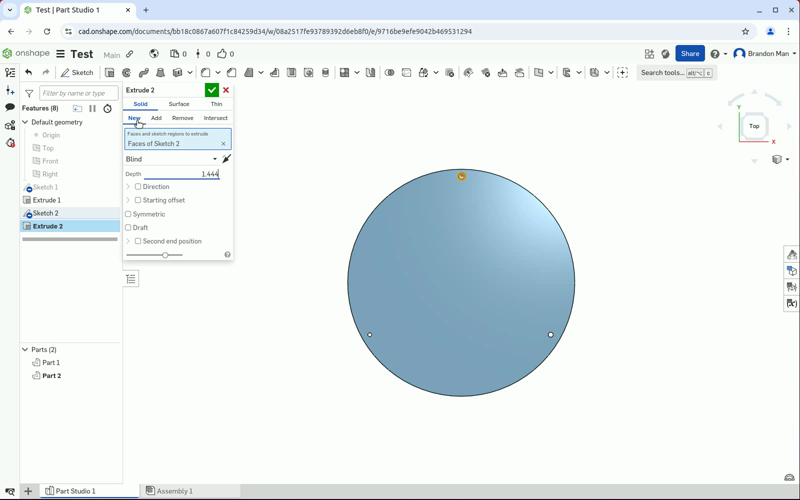
key(enter)
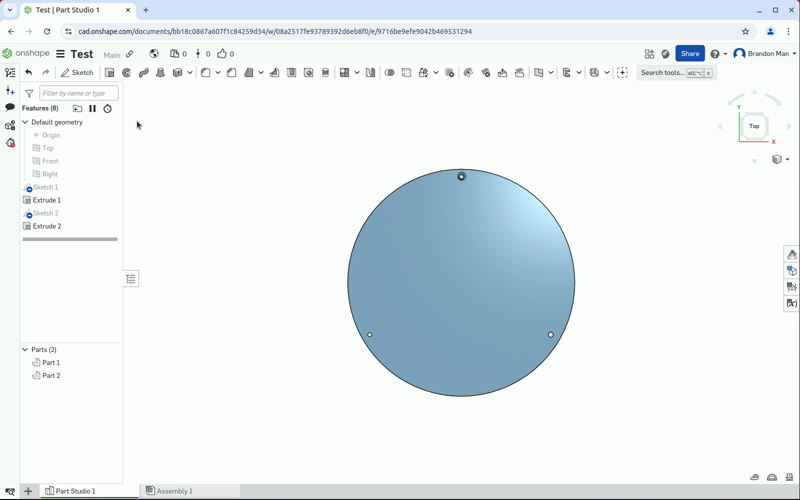
key(shift+h)
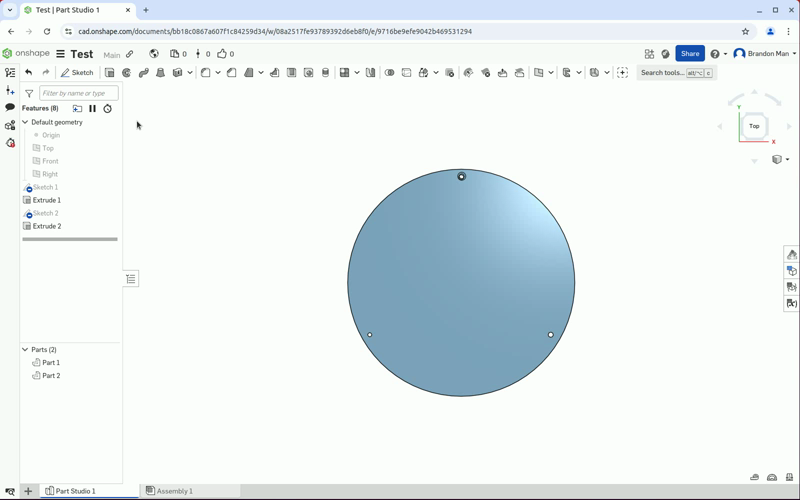
key(shift+h)
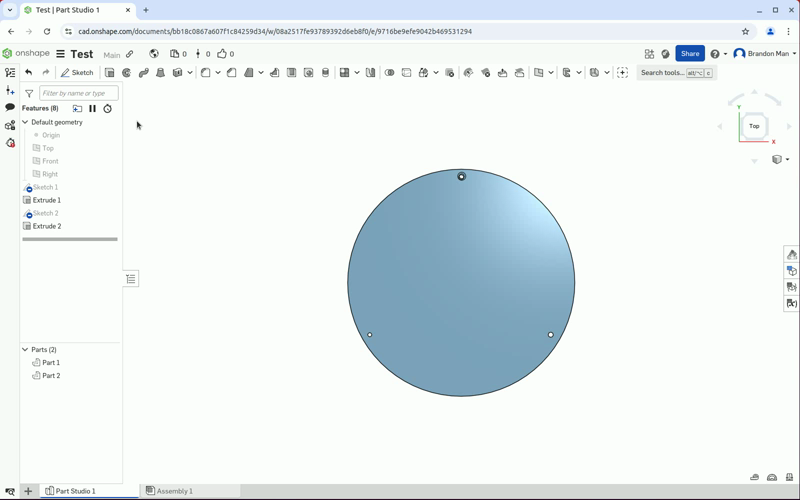
mouse_move(73, 189)
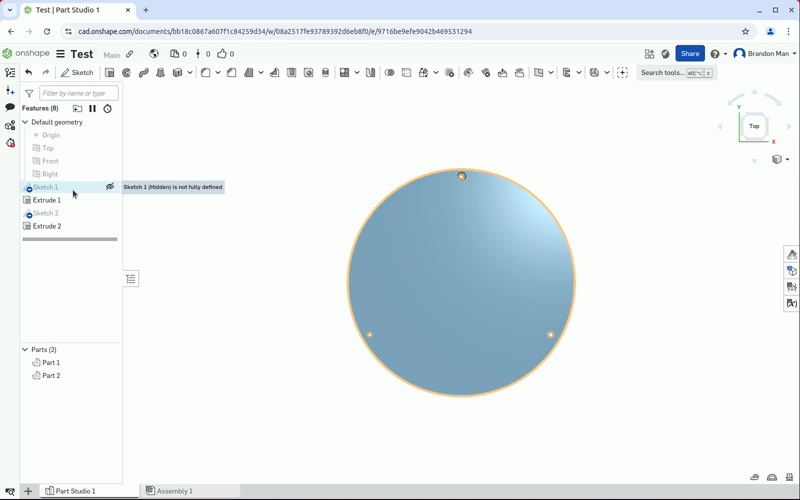
click(73, 189)
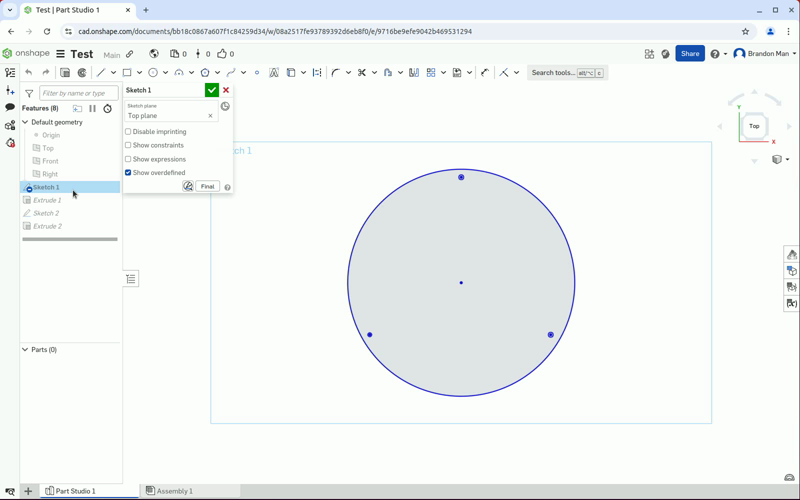
mouse_move(229, 92)
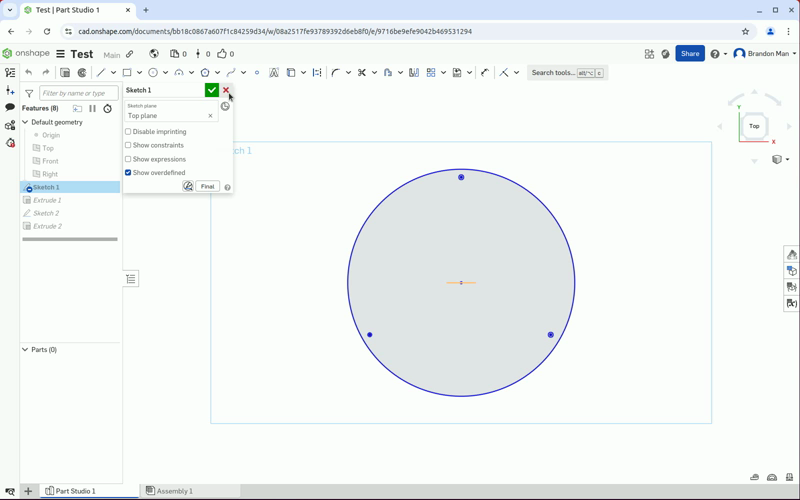
click(229, 92)
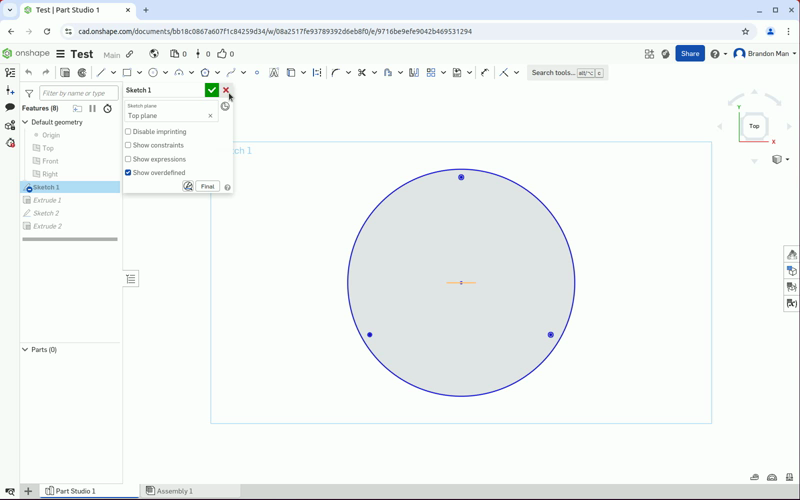
key(shift+s)
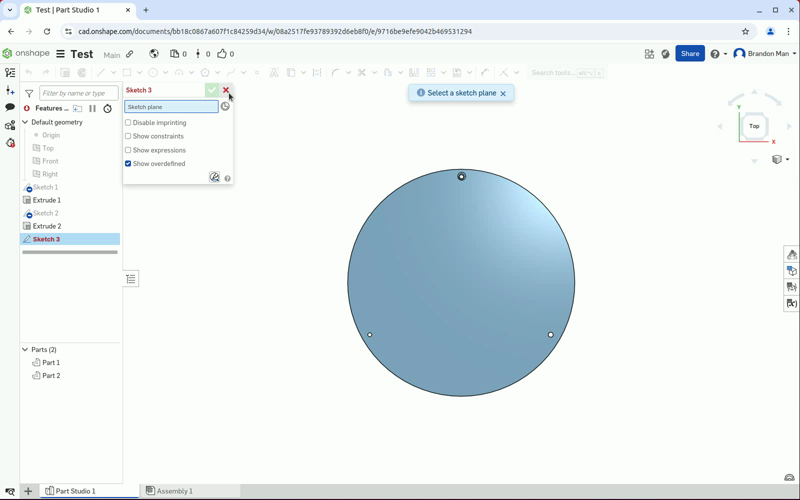
mouse_move(73, 150)
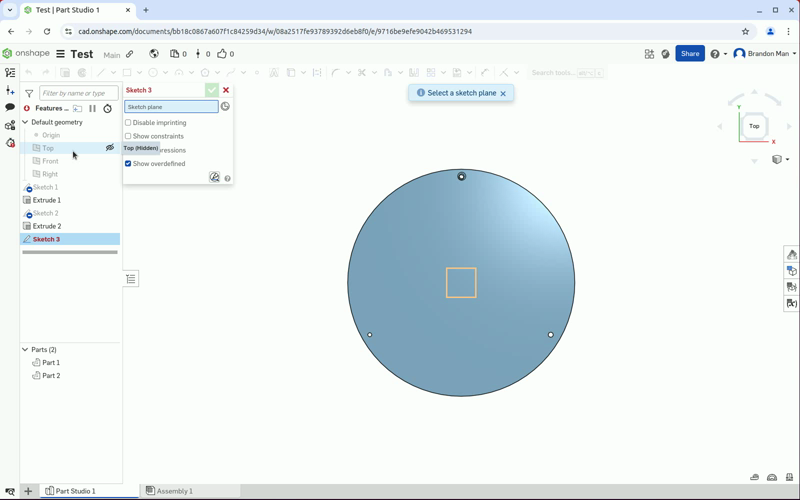
click(73, 150)
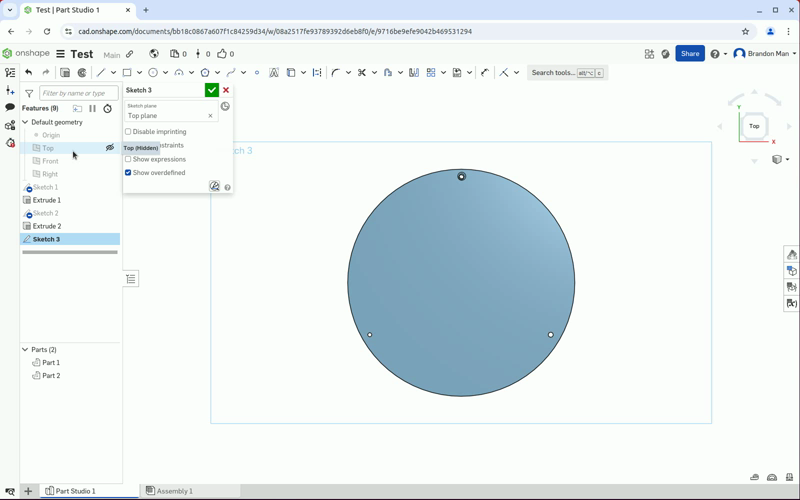
mouse_move(73, 352)
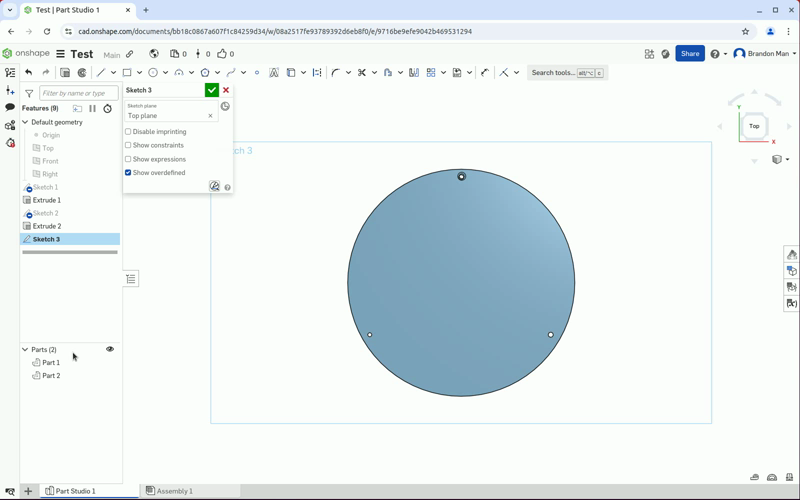
key(y)
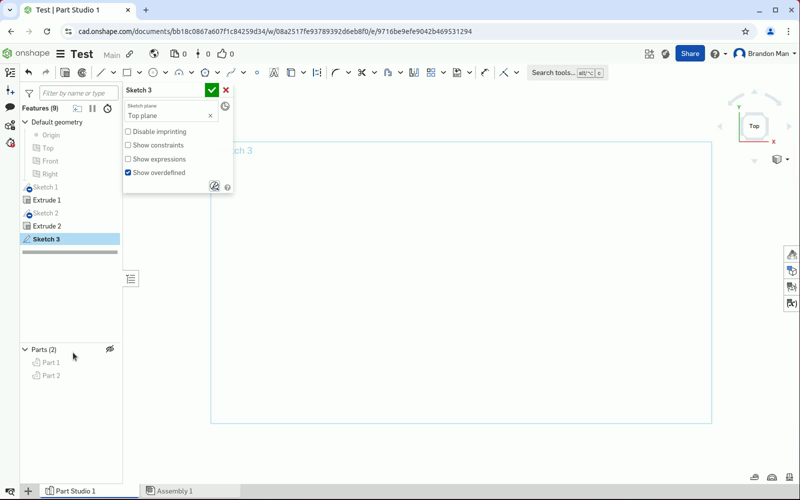
key(c)
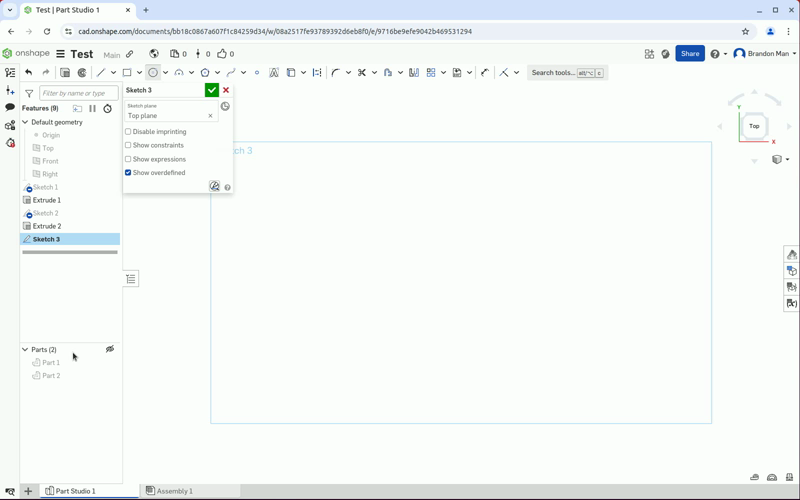
key_down(shift)
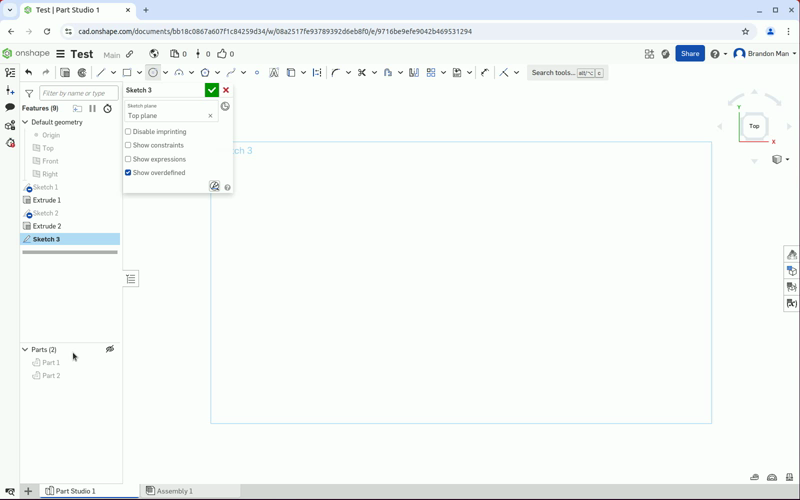
mouse_move(553, 335)
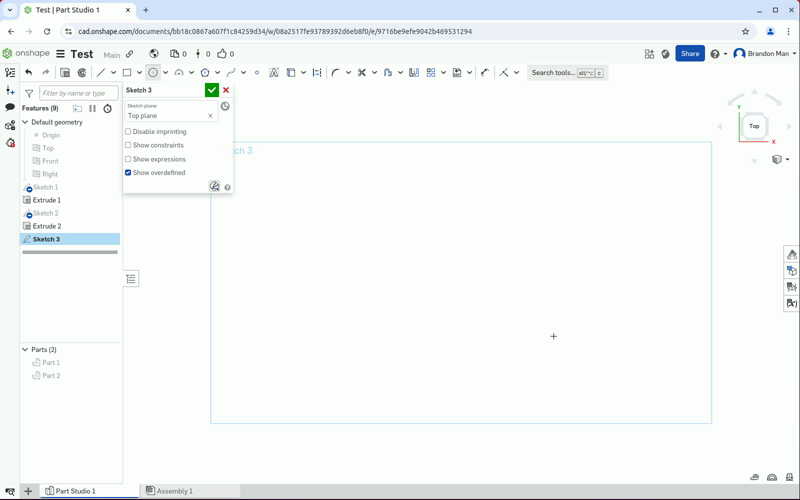
click(553, 335)
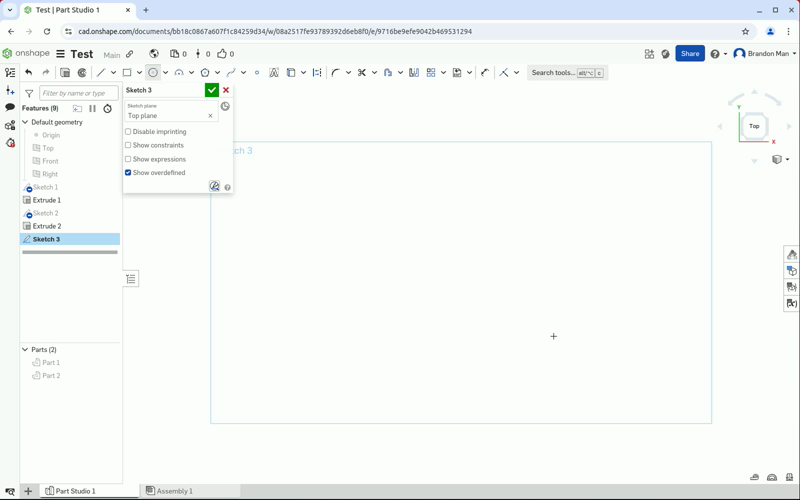
key_up(shift)
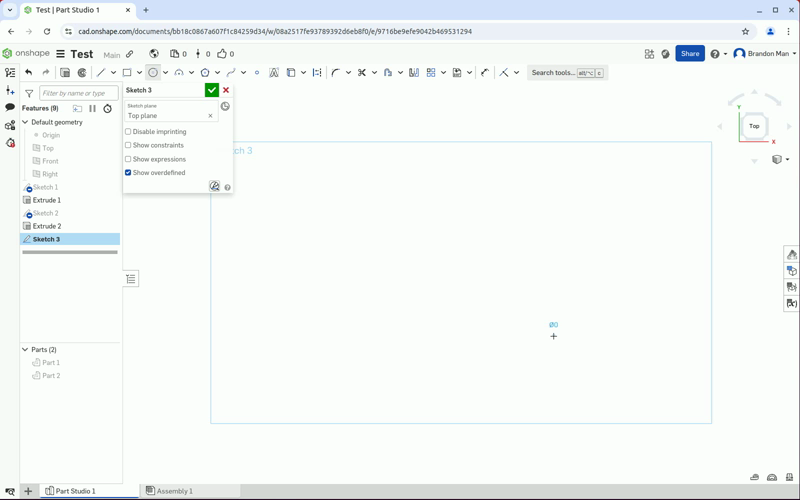
mouse_move(557, 335)
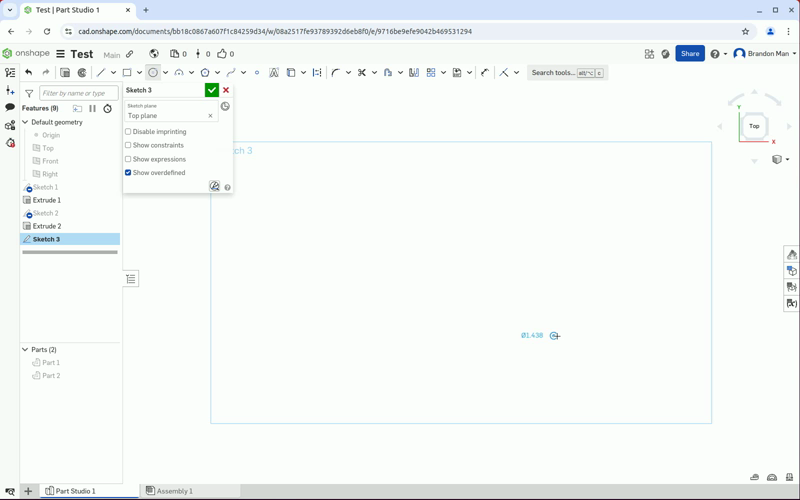
click(557, 335)
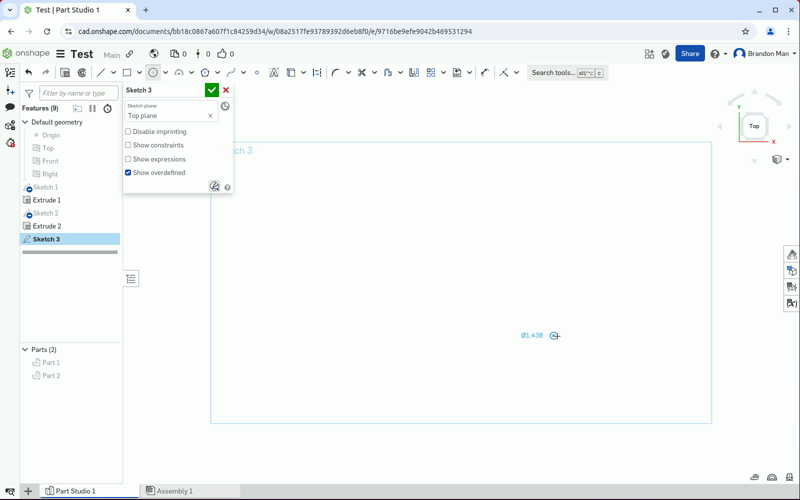
key(esc)
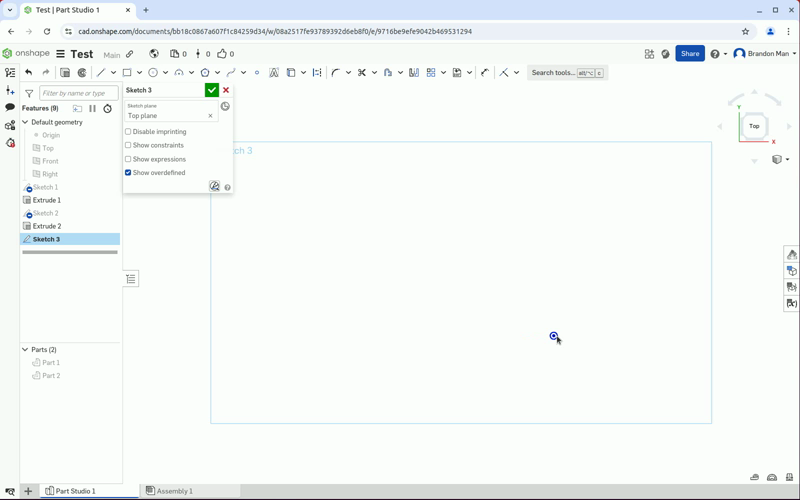
key(c)
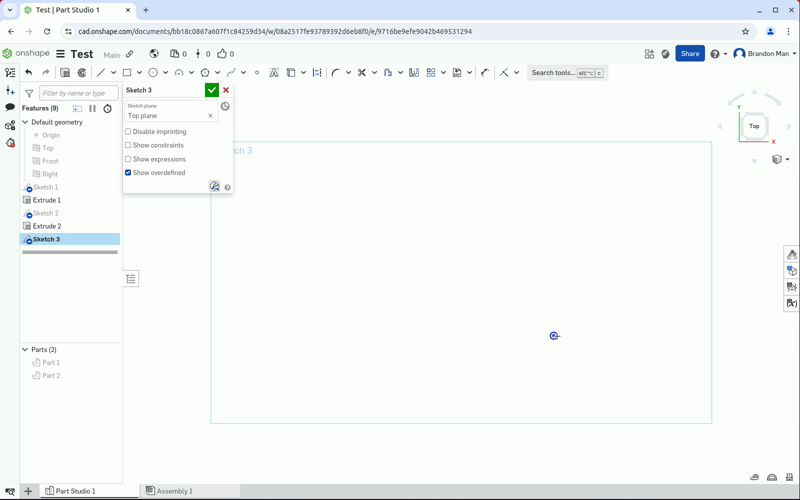
key_down(shift)
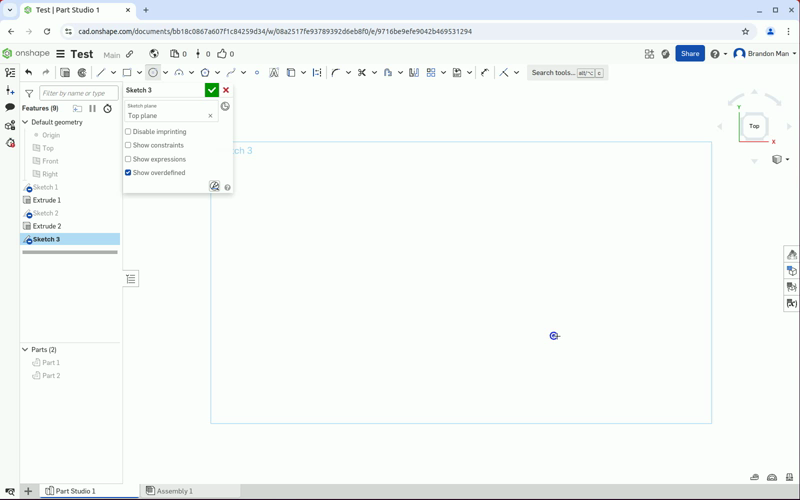
mouse_move(553, 335)
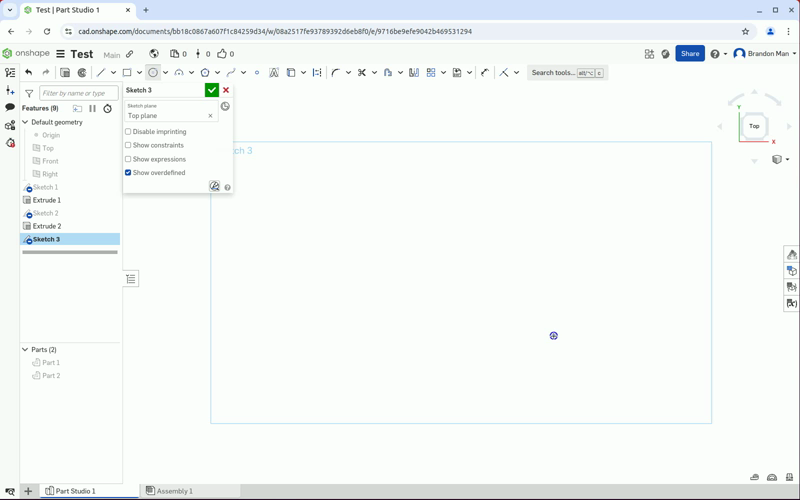
scroll(6)
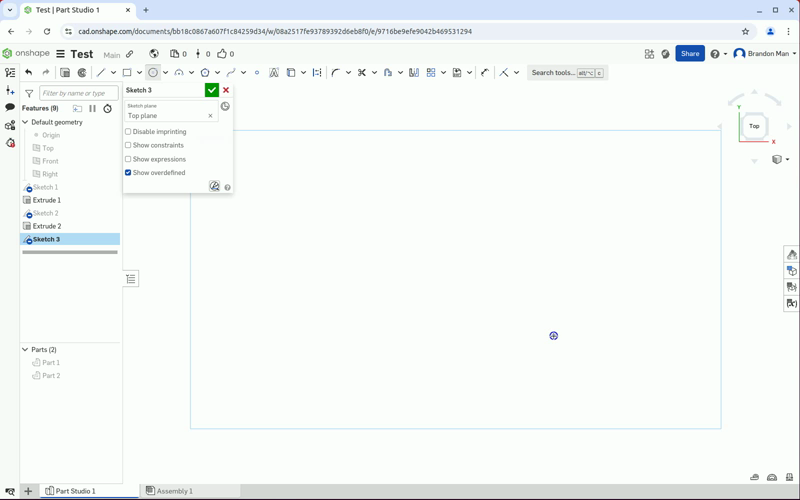
scroll(6)
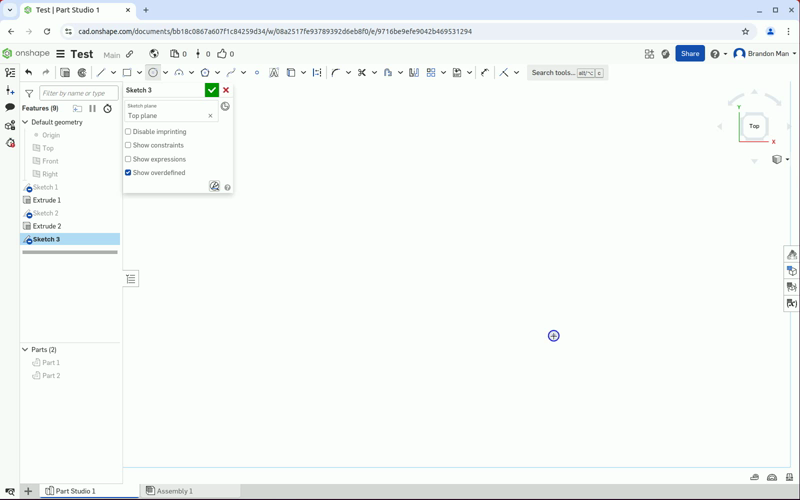
scroll(6)
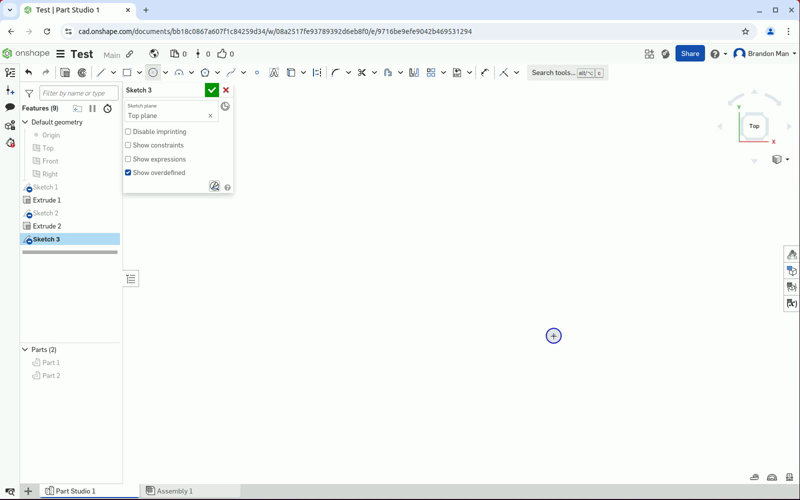
scroll(6)
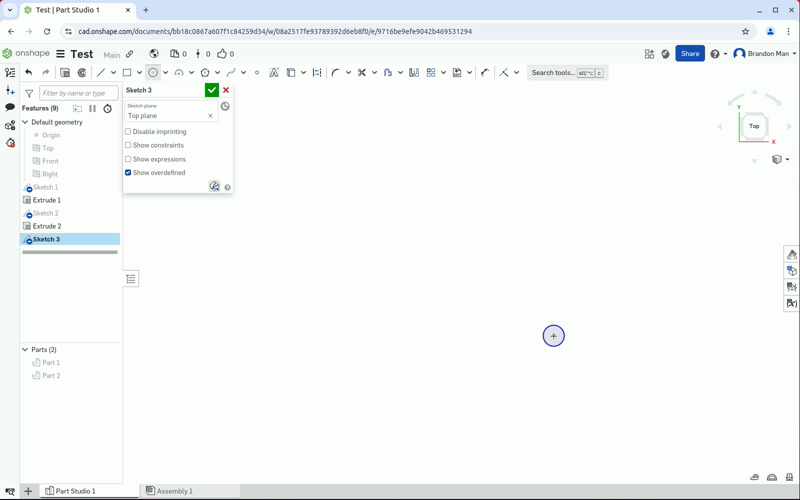
scroll(6)
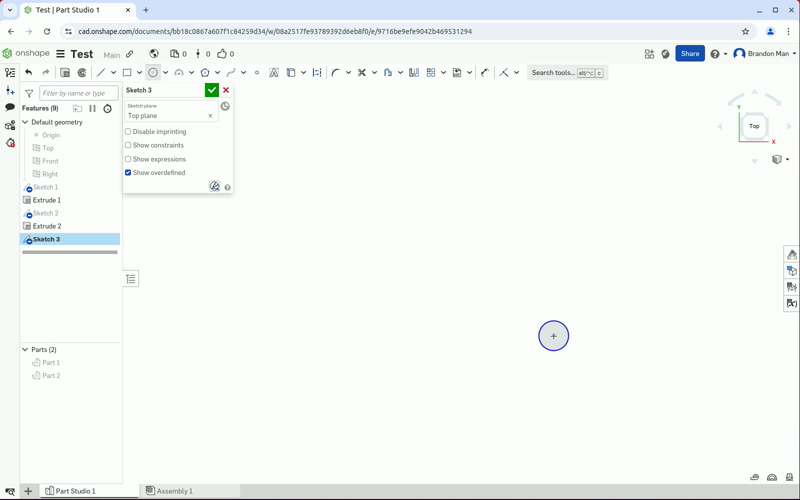
scroll(6)
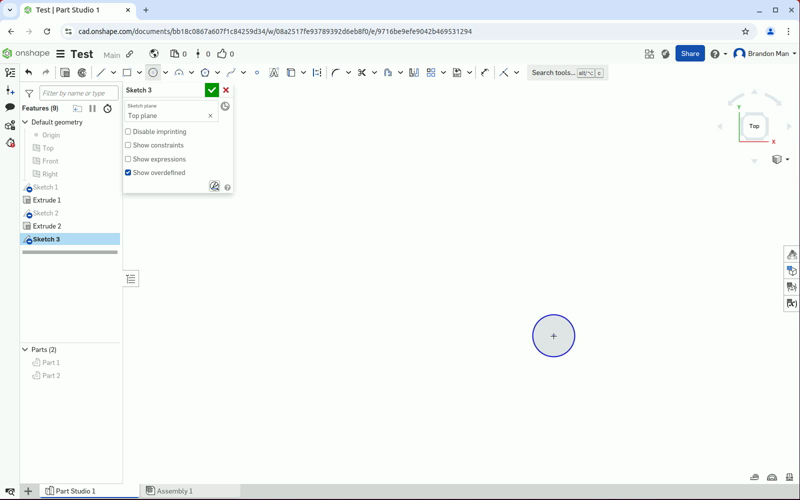
scroll(6)
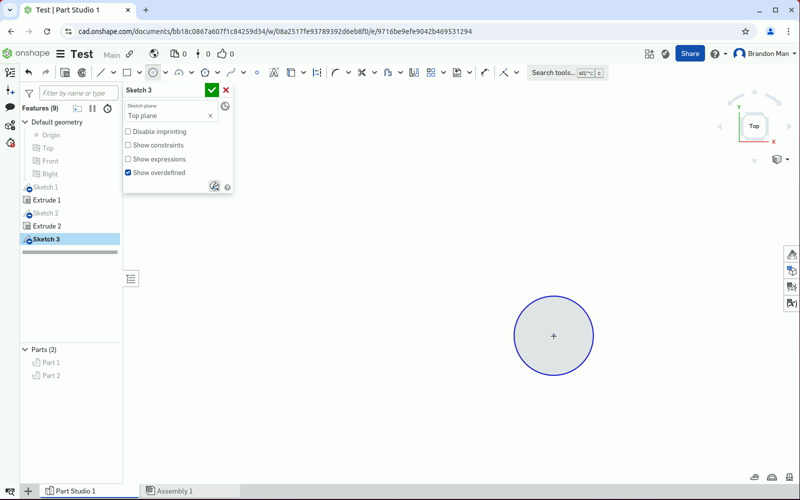
click(553, 335)
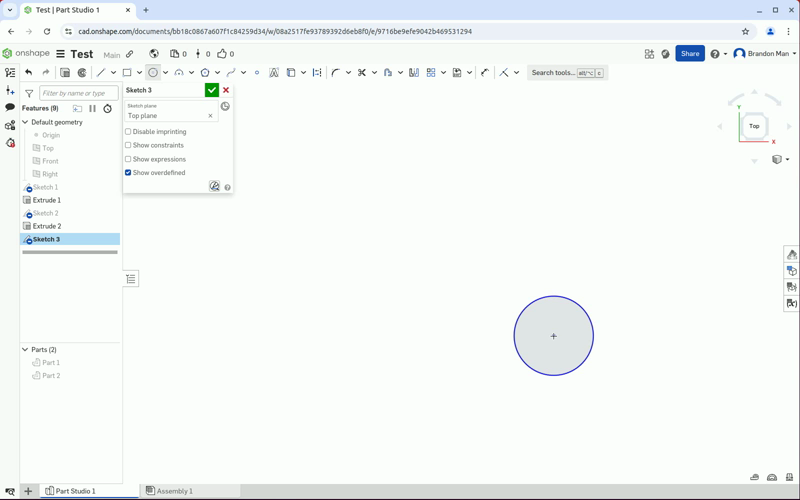
scroll(-6)
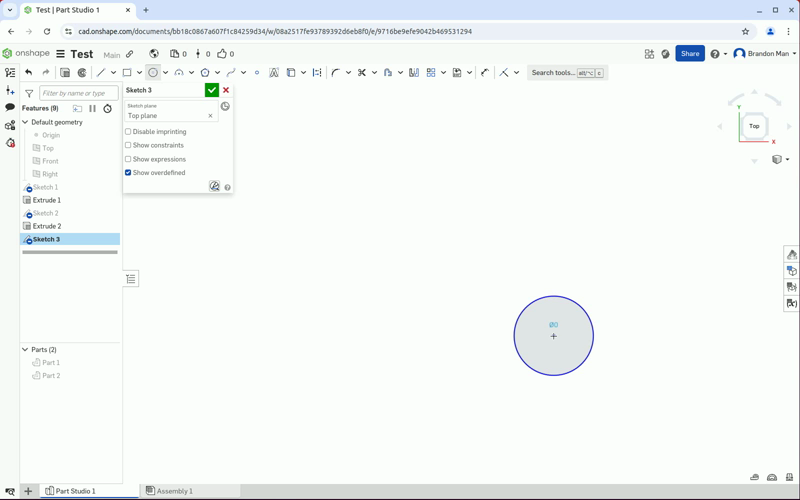
scroll(-6)
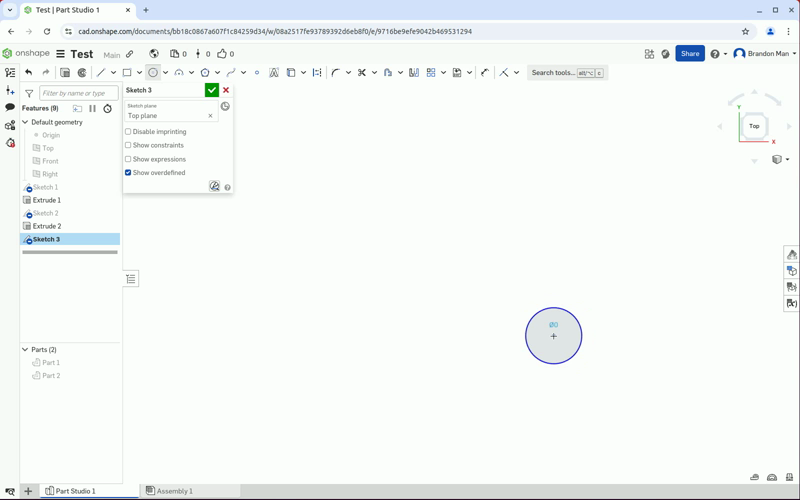
scroll(-6)
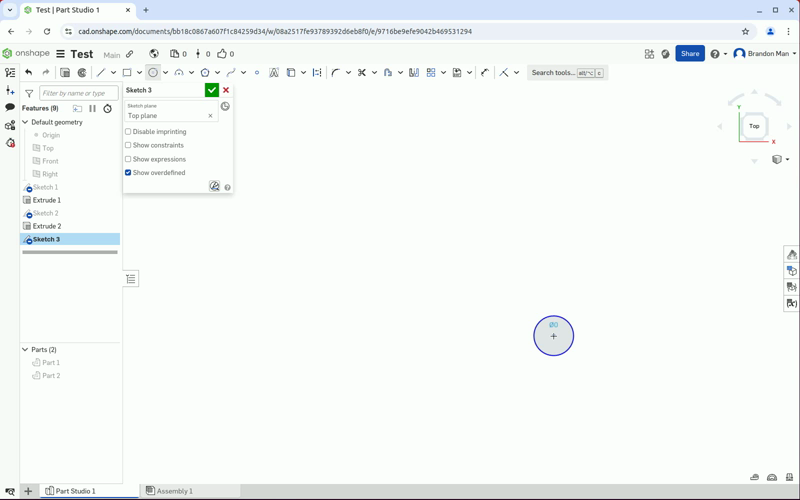
scroll(-6)
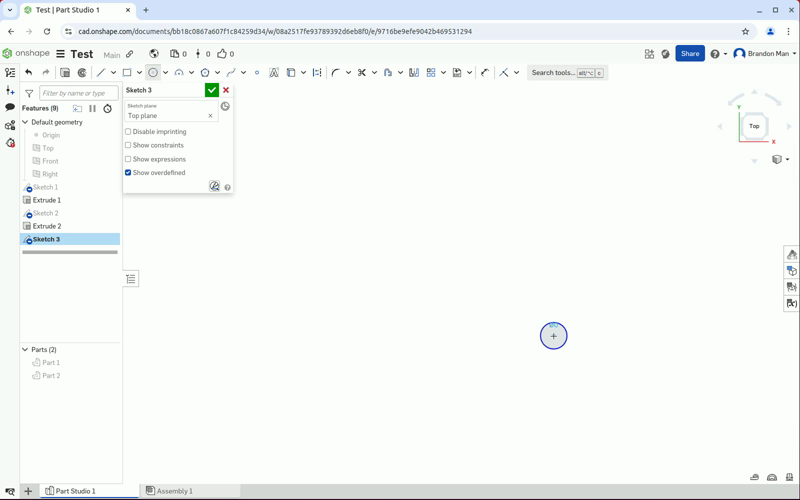
scroll(-6)
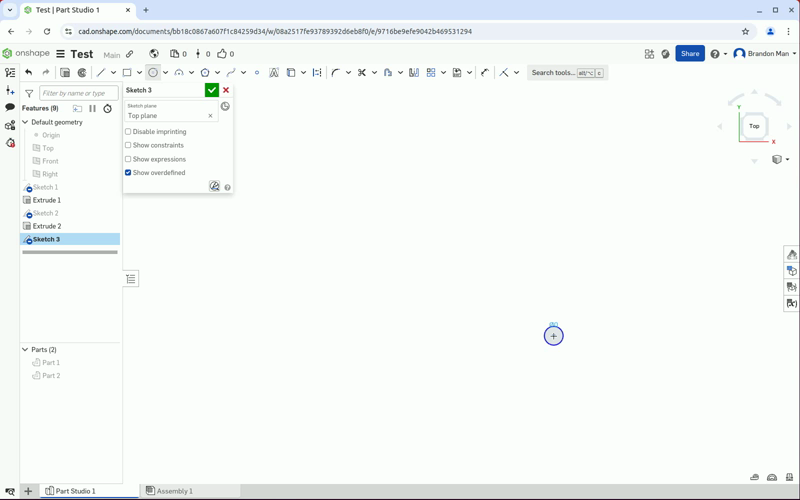
scroll(-6)
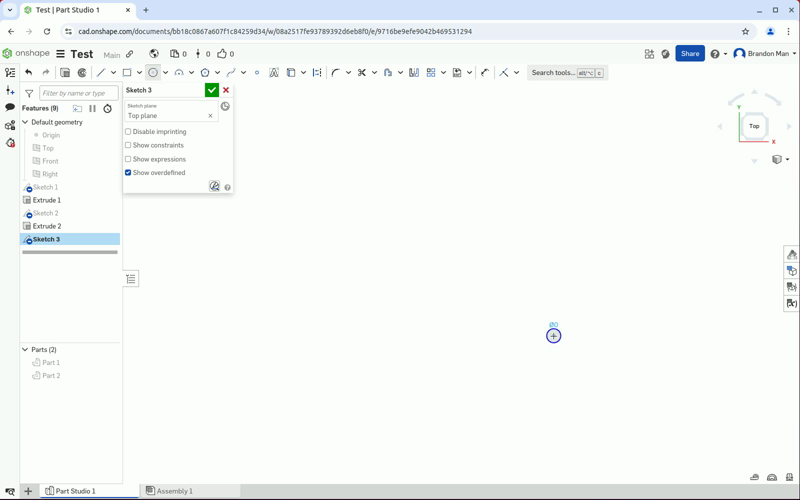
scroll(-6)
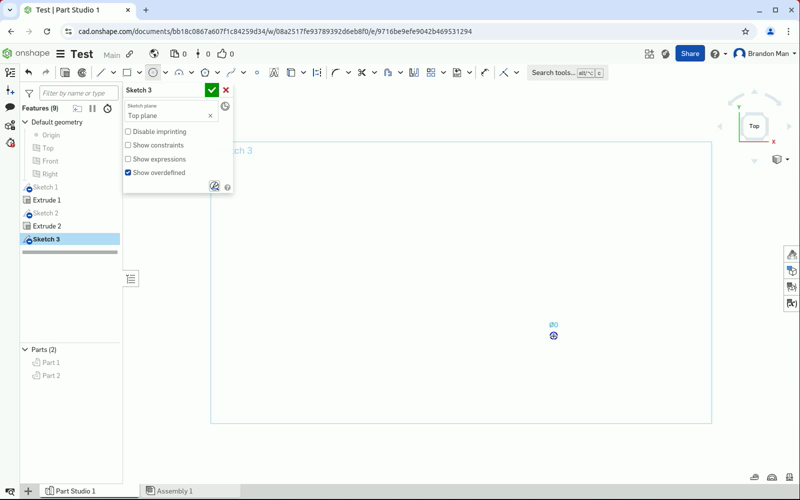
key_up(shift)
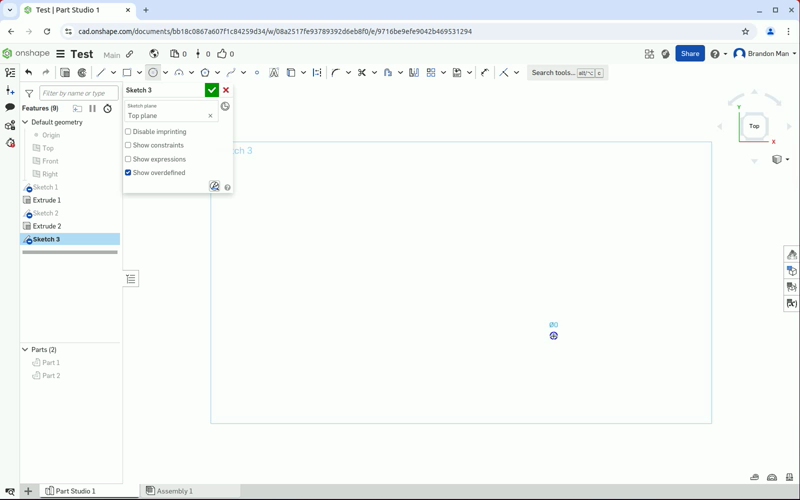
mouse_move(555, 335)
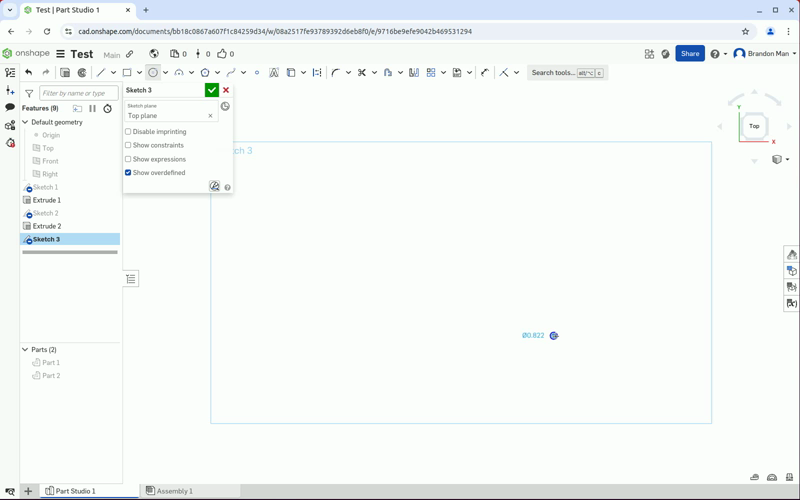
scroll(6)
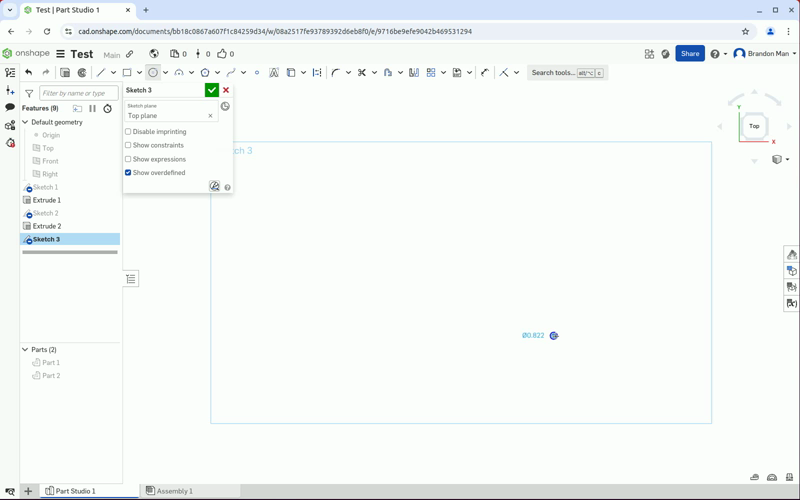
scroll(6)
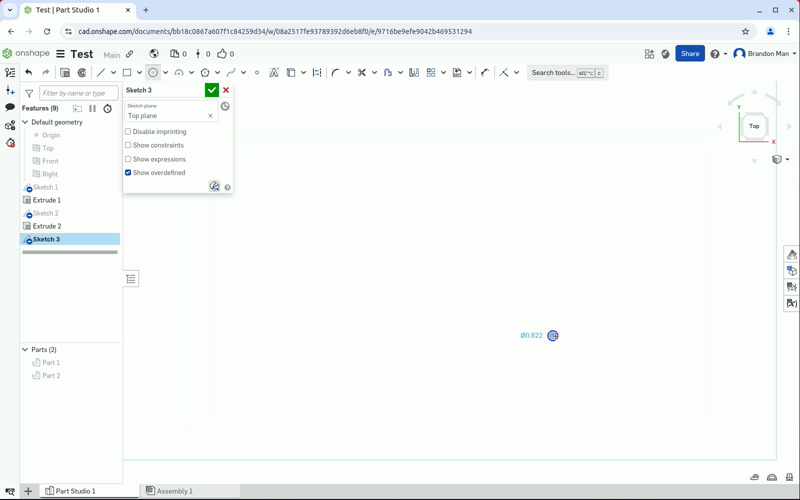
scroll(6)
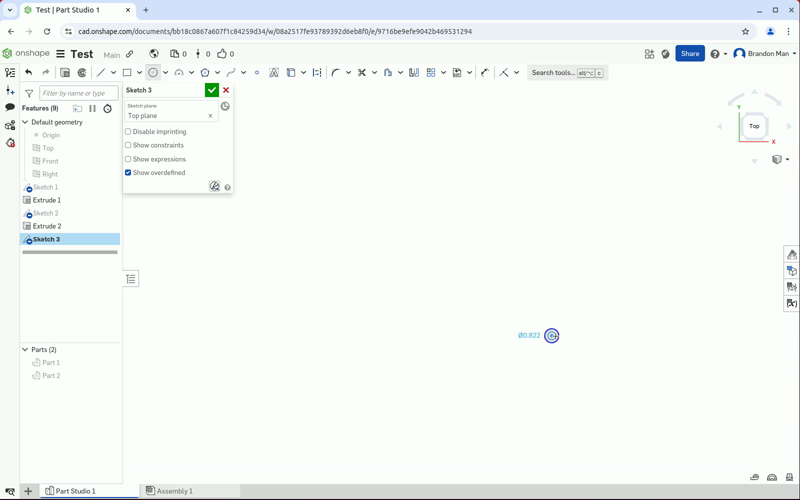
scroll(6)
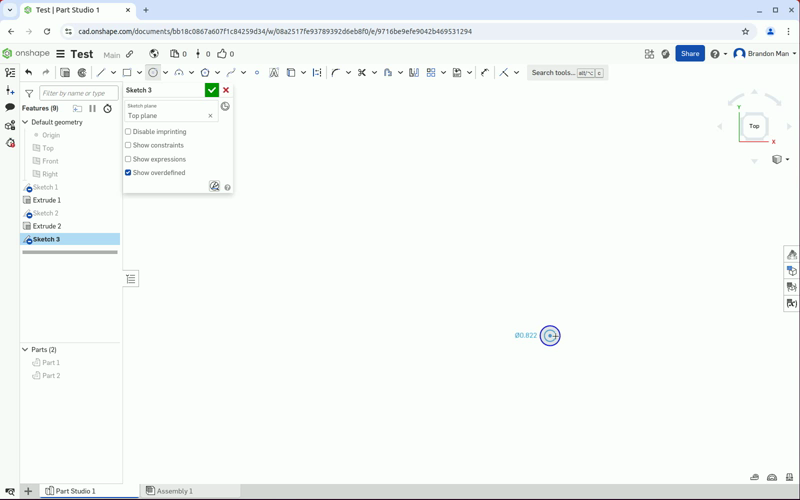
scroll(6)
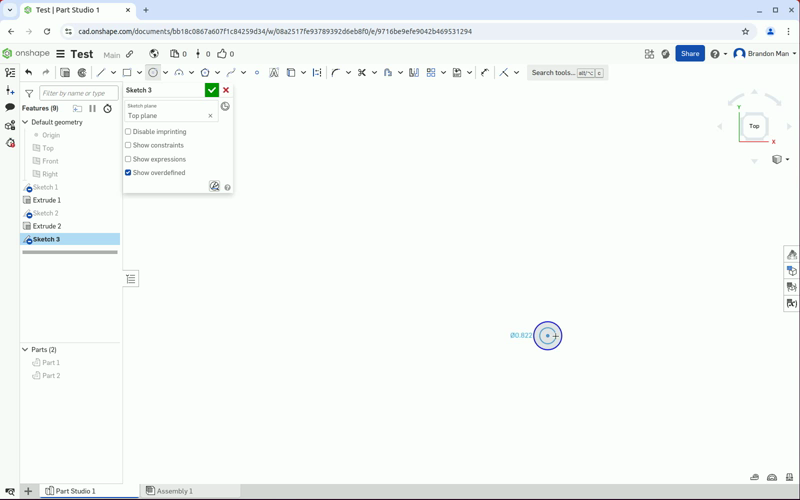
scroll(6)
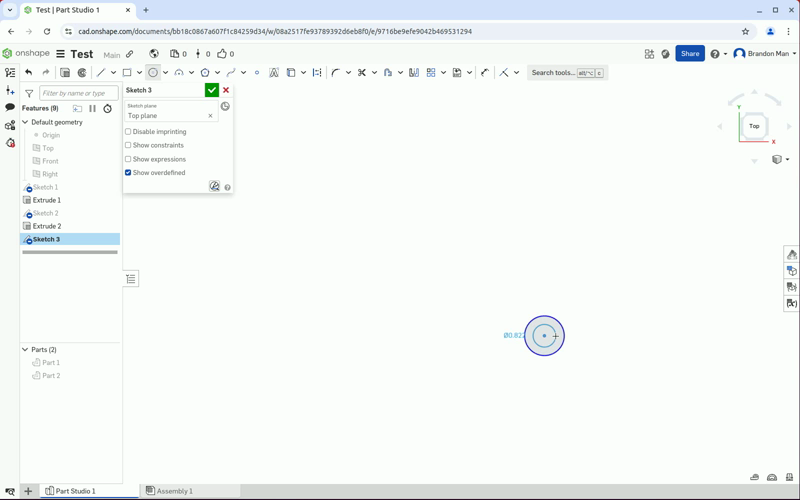
scroll(6)
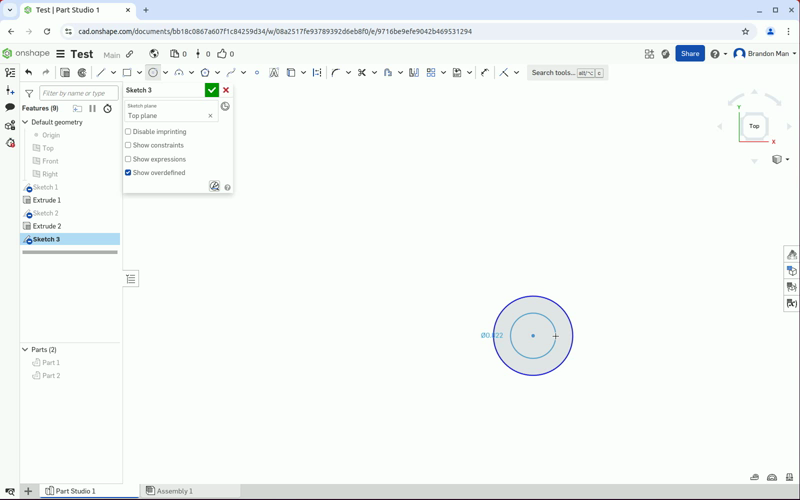
click(555, 335)
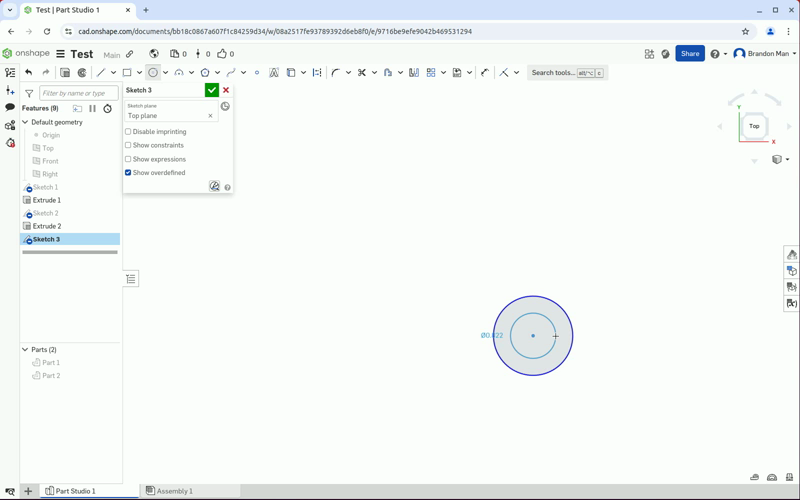
scroll(-6)
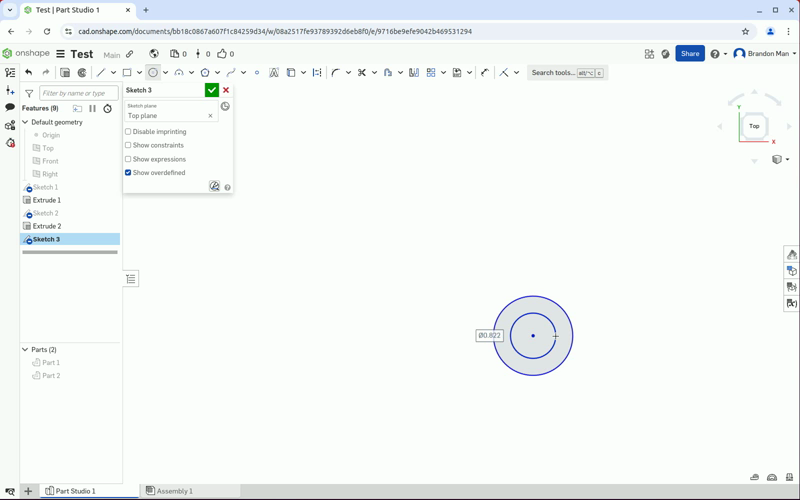
scroll(-6)
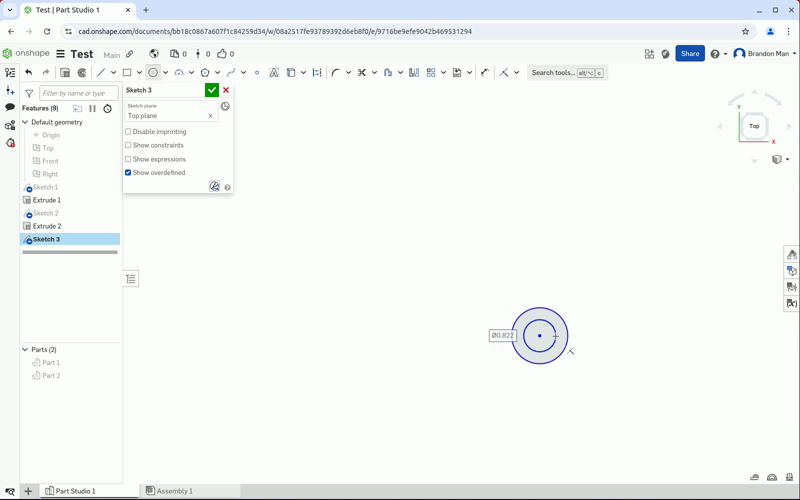
scroll(-6)
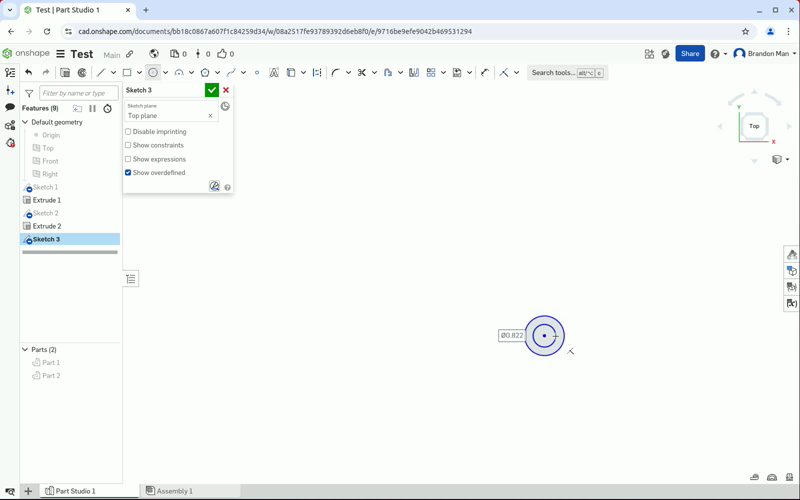
scroll(-6)
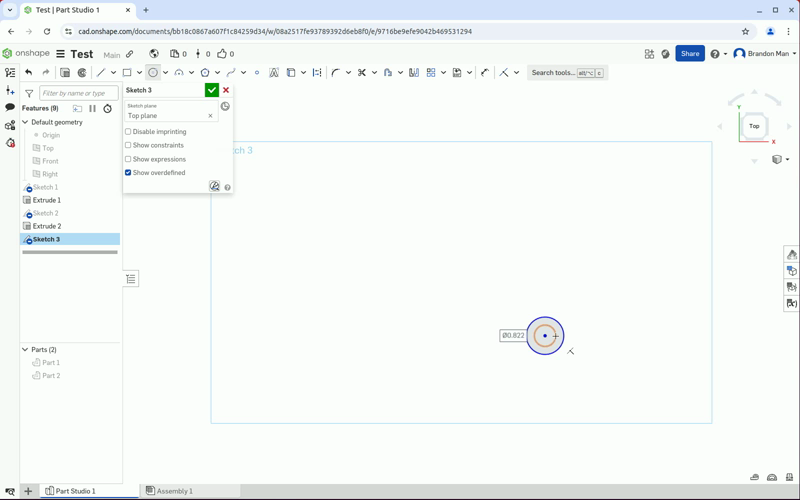
scroll(-6)
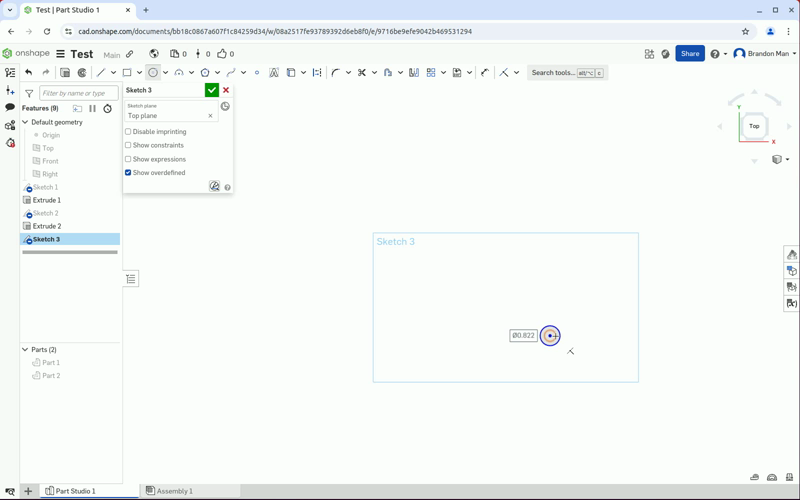
scroll(-6)
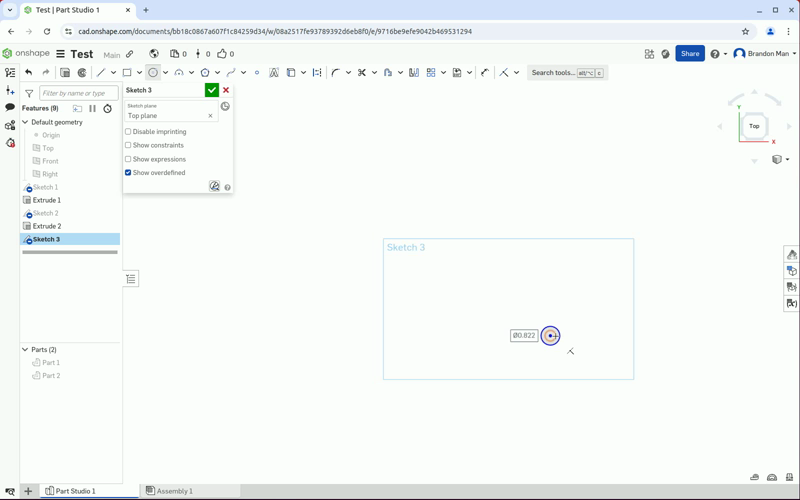
scroll(-6)
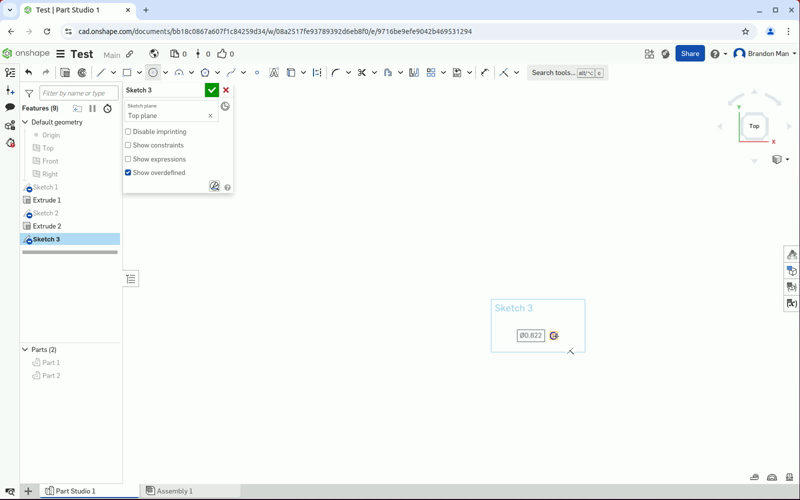
key(esc)
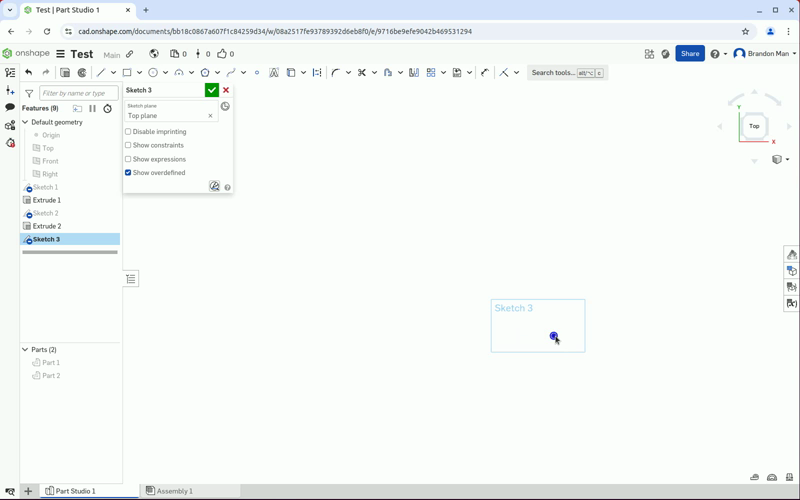
mouse_move(556, 335)
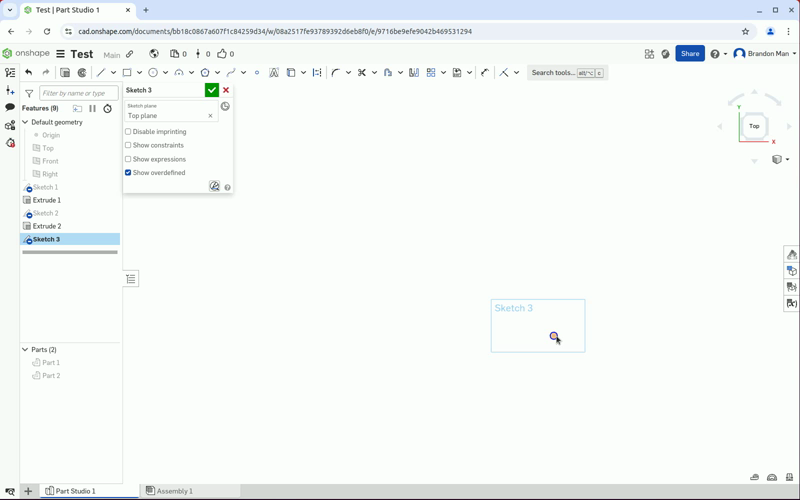
scroll(6)
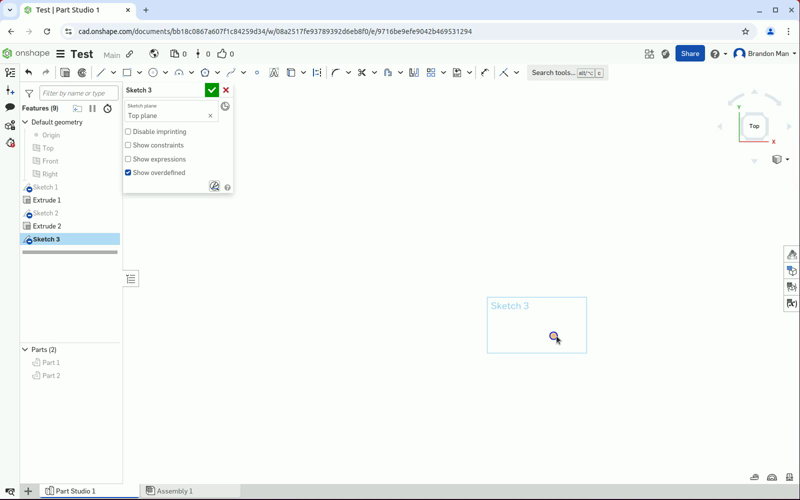
scroll(6)
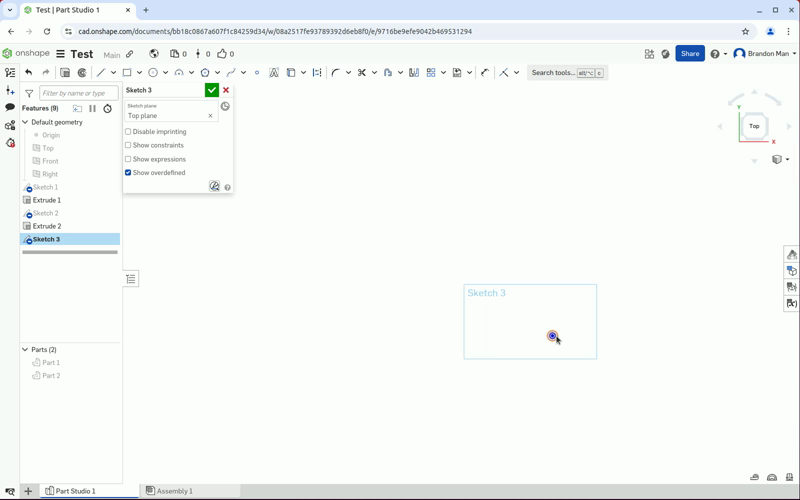
scroll(6)
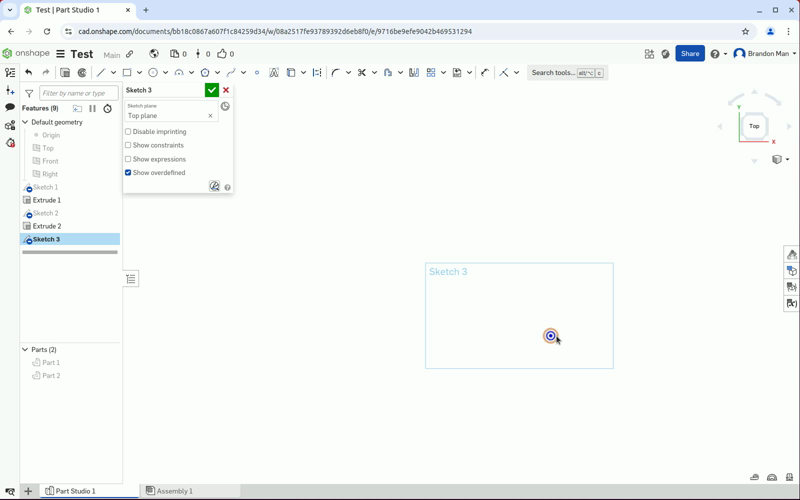
scroll(6)
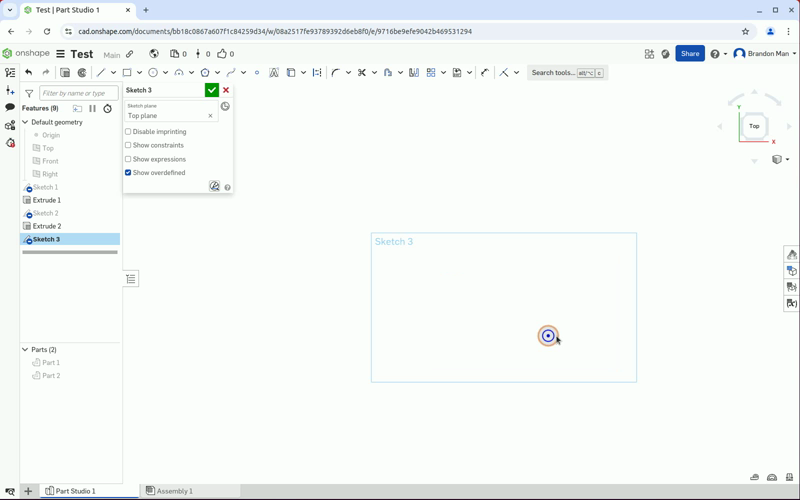
scroll(6)
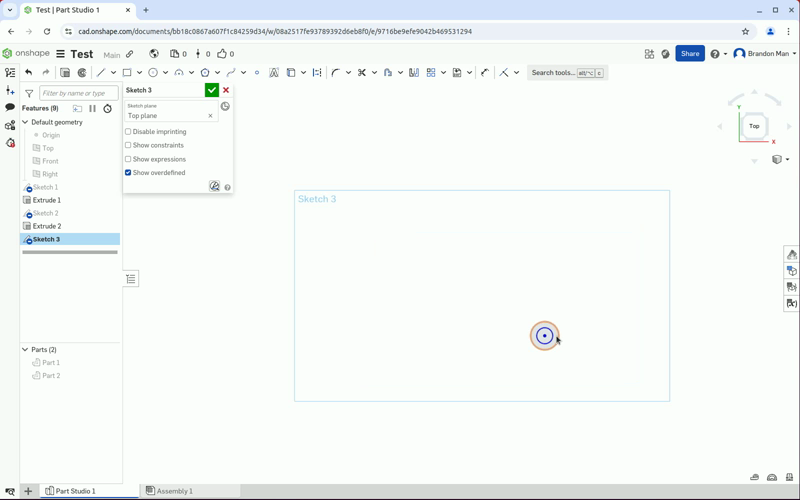
scroll(6)
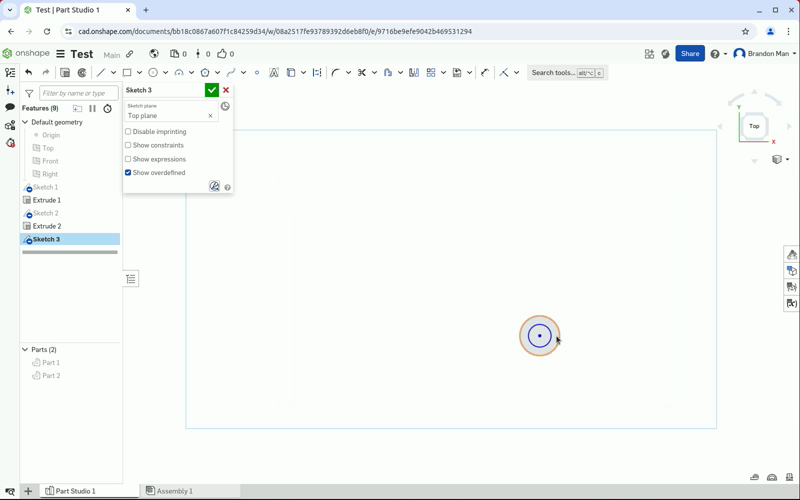
scroll(6)
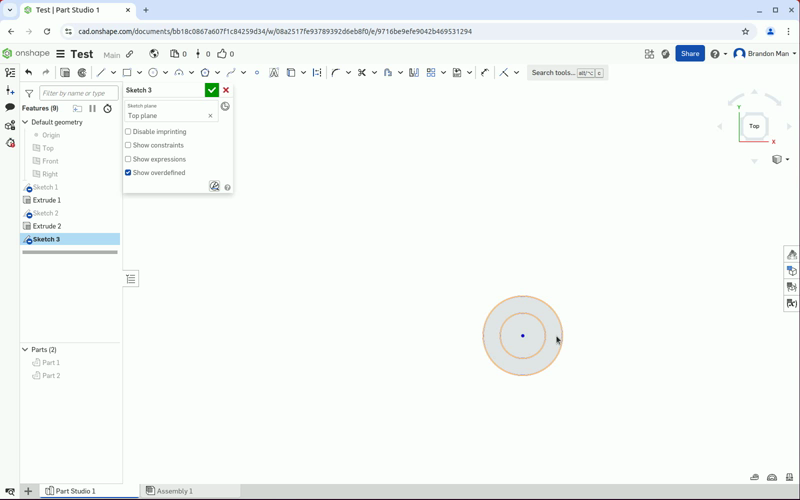
click(556, 335)
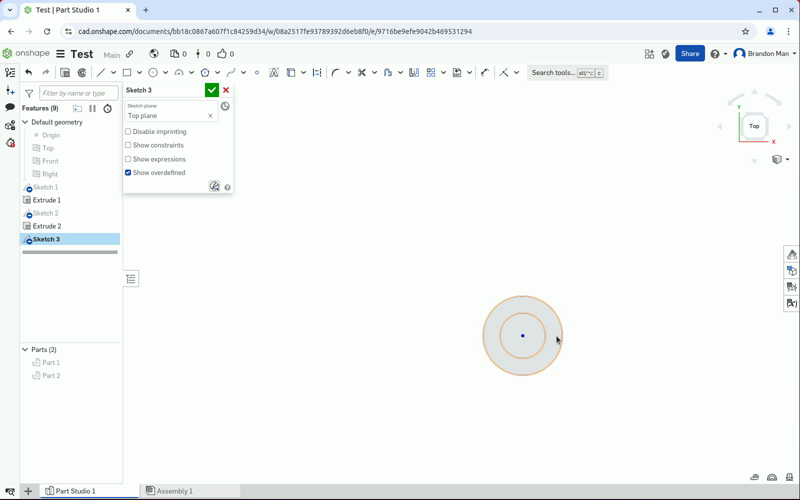
scroll(-6)
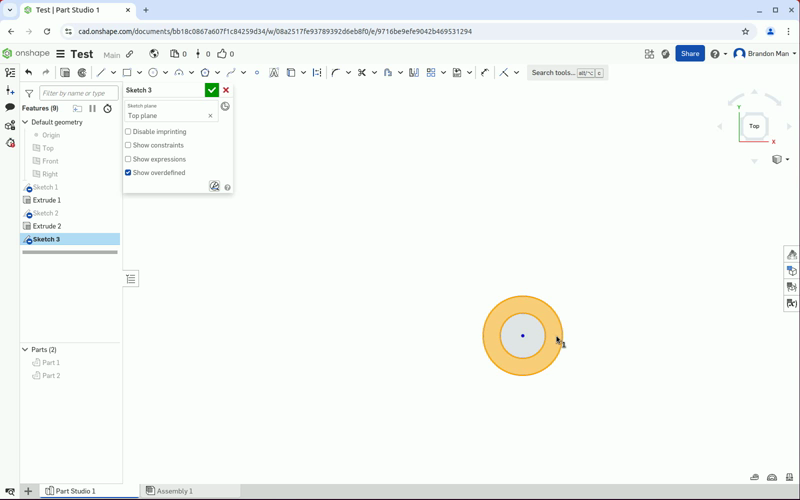
scroll(-6)
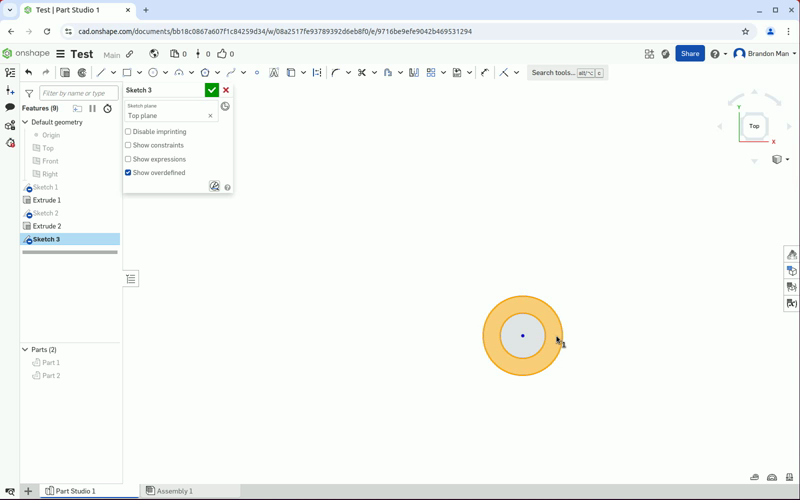
scroll(-6)
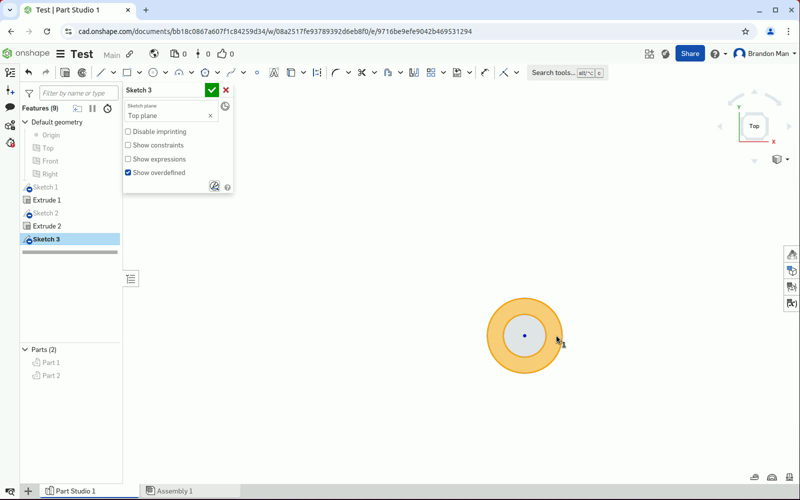
scroll(-6)
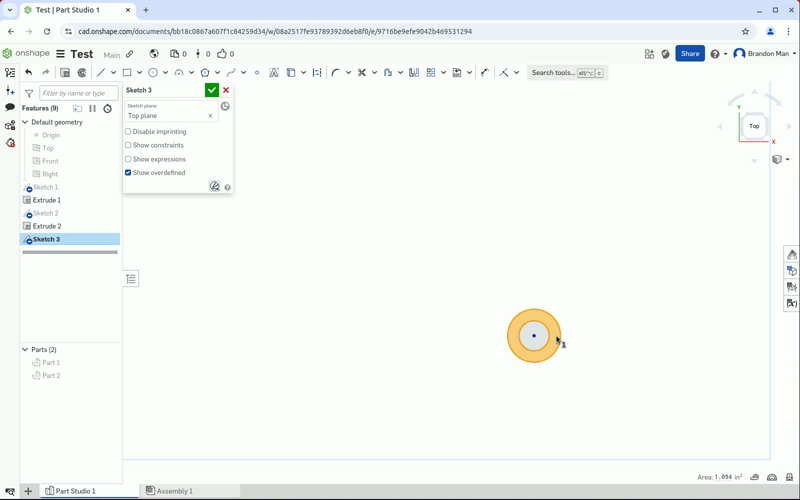
scroll(-6)
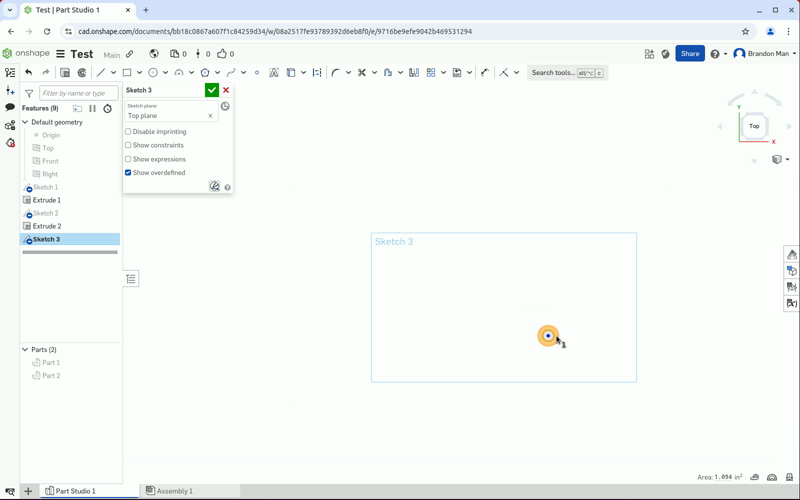
scroll(-6)
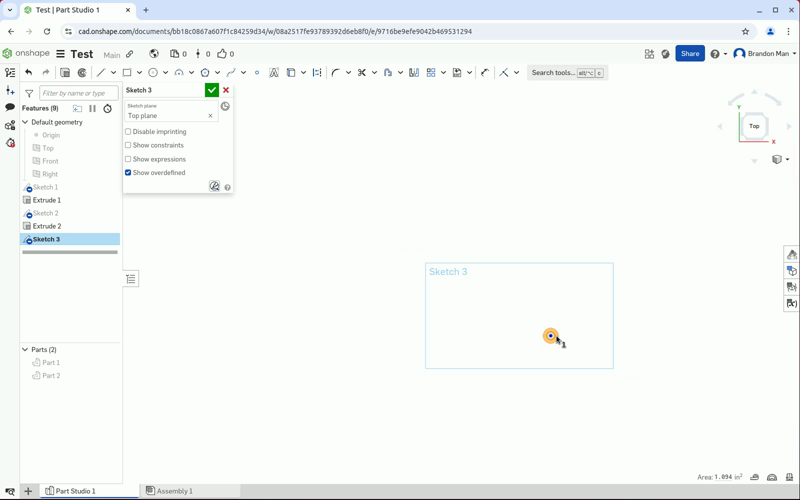
scroll(-6)
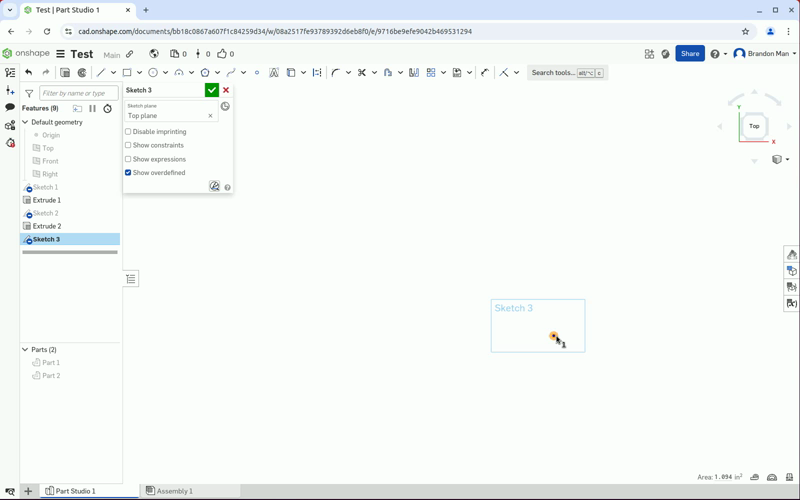
mouse_move(73, 352)
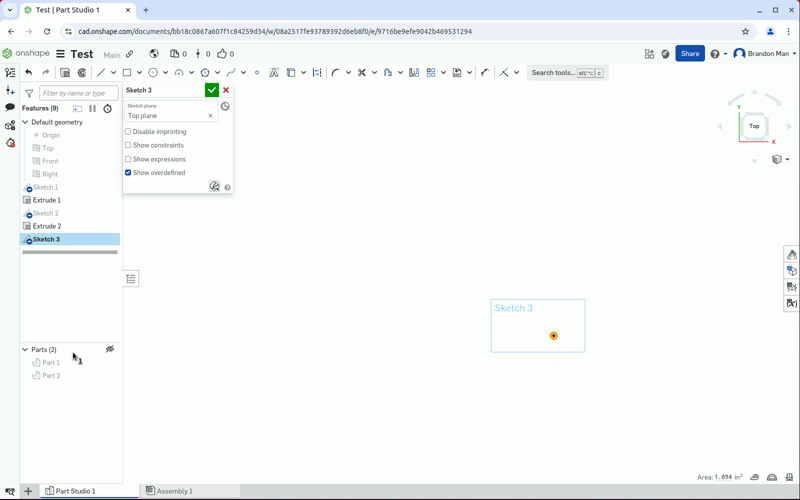
key(shift+y)
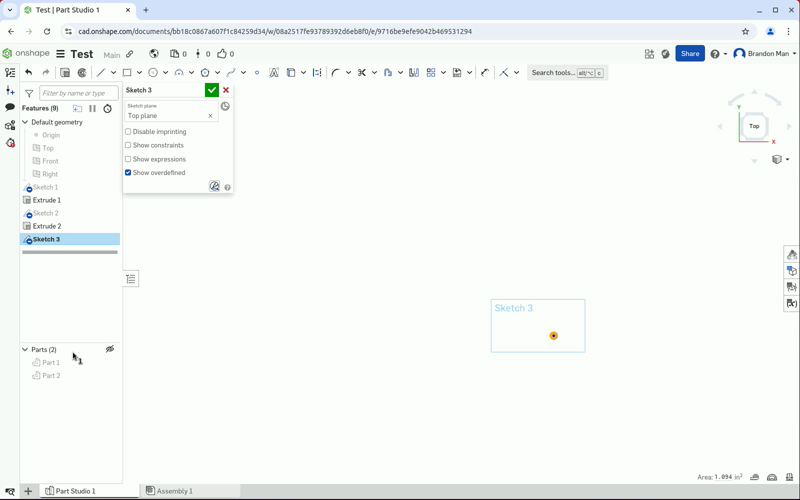
key(shift+e)
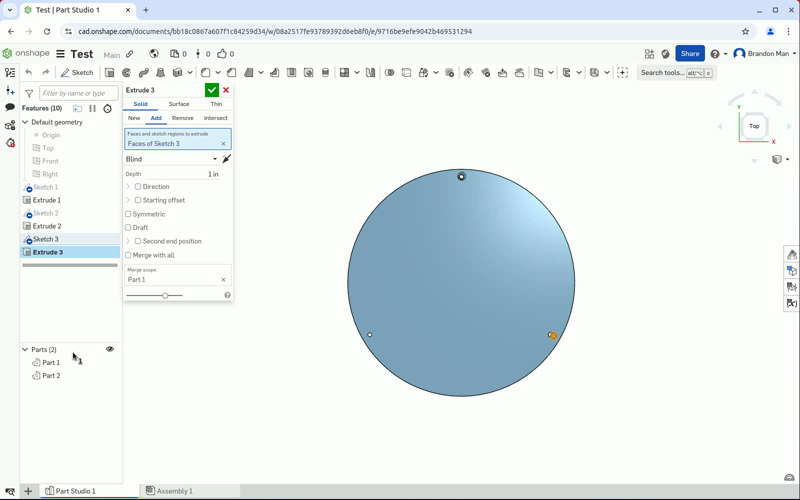
mouse_move(143, 106)
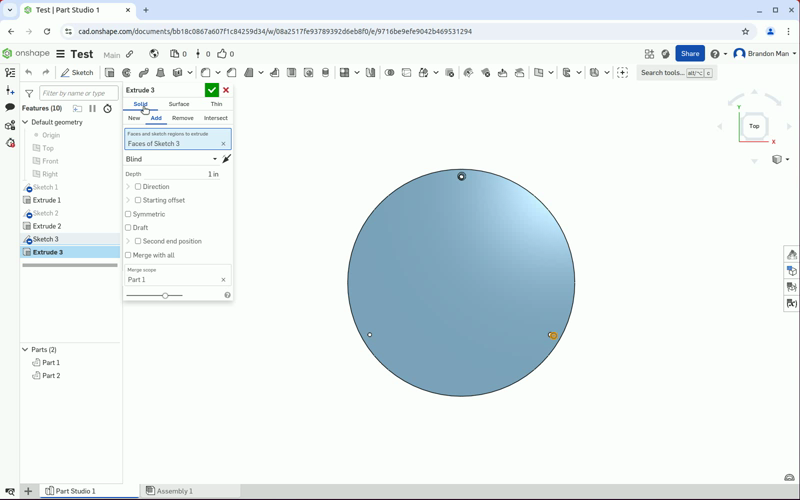
click(143, 106)
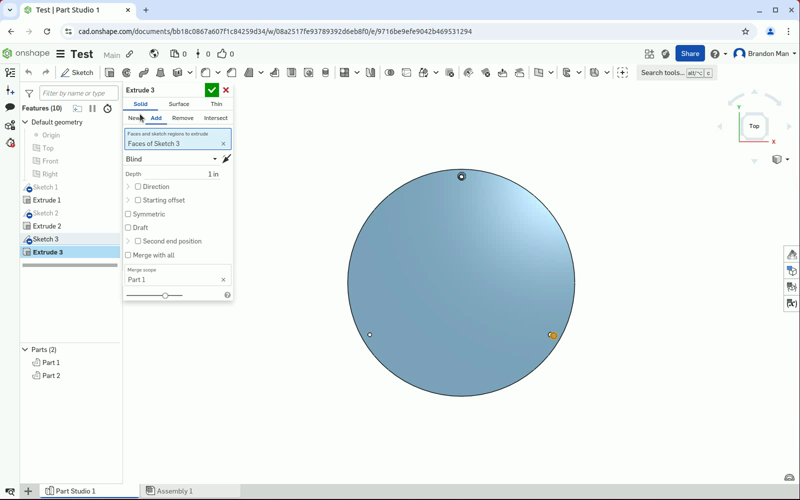
mouse_move(137, 120)
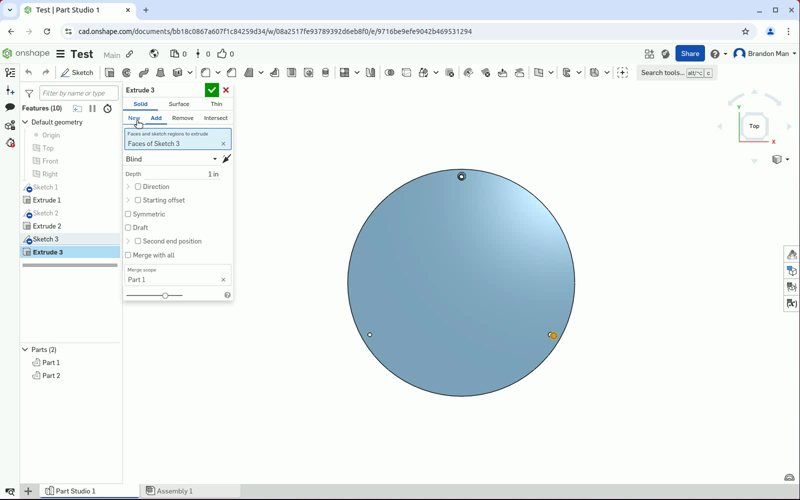
click(137, 120)
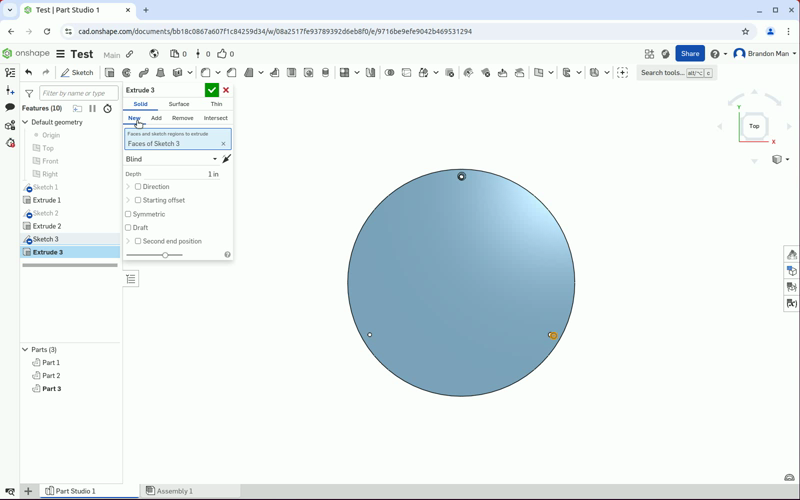
key(tab, 4)
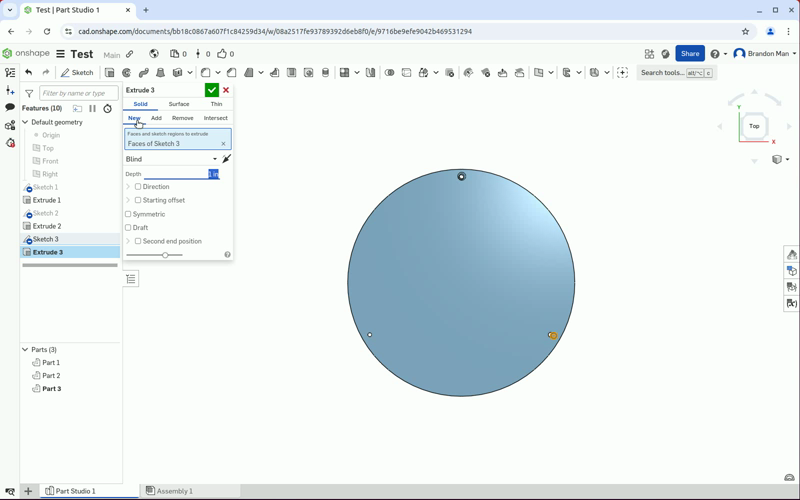
text(1.444)
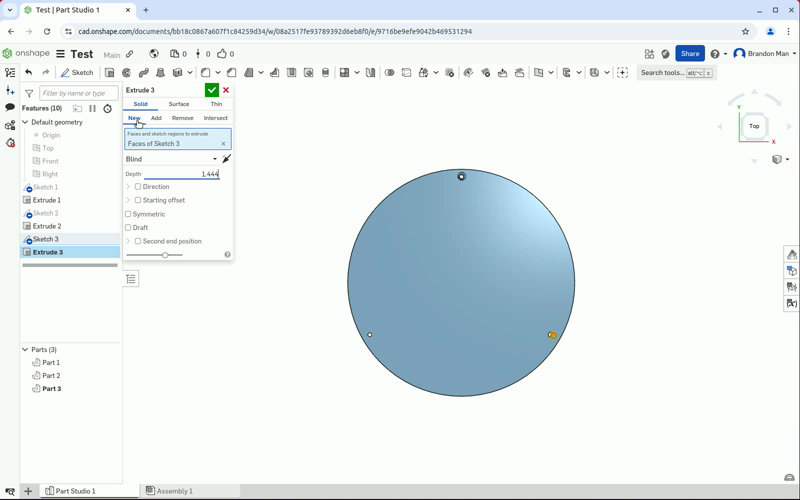
key(enter)
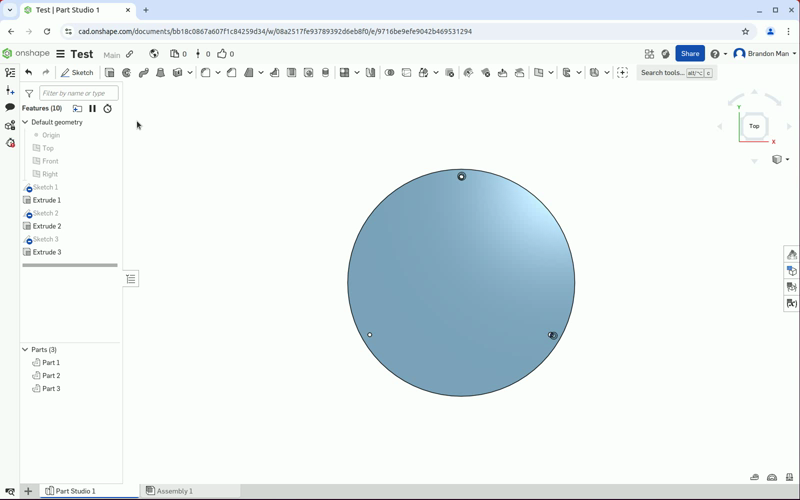
key(shift+h)
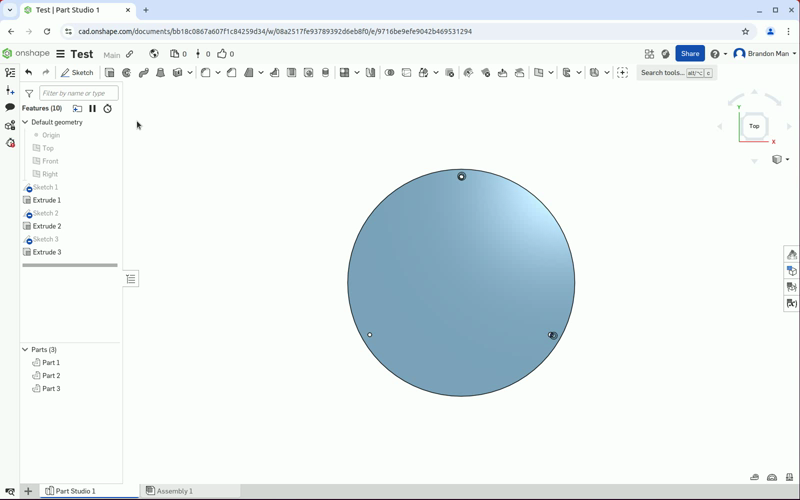
key(shift+h)
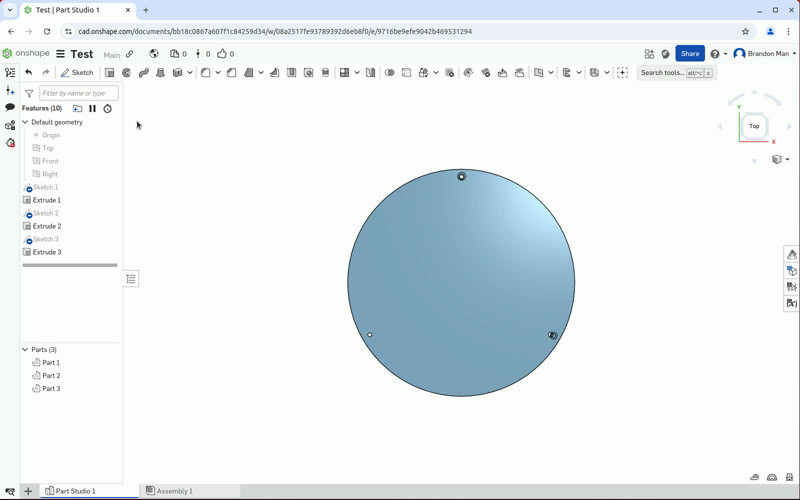
mouse_move(73, 189)
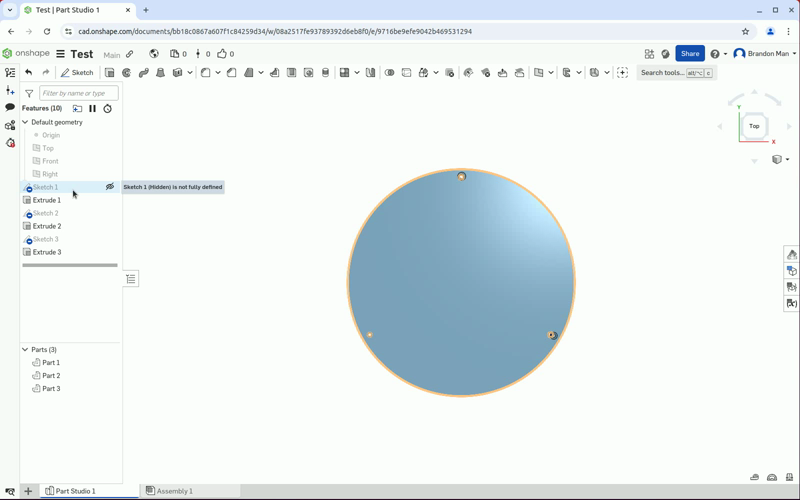
click(73, 189)
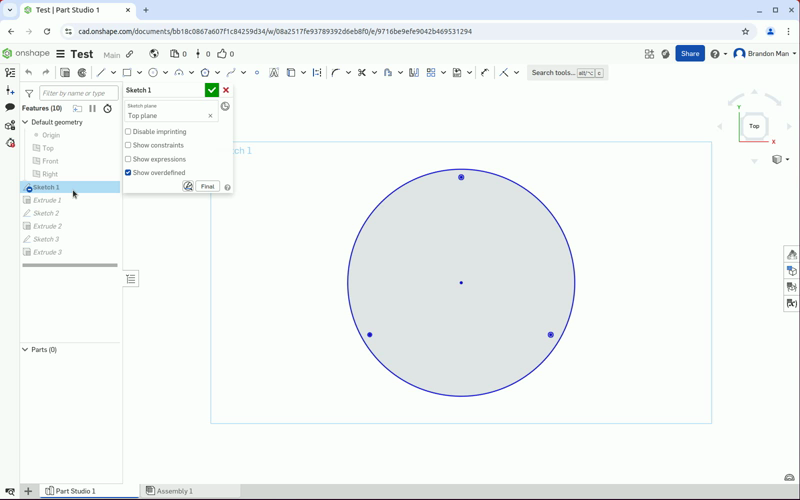
mouse_move(229, 92)
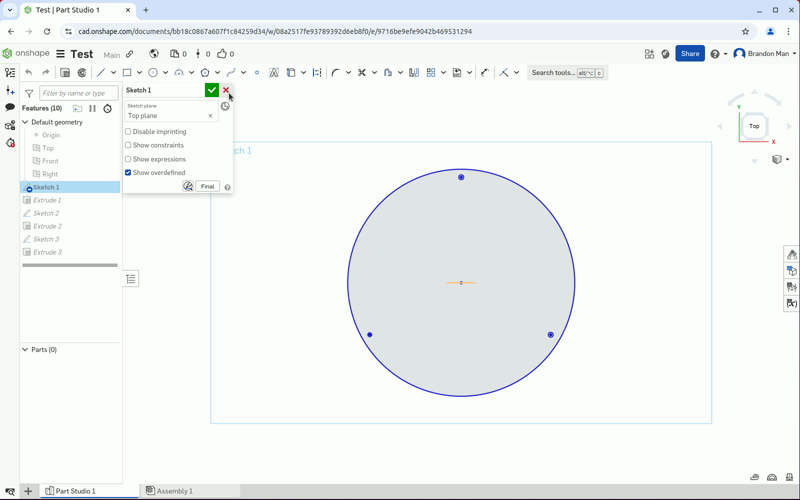
click(229, 92)
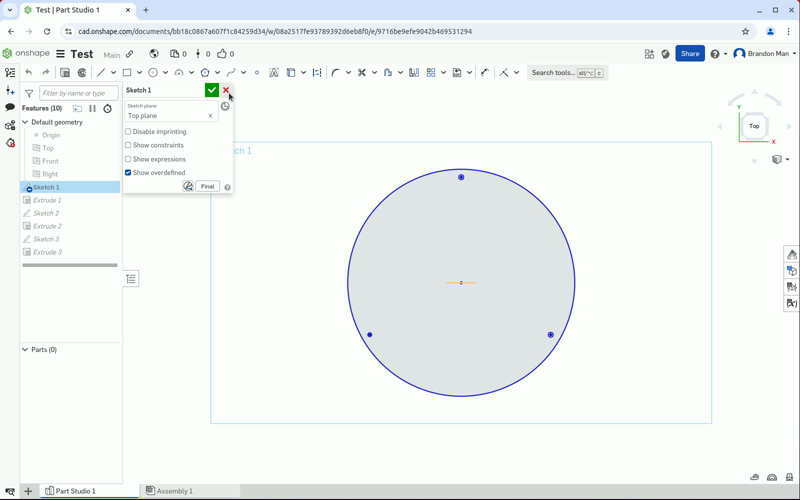
key(shift+s)
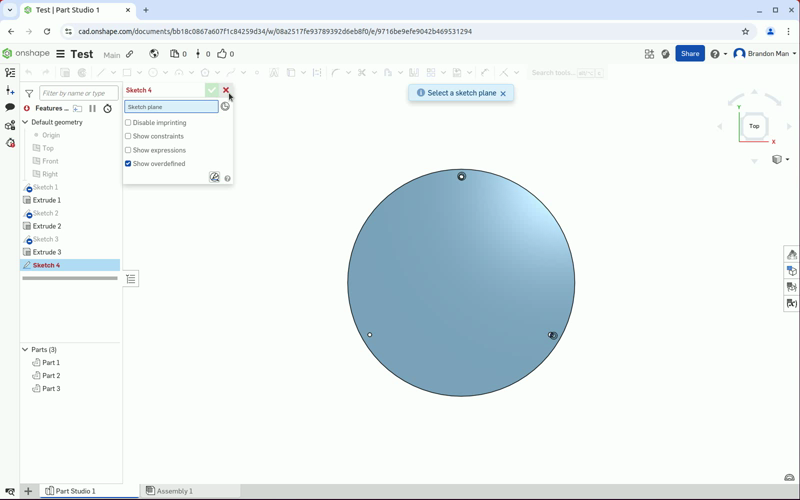
mouse_move(73, 150)
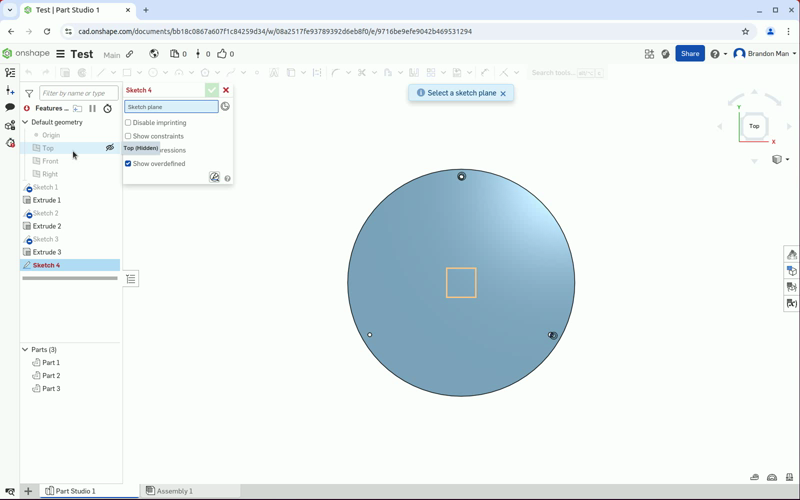
click(73, 150)
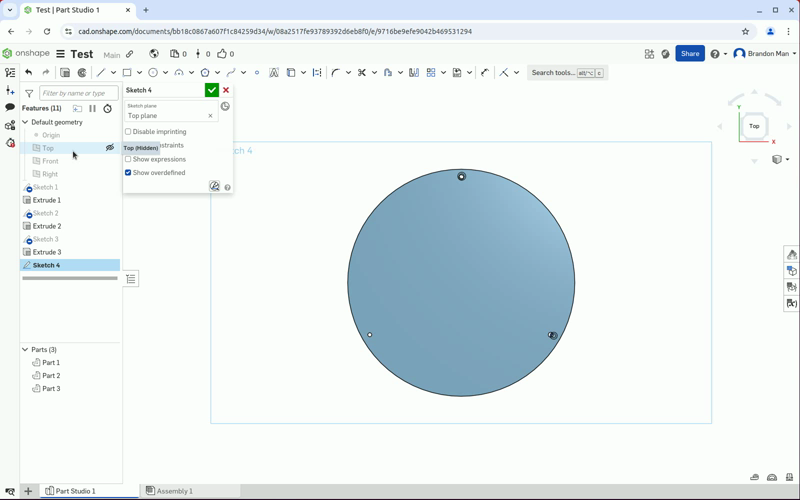
mouse_move(73, 352)
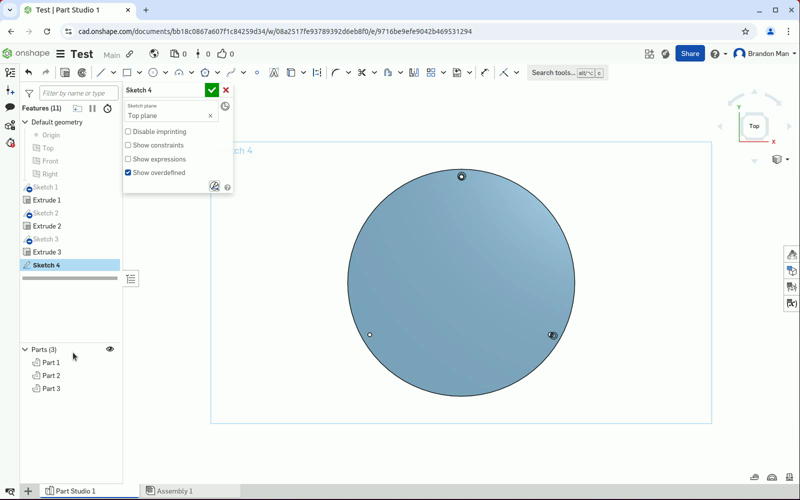
key(y)
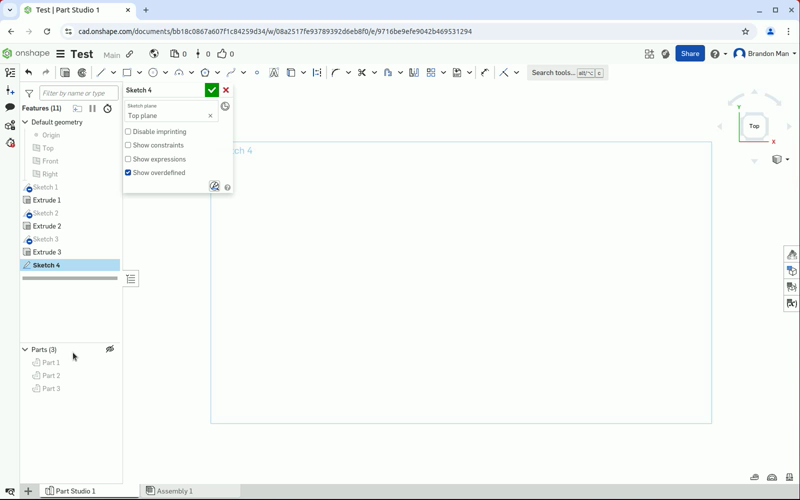
key(c)
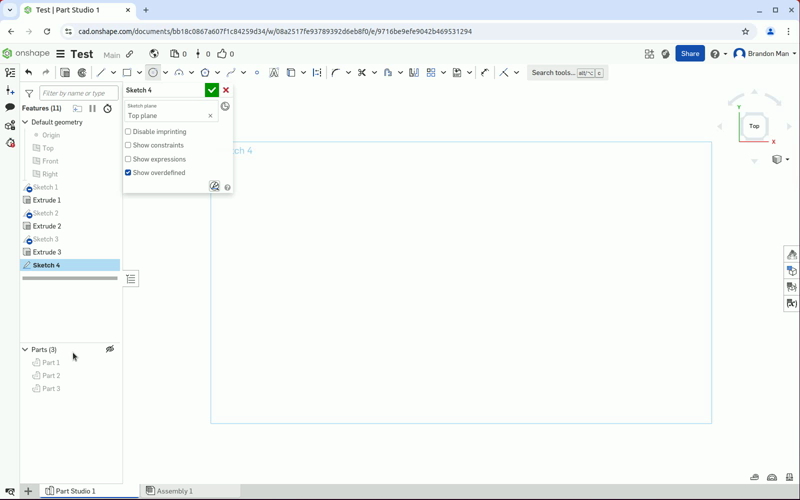
key_down(shift)
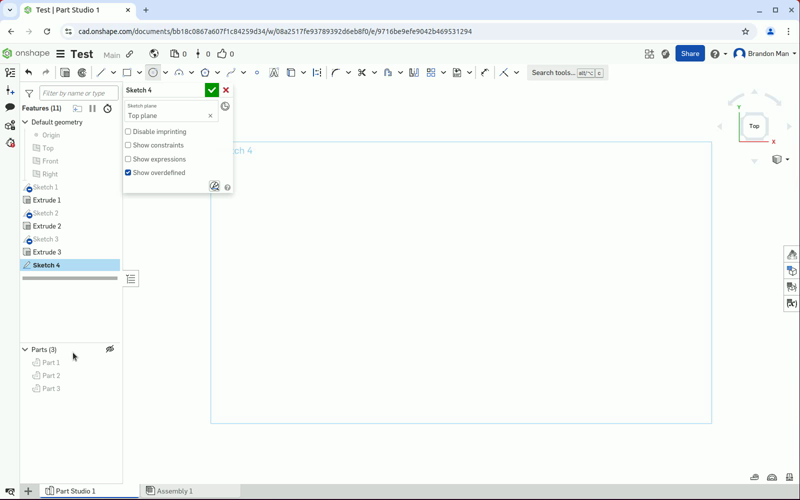
mouse_move(369, 335)
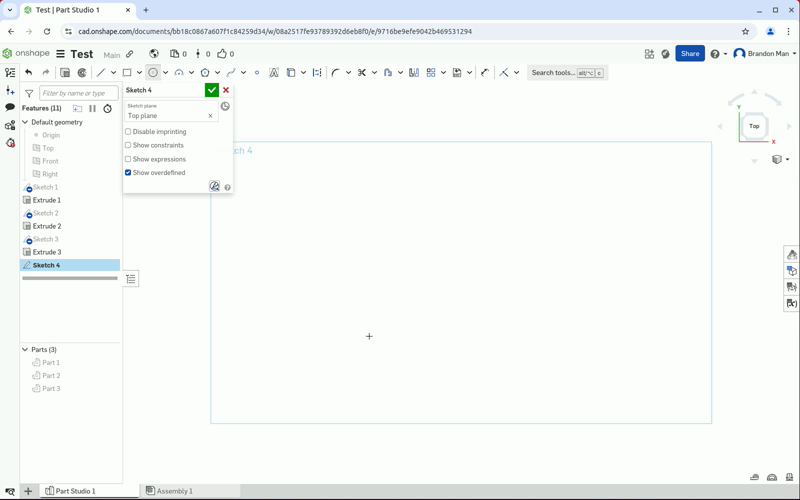
click(369, 335)
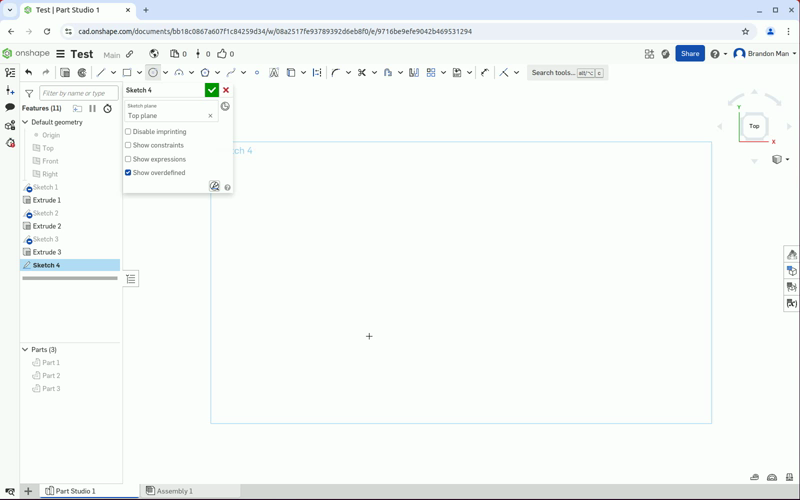
key_up(shift)
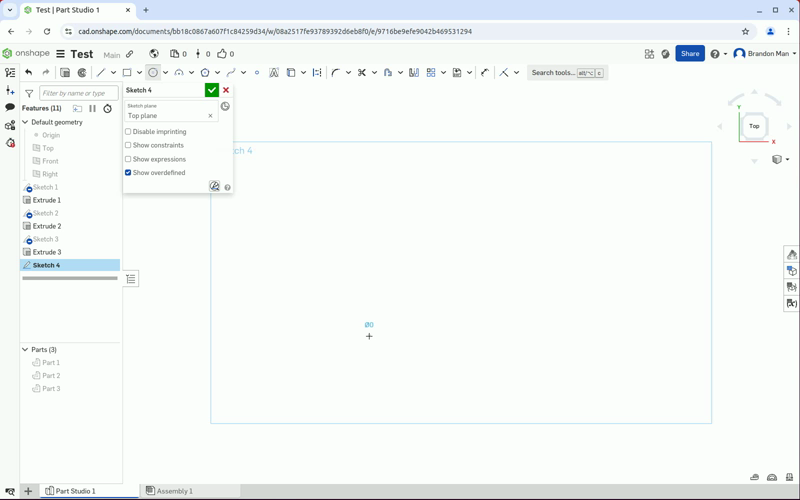
mouse_move(372, 335)
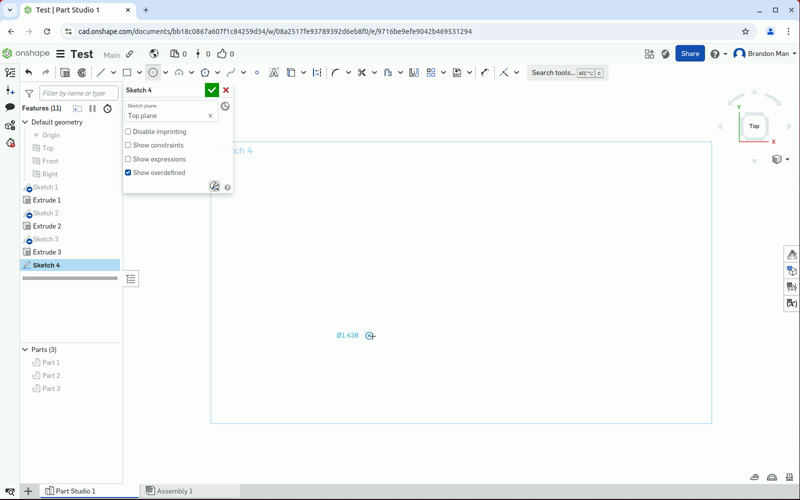
click(372, 335)
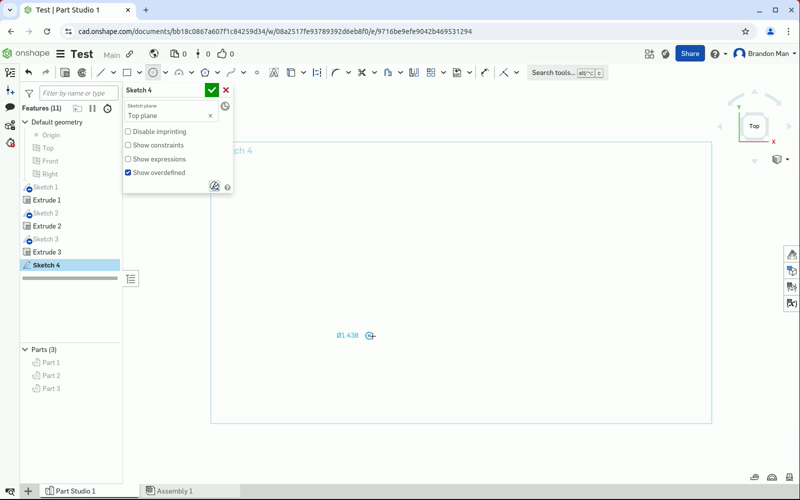
key(esc)
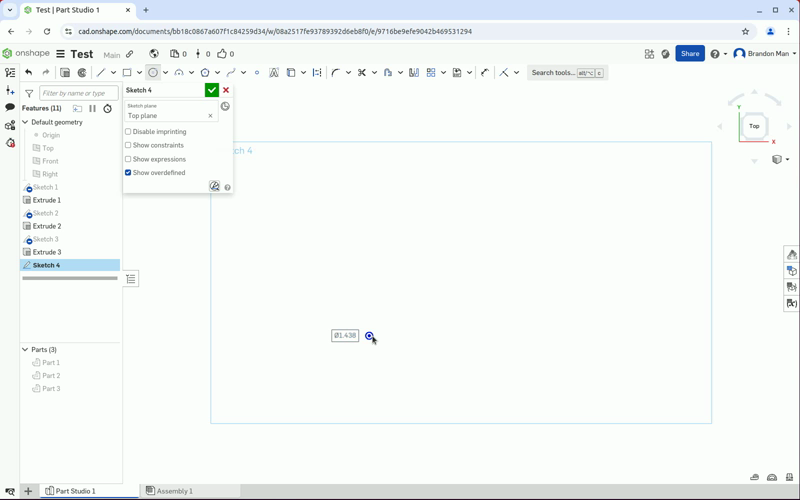
key(c)
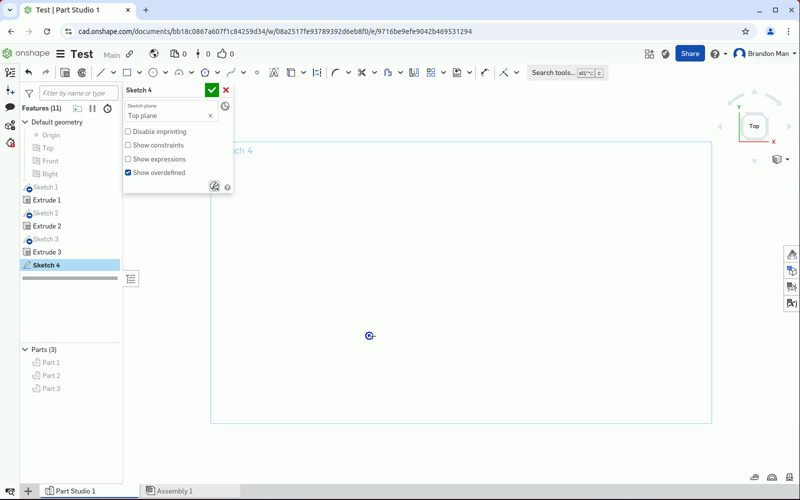
key_down(shift)
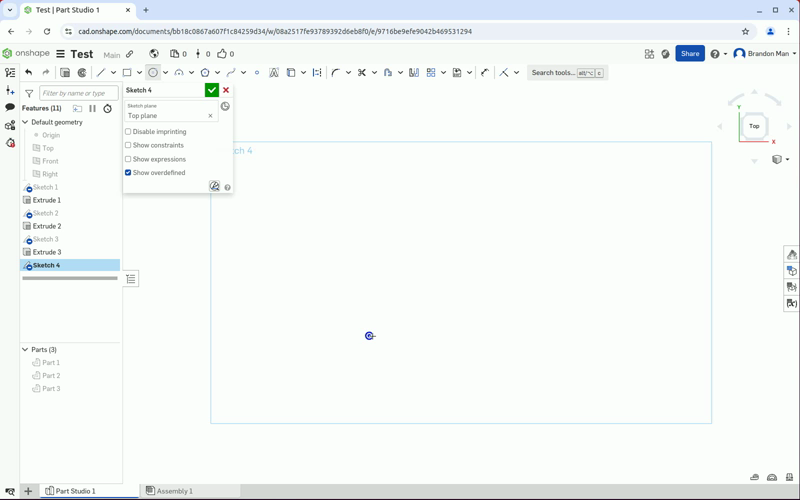
mouse_move(369, 335)
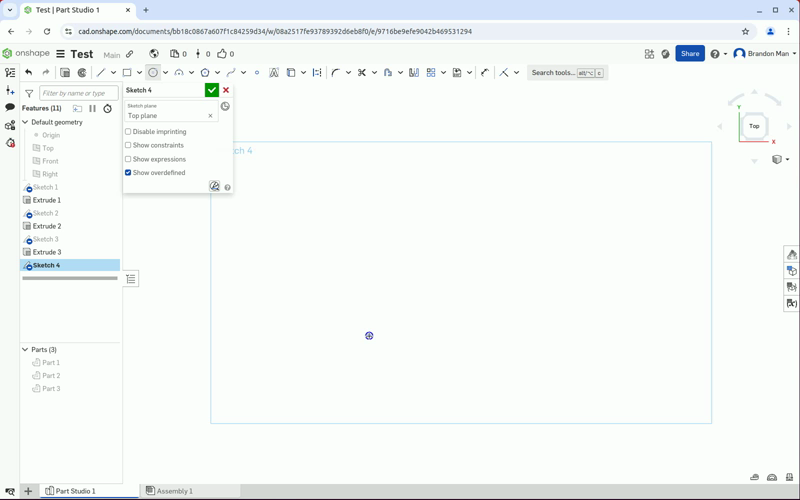
scroll(6)
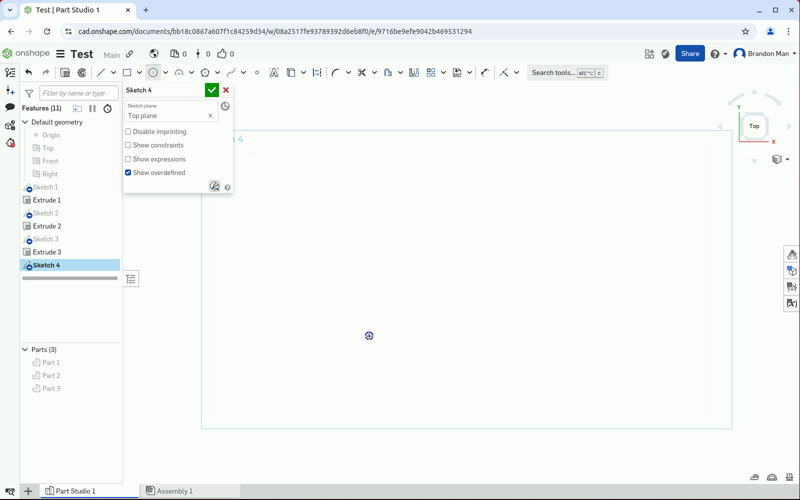
scroll(6)
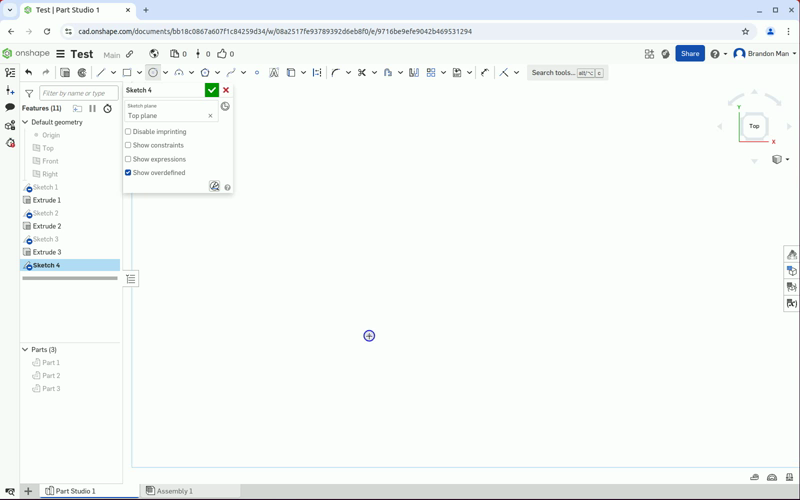
scroll(6)
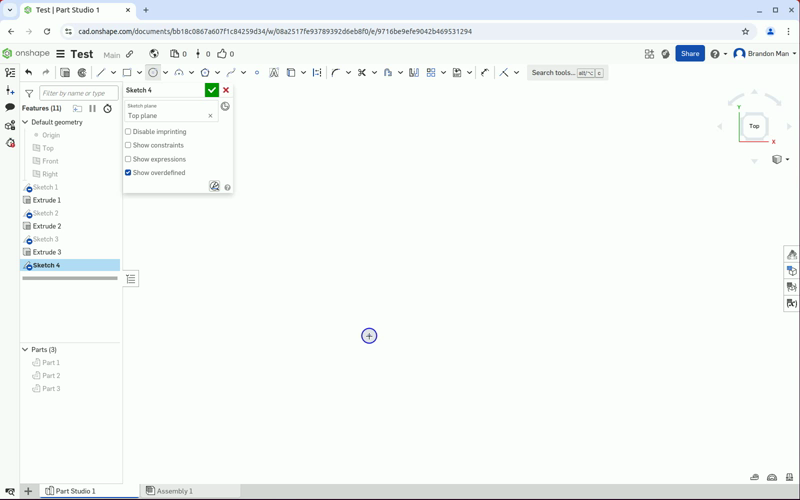
scroll(6)
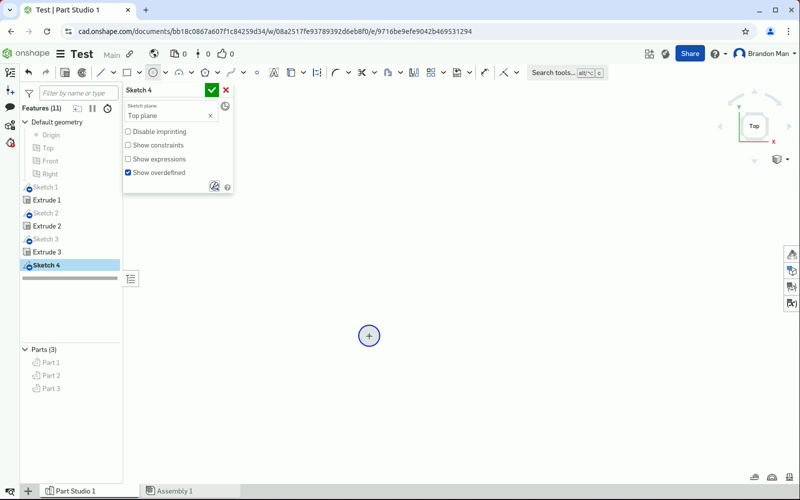
scroll(6)
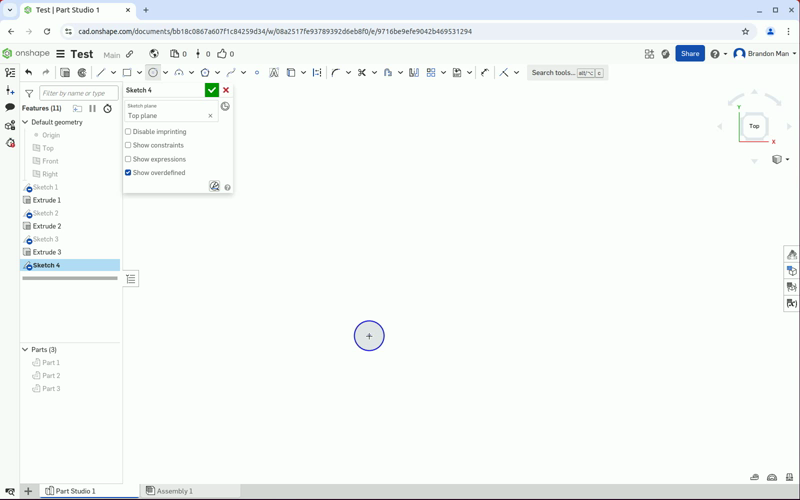
scroll(6)
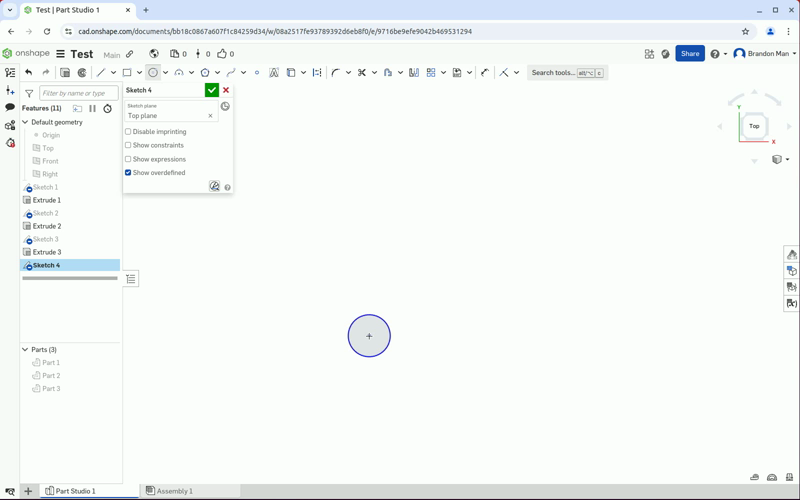
scroll(6)
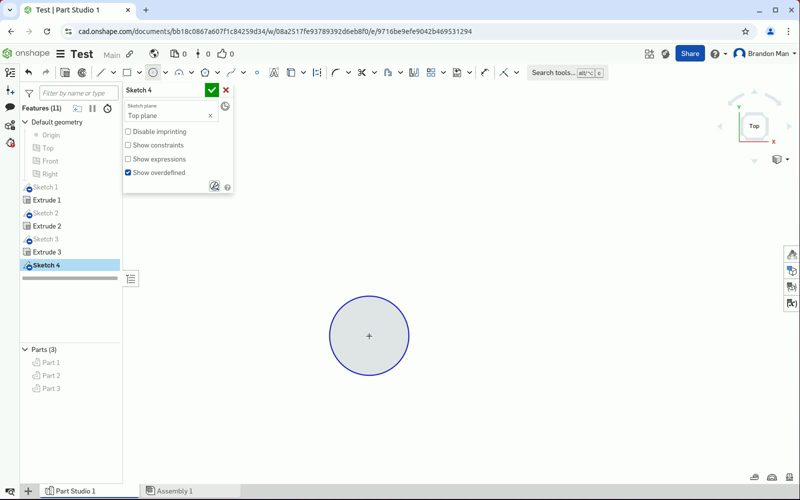
click(369, 335)
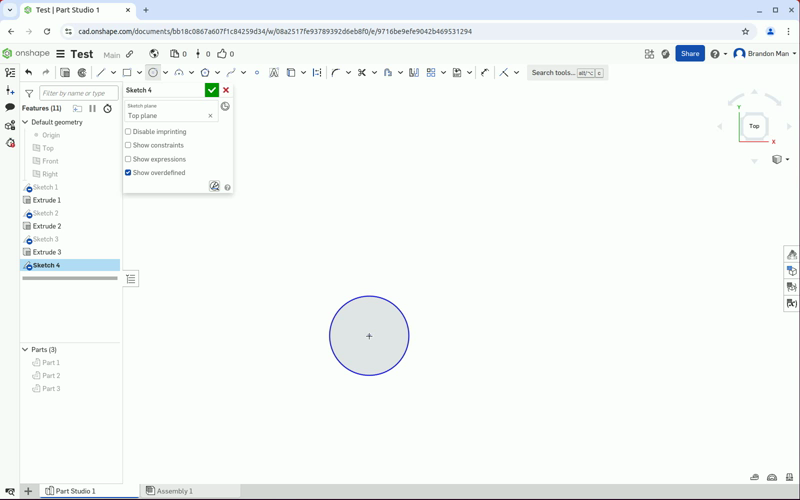
scroll(-6)
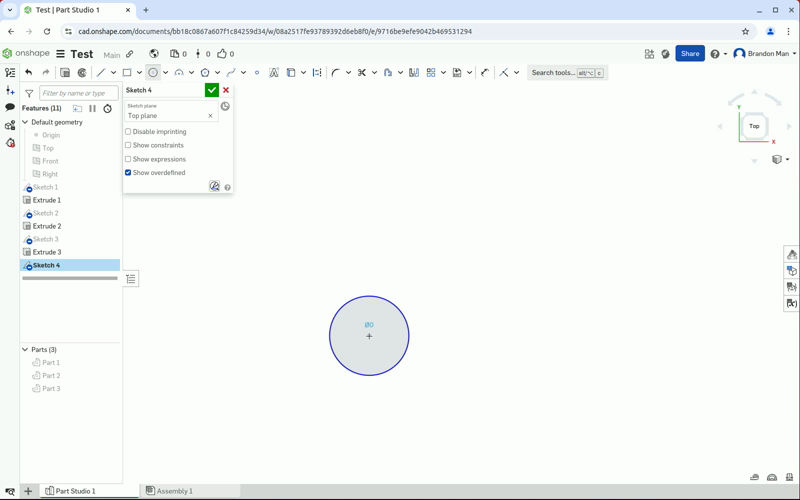
scroll(-6)
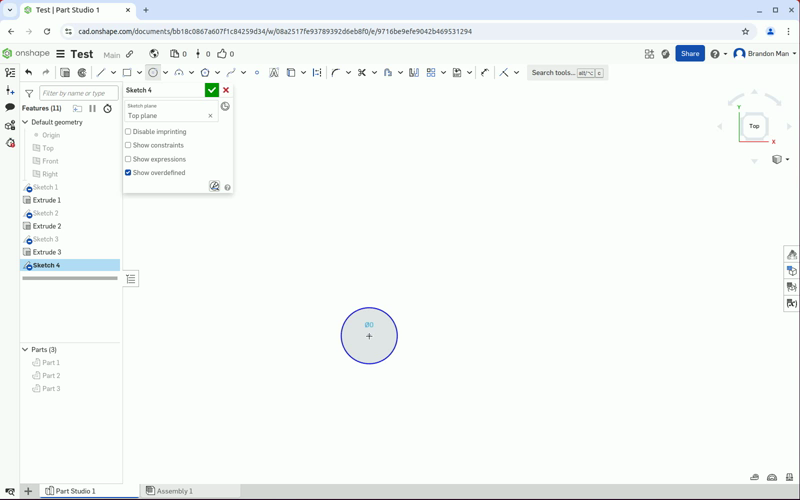
scroll(-6)
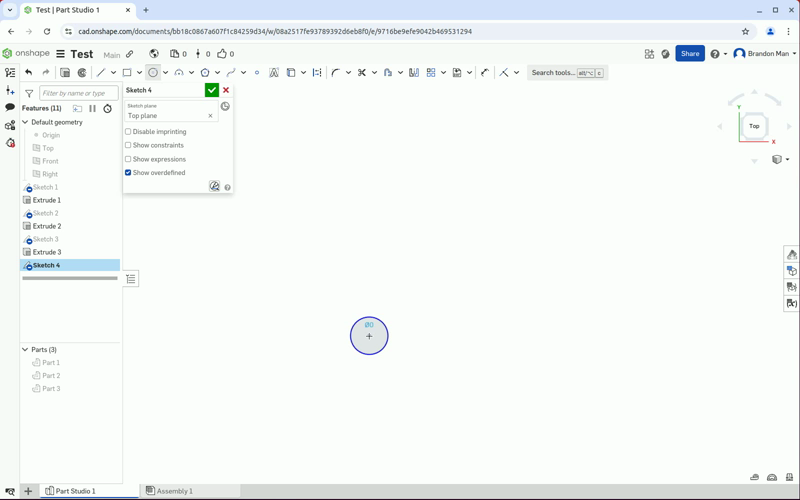
scroll(-6)
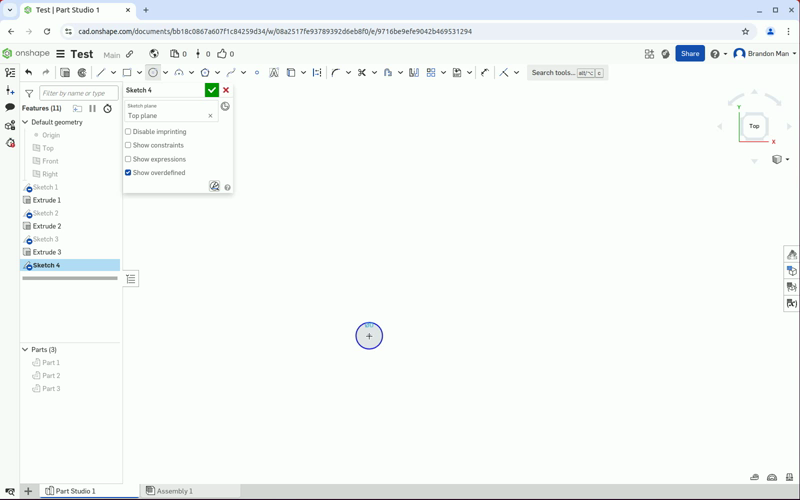
scroll(-6)
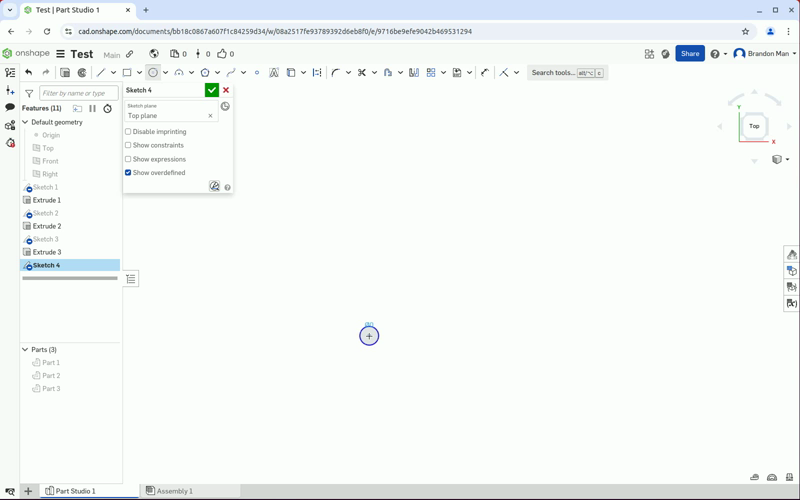
scroll(-6)
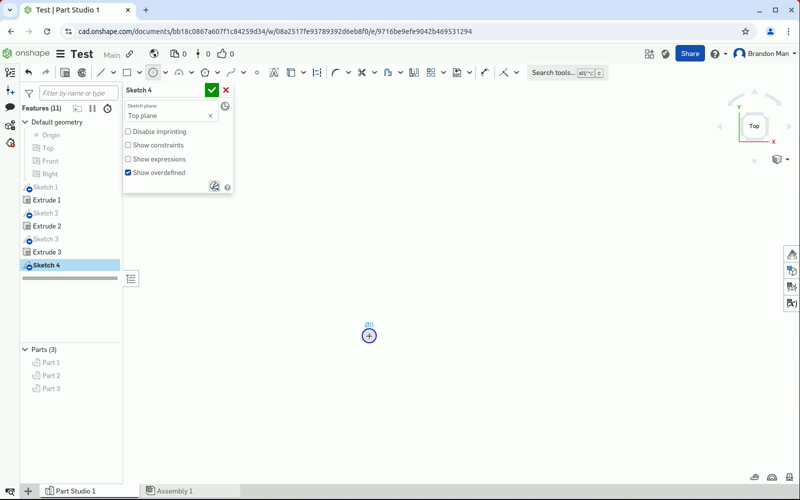
scroll(-6)
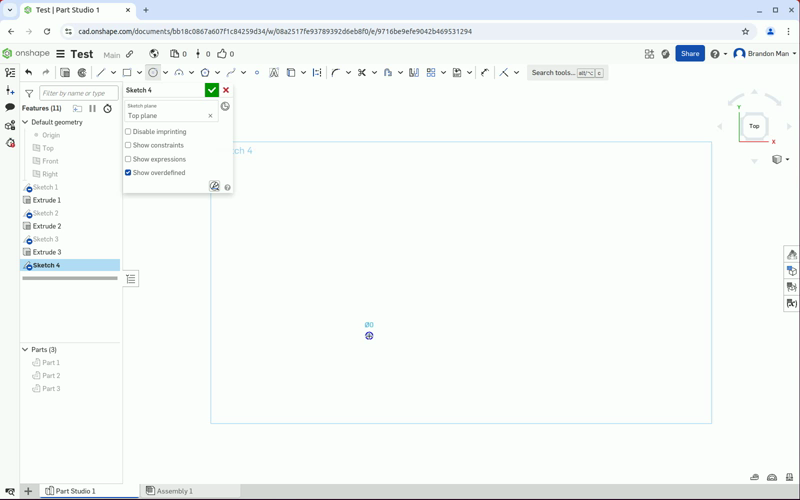
key_up(shift)
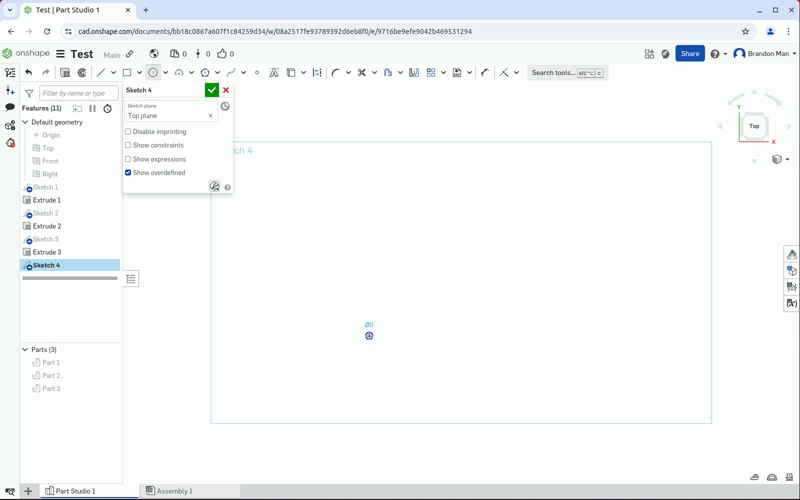
mouse_move(371, 335)
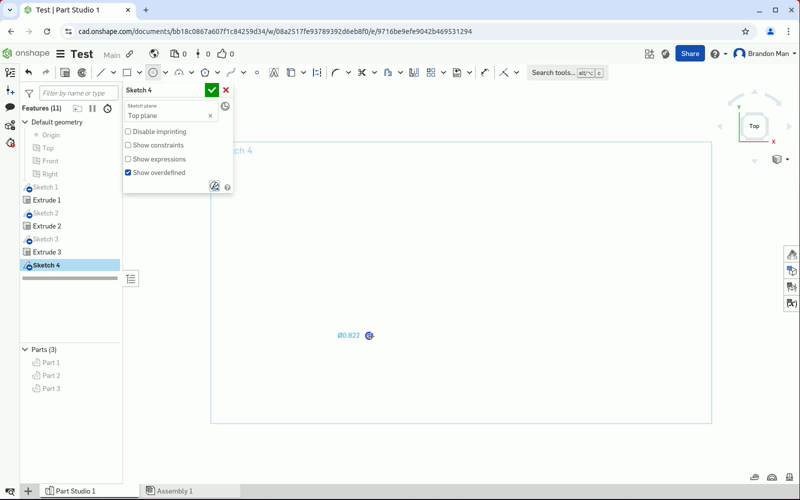
scroll(6)
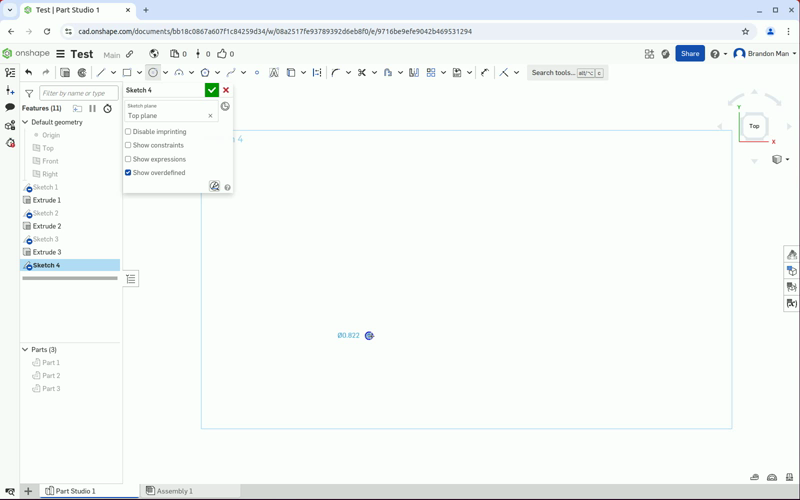
scroll(6)
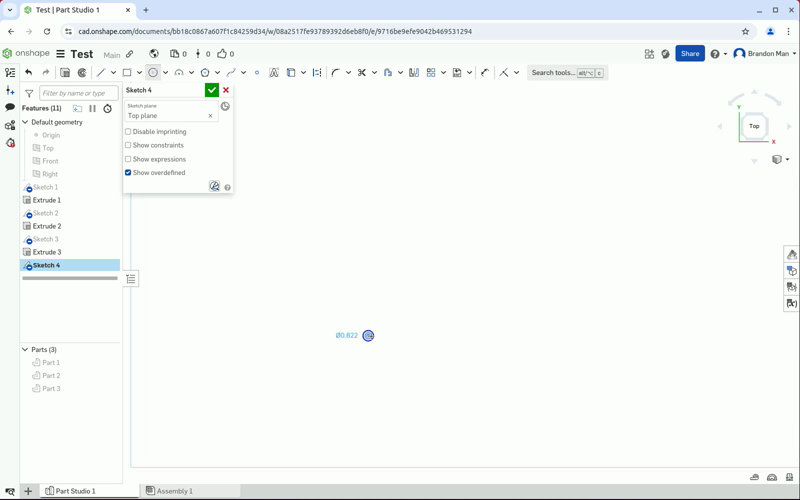
scroll(6)
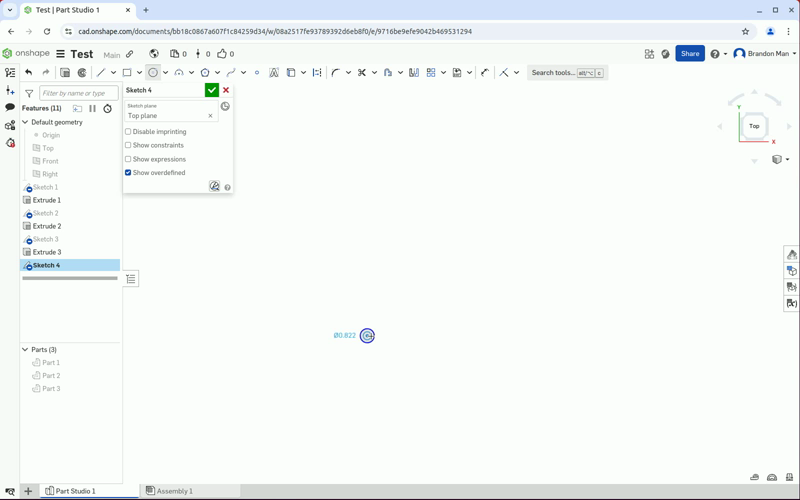
scroll(6)
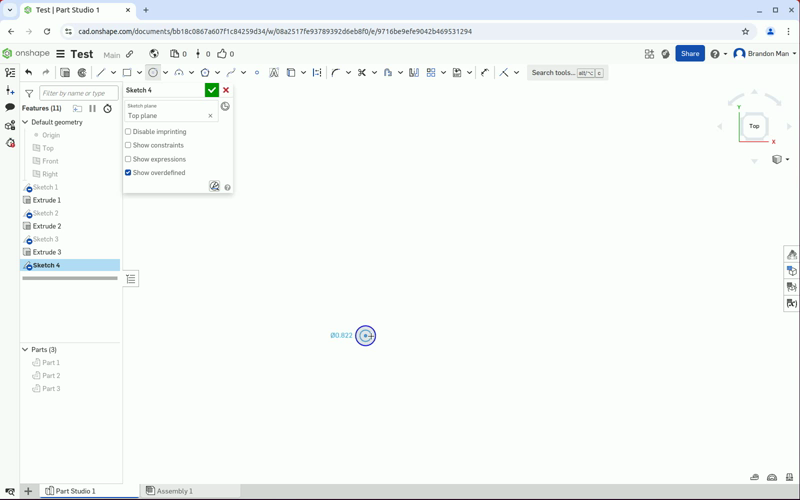
scroll(6)
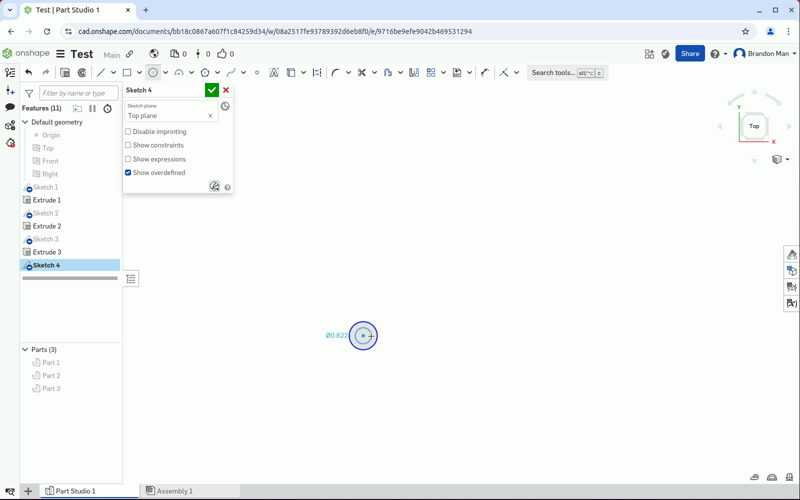
scroll(6)
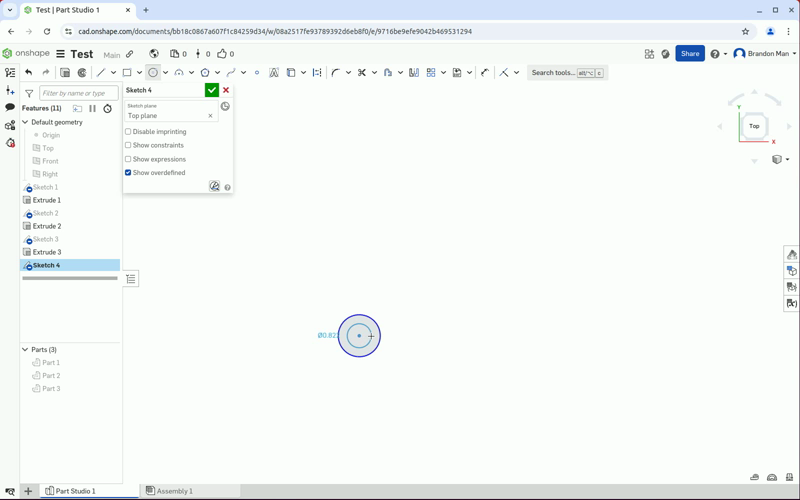
scroll(6)
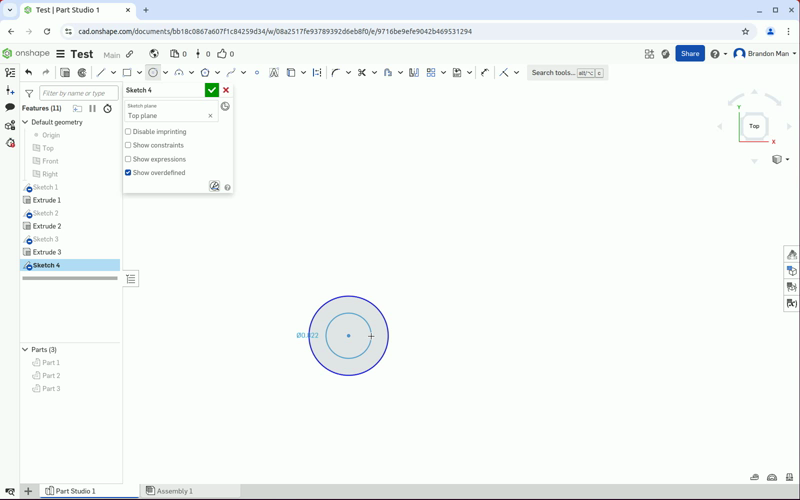
click(371, 335)
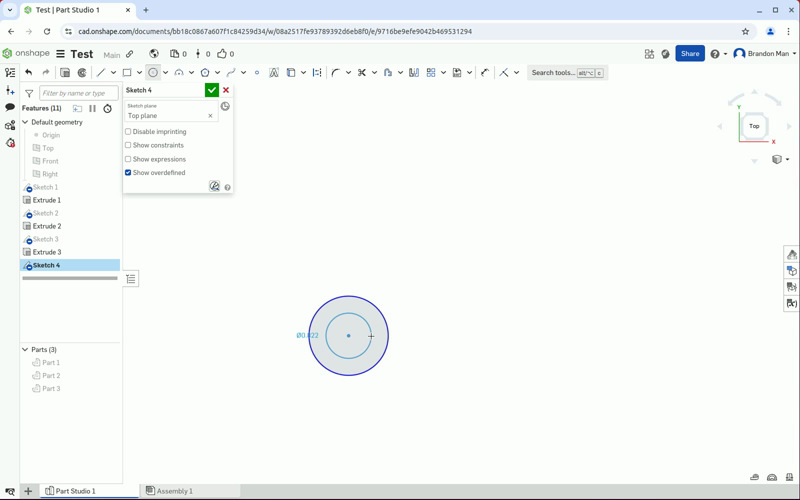
scroll(-6)
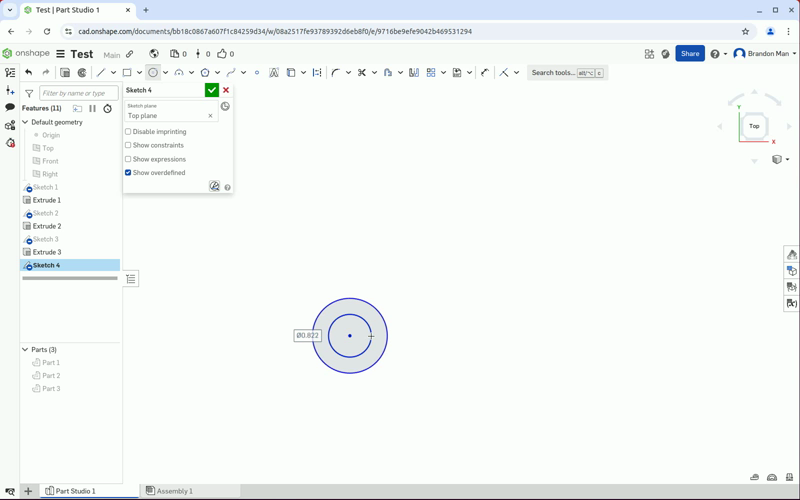
scroll(-6)
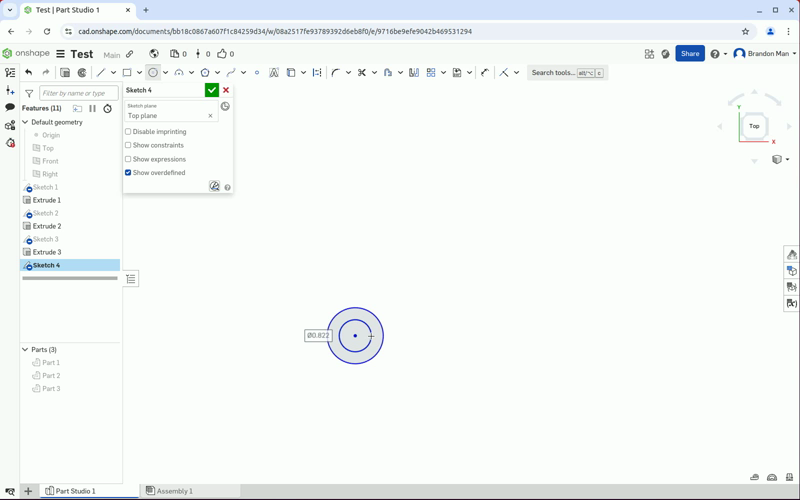
scroll(-6)
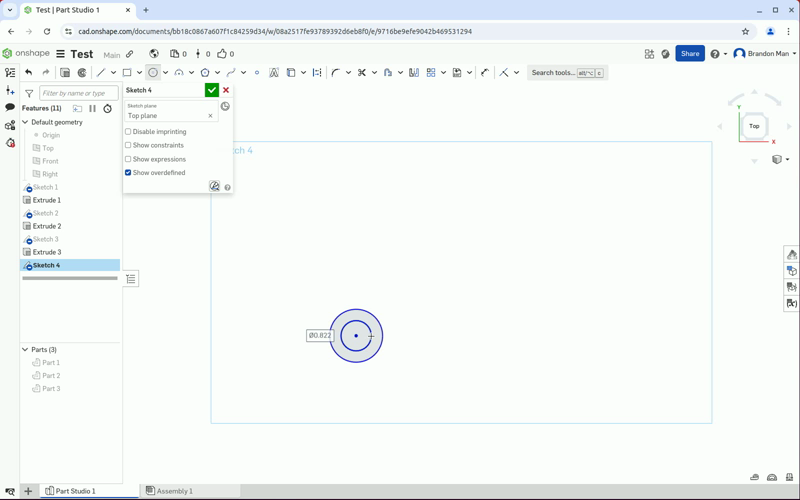
scroll(-6)
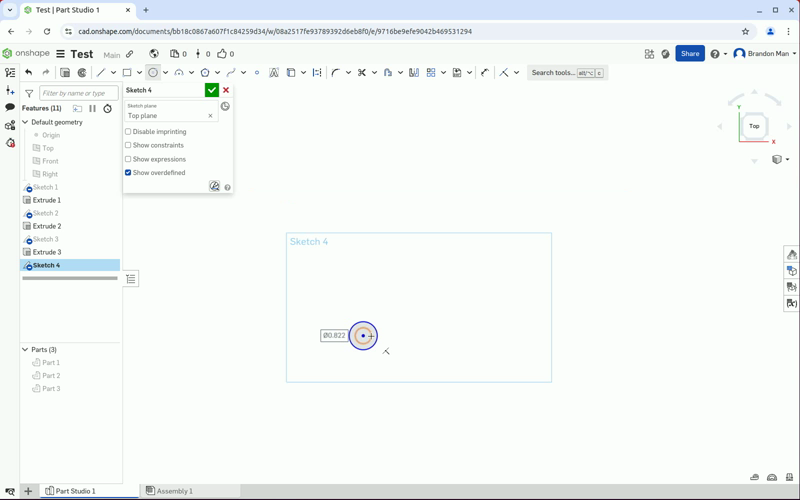
scroll(-6)
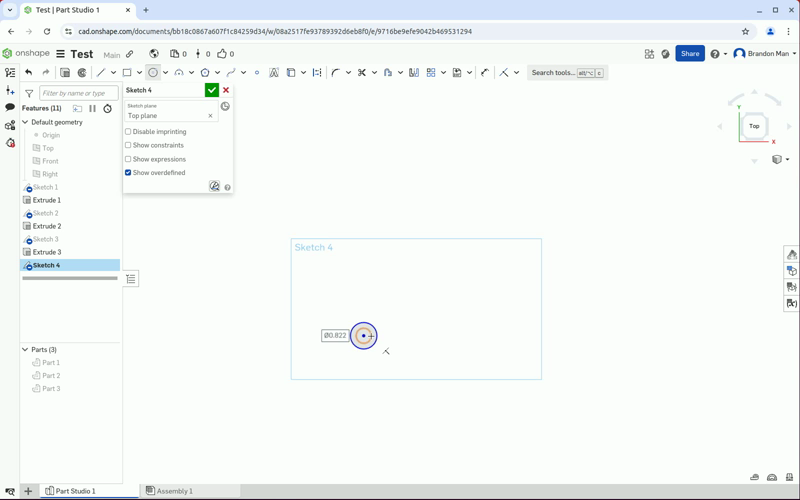
scroll(-6)
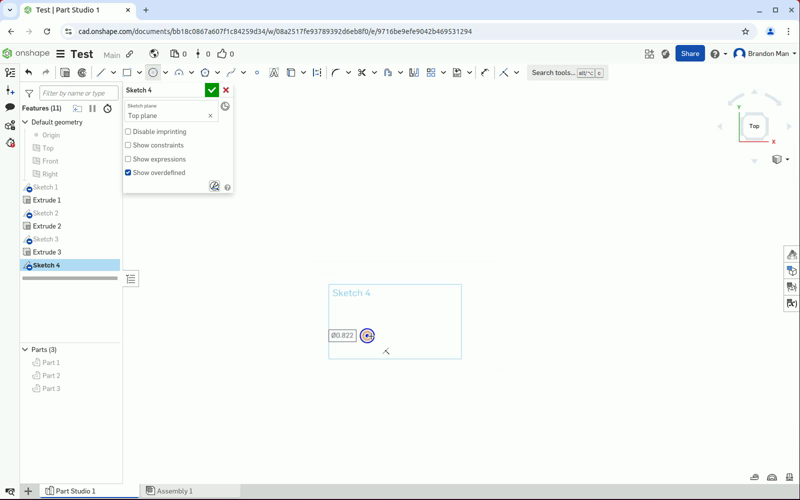
scroll(-6)
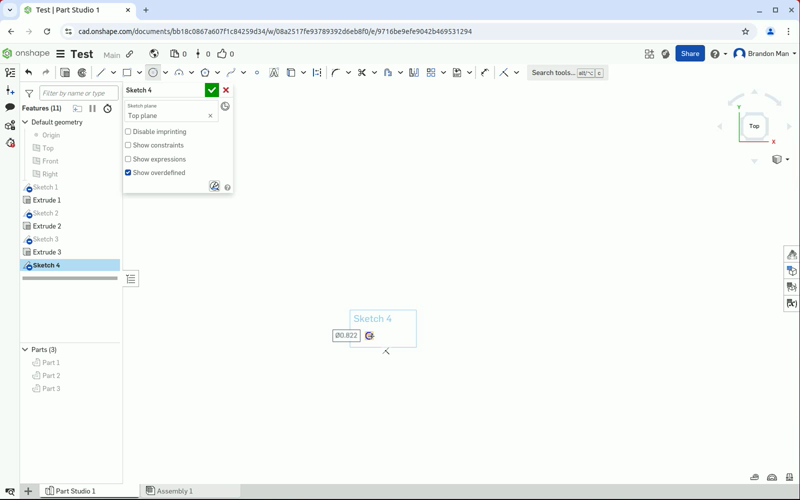
key(esc)
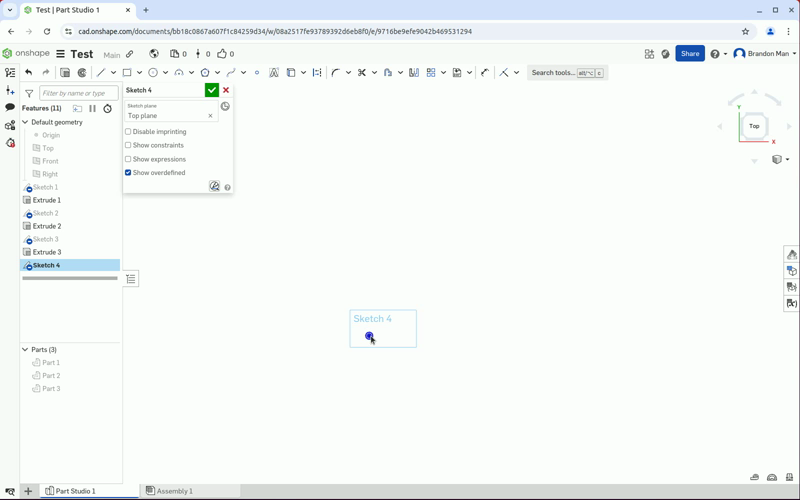
mouse_move(370, 333)
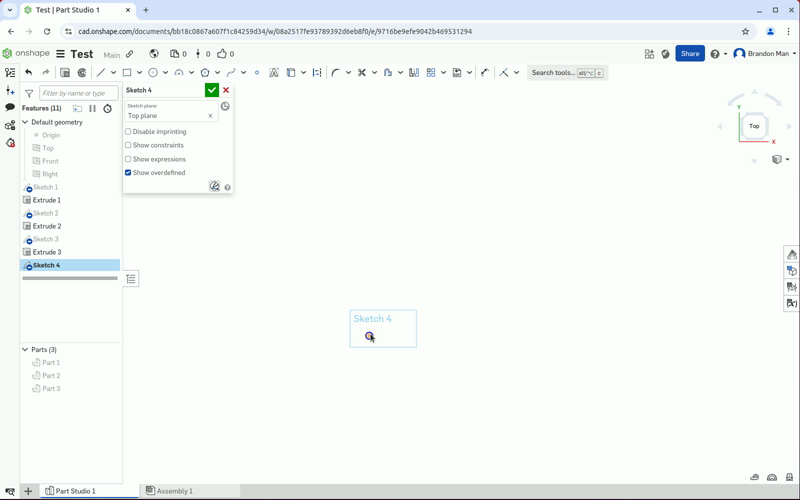
scroll(6)
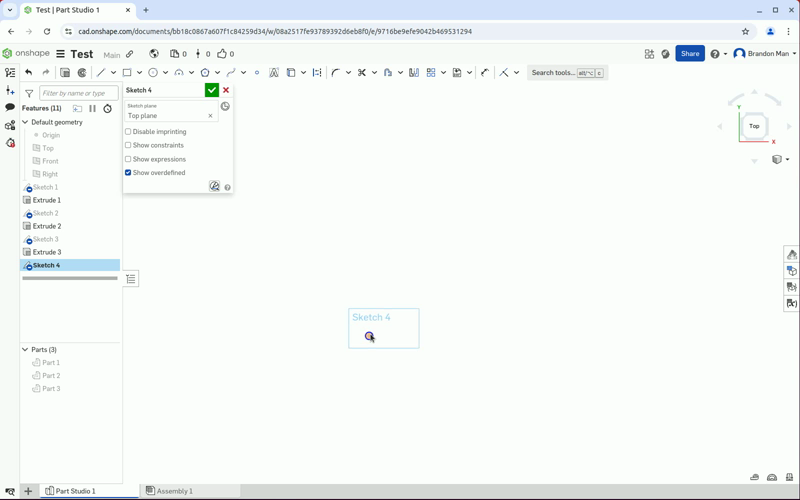
scroll(6)
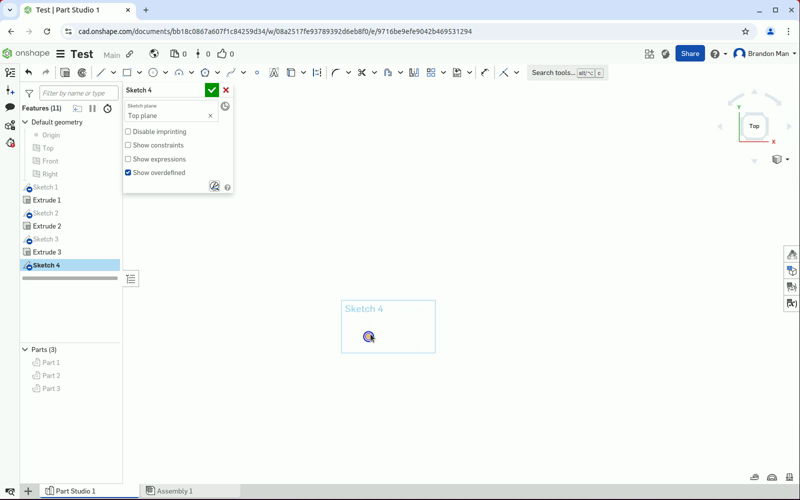
scroll(6)
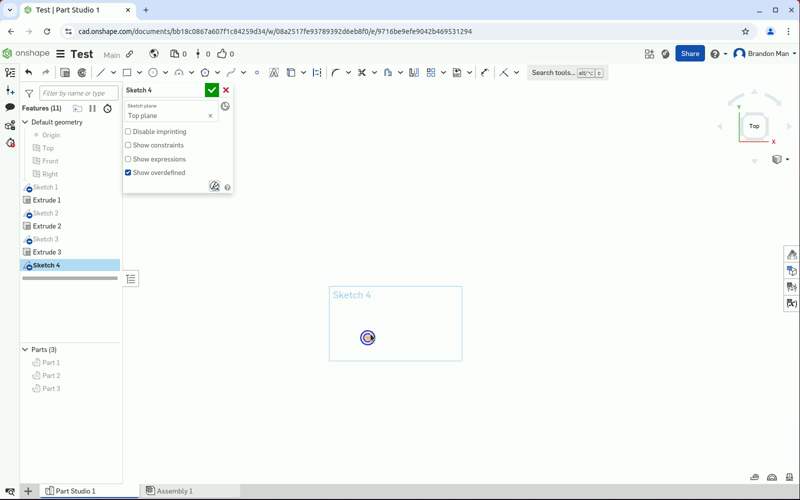
scroll(6)
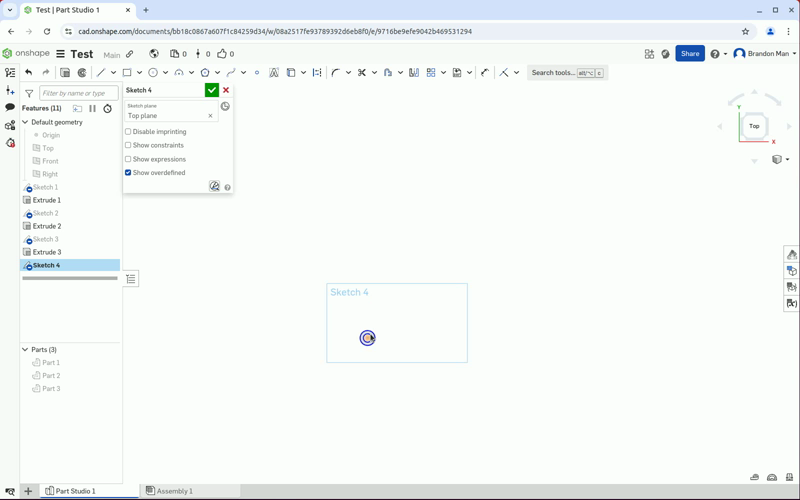
scroll(6)
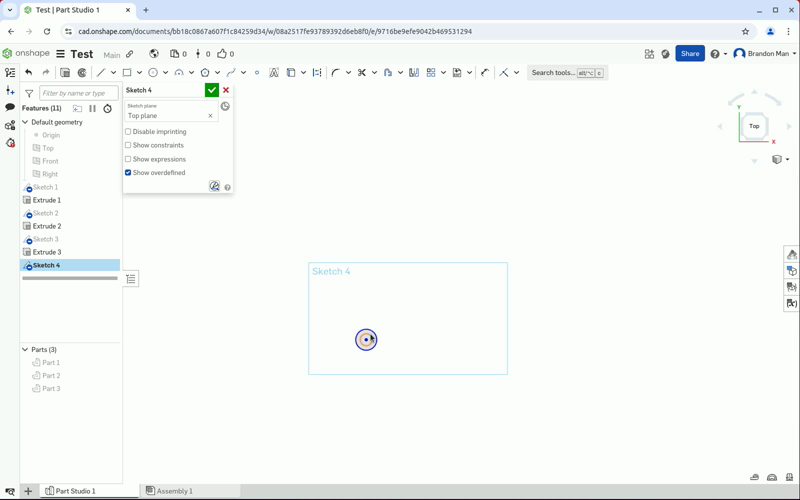
scroll(6)
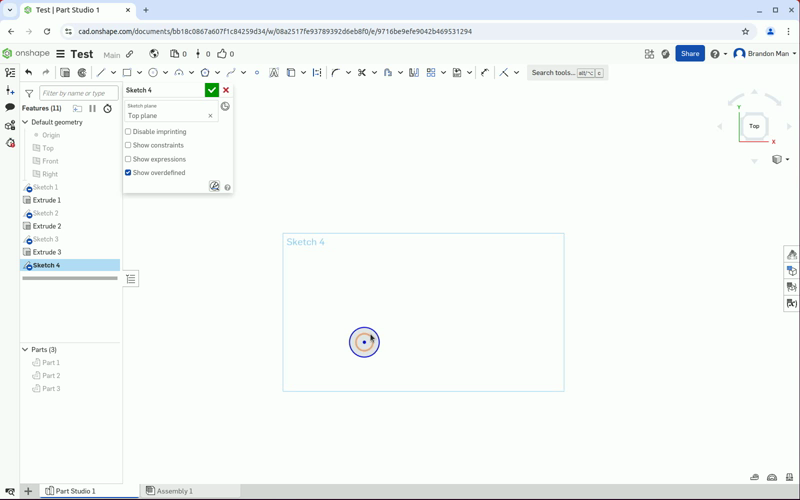
scroll(6)
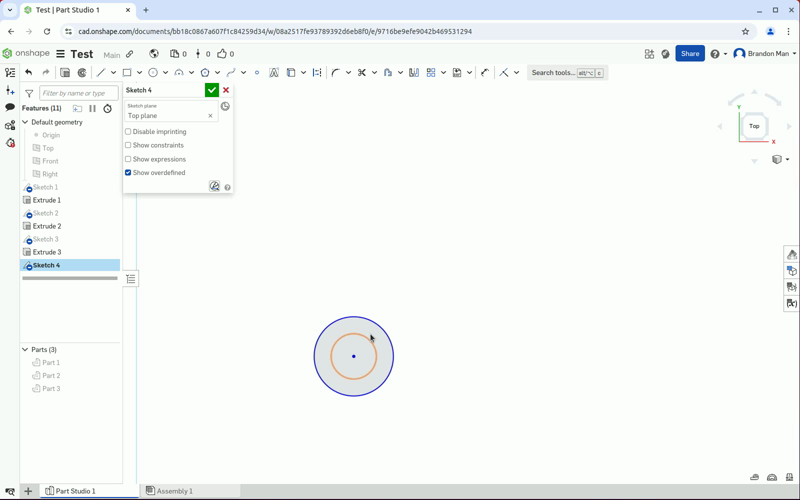
click(370, 333)
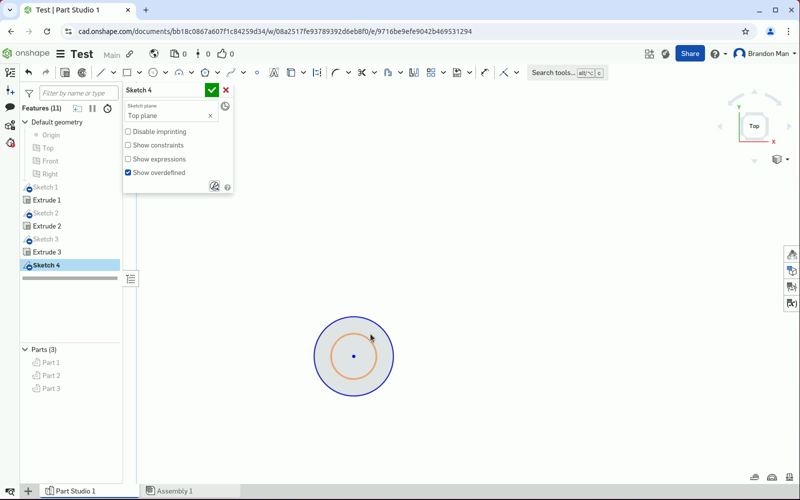
scroll(-6)
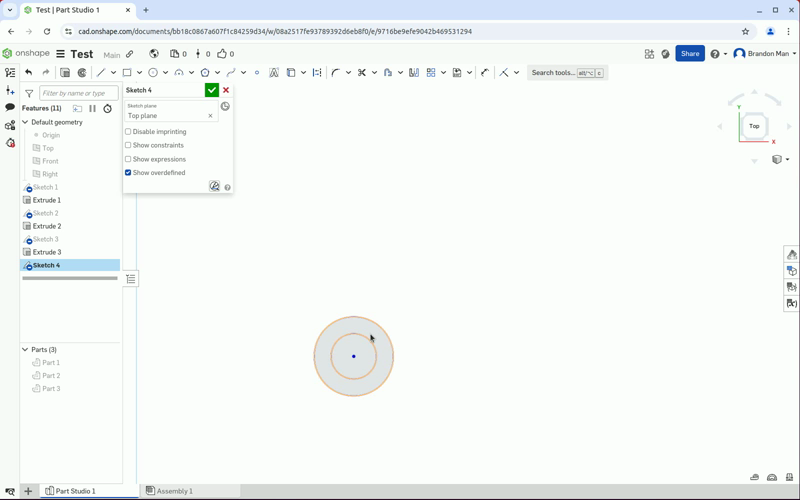
scroll(-6)
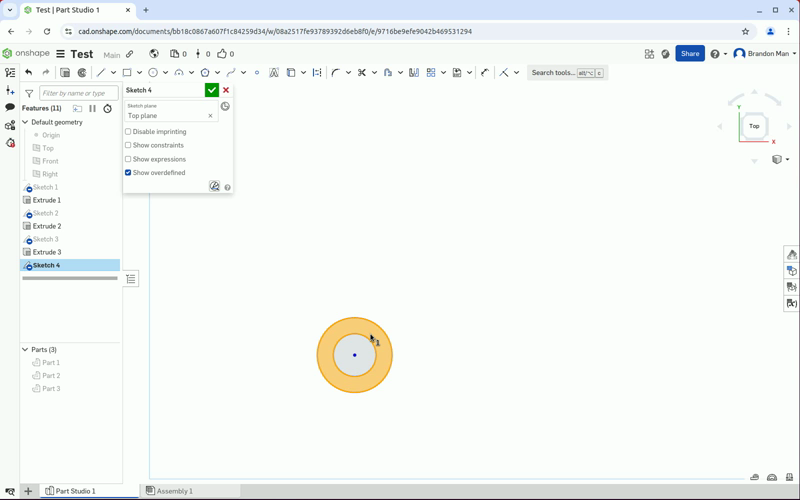
scroll(-6)
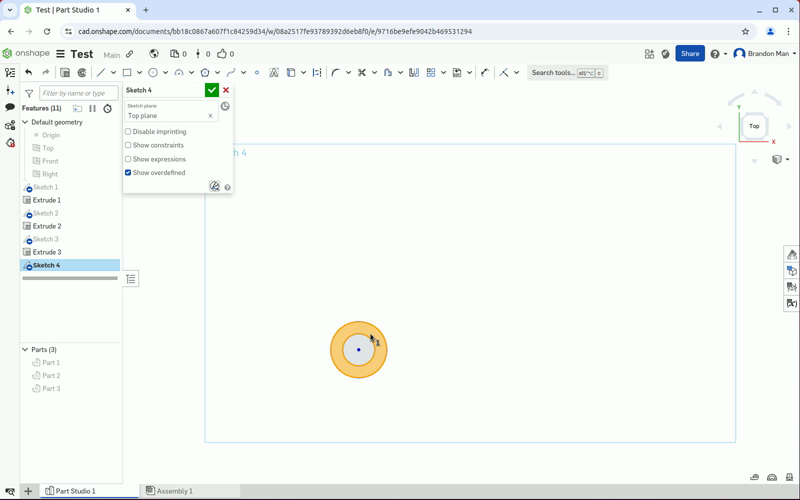
scroll(-6)
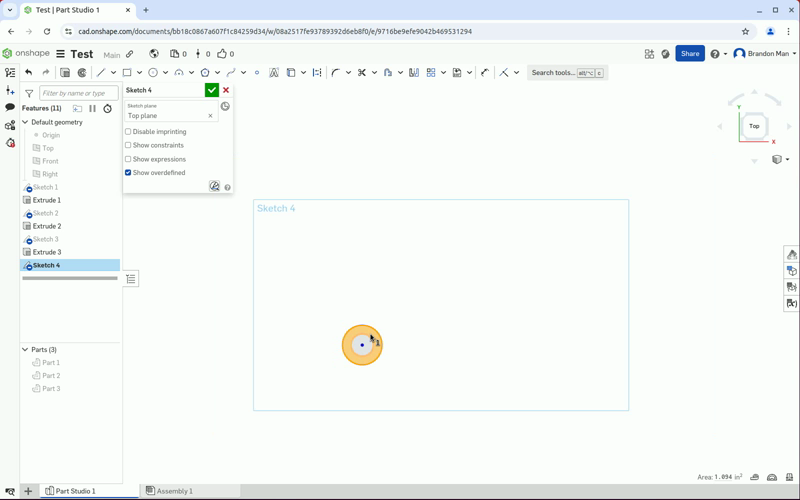
scroll(-6)
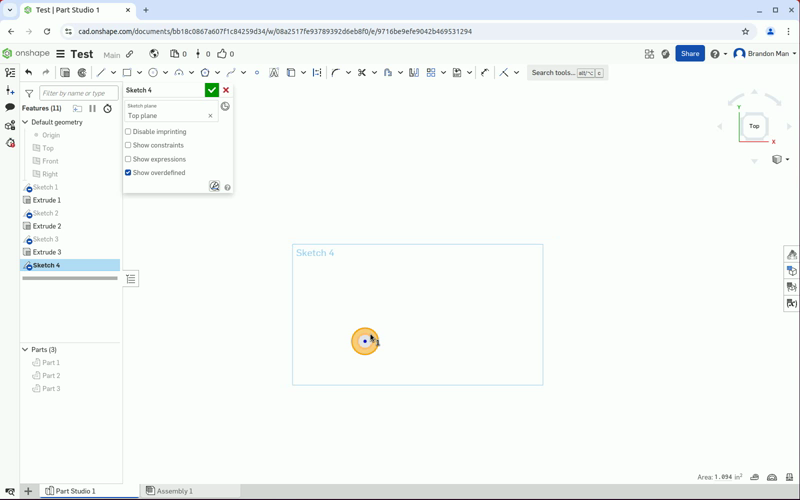
scroll(-6)
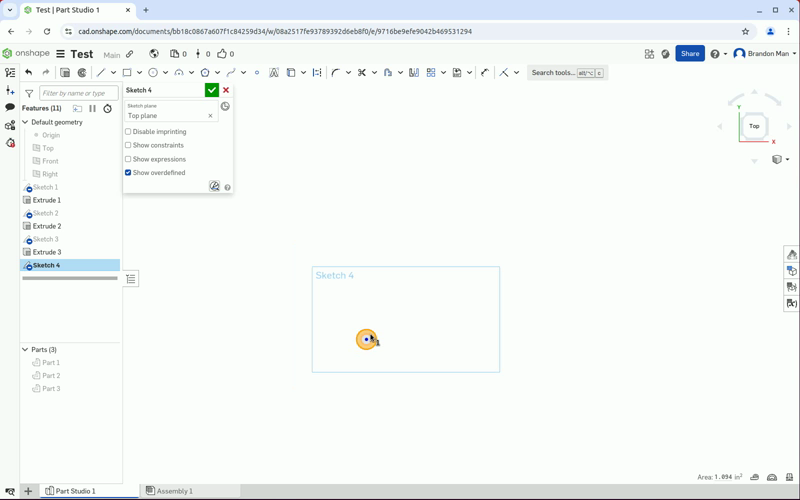
scroll(-6)
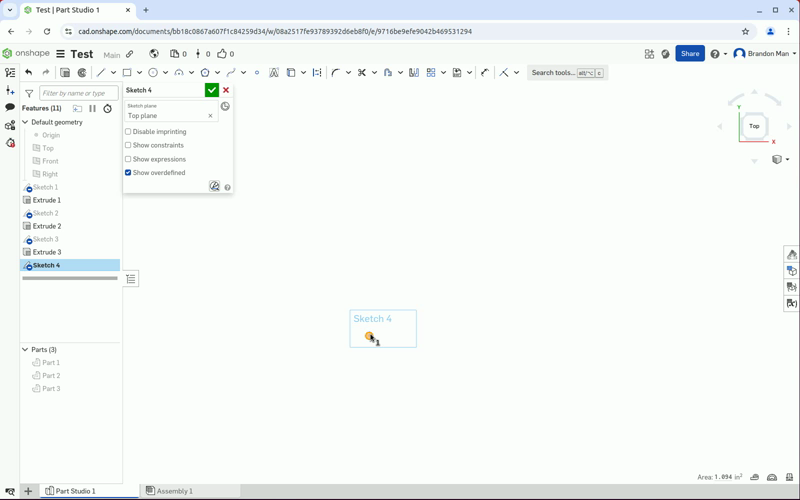
mouse_move(73, 352)
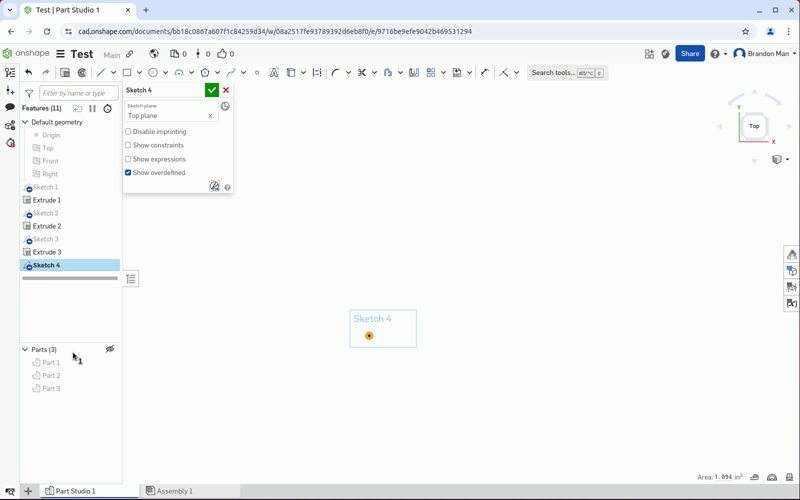
key(shift+y)
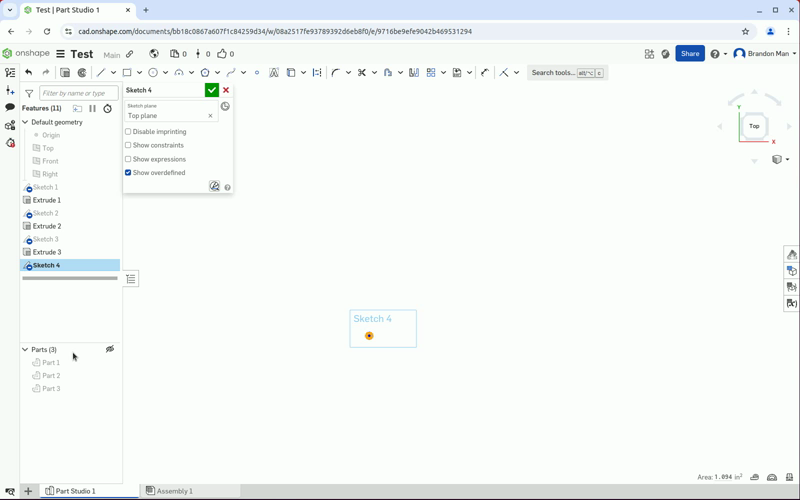
key(shift+e)
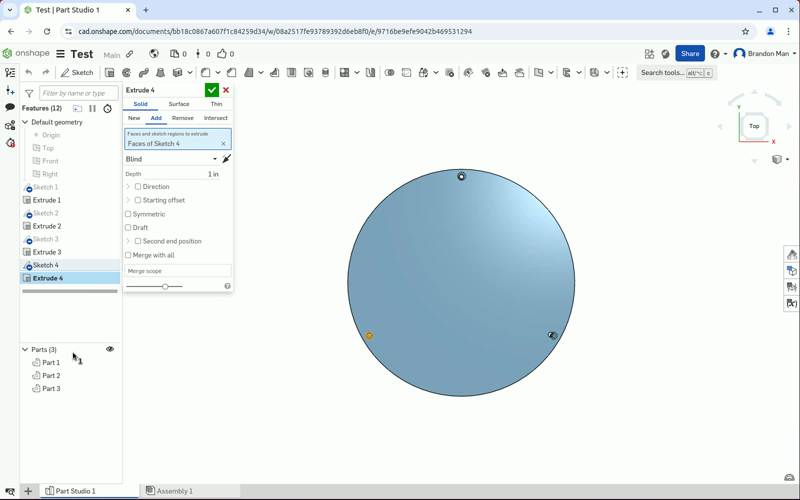
mouse_move(143, 106)
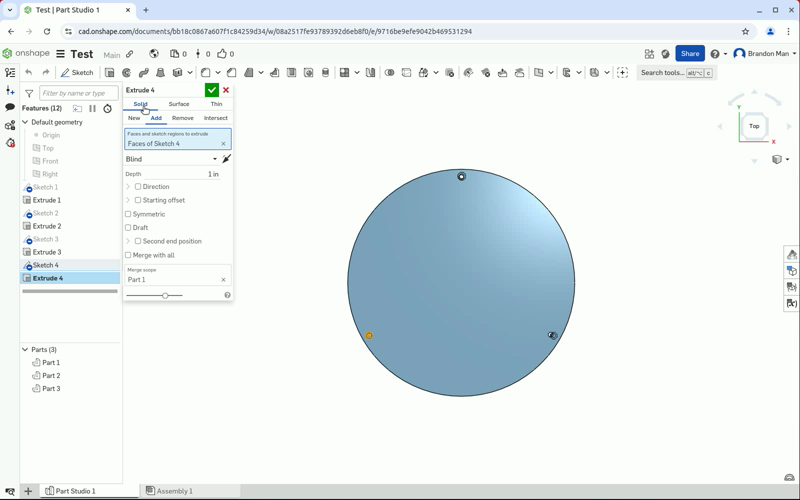
click(143, 106)
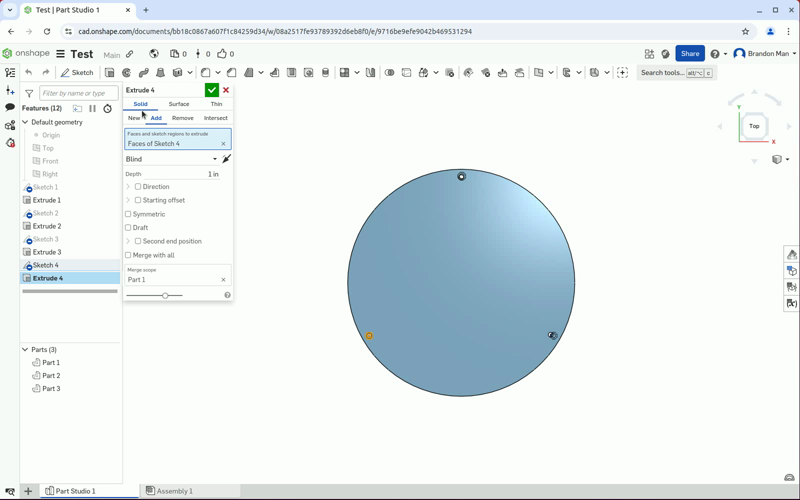
mouse_move(137, 120)
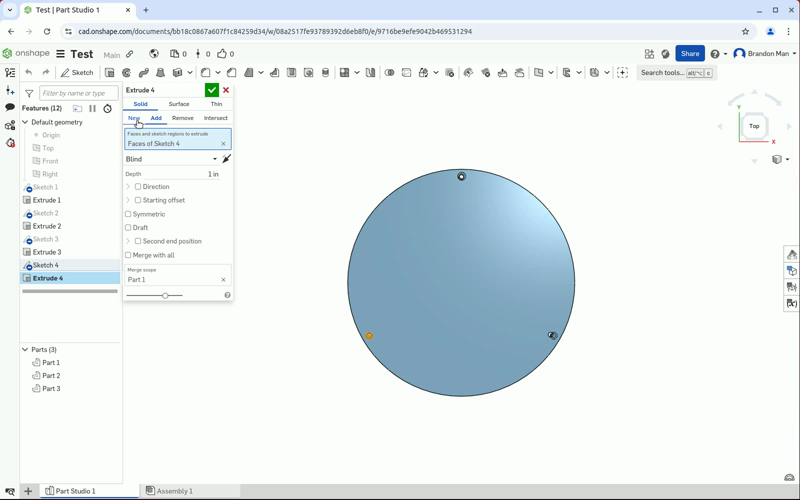
click(137, 120)
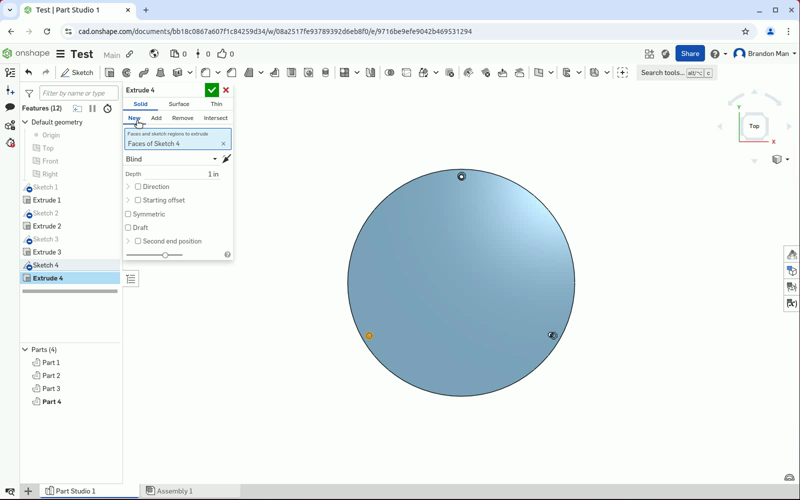
key(tab, 4)
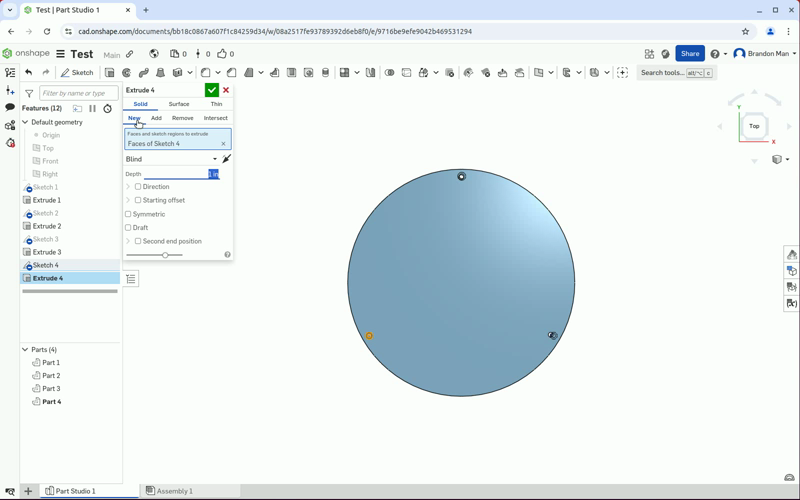
text(1.444)
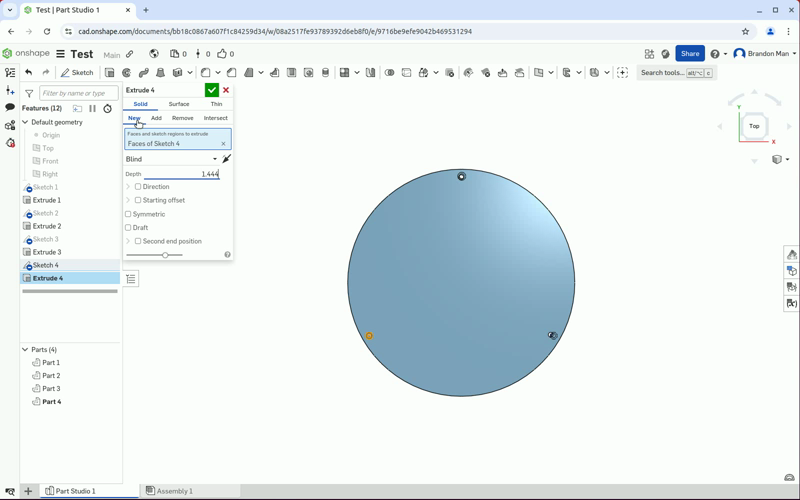
key(enter)
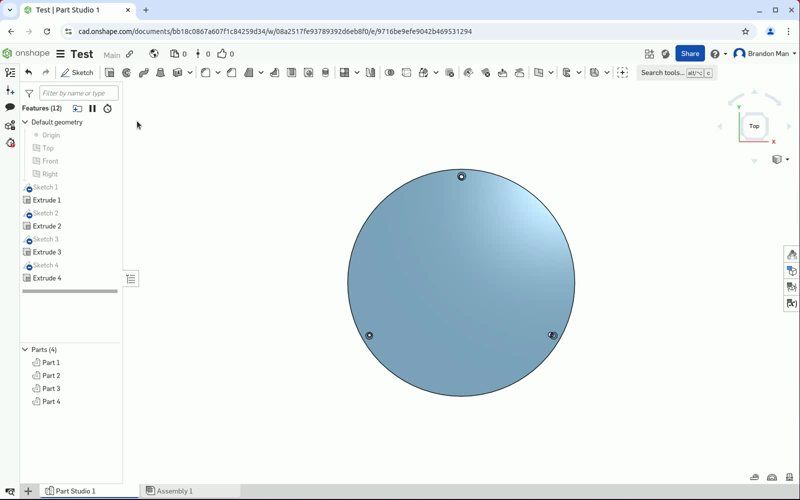
key(shift+h)
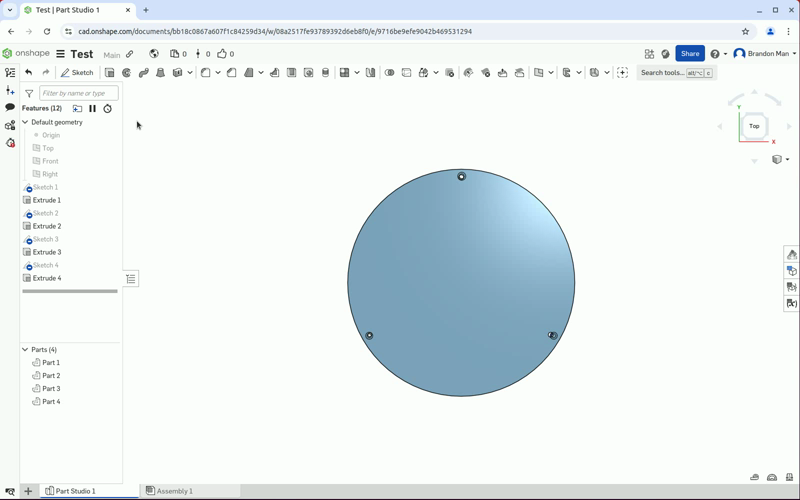
key(shift+h)
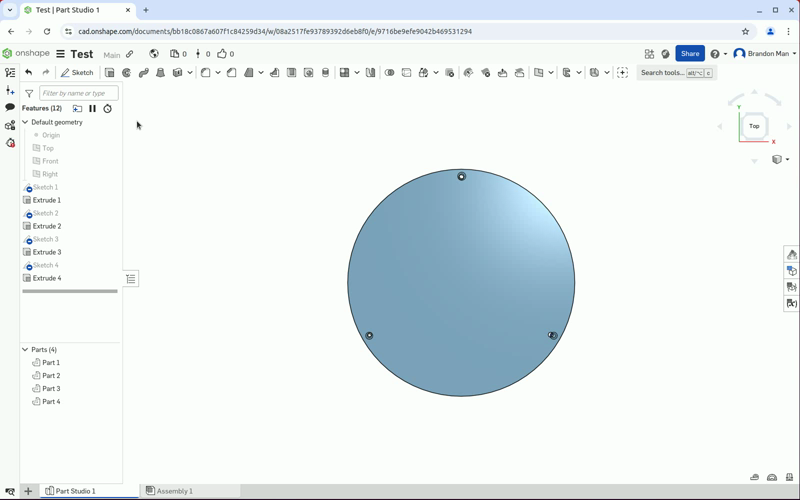
mouse_move(73, 189)
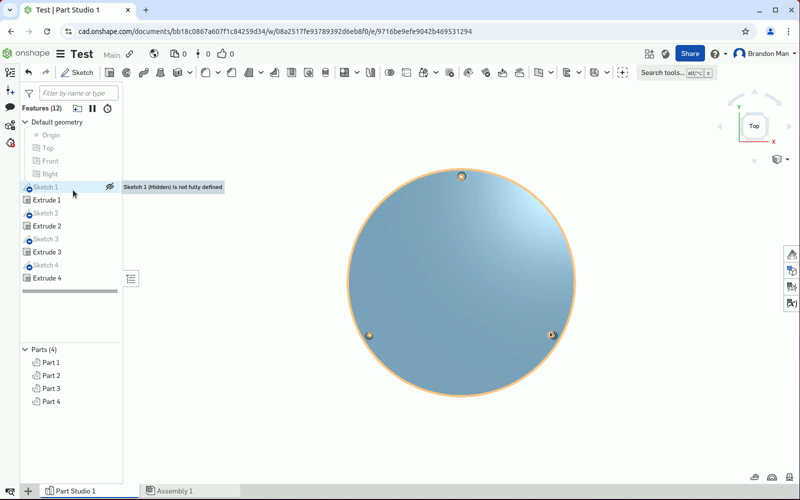
click(73, 189)
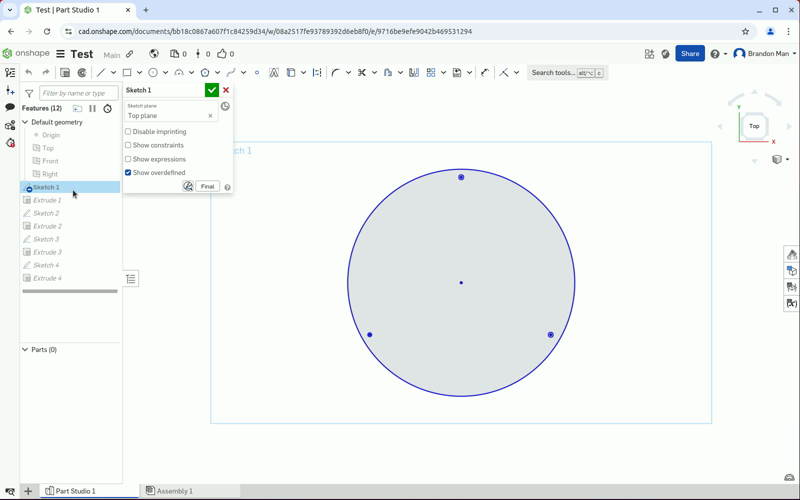
mouse_move(229, 92)
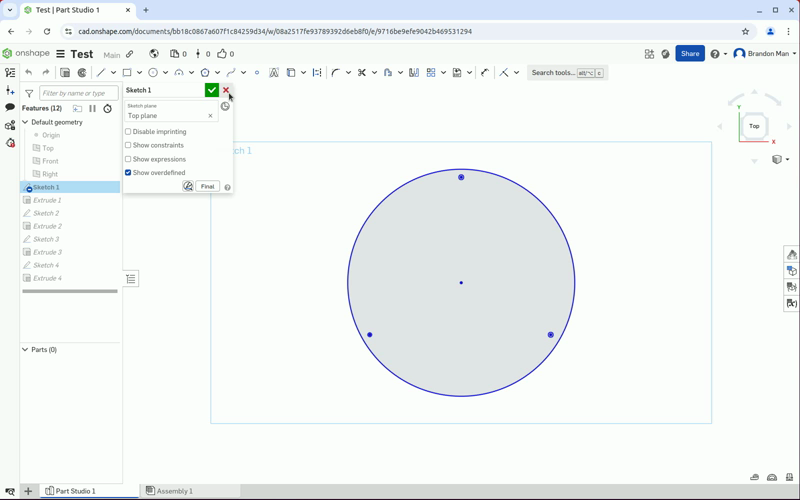
click(229, 92)
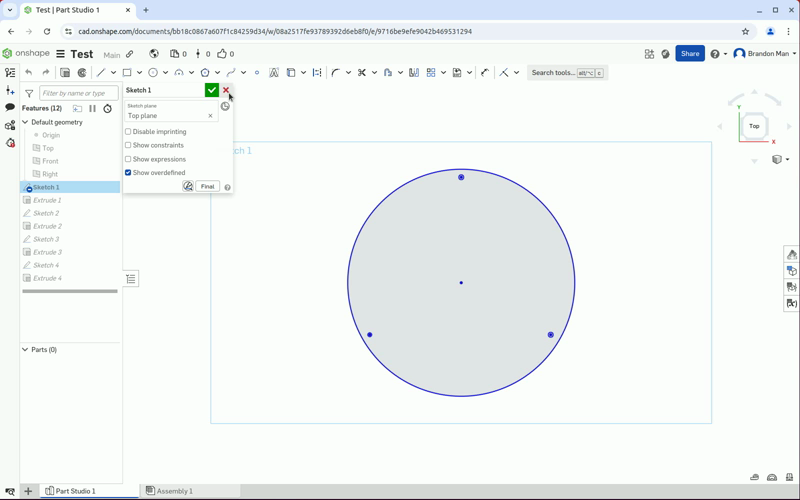
key(shift+s)
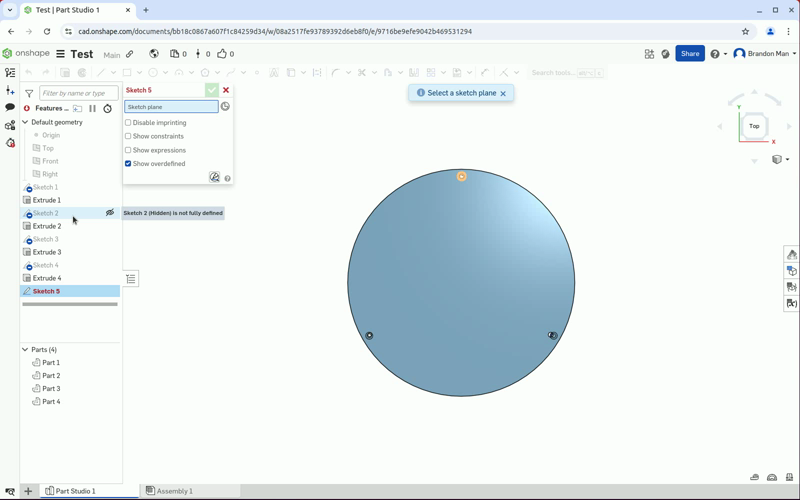
scroll(3)
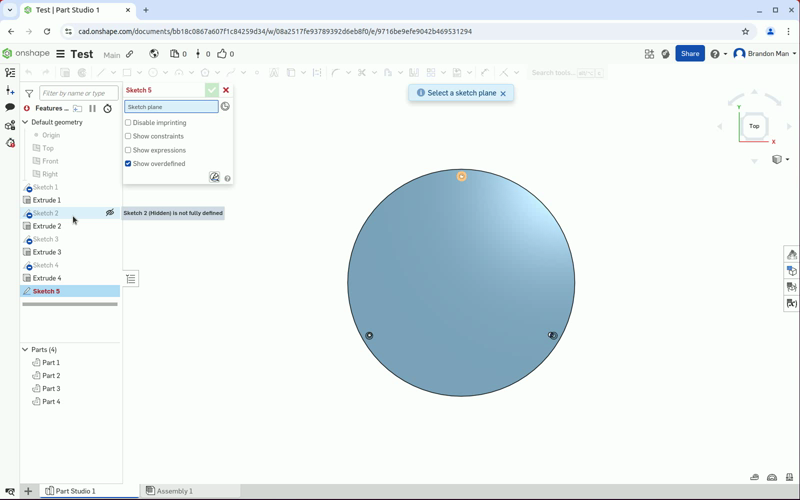
mouse_move(73, 150)
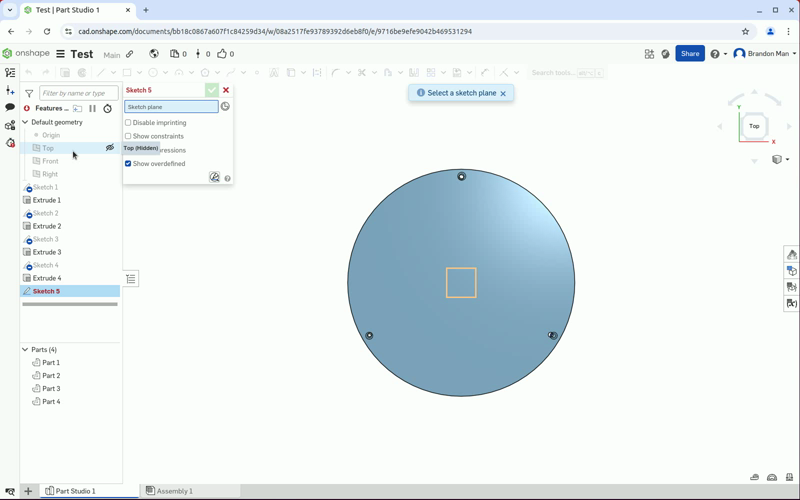
click(73, 150)
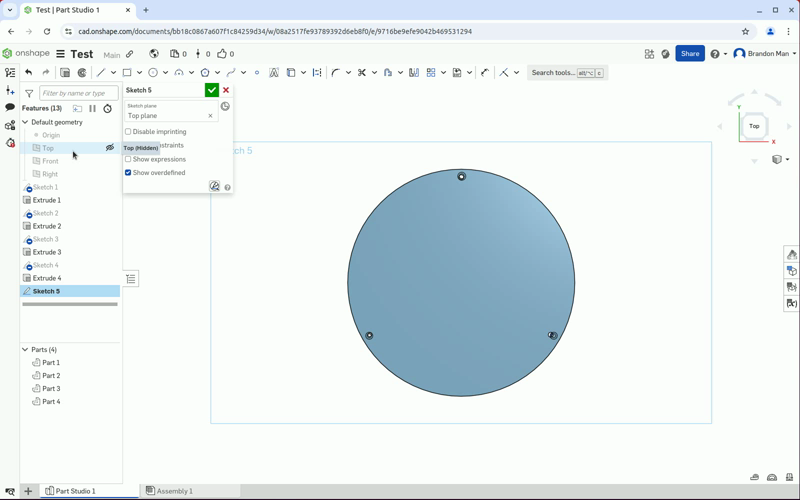
mouse_move(73, 352)
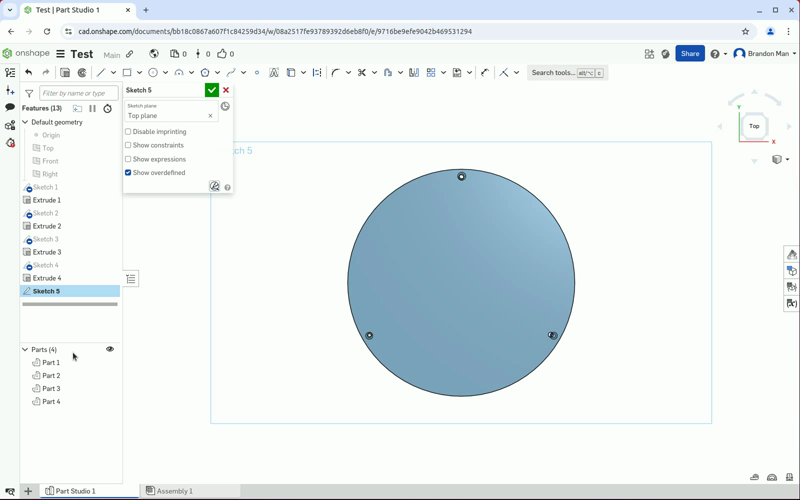
key(y)
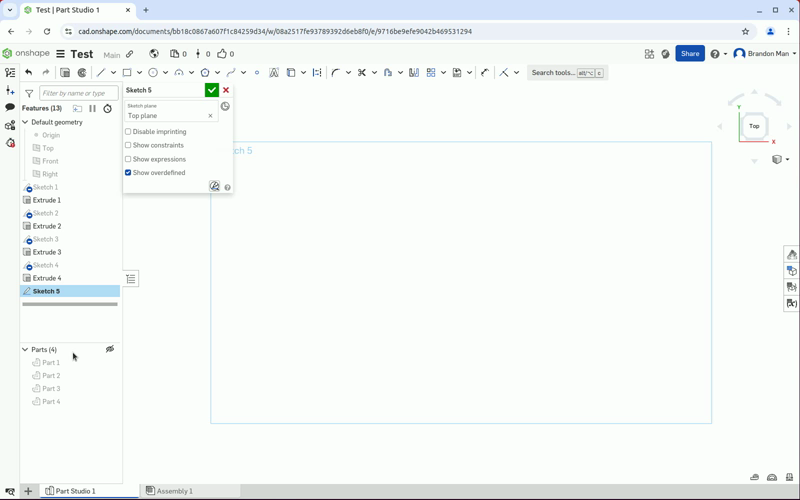
key(c)
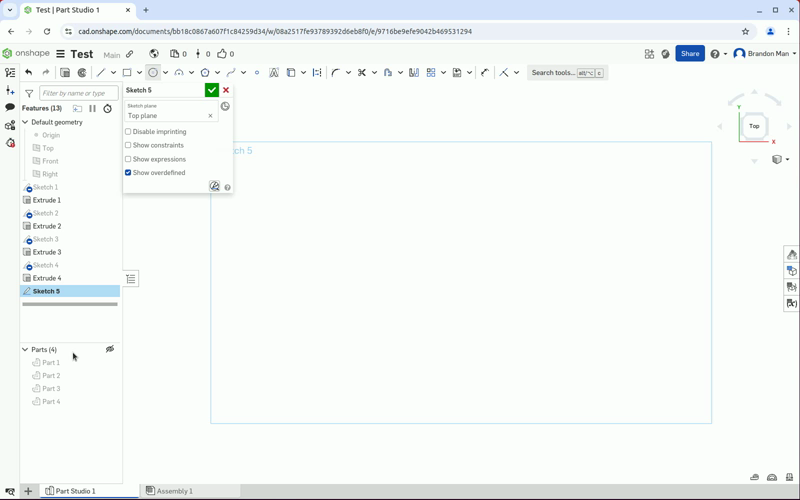
key_down(shift)
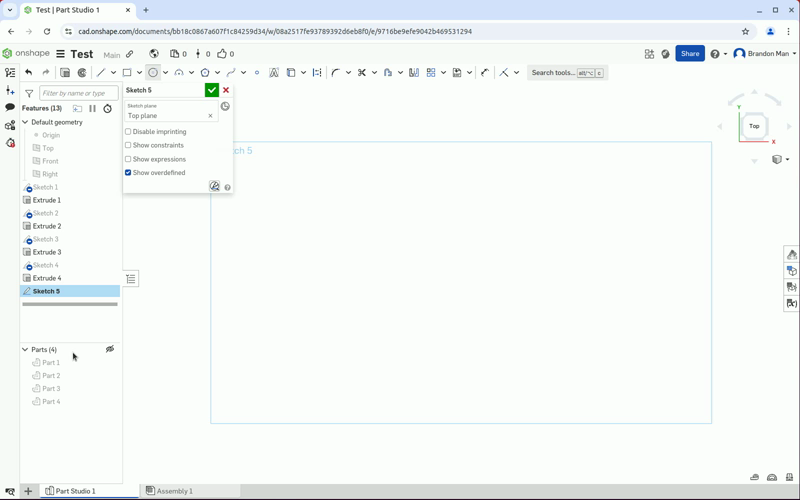
mouse_move(369, 335)
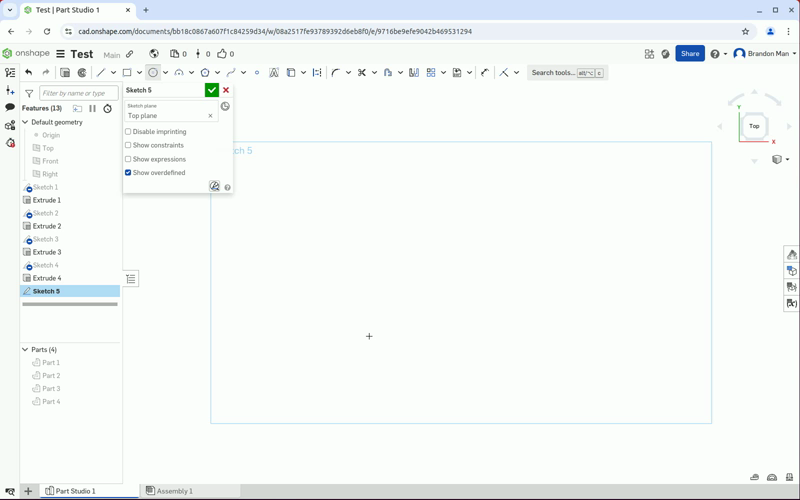
click(369, 335)
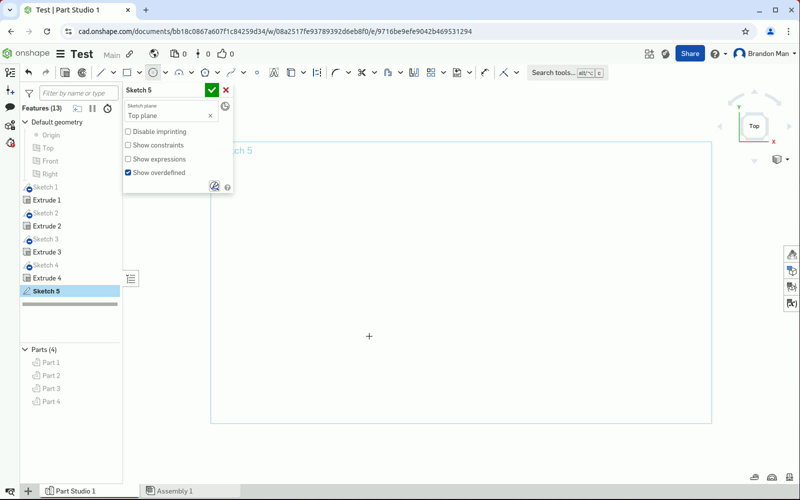
key_up(shift)
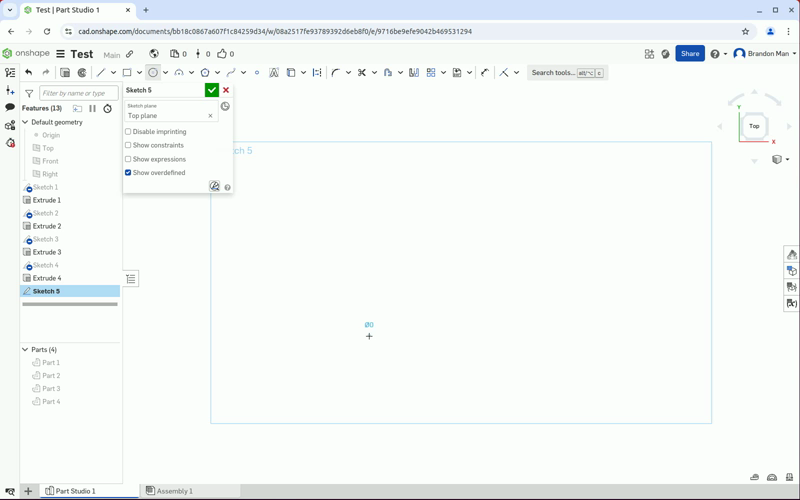
mouse_move(372, 335)
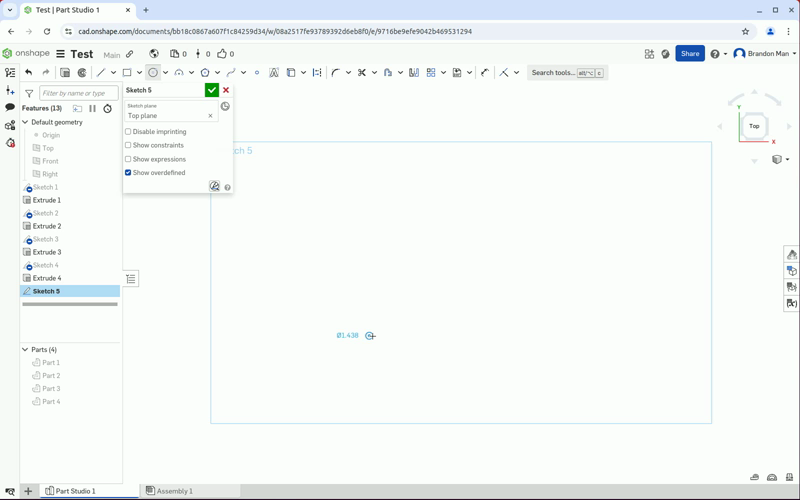
click(372, 335)
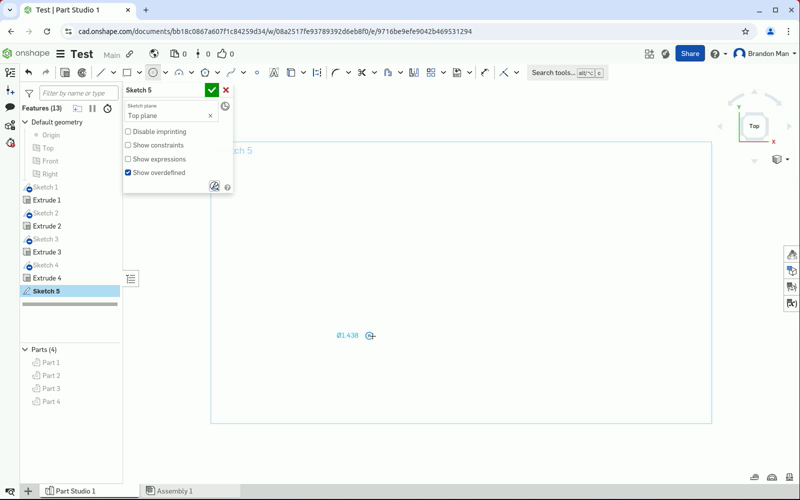
key(esc)
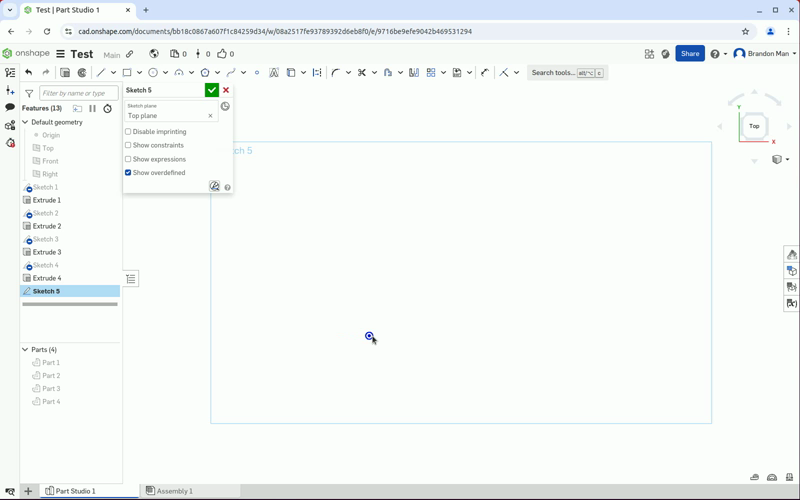
key(c)
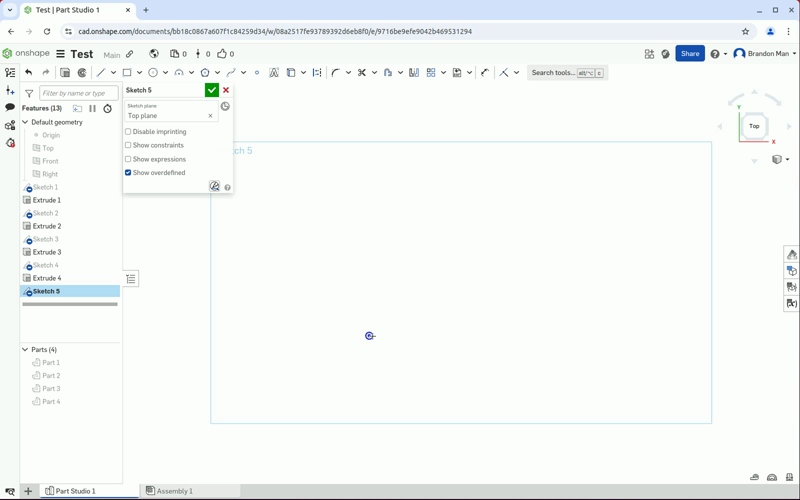
key_down(shift)
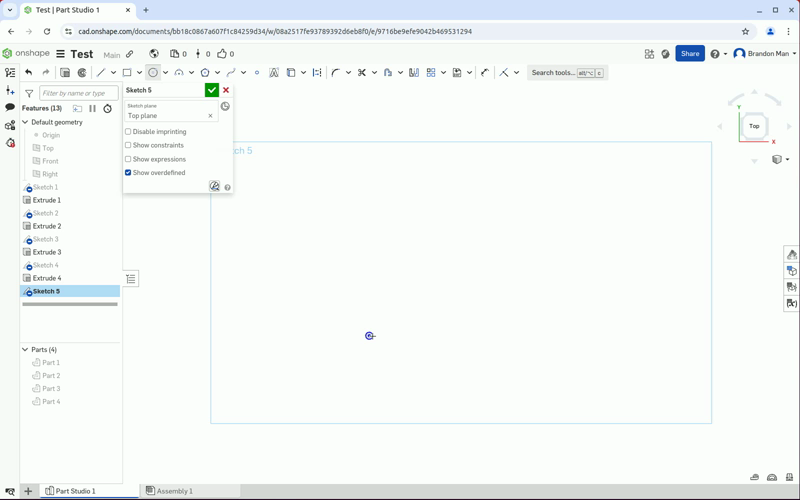
mouse_move(369, 335)
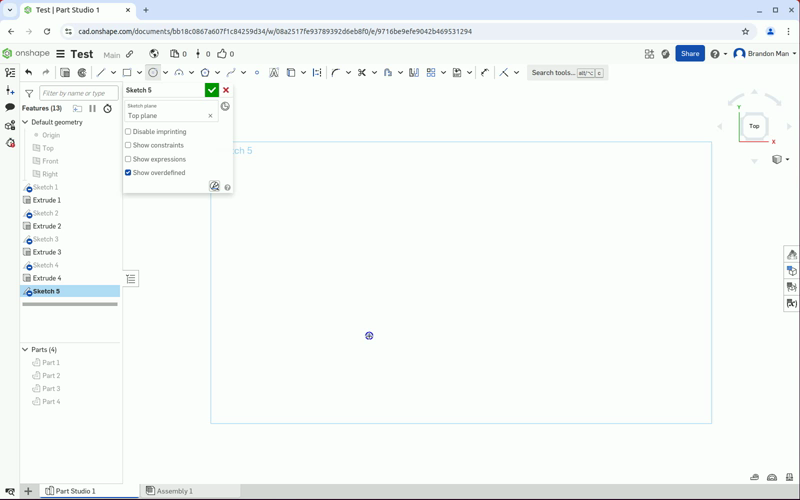
scroll(6)
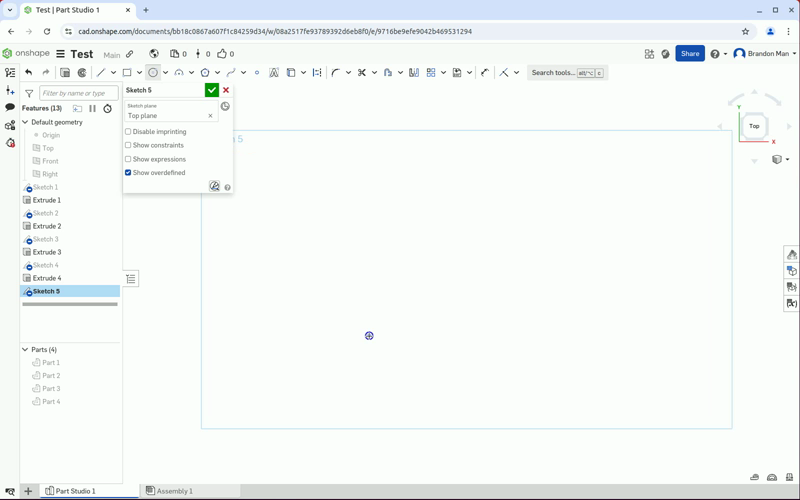
scroll(6)
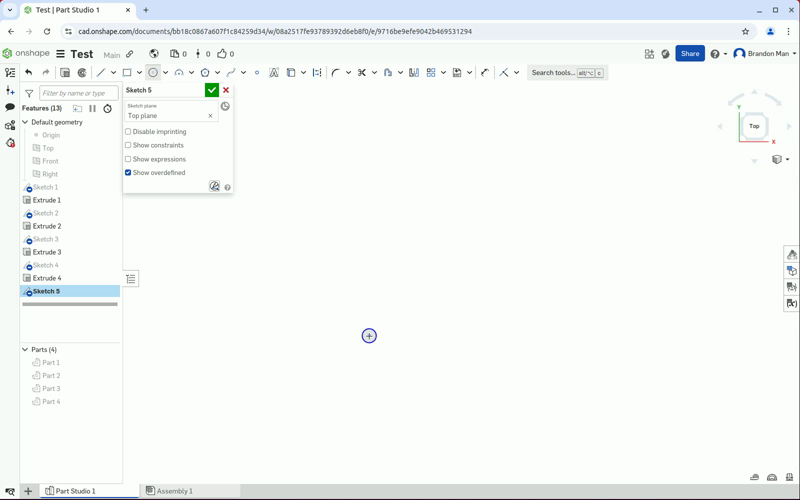
scroll(6)
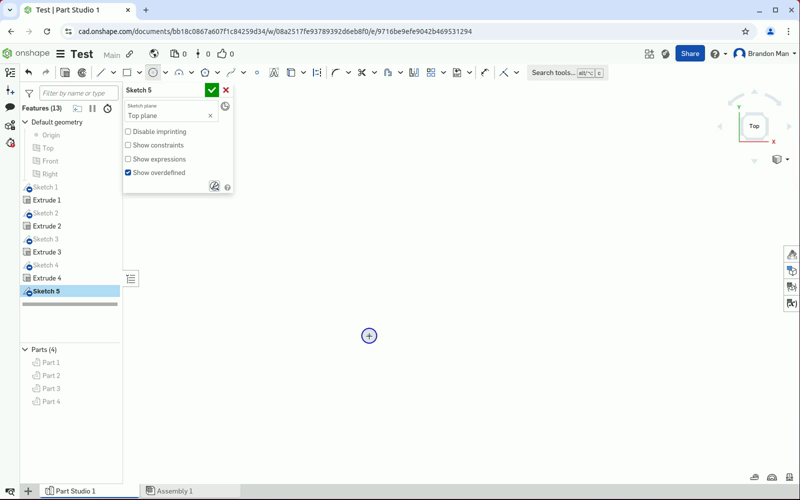
scroll(6)
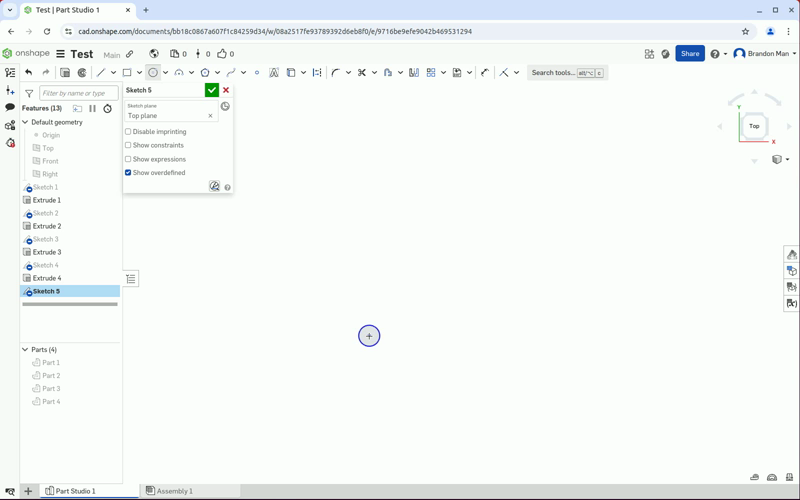
scroll(6)
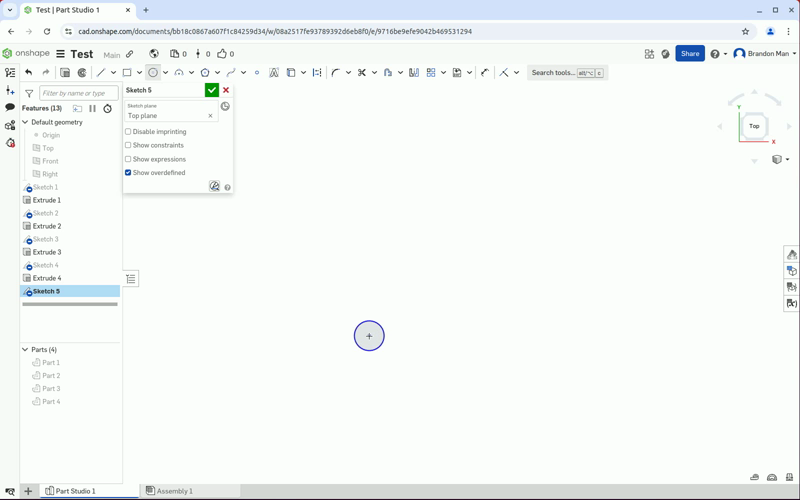
scroll(6)
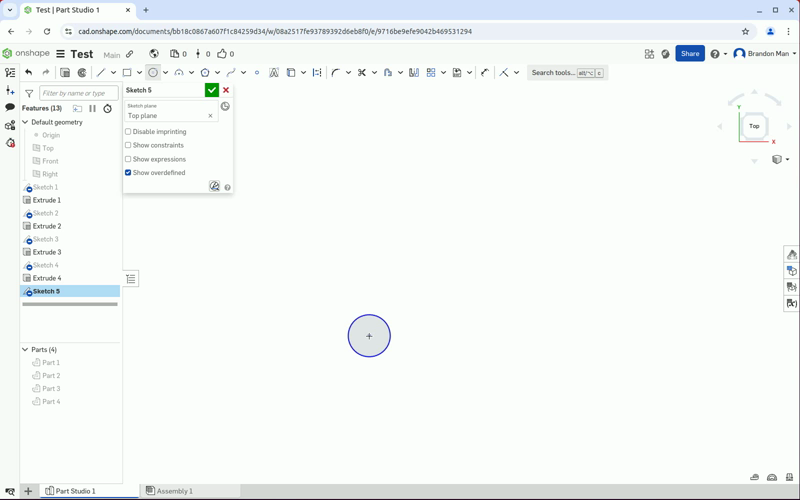
scroll(6)
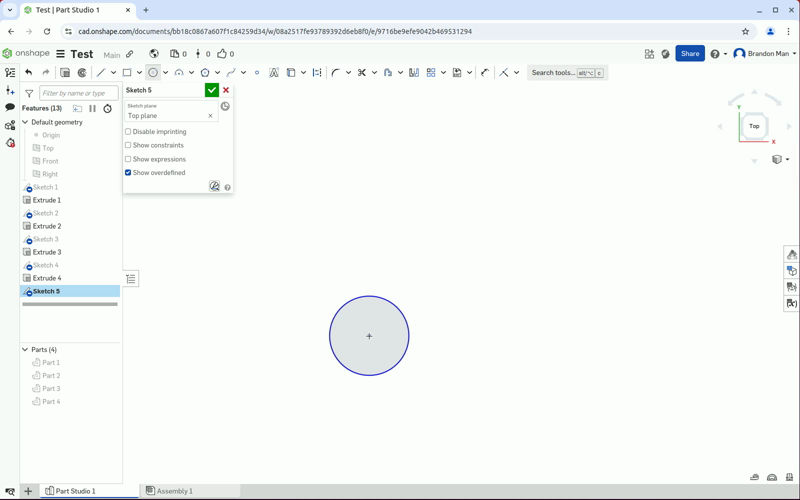
click(369, 335)
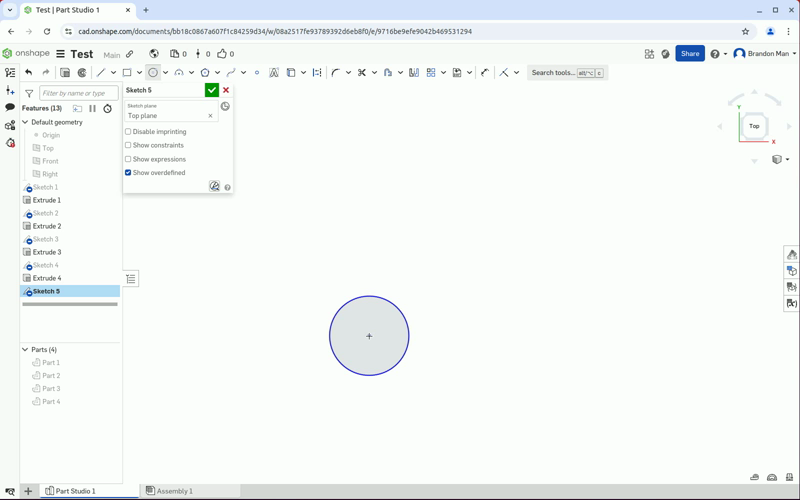
scroll(-6)
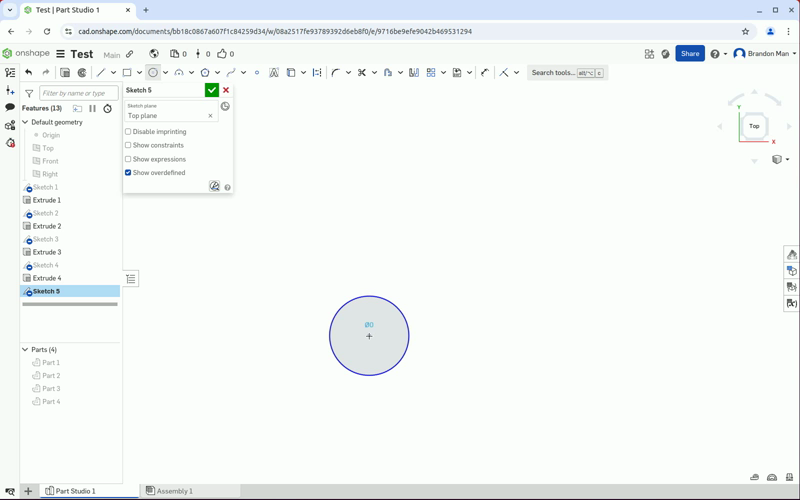
scroll(-6)
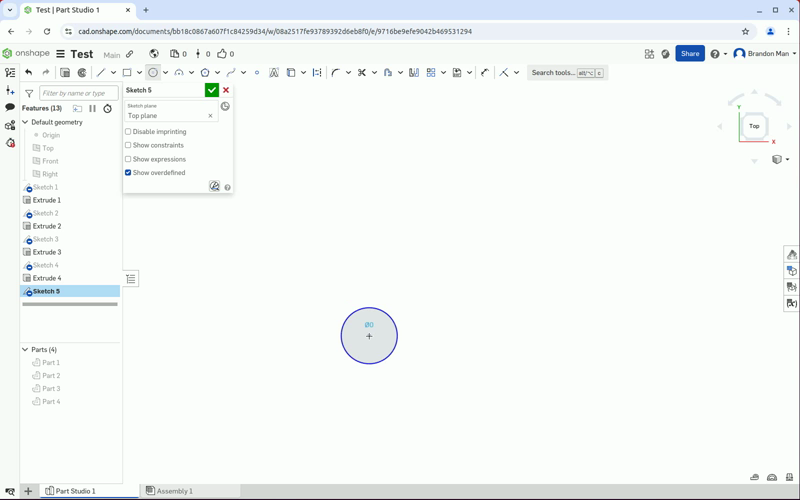
scroll(-6)
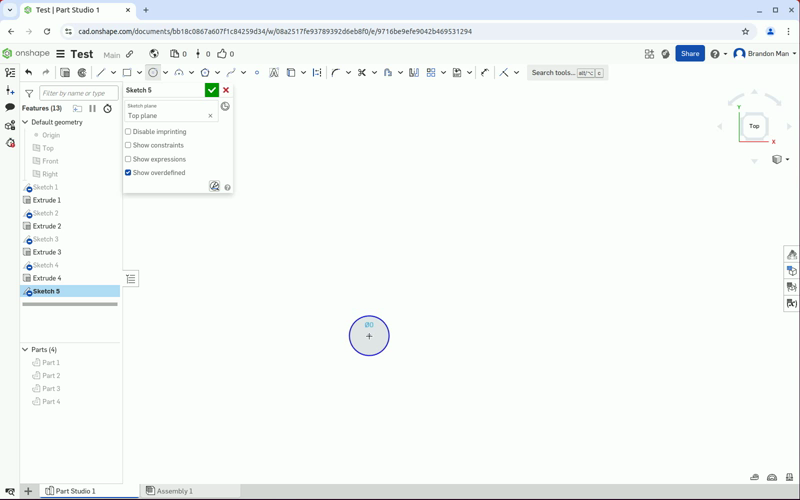
scroll(-6)
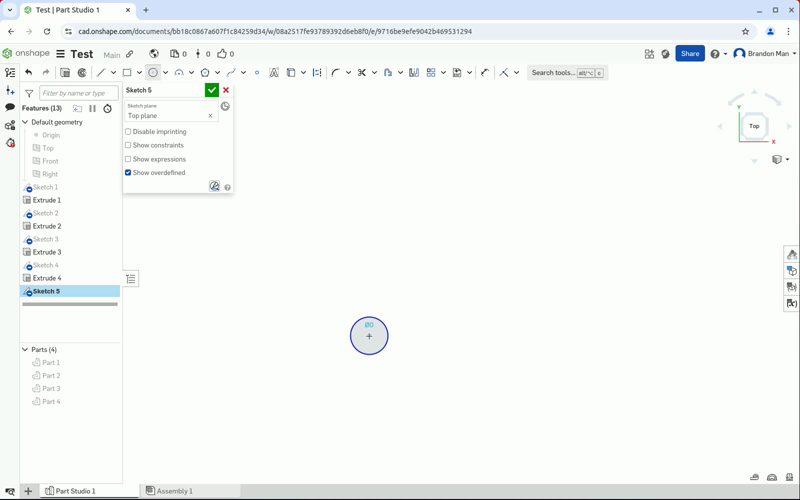
scroll(-6)
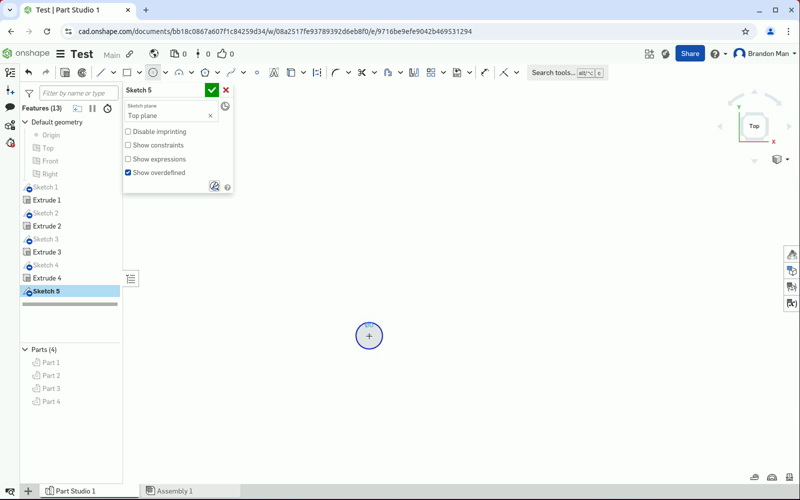
scroll(-6)
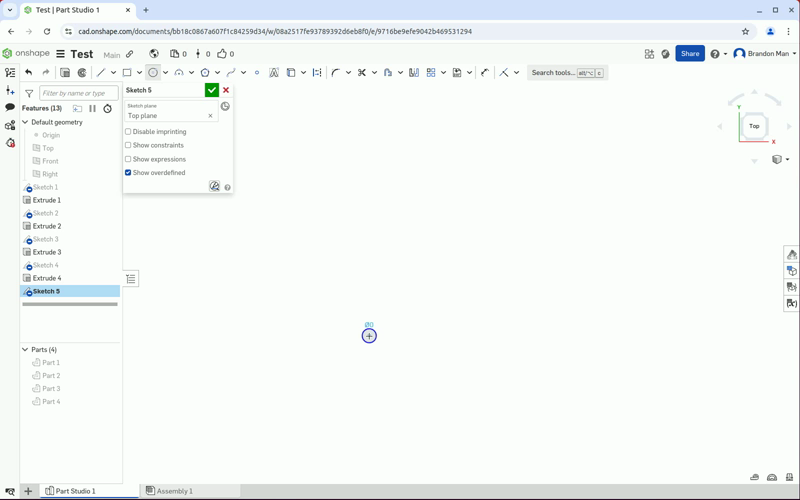
scroll(-6)
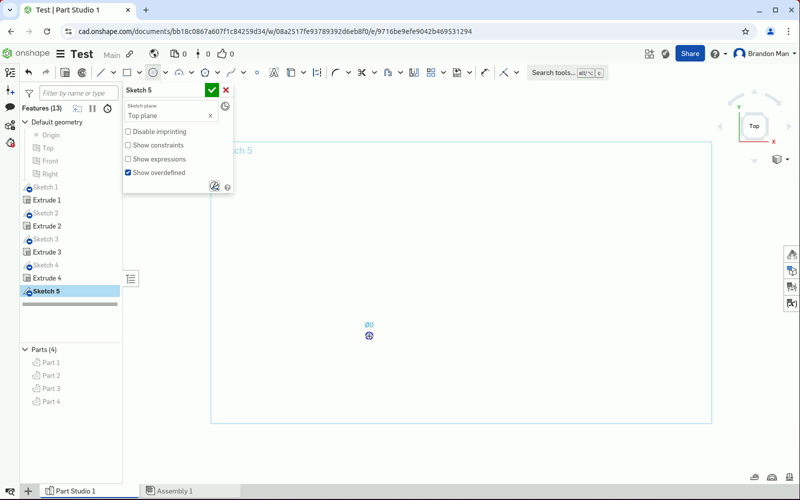
key_up(shift)
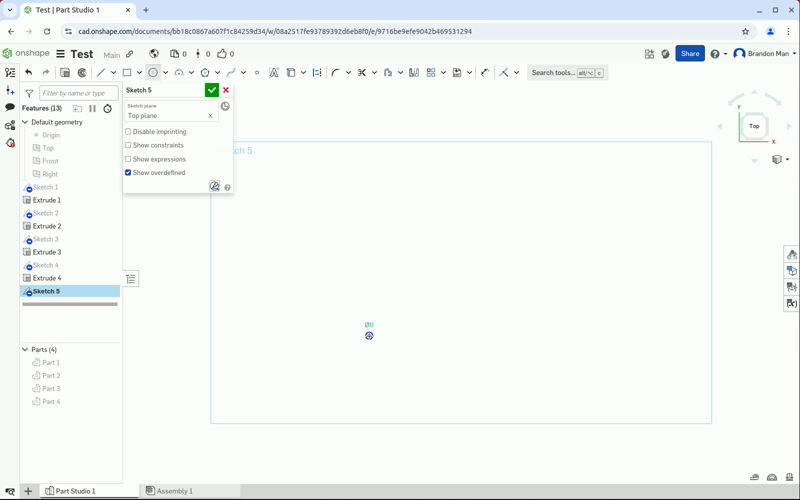
mouse_move(371, 335)
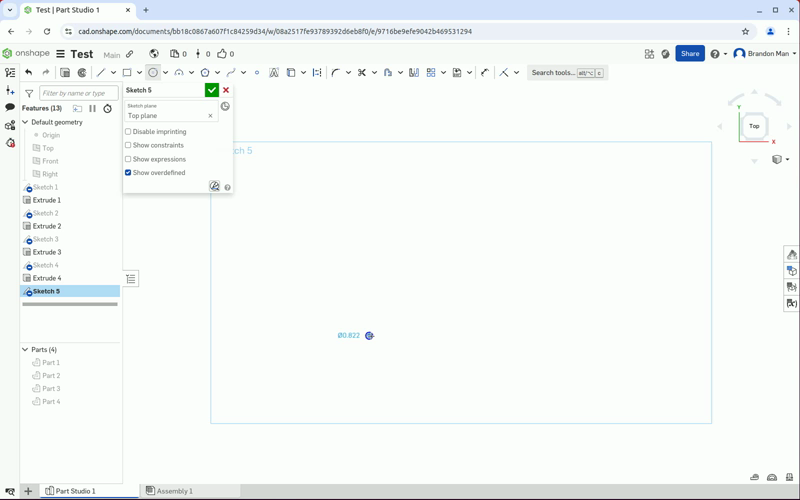
scroll(6)
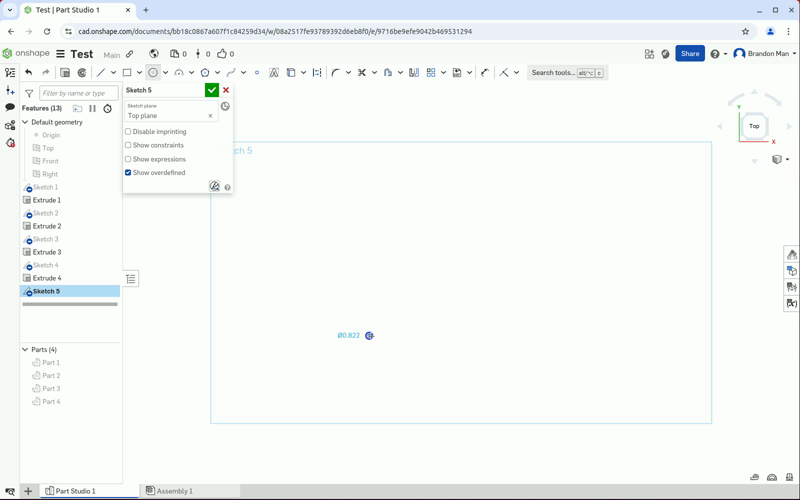
scroll(6)
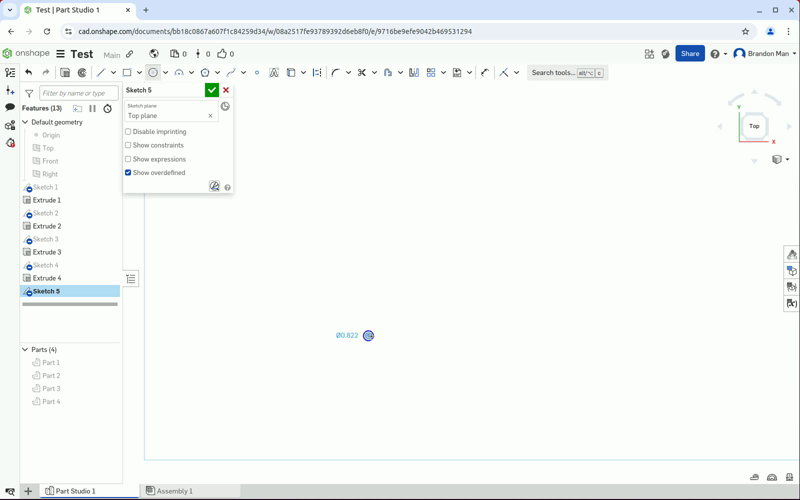
scroll(6)
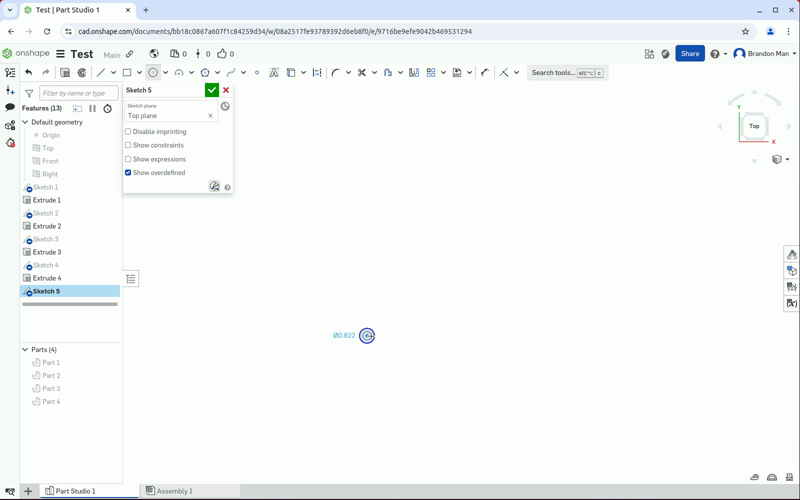
scroll(6)
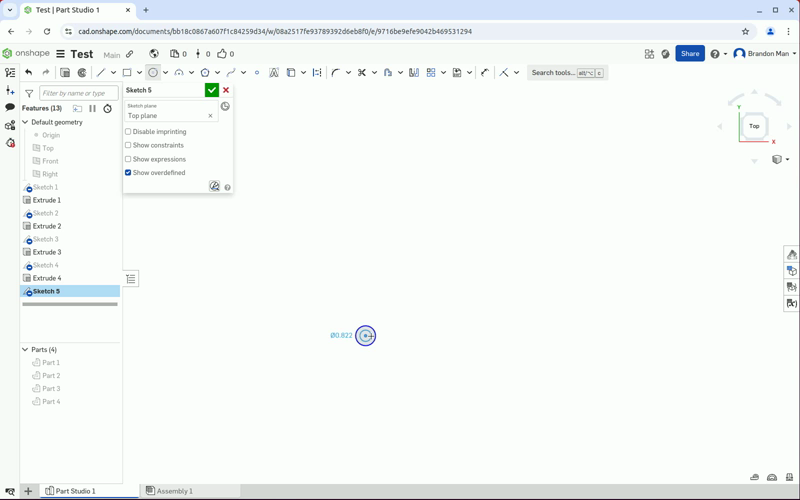
scroll(6)
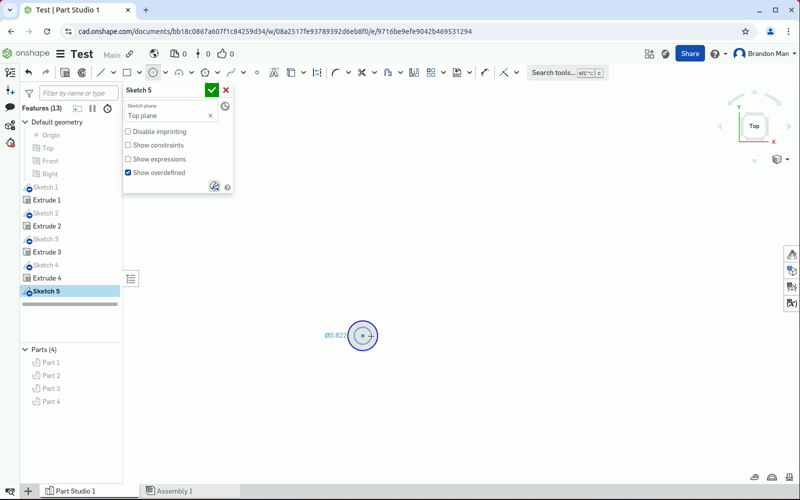
scroll(6)
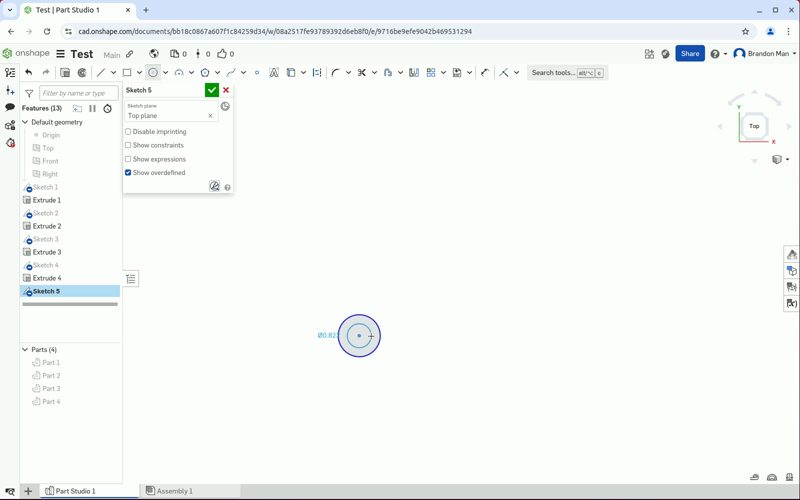
scroll(6)
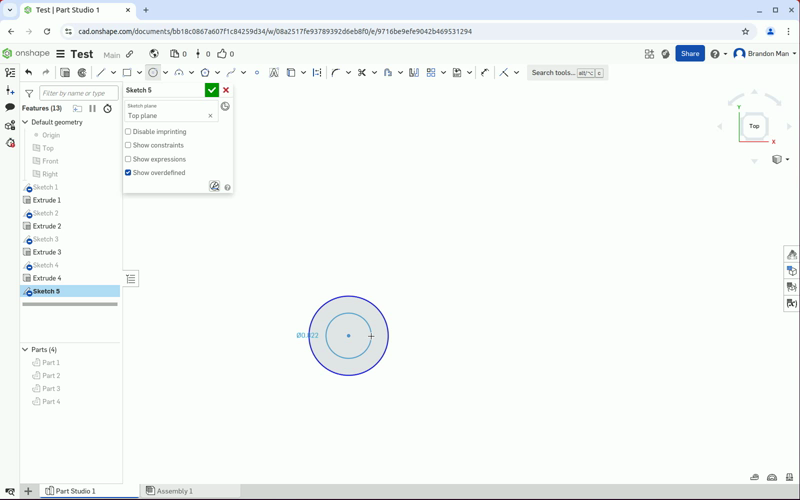
click(371, 335)
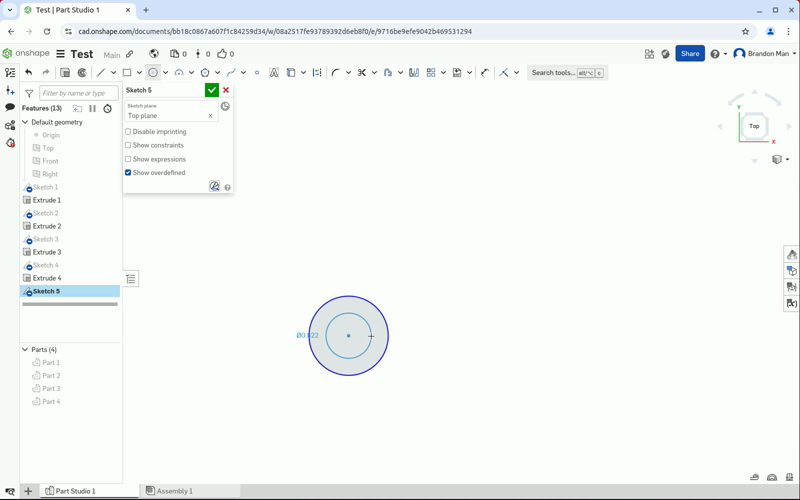
scroll(-6)
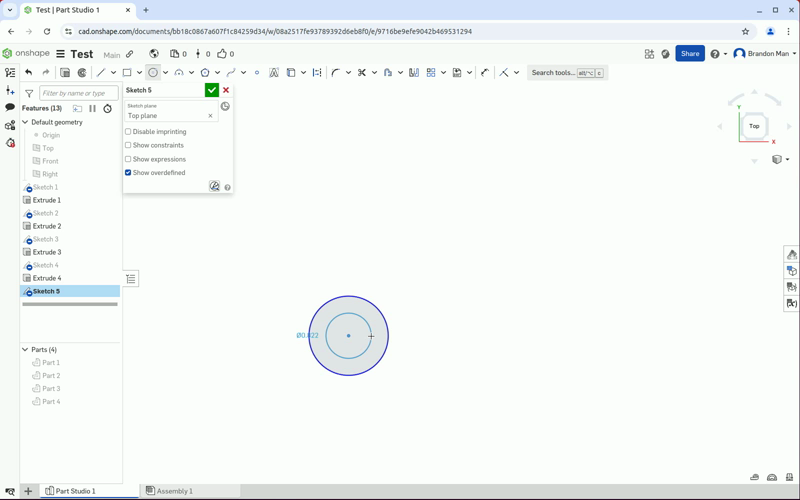
scroll(-6)
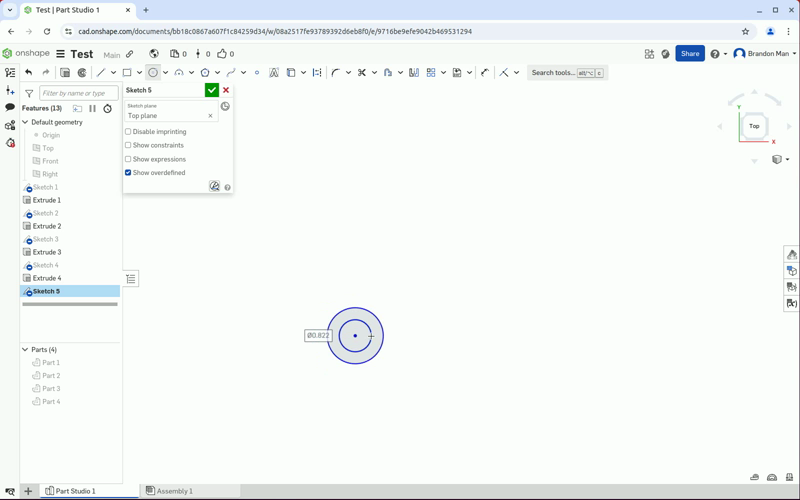
scroll(-6)
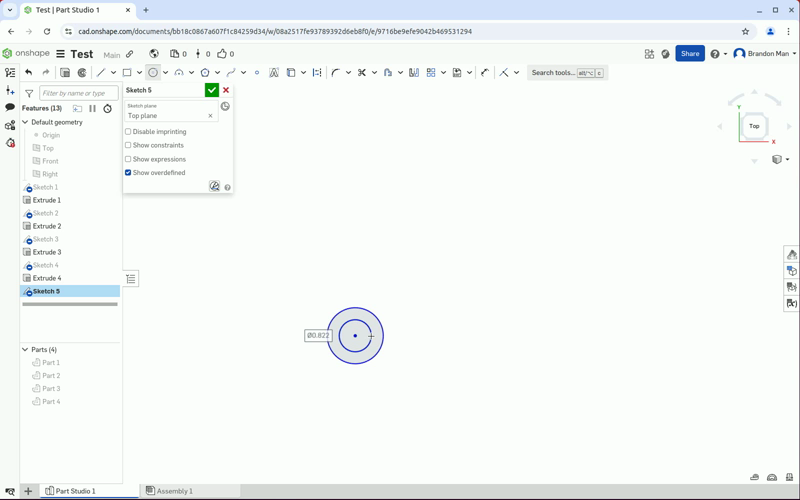
scroll(-6)
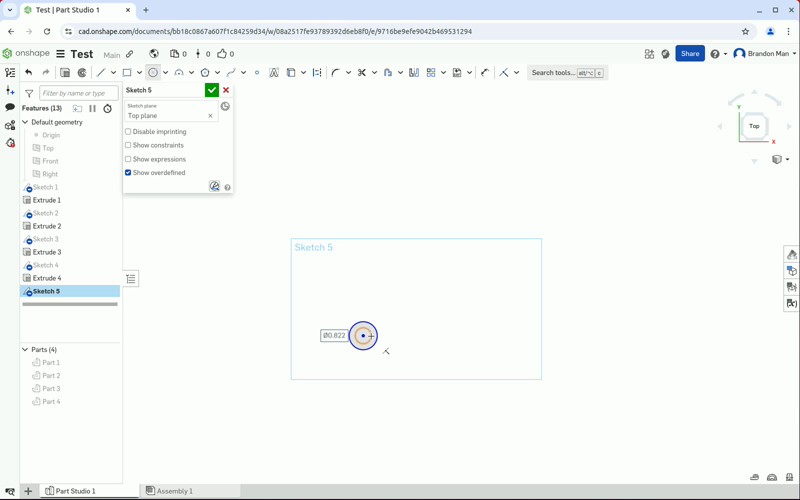
scroll(-6)
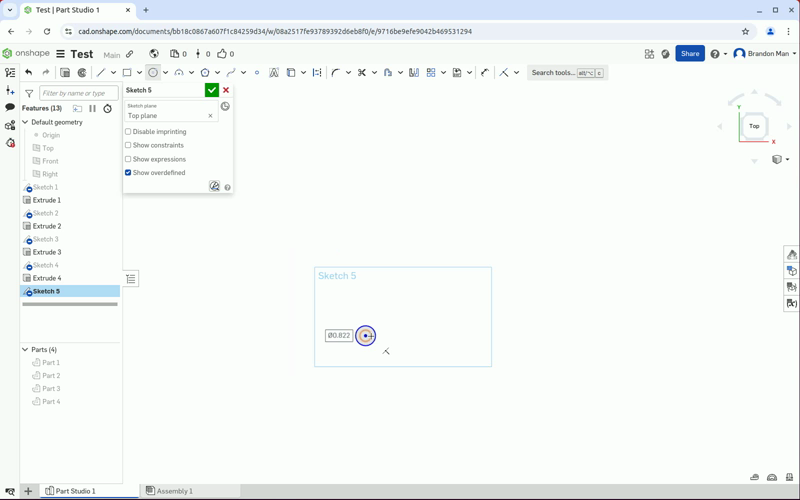
scroll(-6)
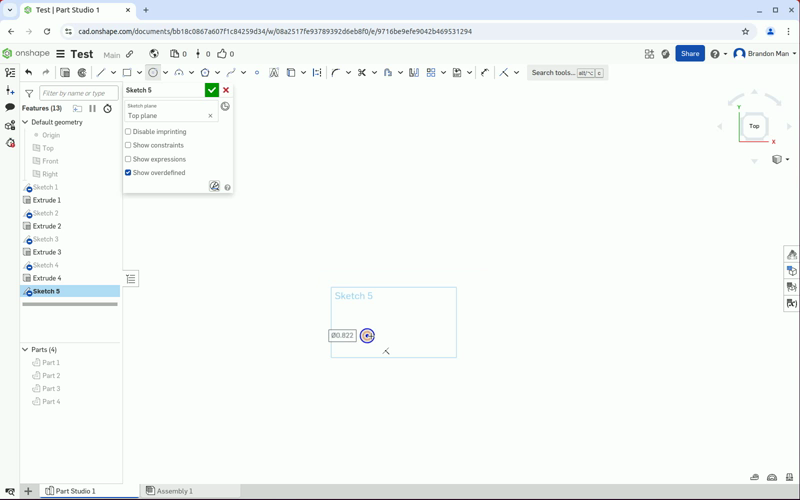
scroll(-6)
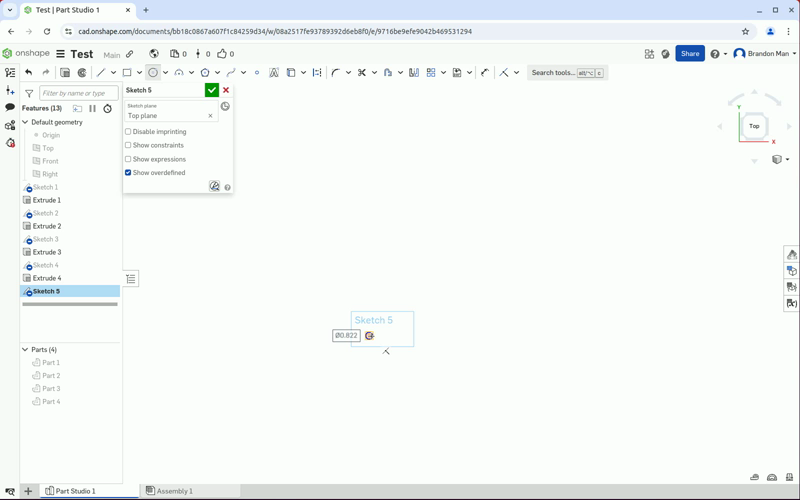
key(esc)
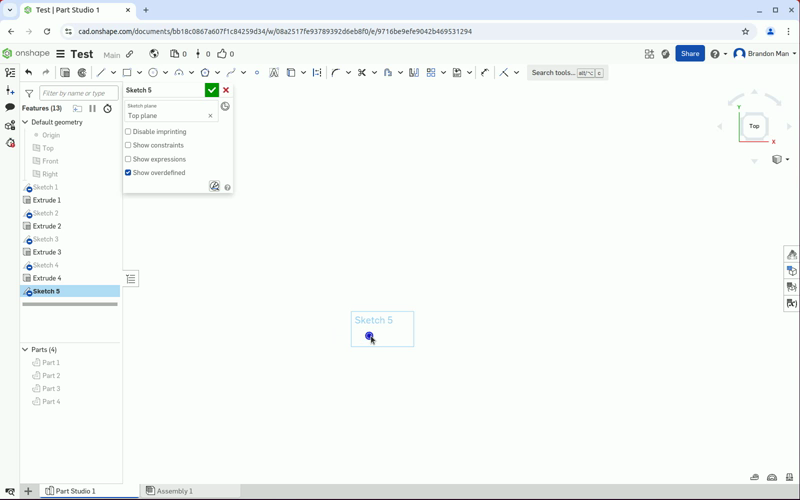
mouse_move(371, 337)
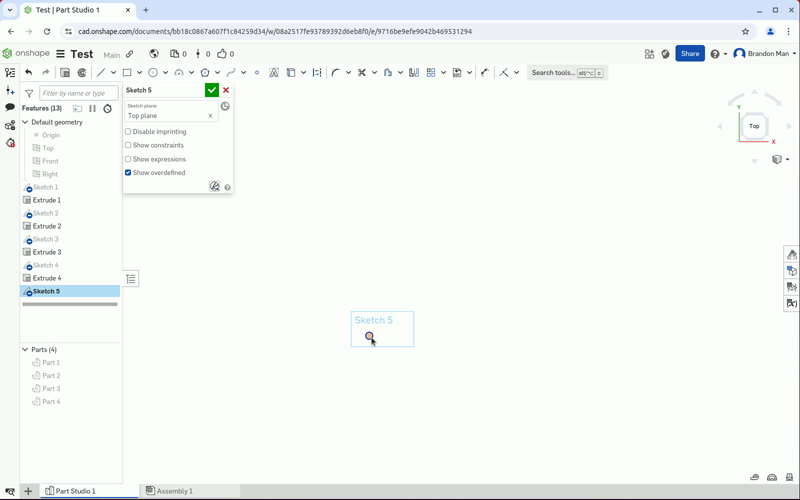
scroll(6)
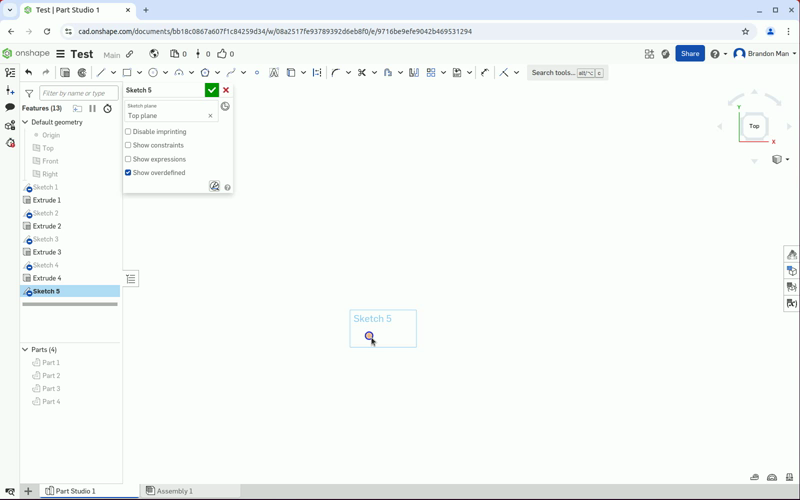
scroll(6)
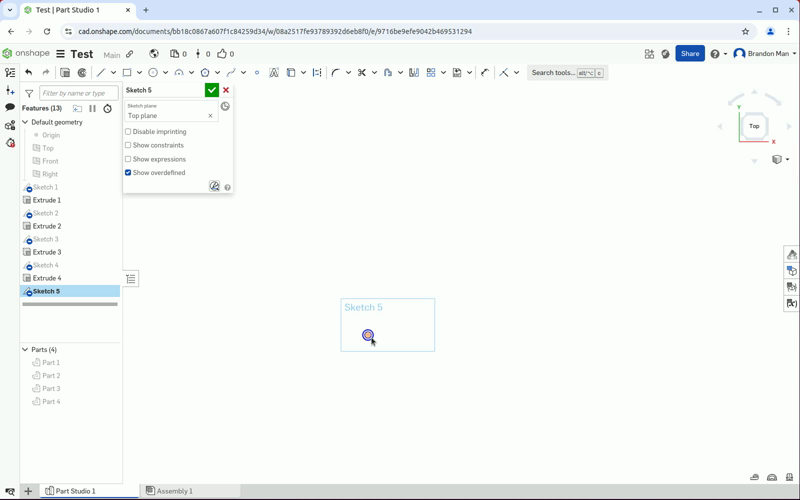
scroll(6)
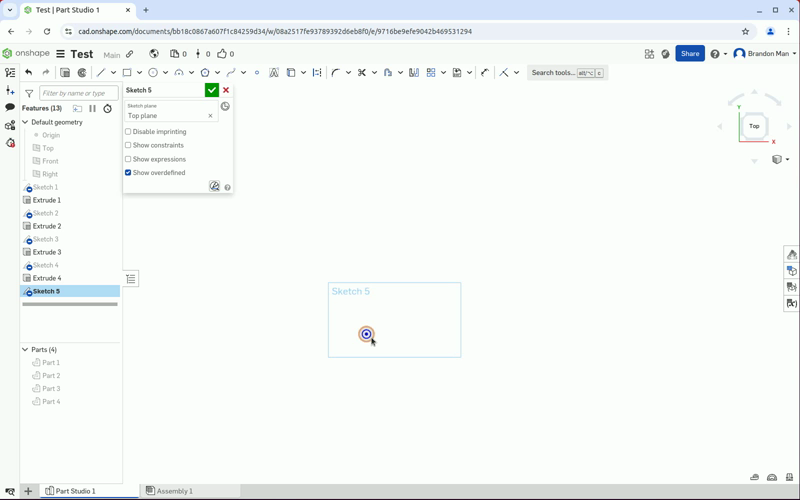
scroll(6)
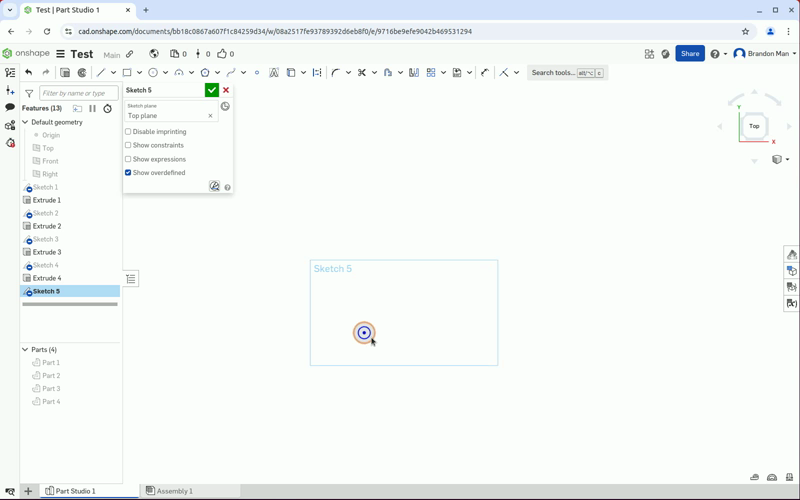
scroll(6)
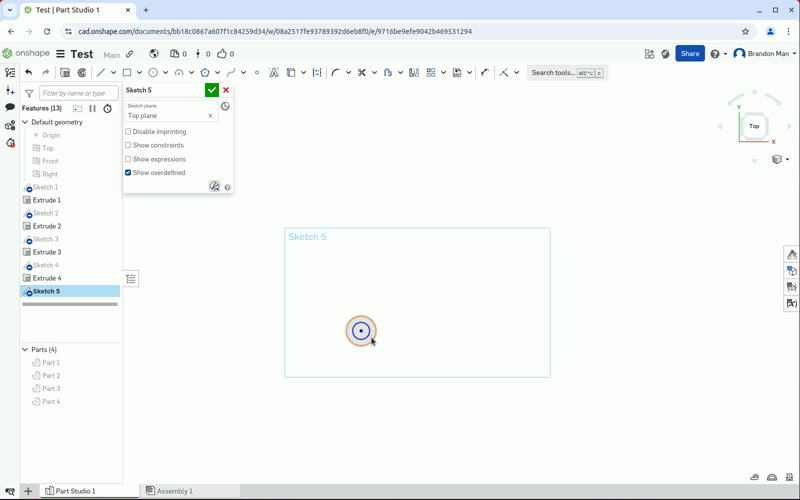
scroll(6)
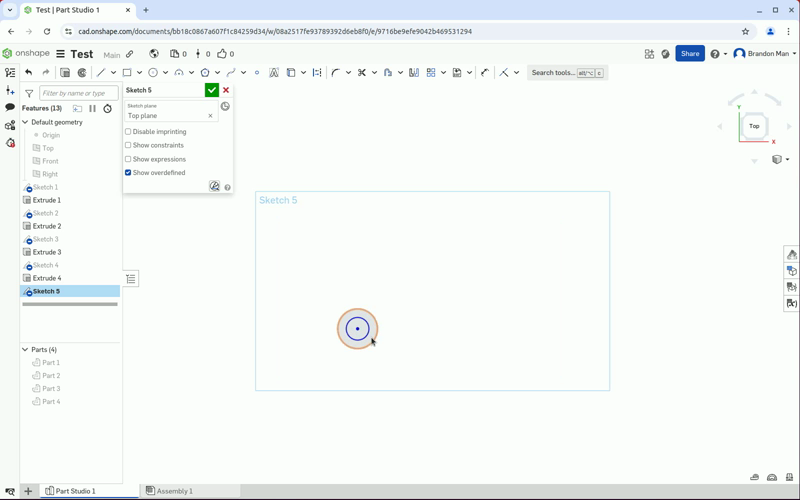
scroll(6)
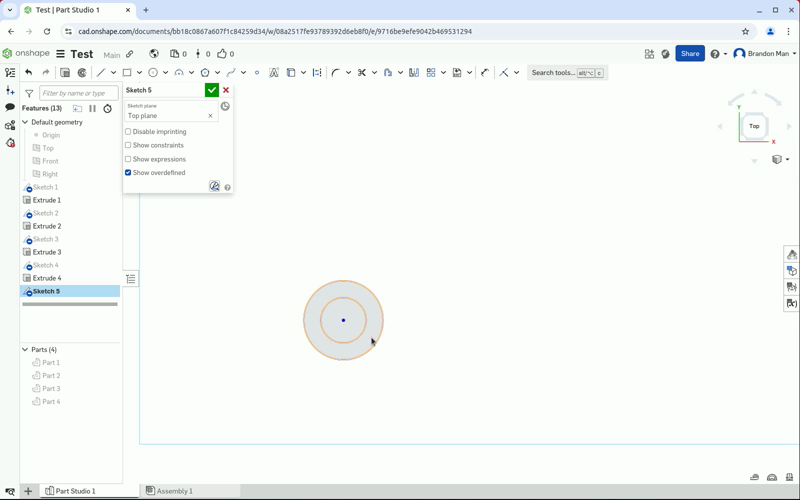
click(371, 337)
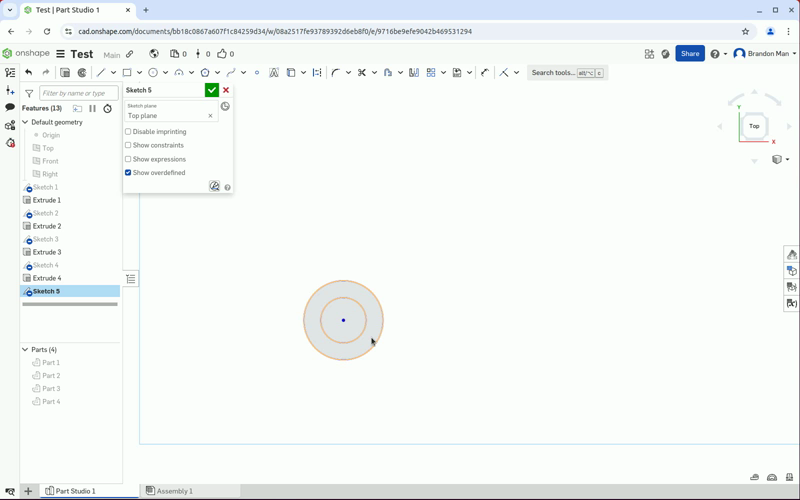
scroll(-6)
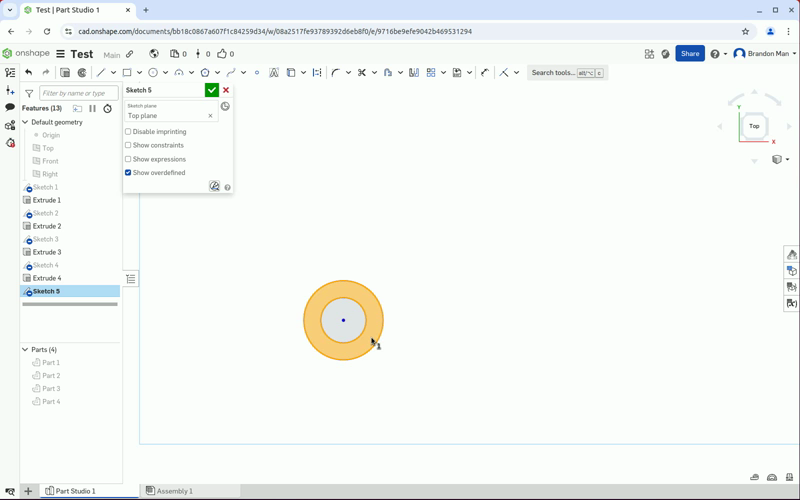
scroll(-6)
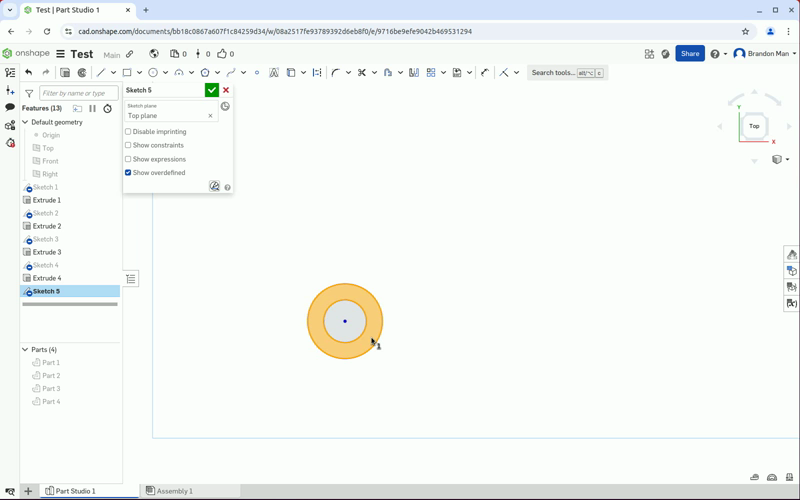
scroll(-6)
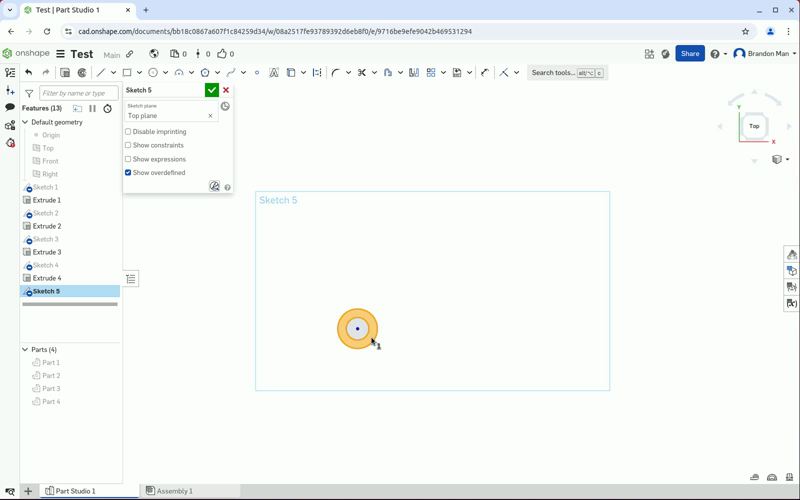
scroll(-6)
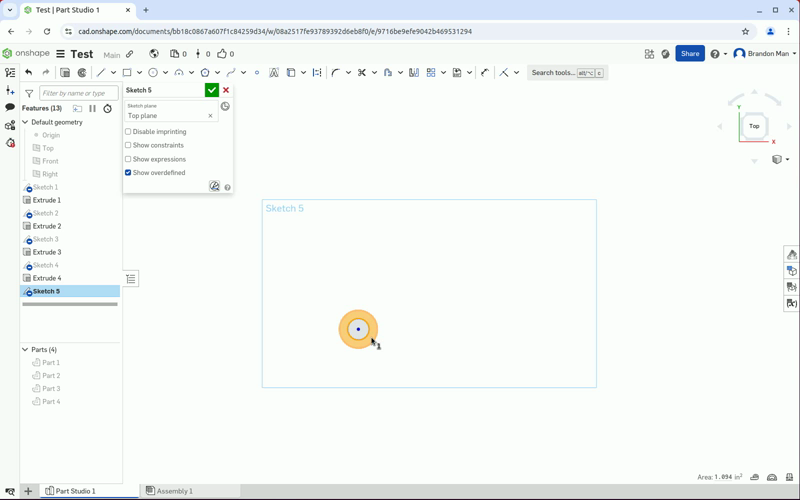
scroll(-6)
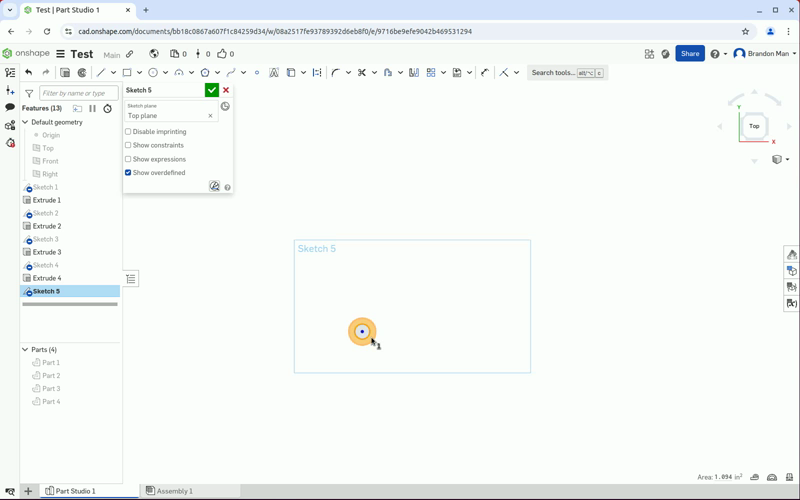
scroll(-6)
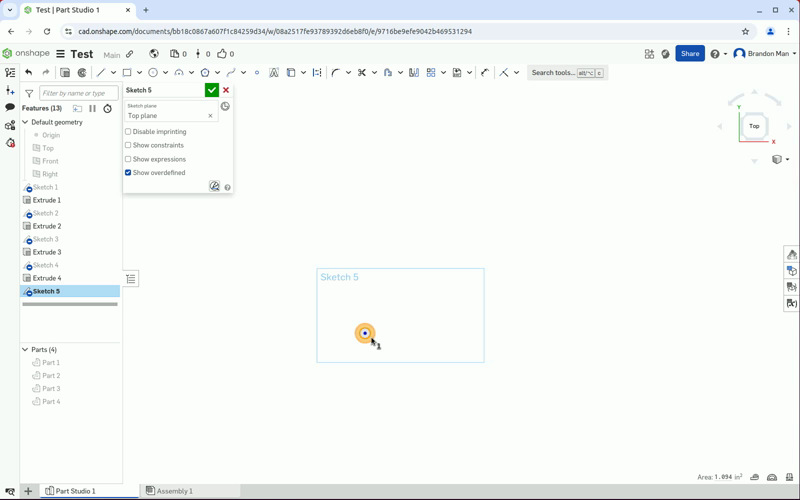
scroll(-6)
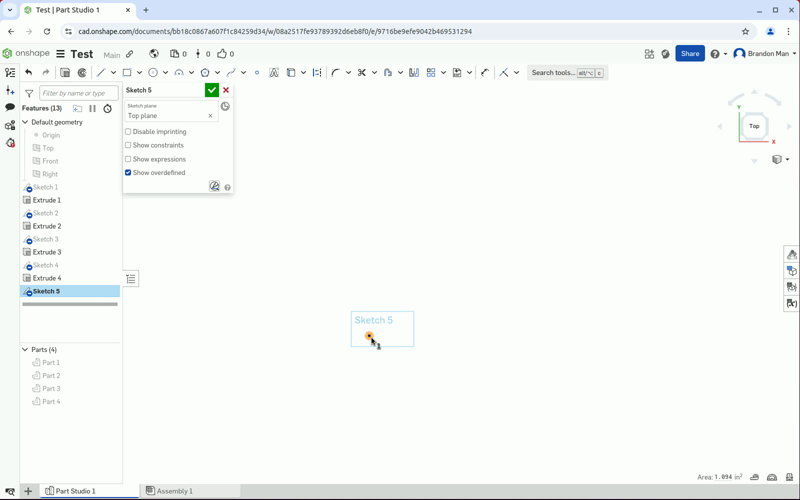
mouse_move(73, 352)
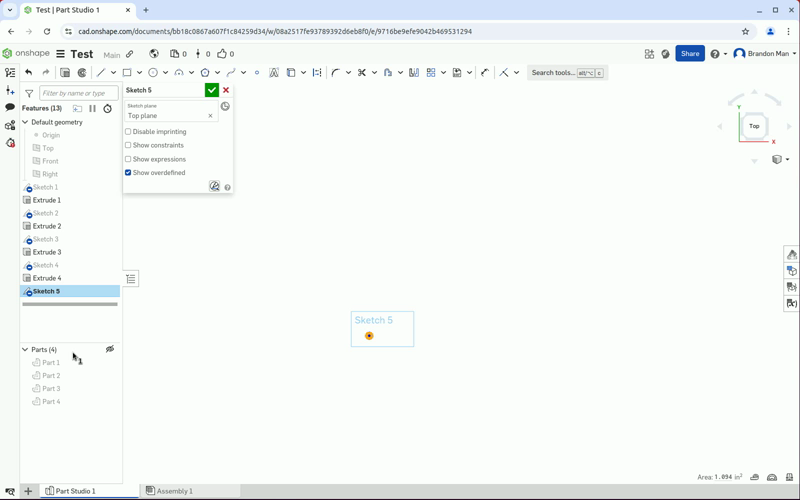
key(shift+y)
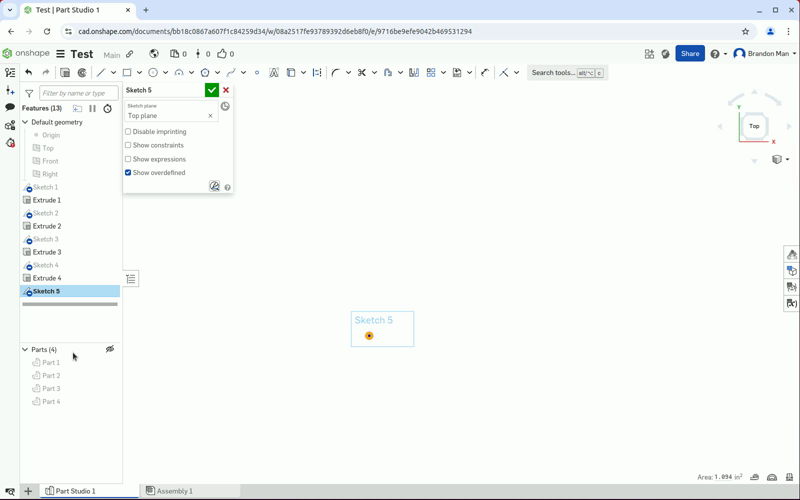
key(shift+e)
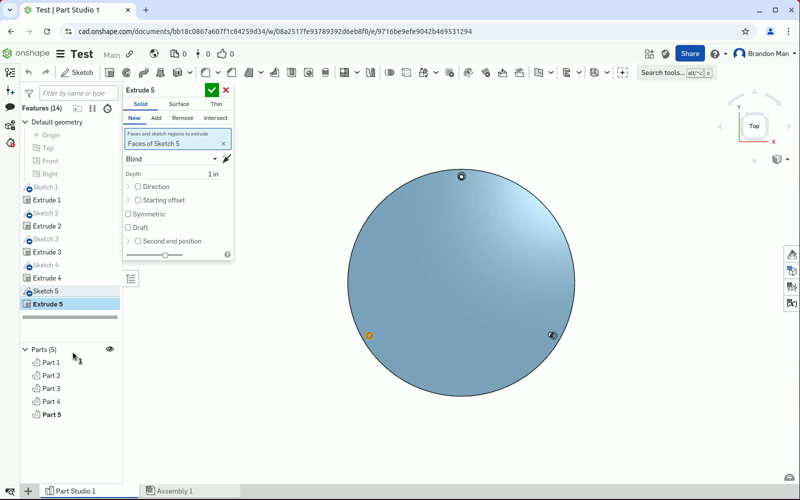
mouse_move(143, 106)
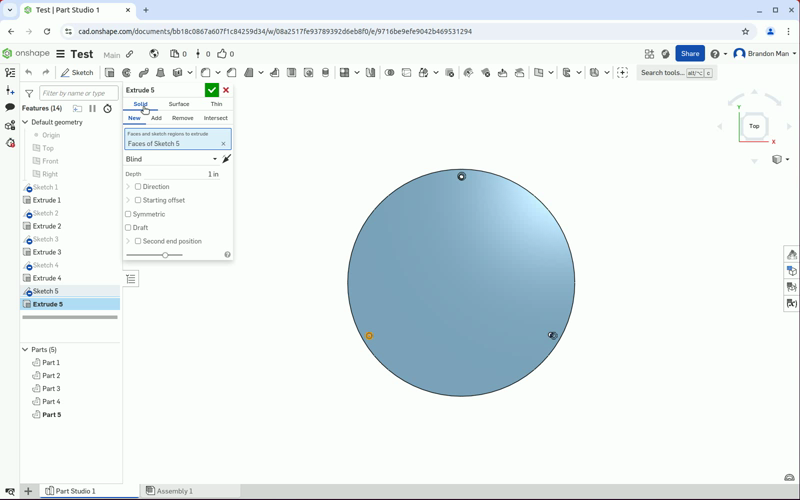
click(143, 106)
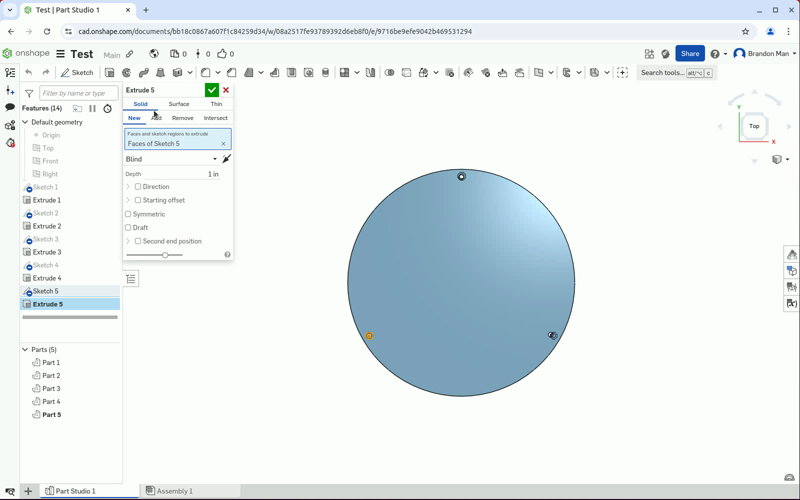
mouse_move(186, 120)
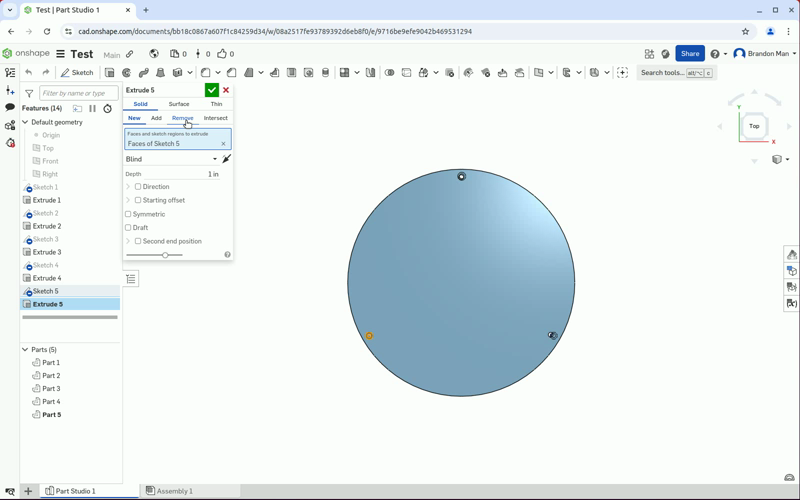
click(186, 120)
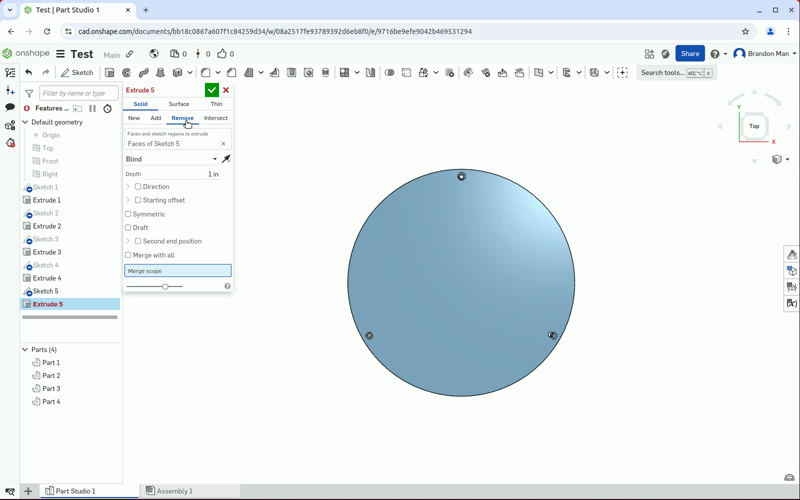
key(tab, 4)
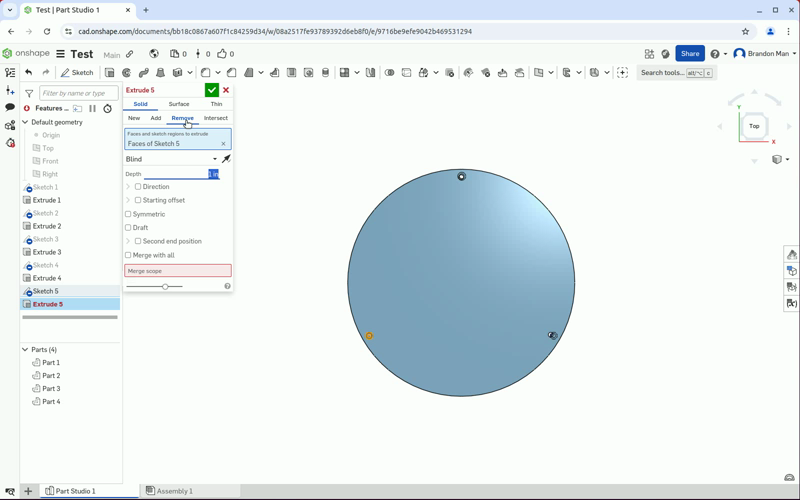
text(-0.722)
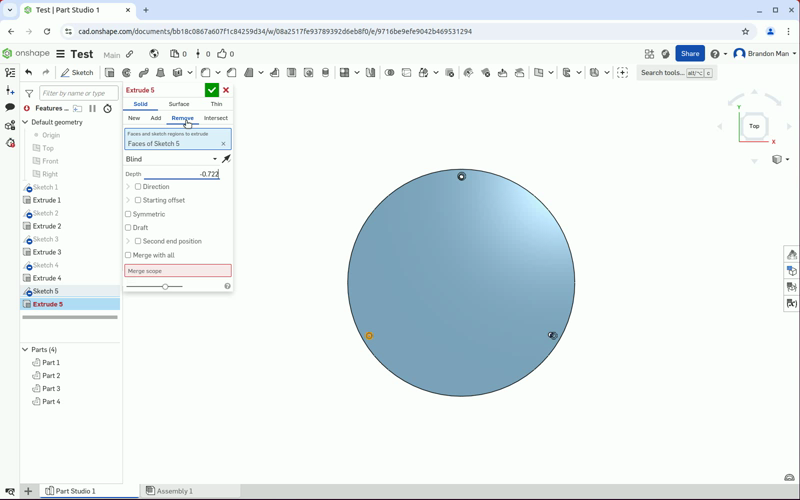
key(tab, 6)
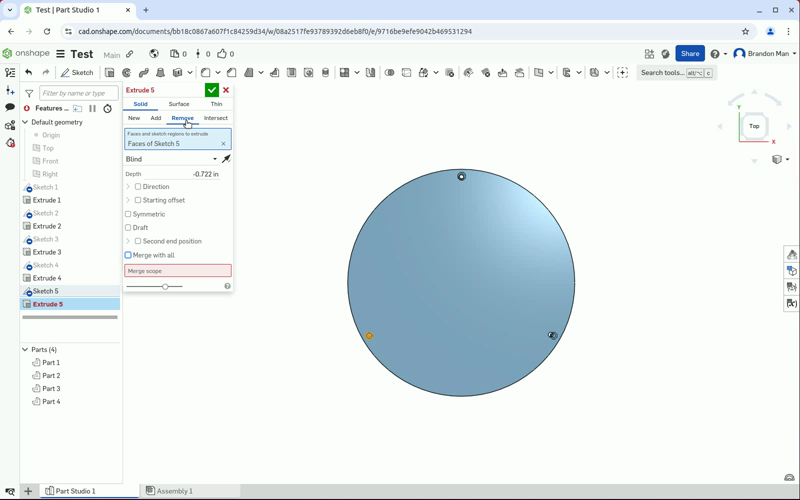
key(space)
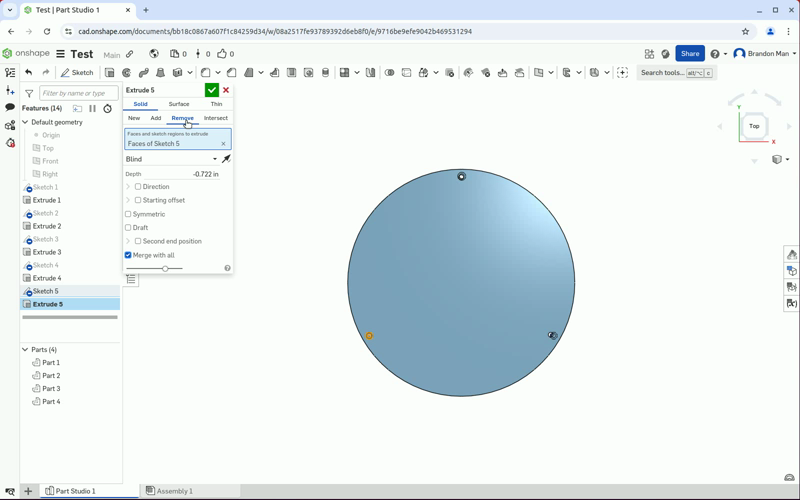
key(enter)
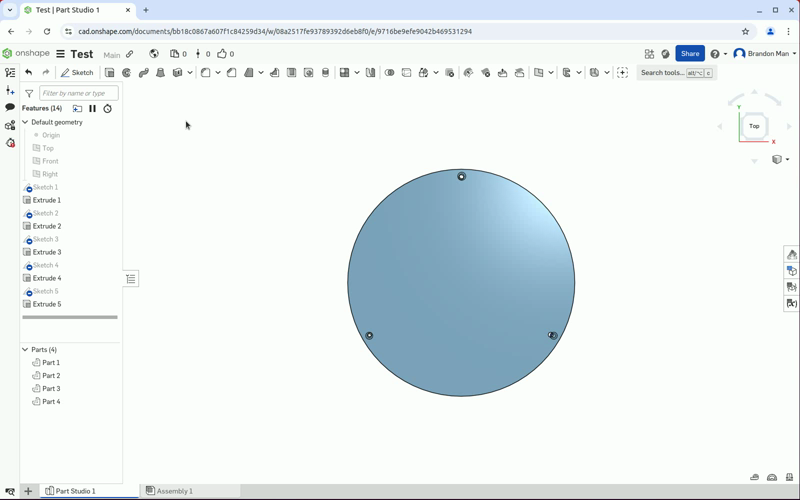
key(shift+h)
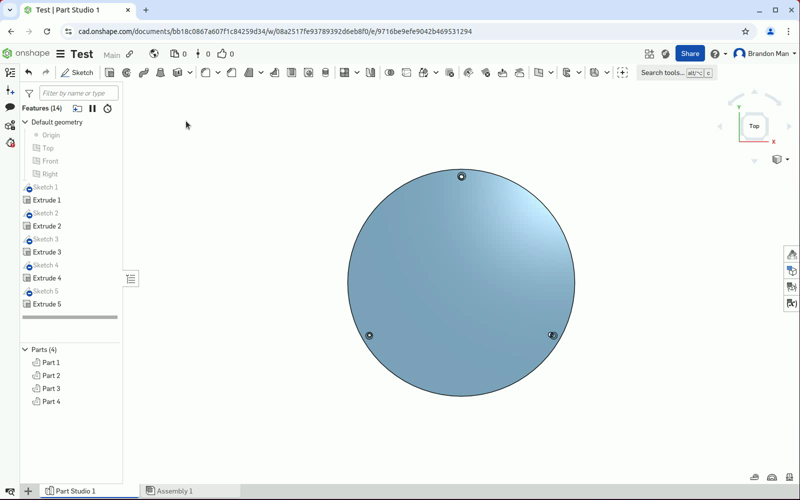
key(shift+h)
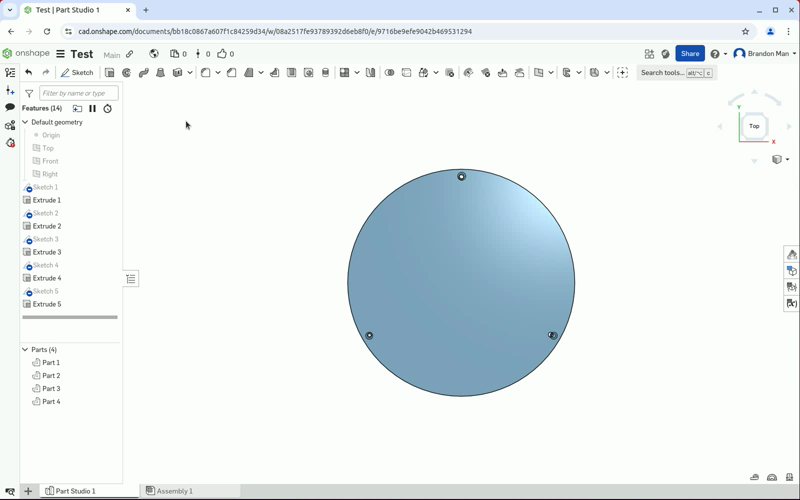
mouse_move(73, 189)
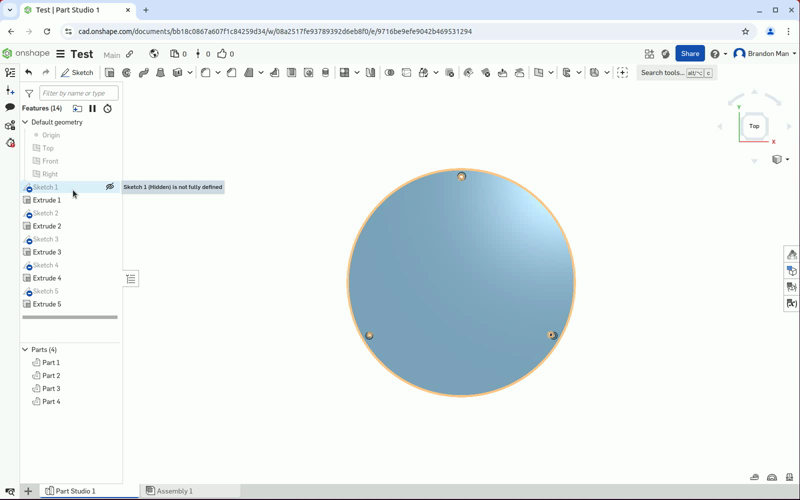
click(73, 189)
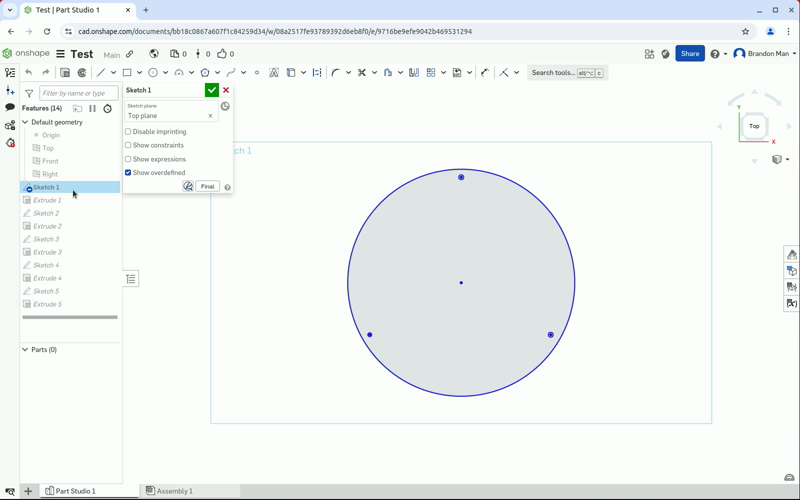
mouse_move(229, 92)
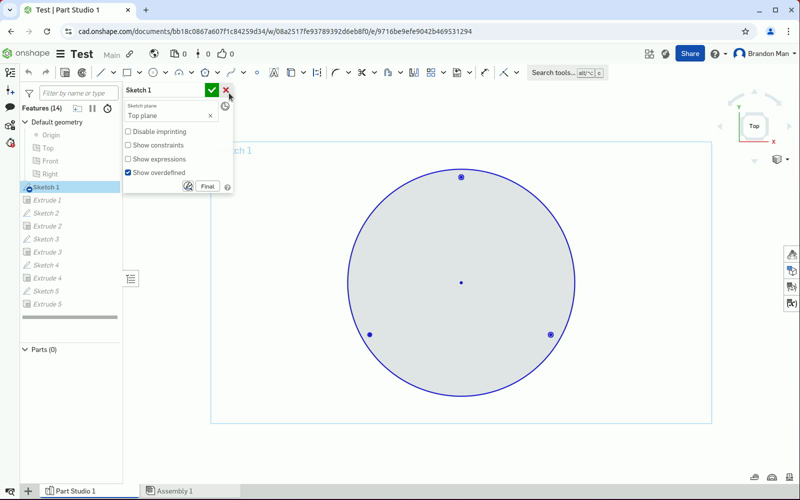
click(229, 92)
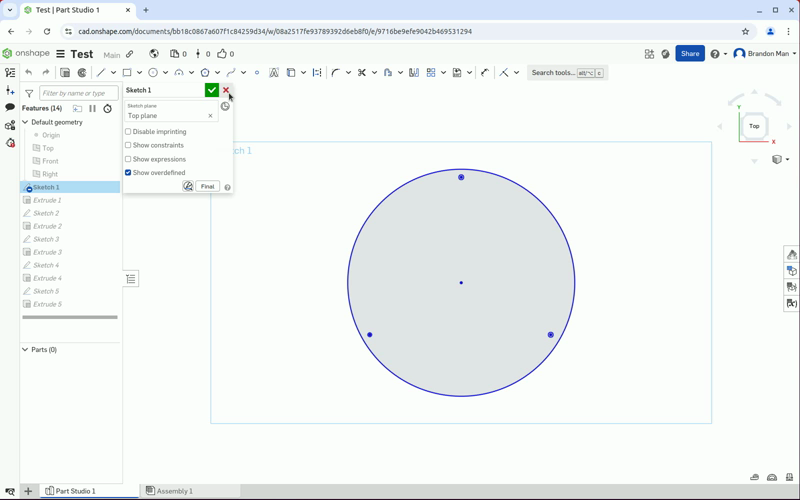
key(shift+s)
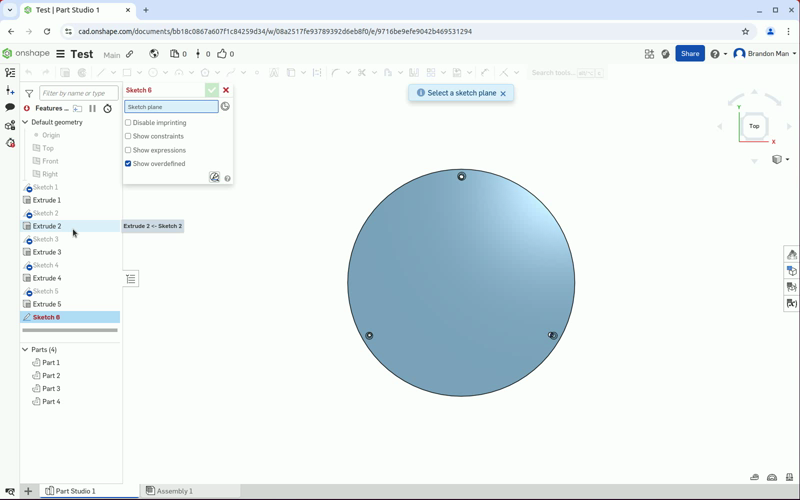
scroll(3)
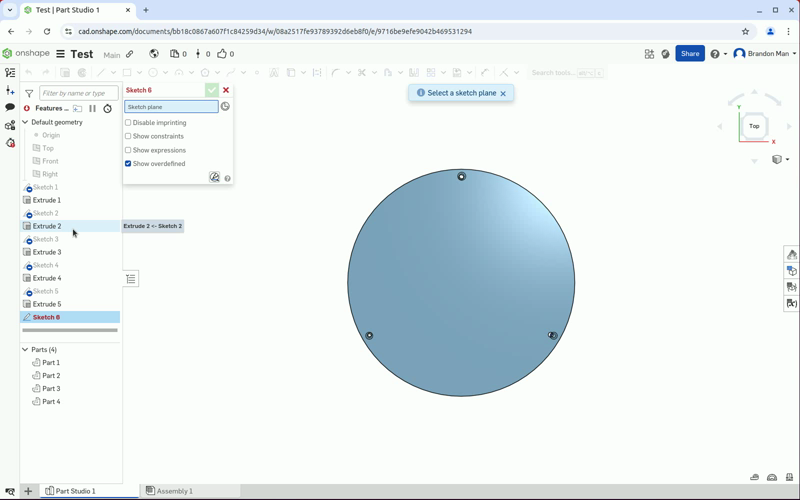
mouse_move(73, 150)
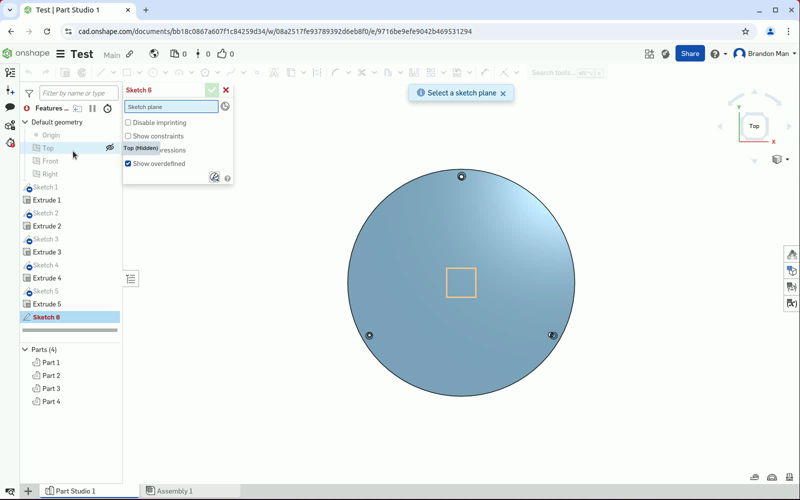
click(73, 150)
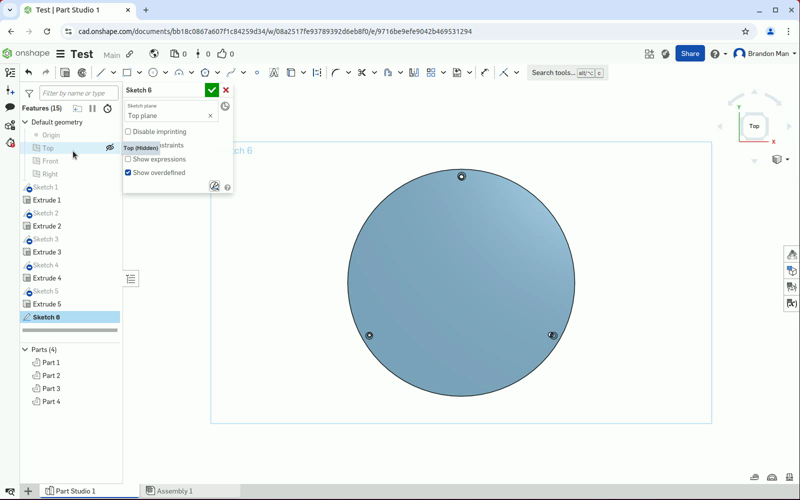
mouse_move(73, 352)
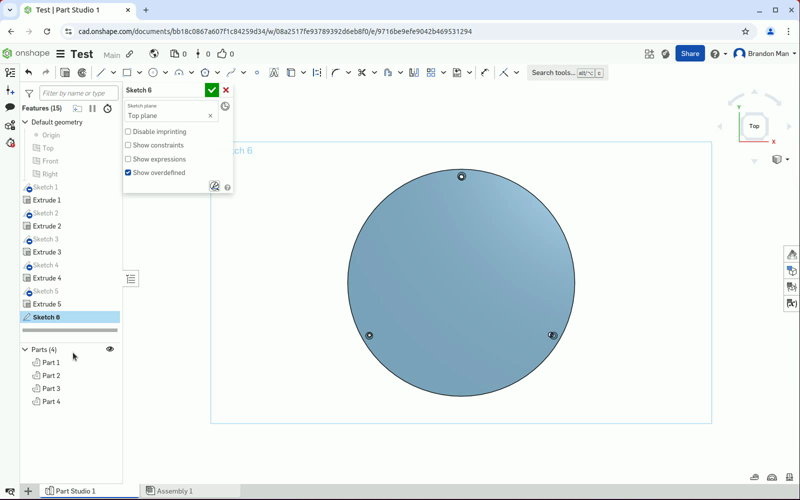
key(y)
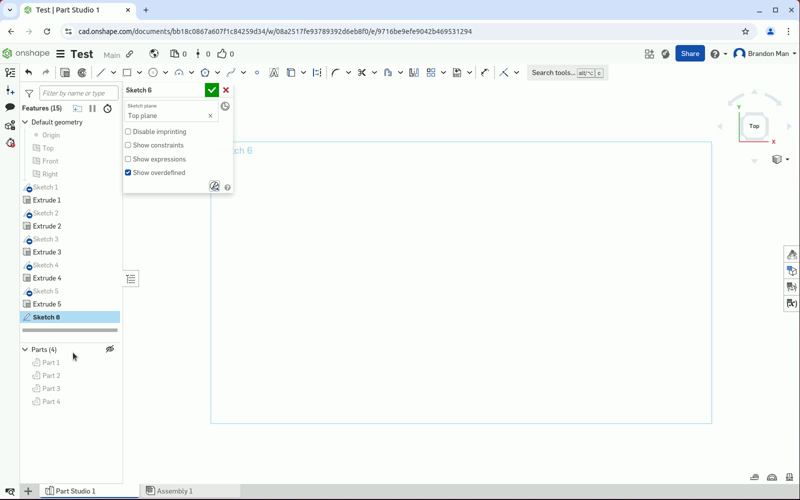
key(c)
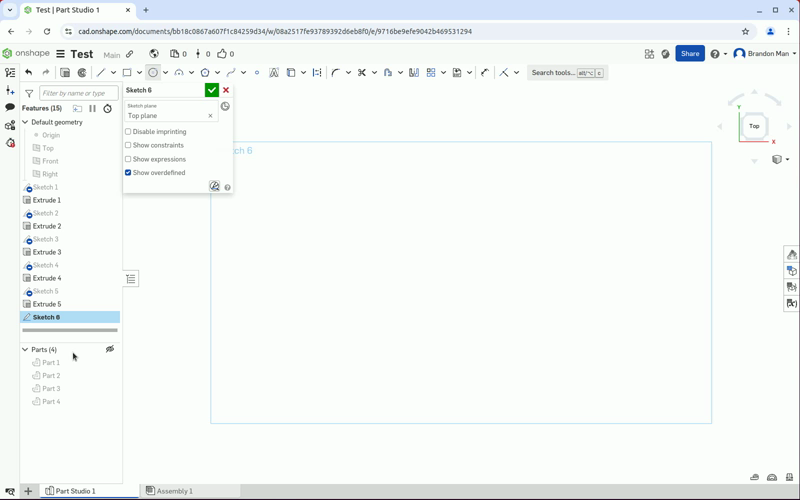
key_down(shift)
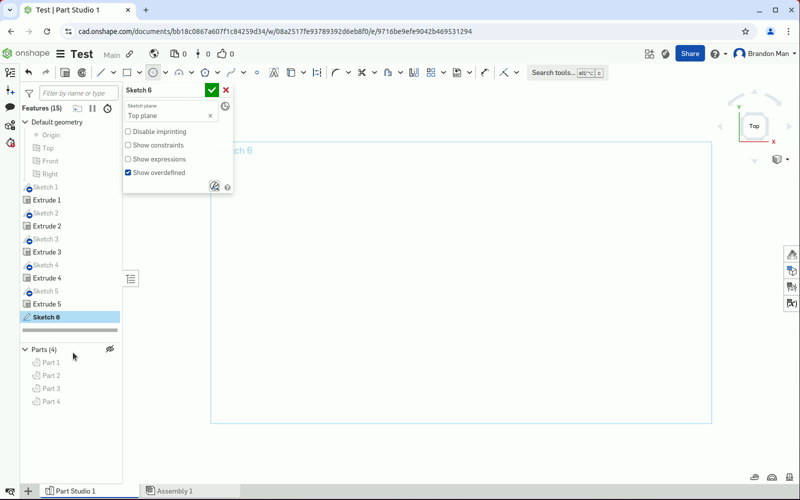
mouse_move(553, 335)
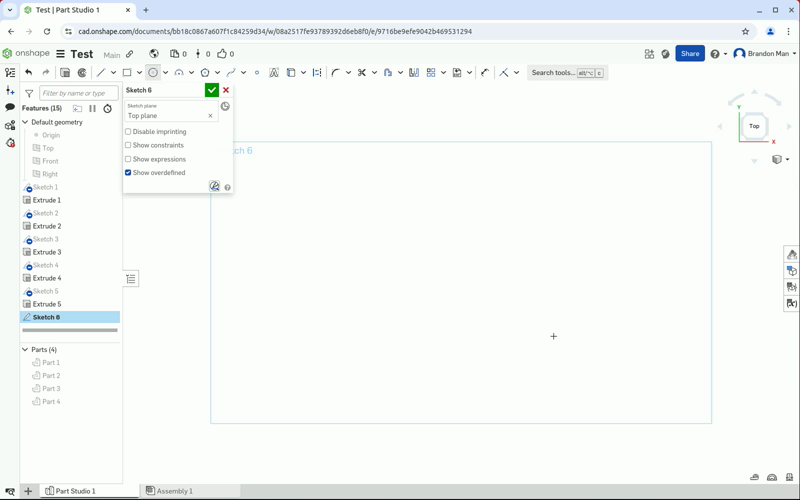
click(553, 335)
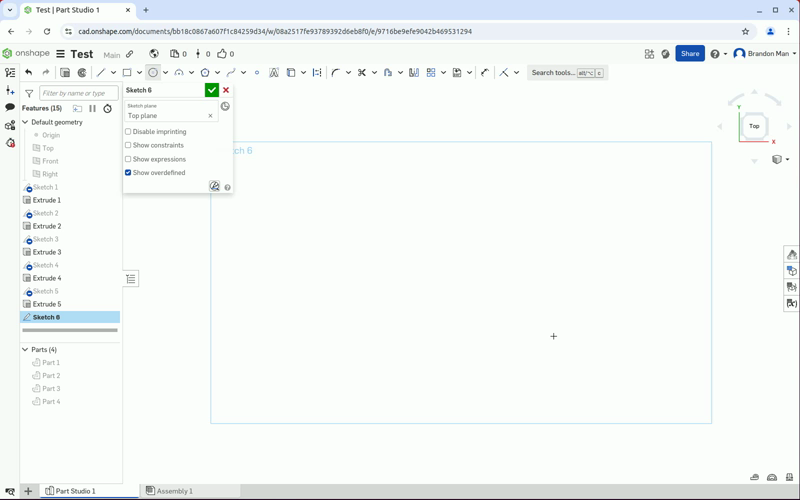
key_up(shift)
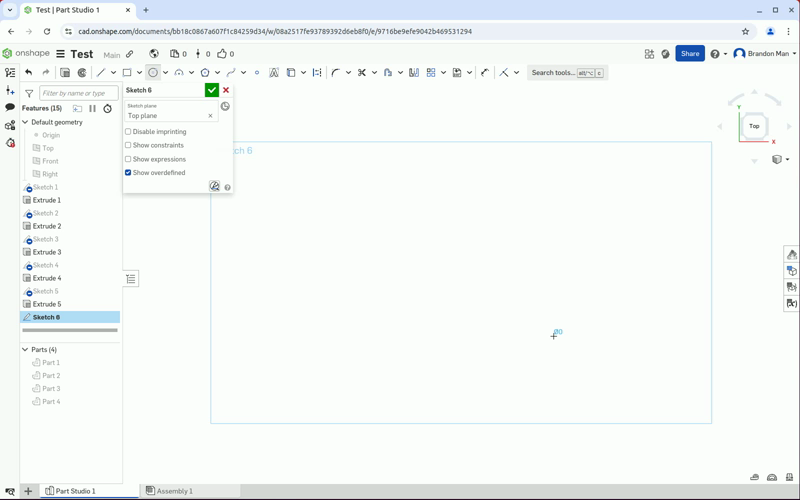
mouse_move(557, 335)
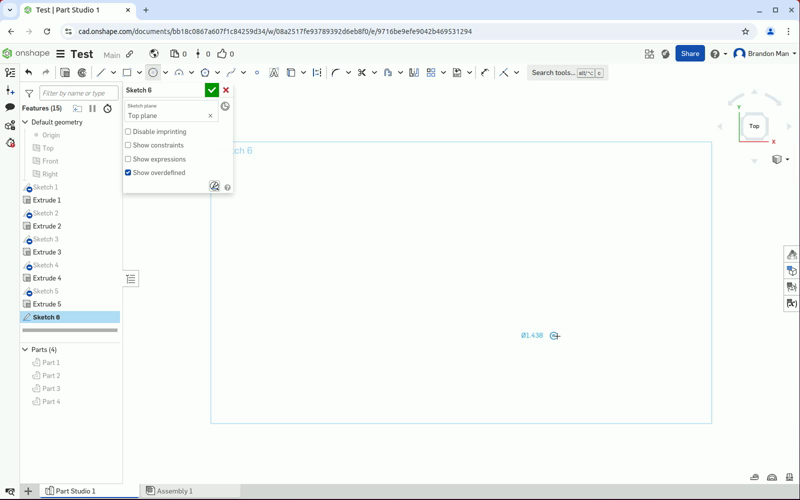
click(557, 335)
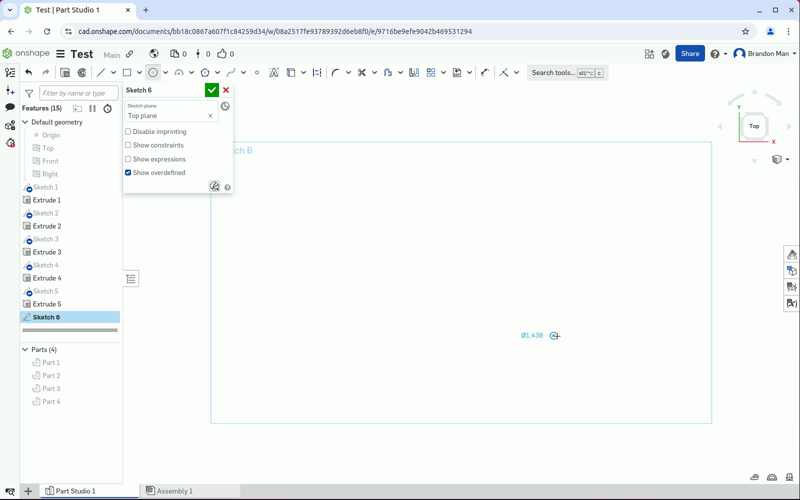
key(esc)
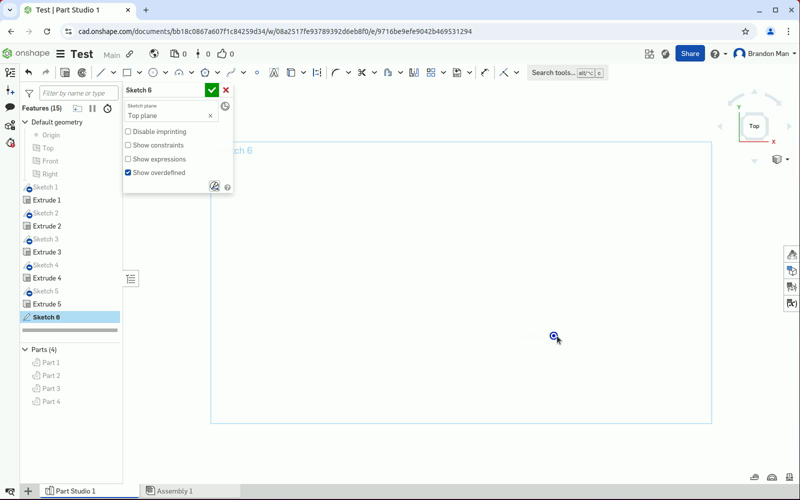
key(c)
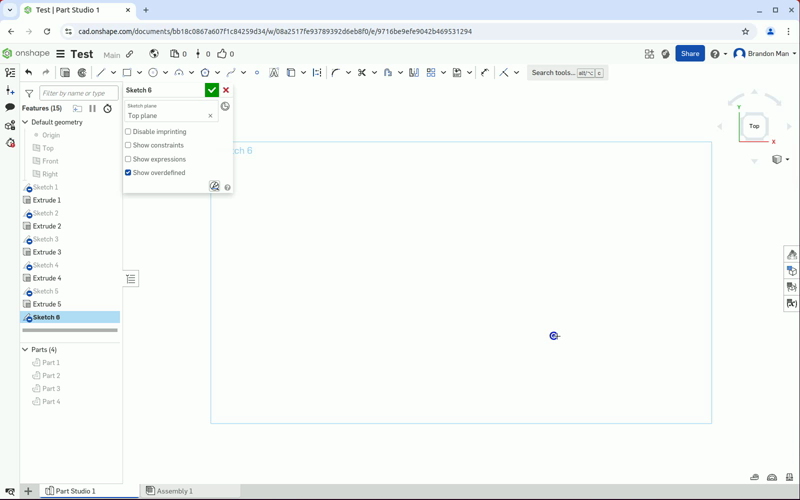
key_down(shift)
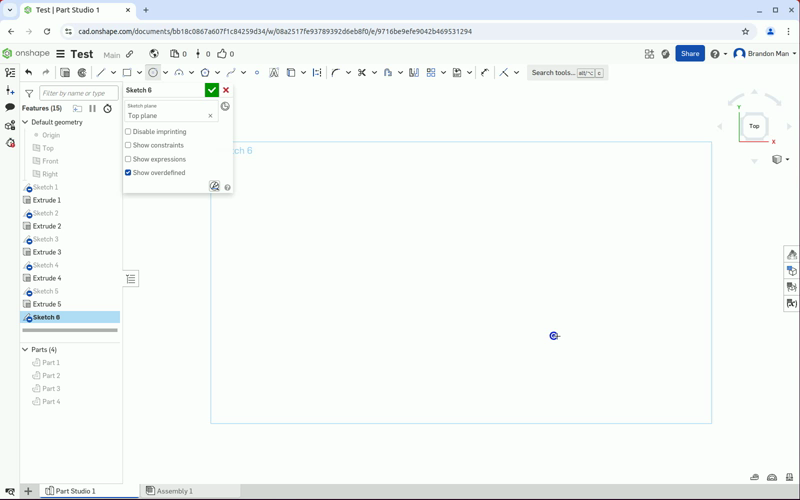
mouse_move(553, 335)
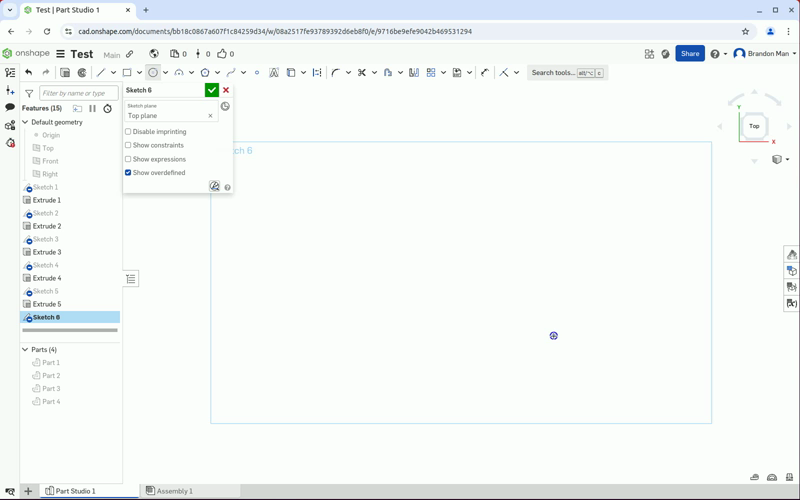
scroll(6)
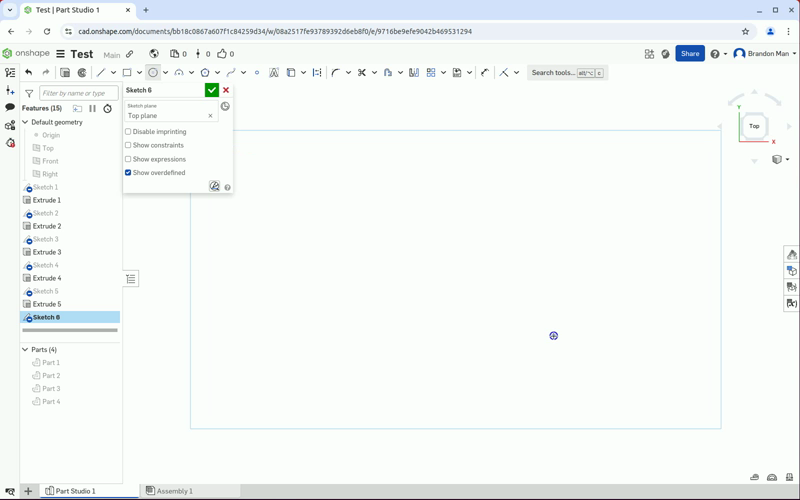
scroll(6)
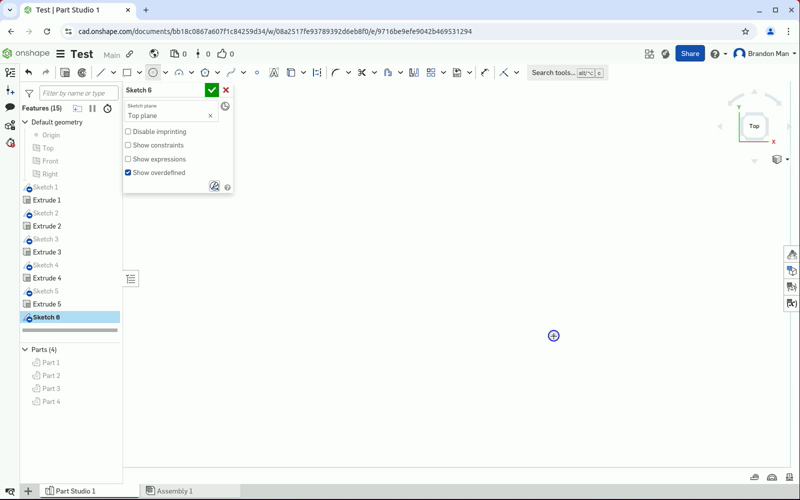
scroll(6)
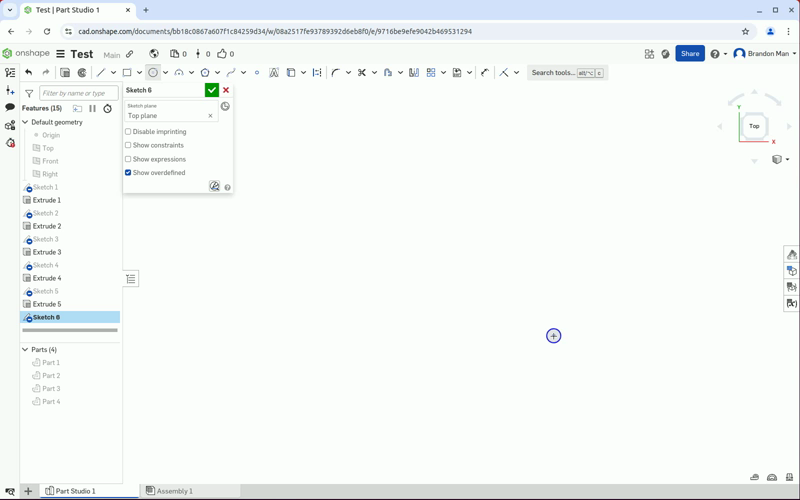
scroll(6)
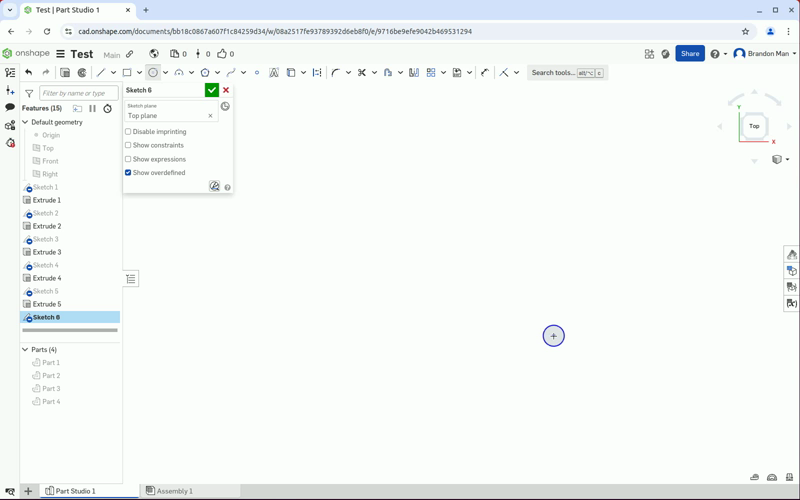
scroll(6)
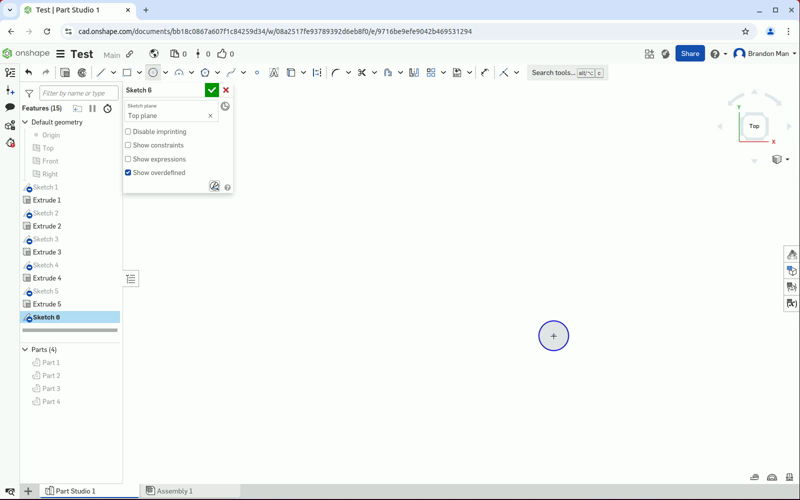
scroll(6)
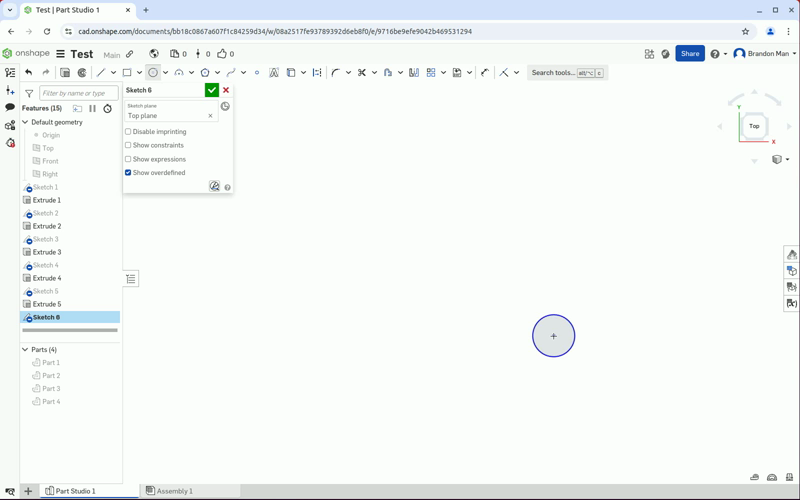
scroll(6)
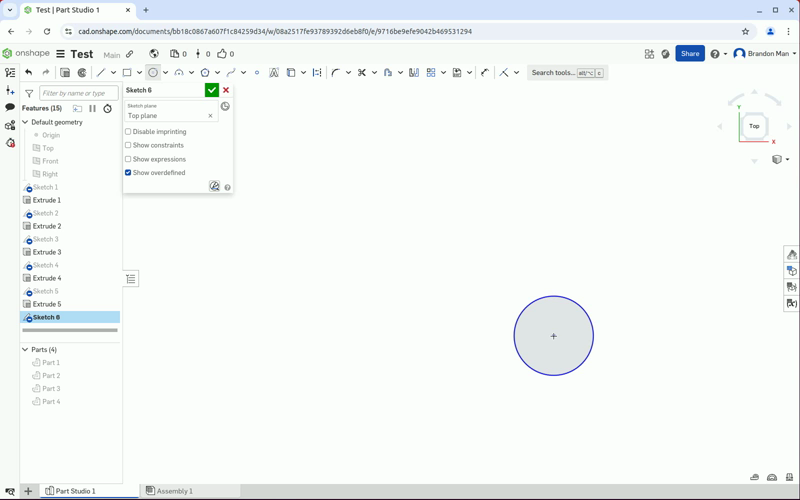
click(553, 335)
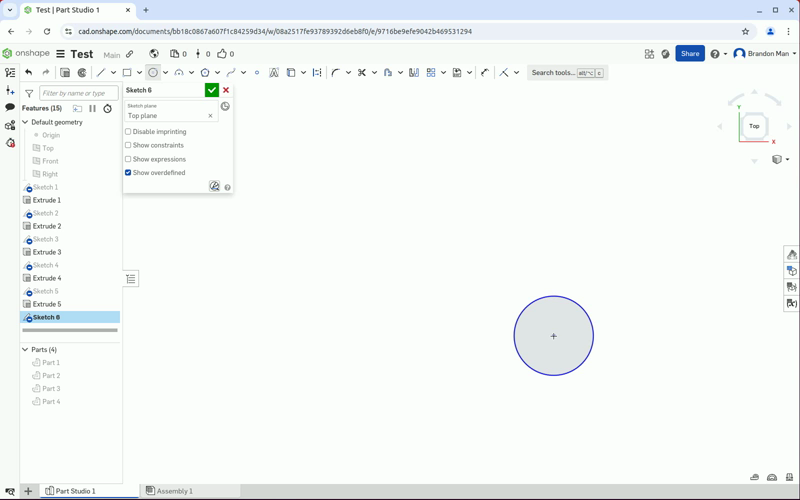
scroll(-6)
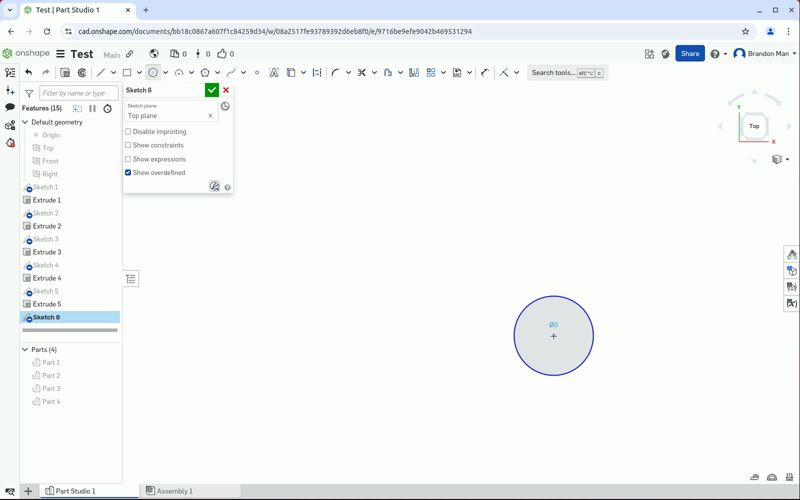
scroll(-6)
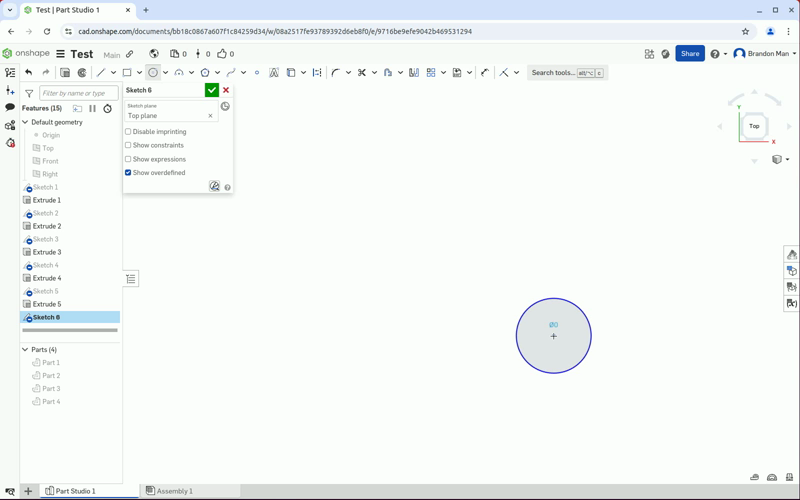
scroll(-6)
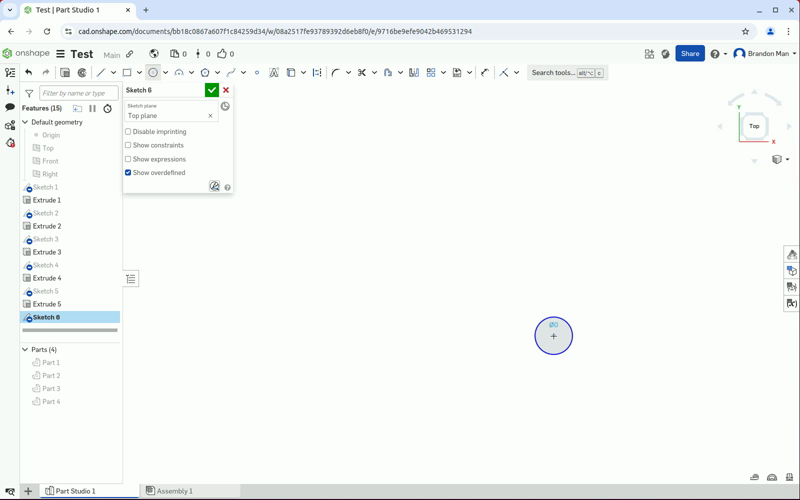
scroll(-6)
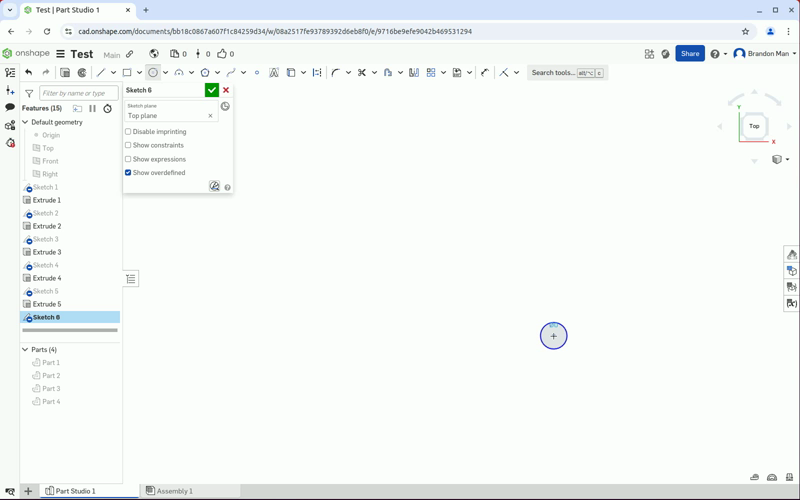
scroll(-6)
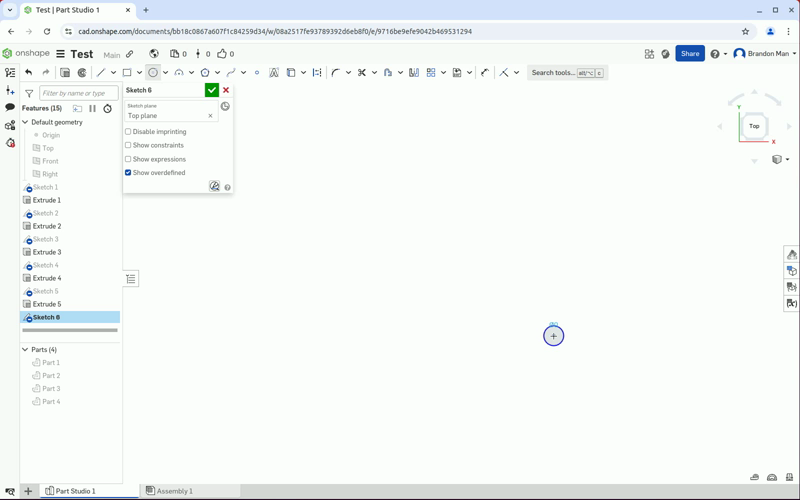
scroll(-6)
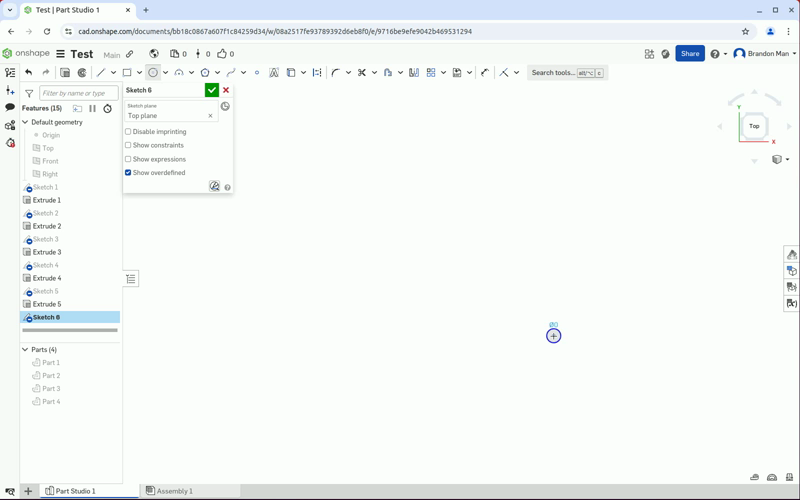
scroll(-6)
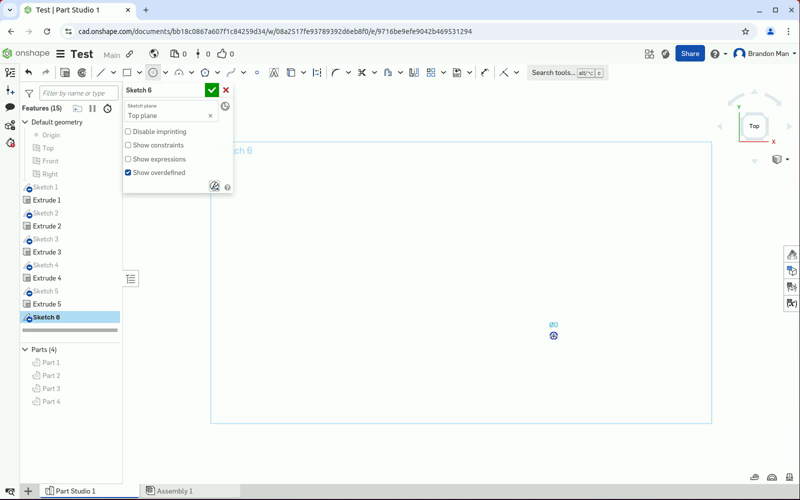
key_up(shift)
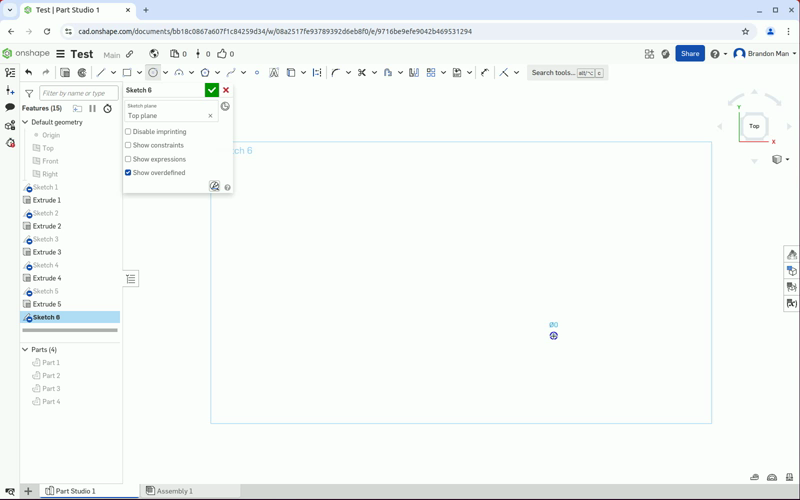
mouse_move(555, 335)
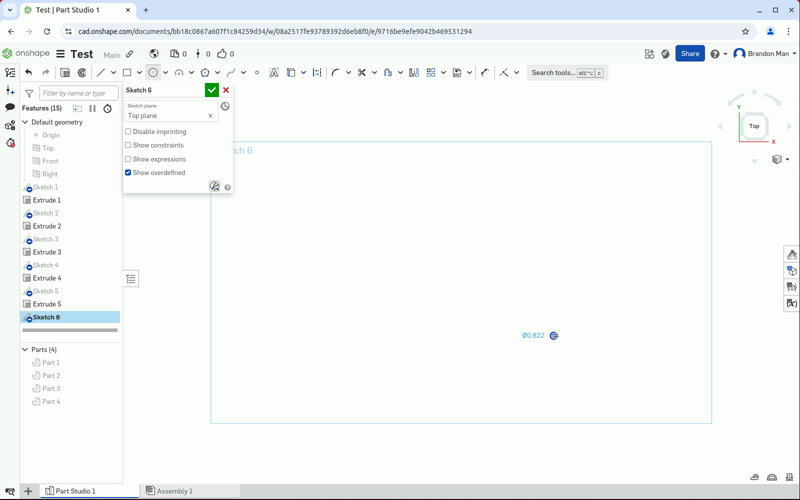
scroll(6)
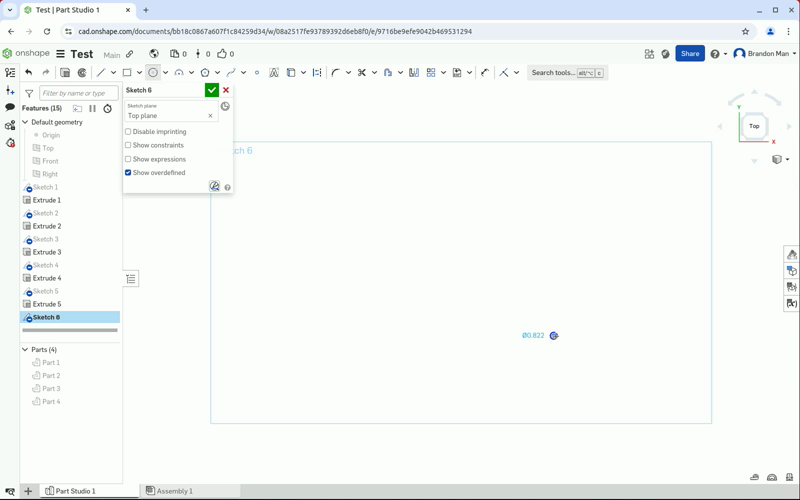
scroll(6)
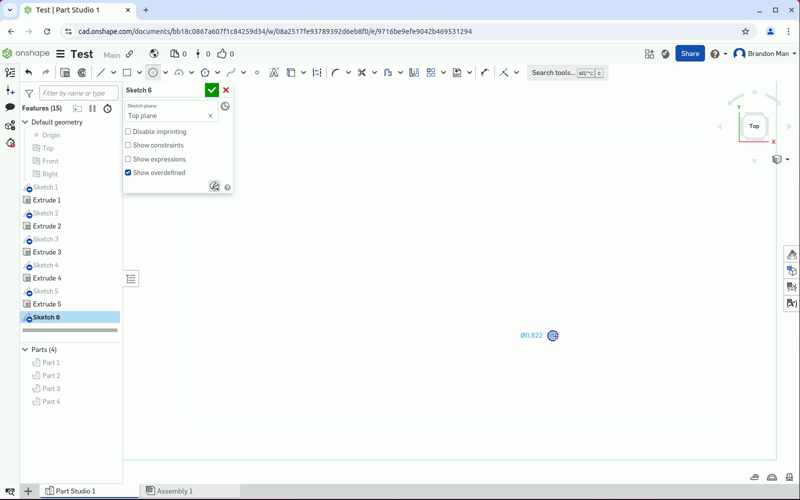
scroll(6)
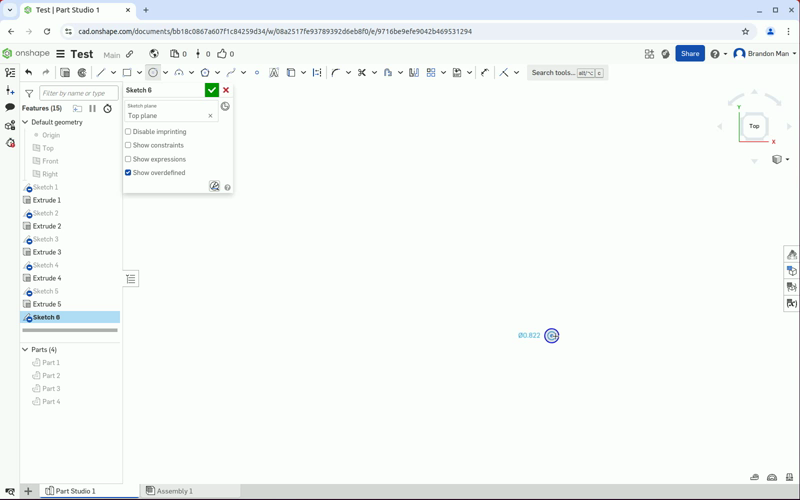
scroll(6)
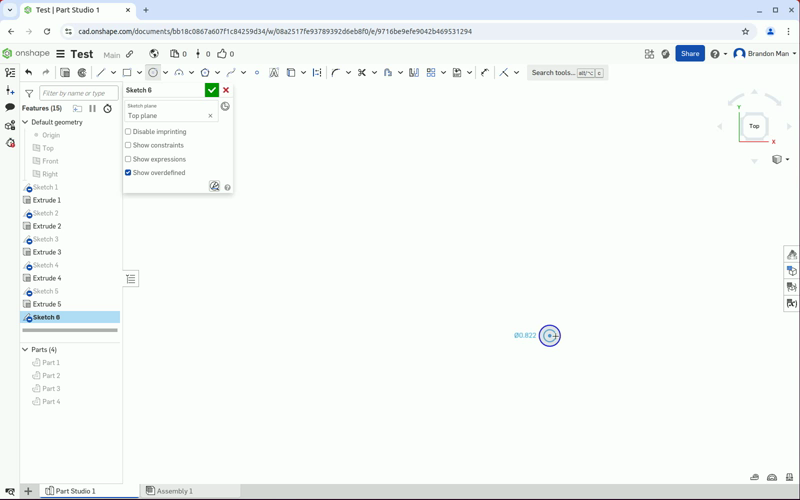
scroll(6)
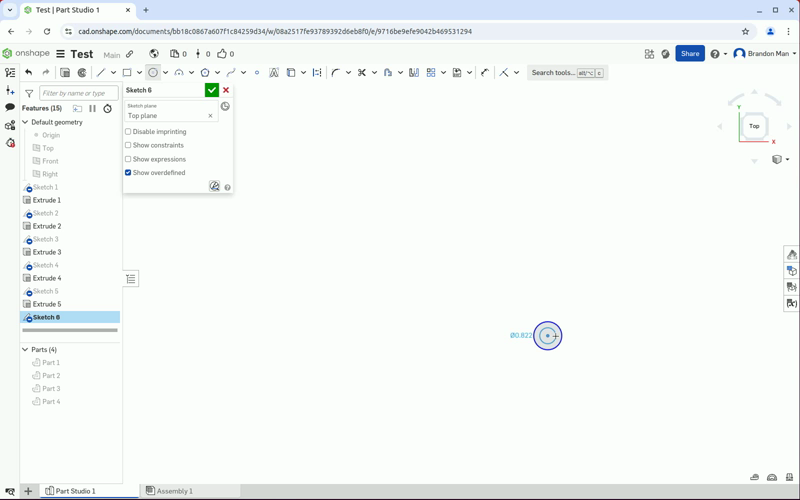
scroll(6)
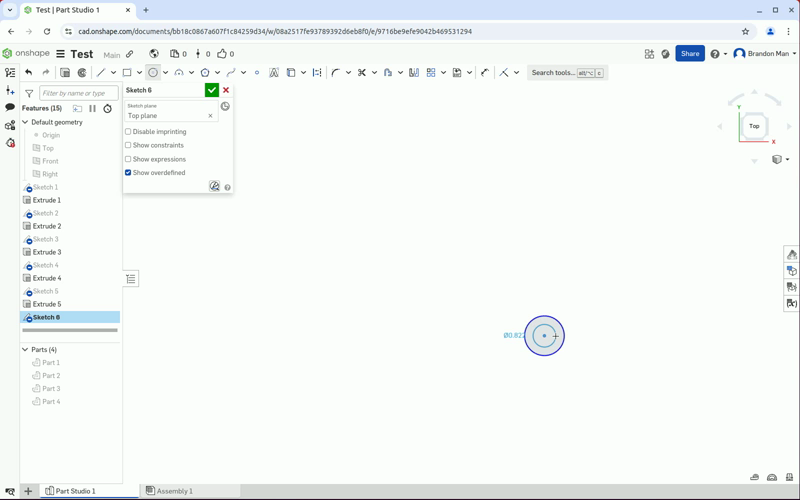
scroll(6)
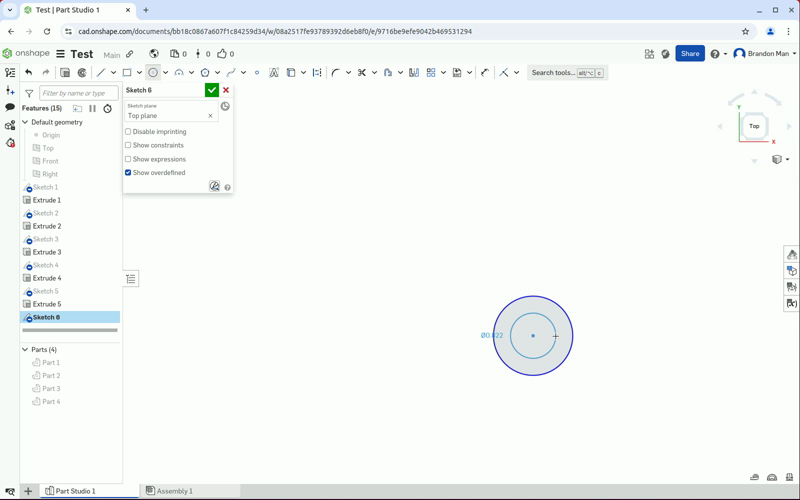
click(555, 335)
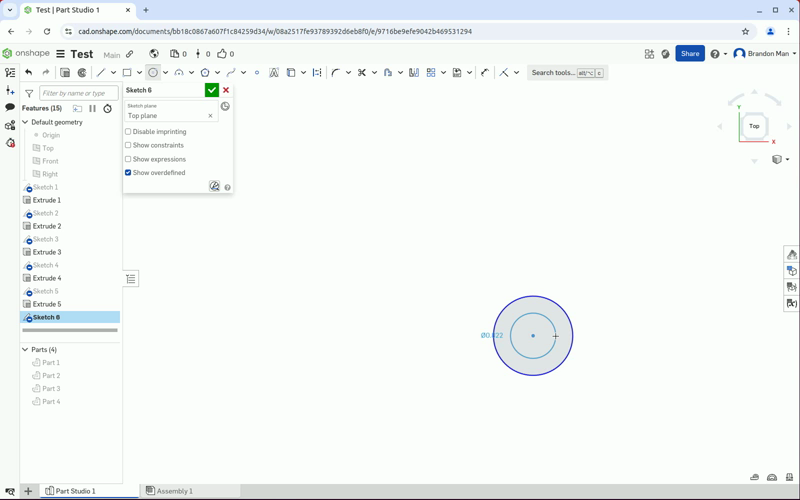
scroll(-6)
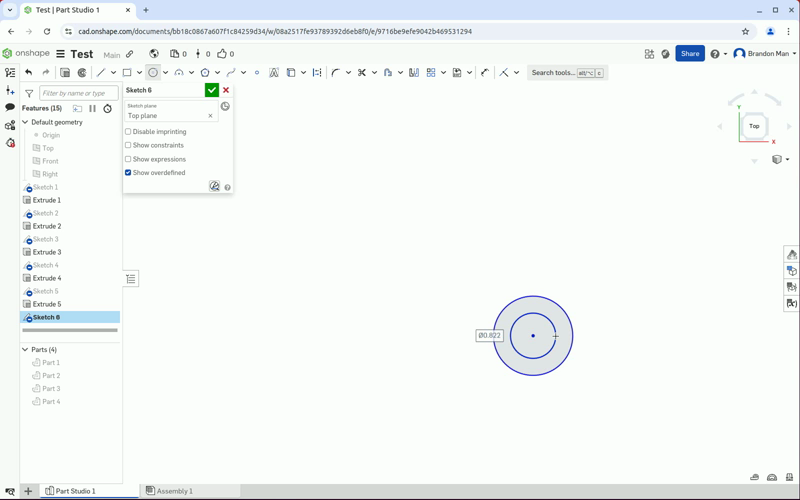
scroll(-6)
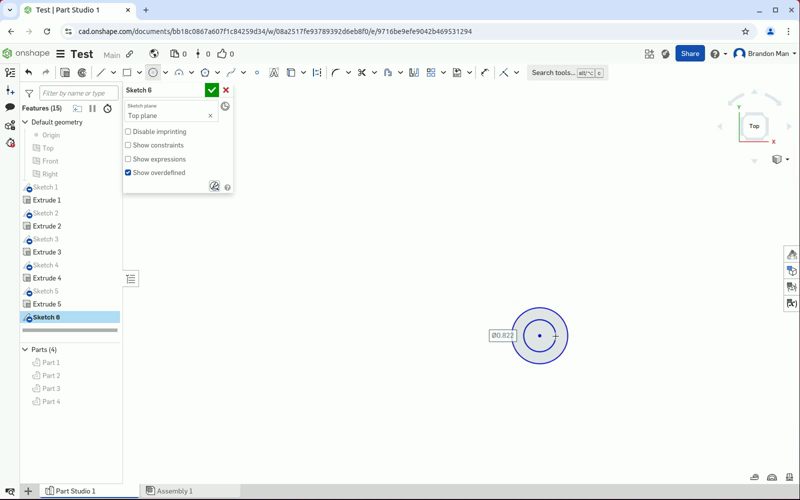
scroll(-6)
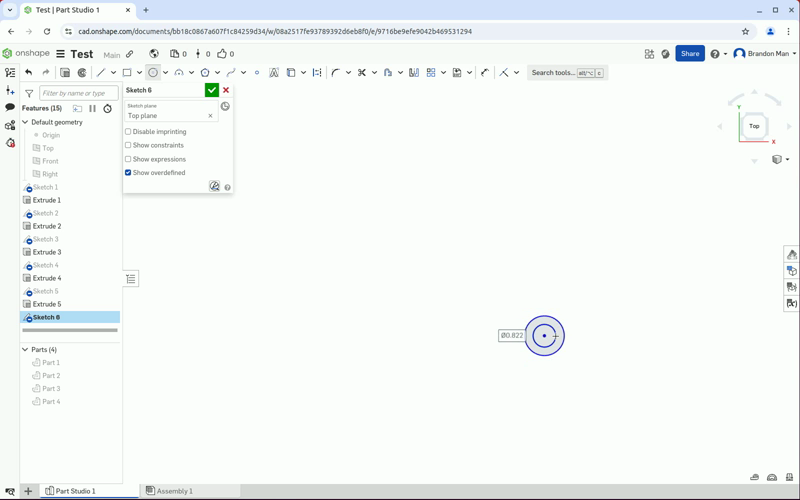
scroll(-6)
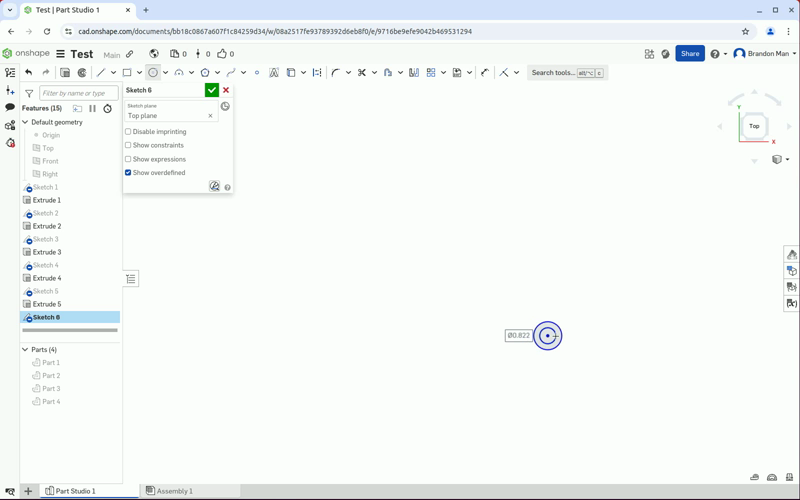
scroll(-6)
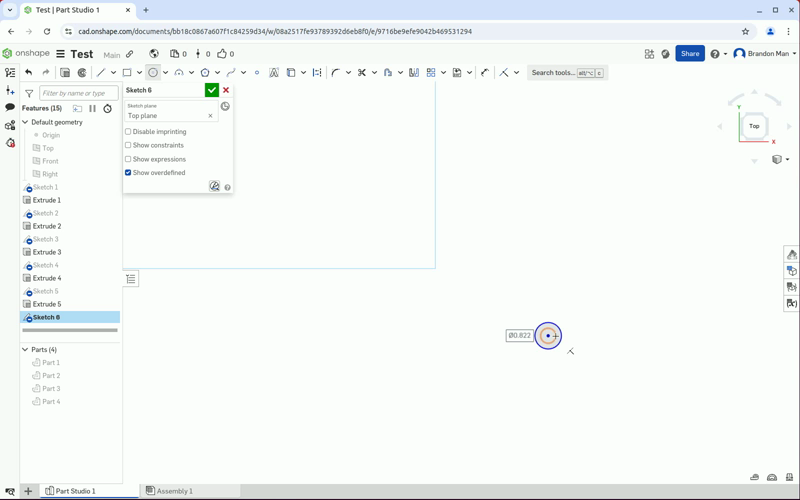
scroll(-6)
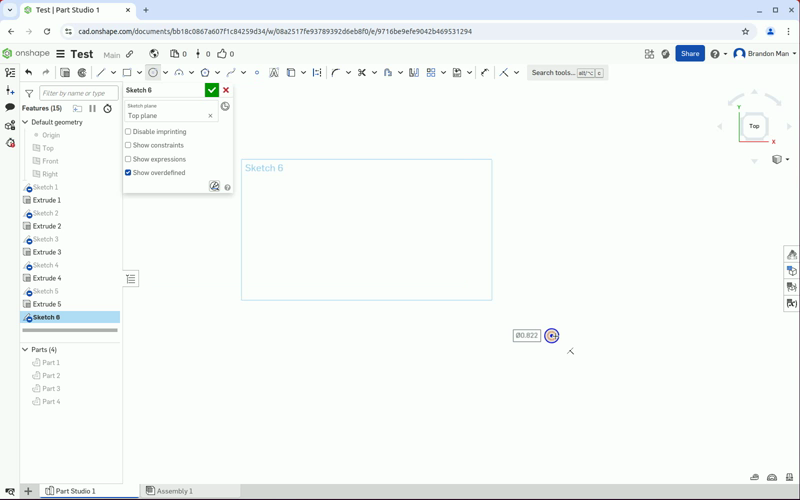
scroll(-6)
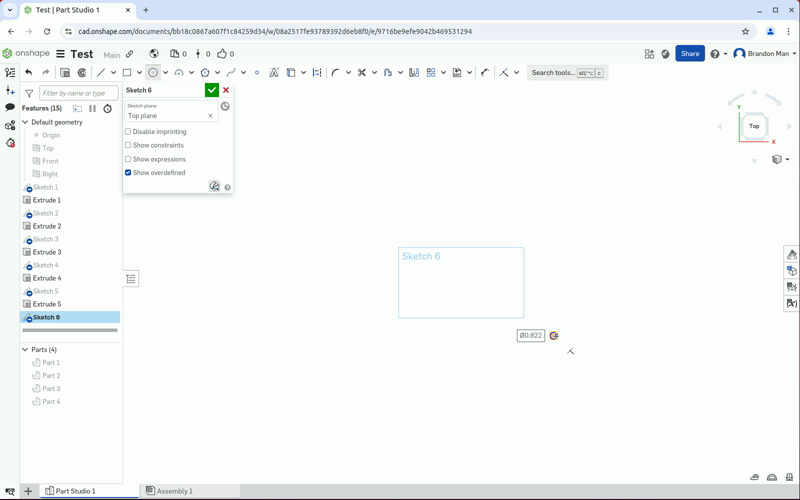
key(esc)
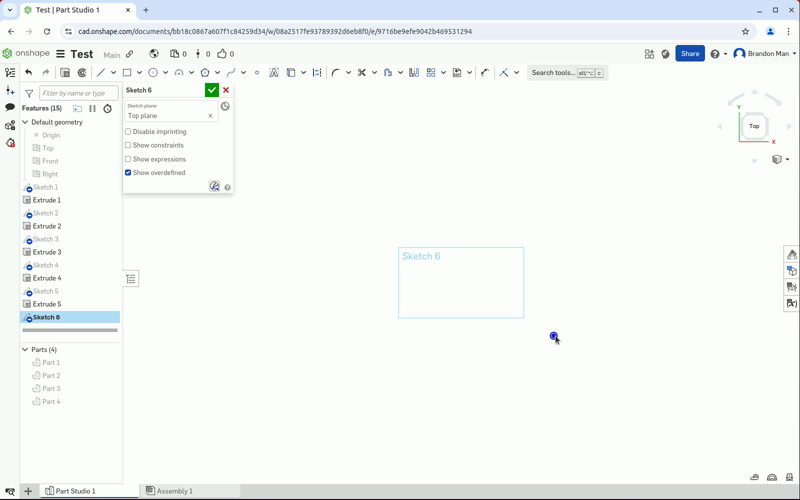
mouse_move(551, 335)
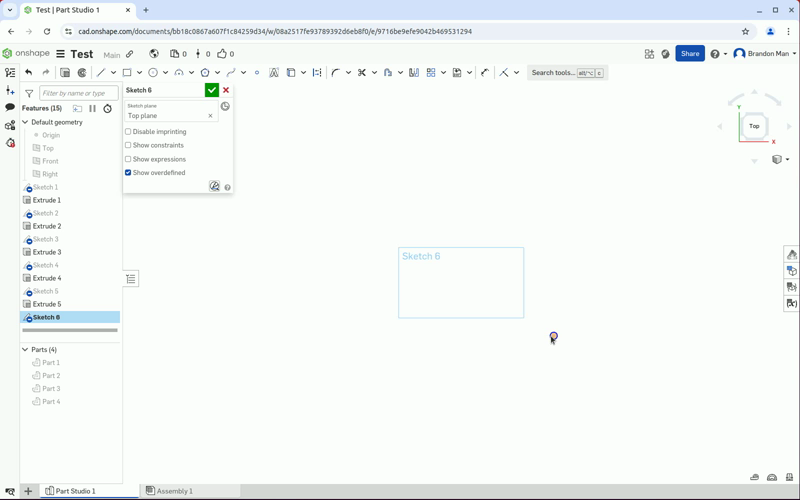
scroll(6)
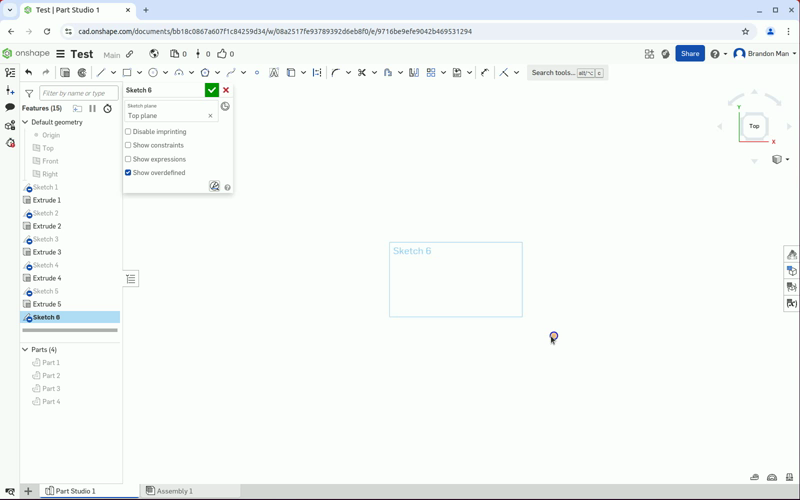
scroll(6)
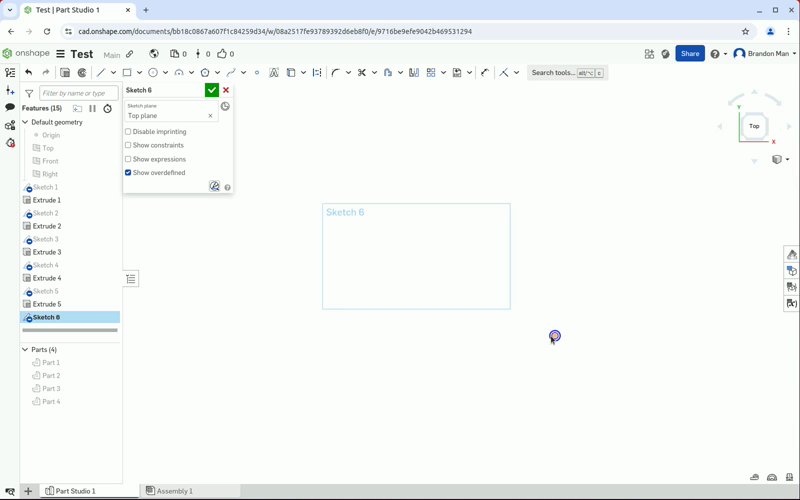
scroll(6)
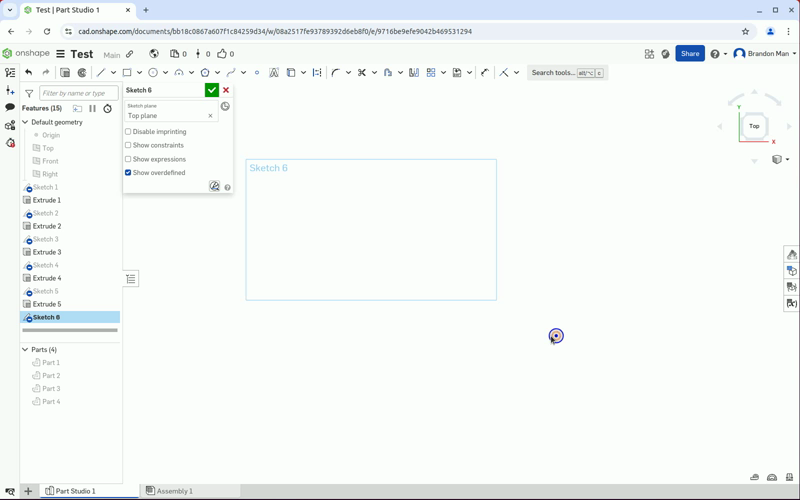
scroll(6)
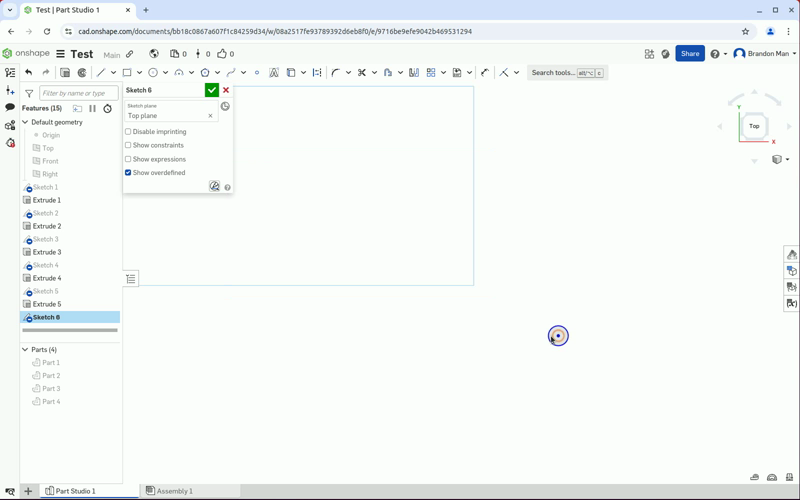
scroll(6)
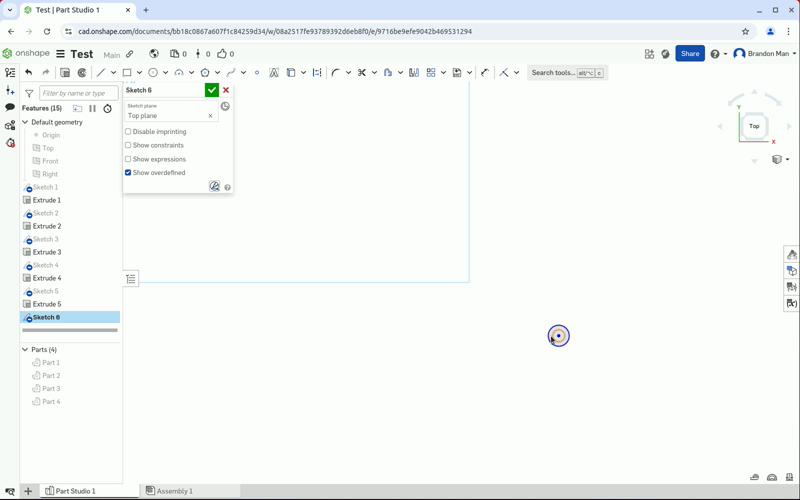
scroll(6)
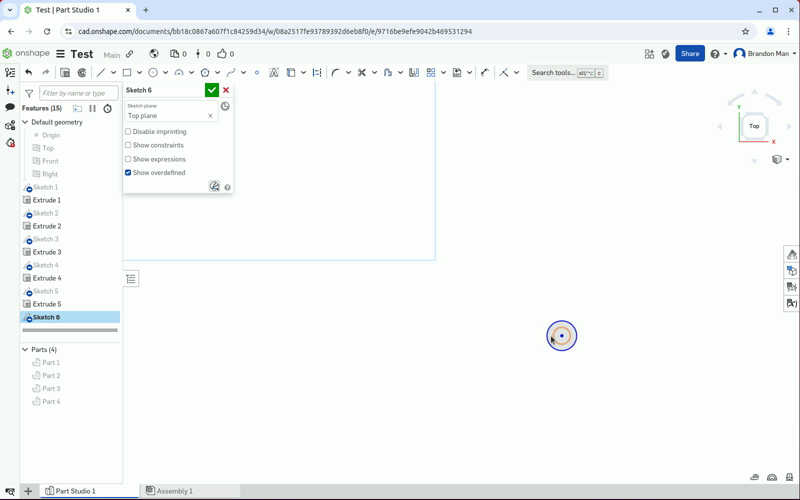
scroll(6)
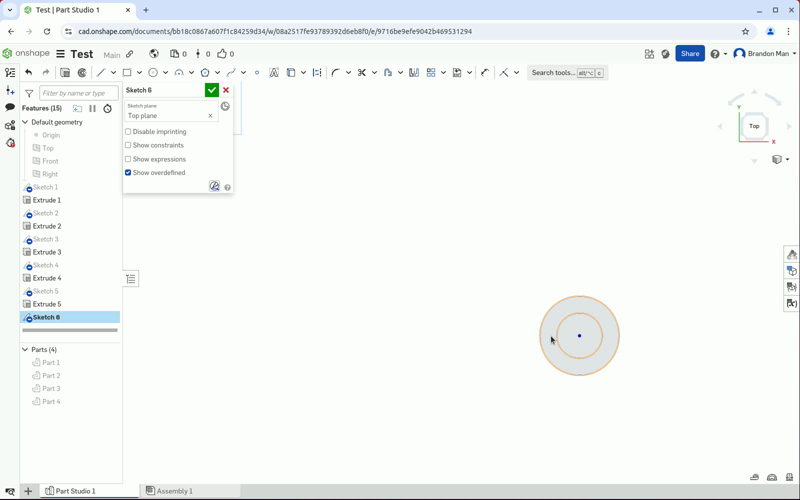
click(551, 335)
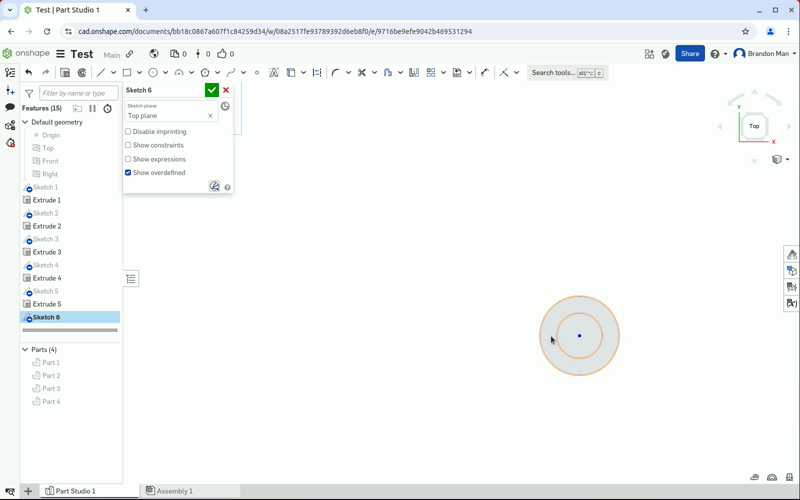
scroll(-6)
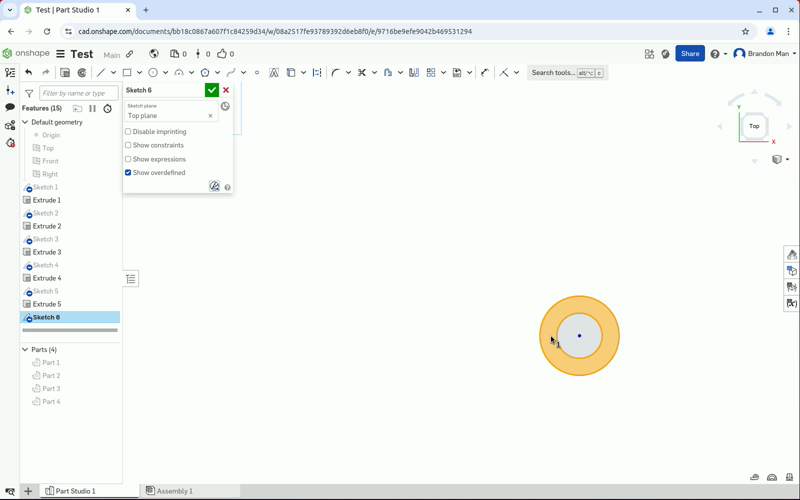
scroll(-6)
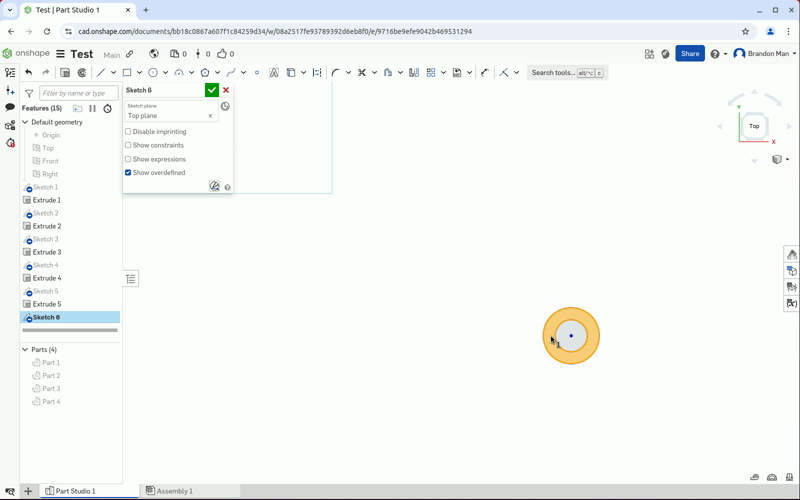
scroll(-6)
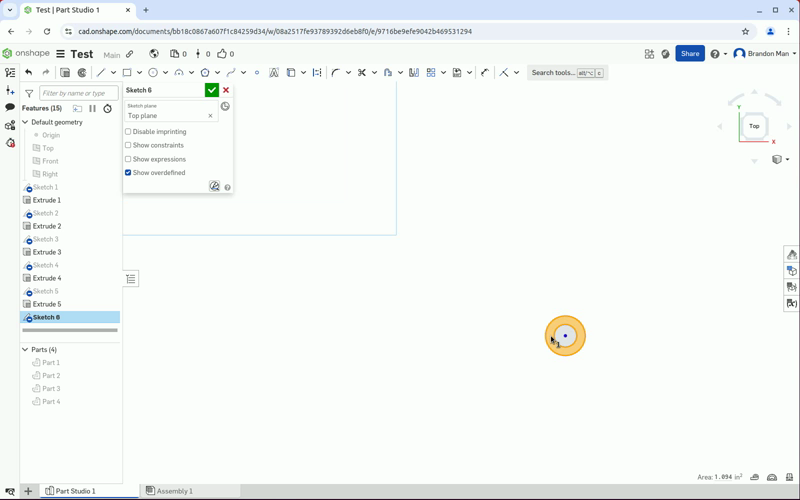
scroll(-6)
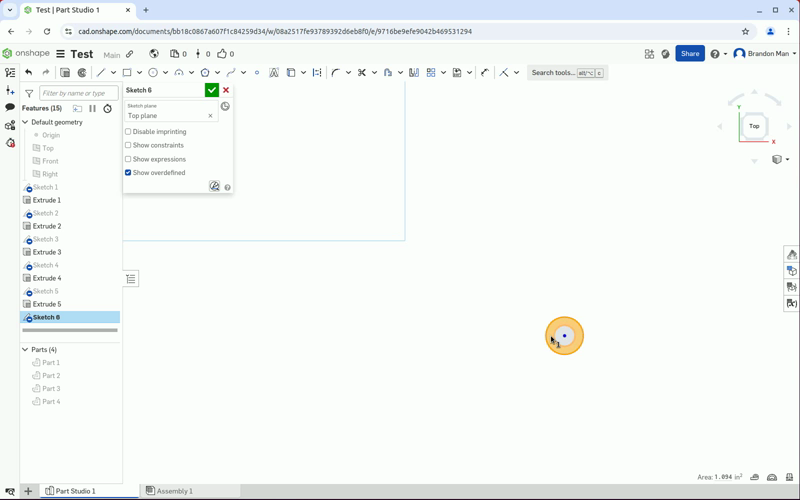
scroll(-6)
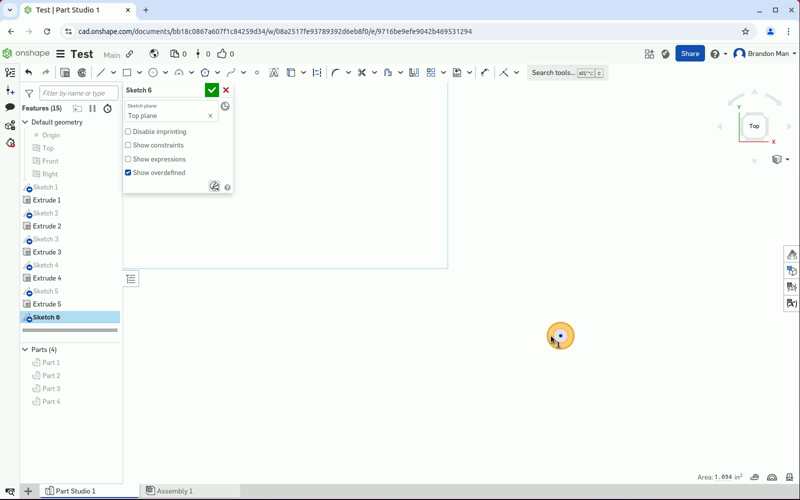
scroll(-6)
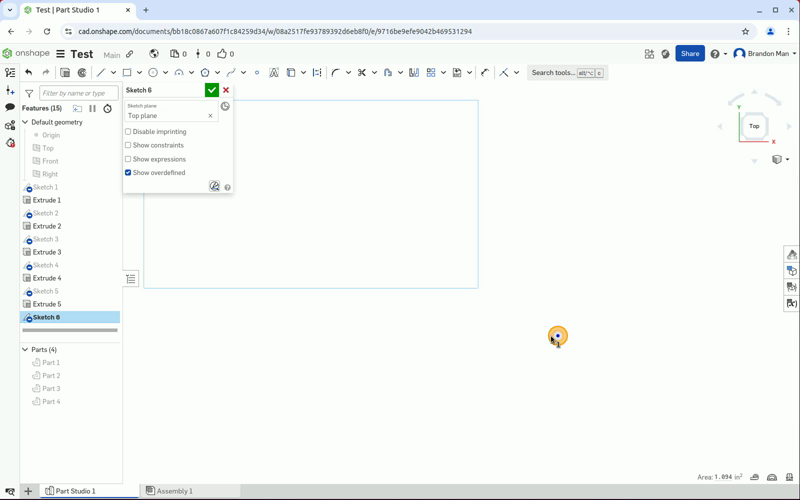
scroll(-6)
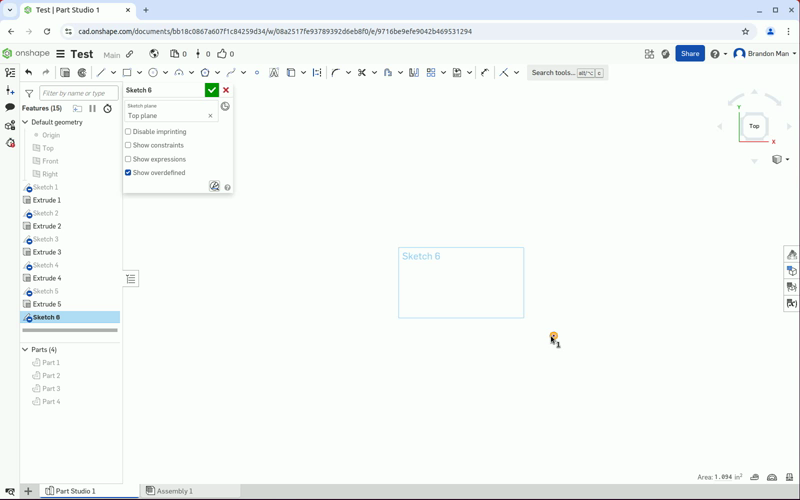
mouse_move(73, 352)
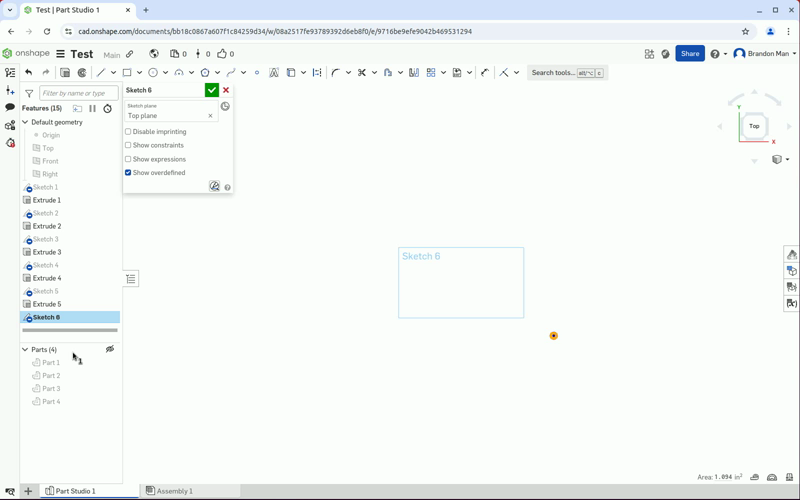
key(shift+y)
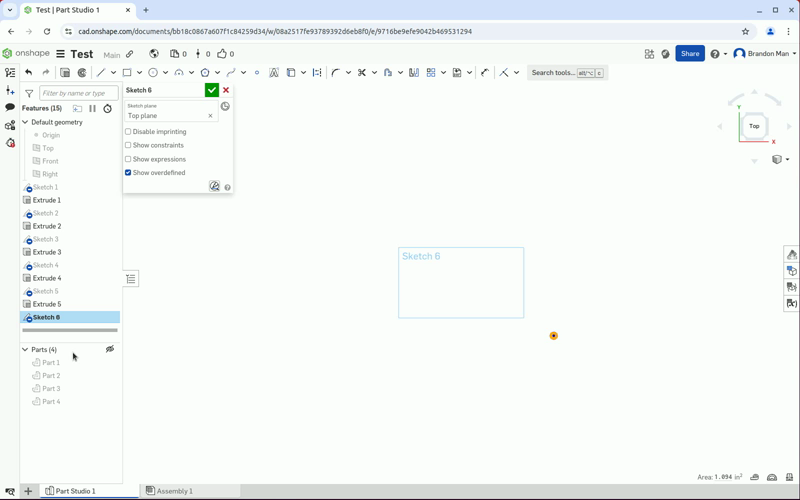
key(shift+e)
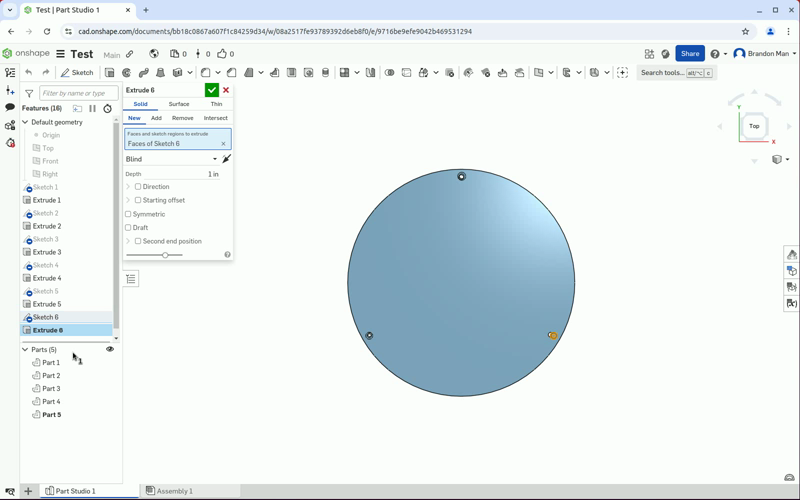
mouse_move(143, 106)
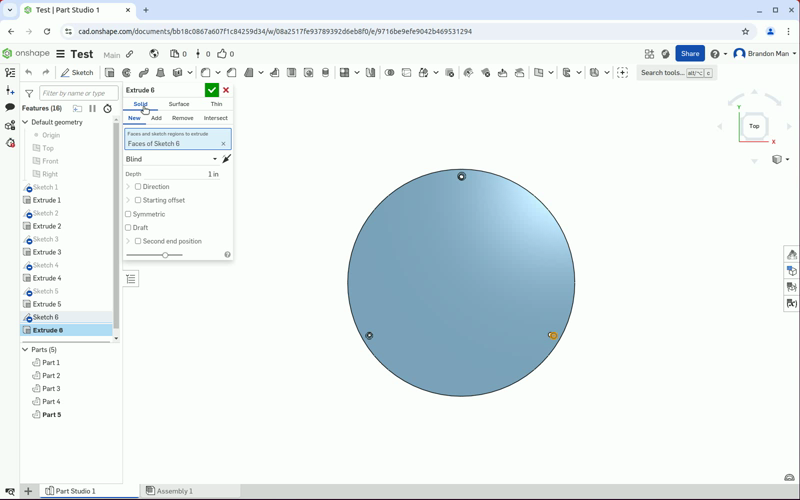
click(143, 106)
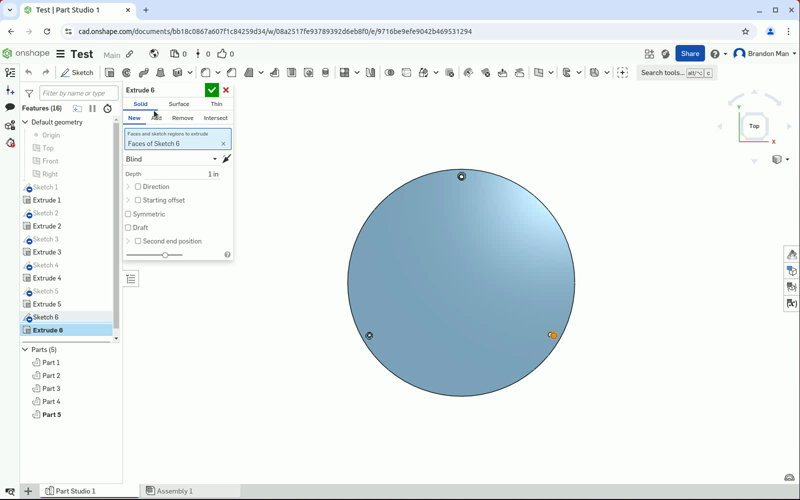
mouse_move(186, 120)
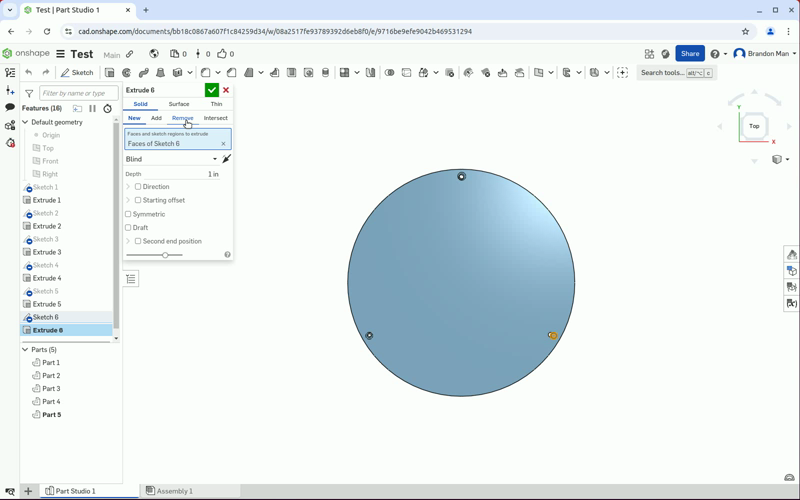
click(186, 120)
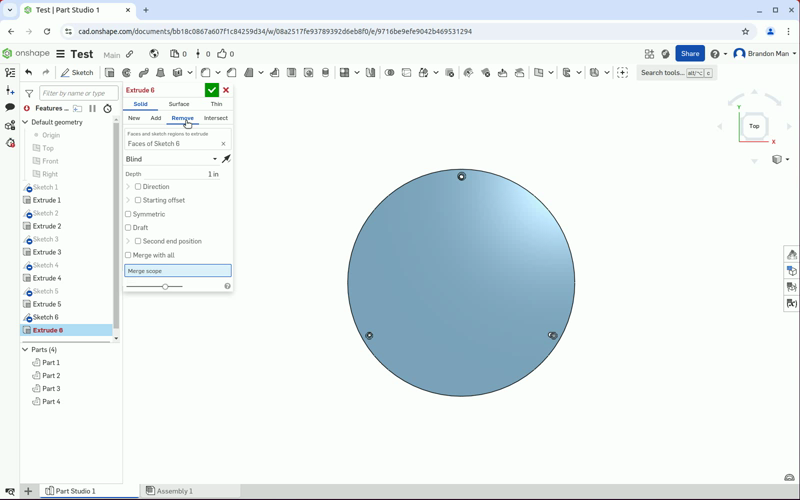
key(tab, 4)
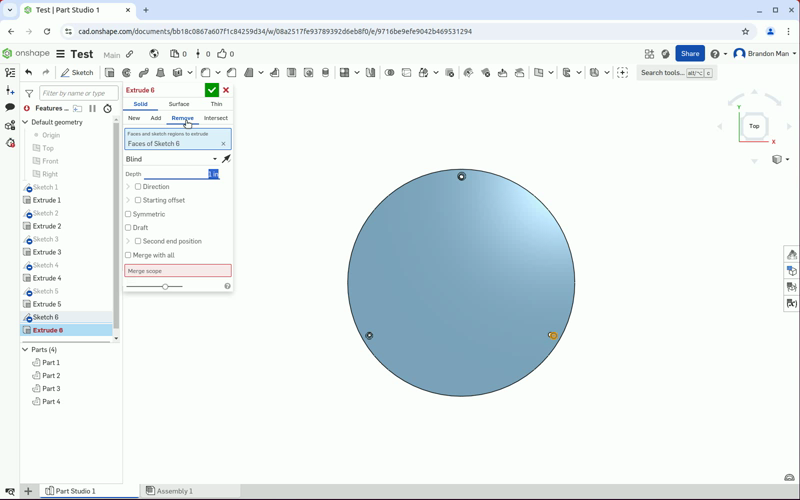
text(-0.722)
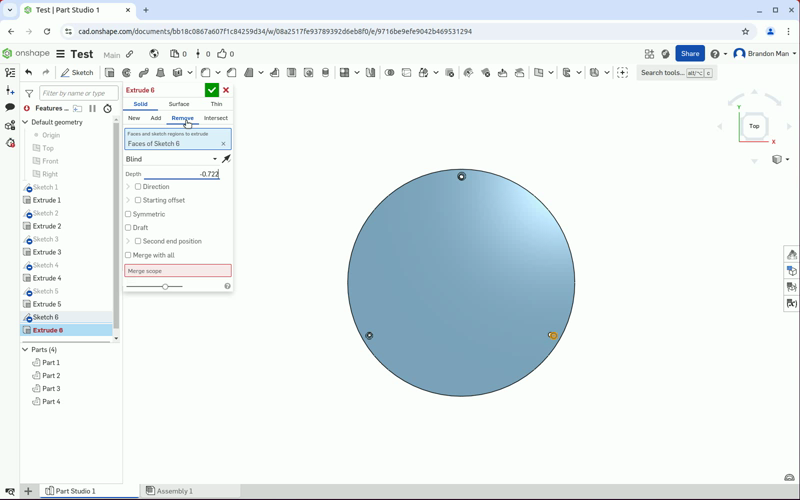
key(tab, 6)
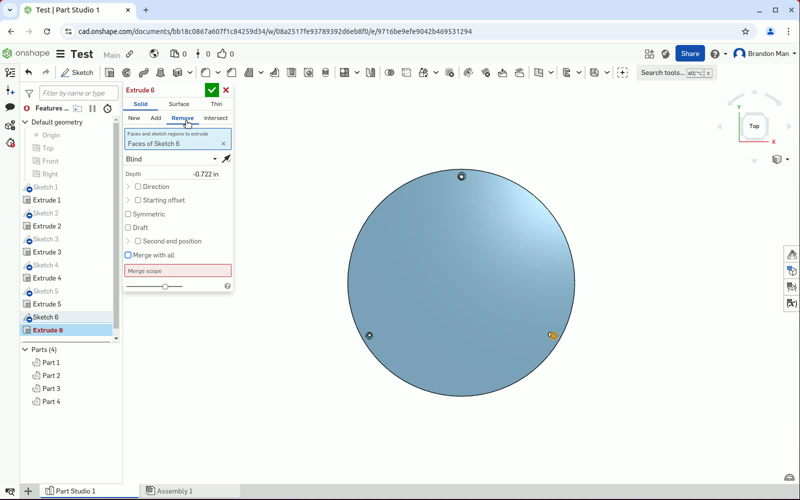
key(space)
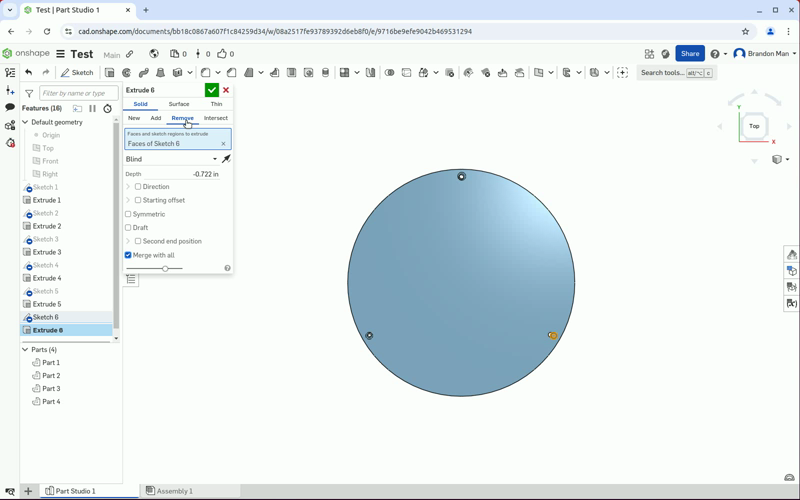
key(enter)
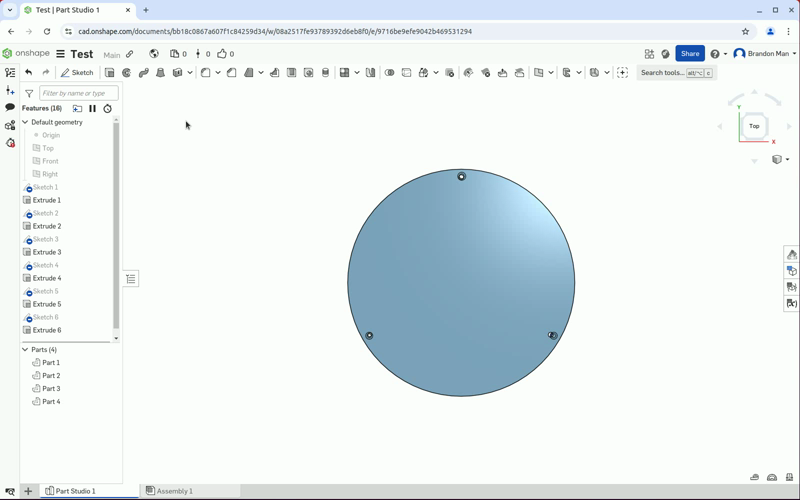
key(shift+h)
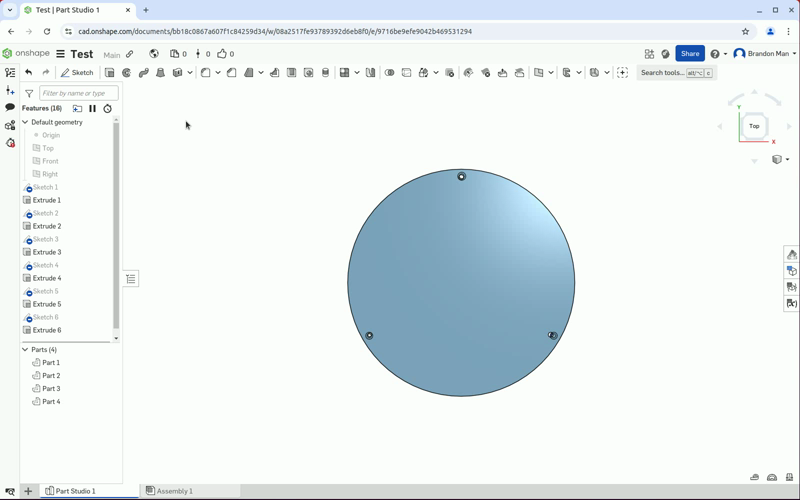
key(shift+h)
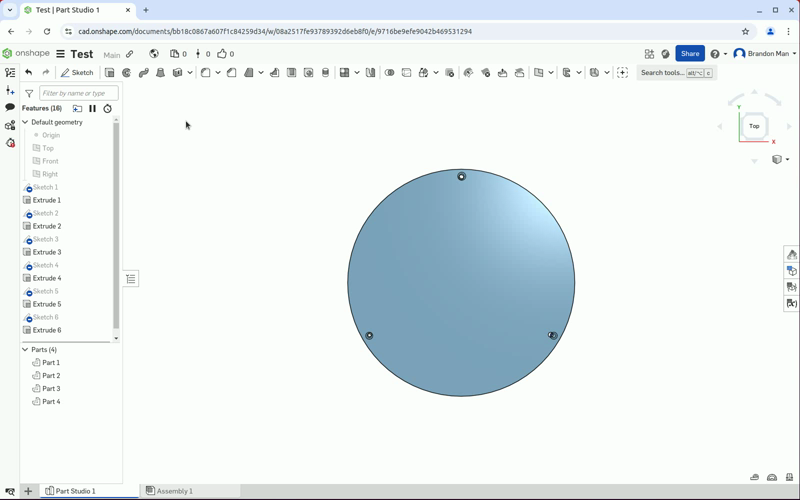
mouse_move(69, 189)
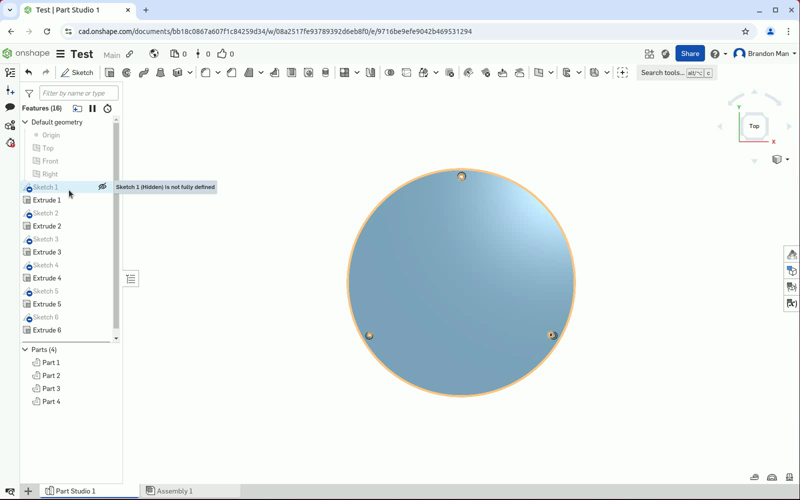
click(69, 189)
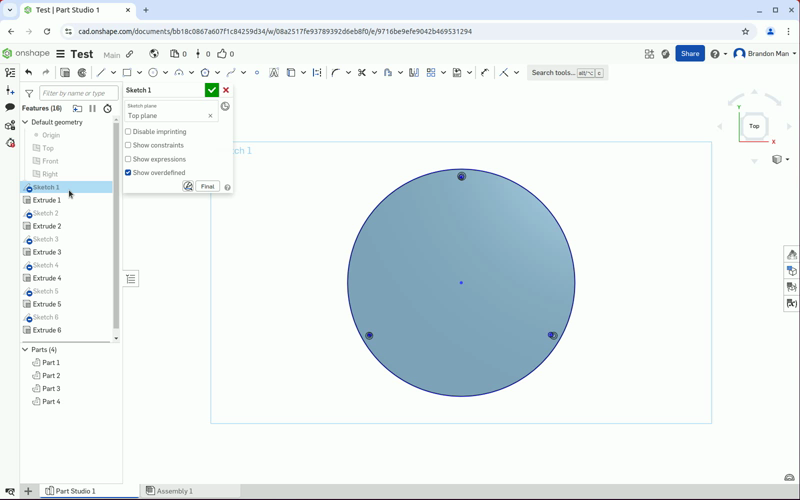
mouse_move(229, 92)
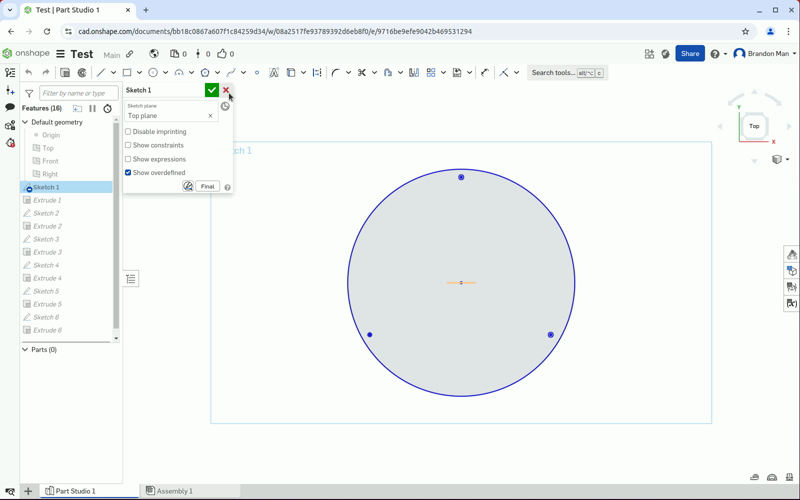
click(229, 92)
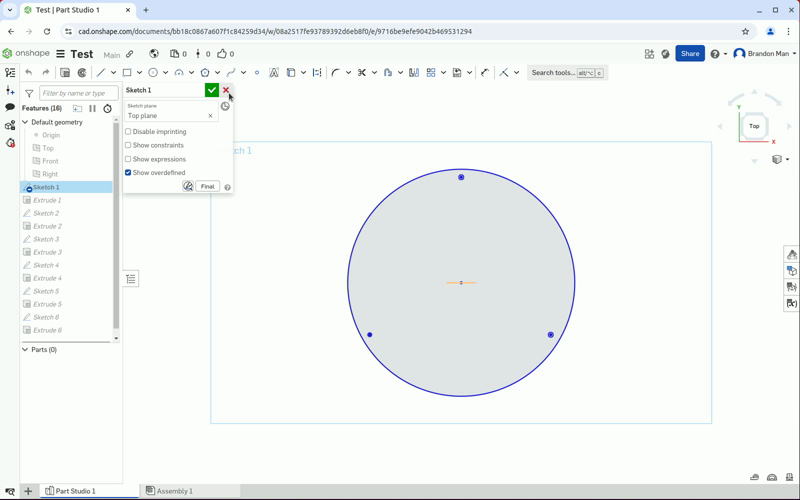
key(shift+s)
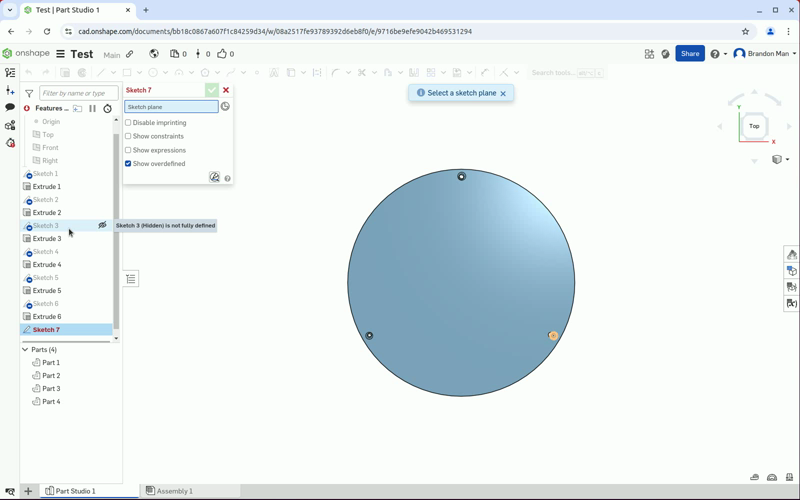
scroll(3)
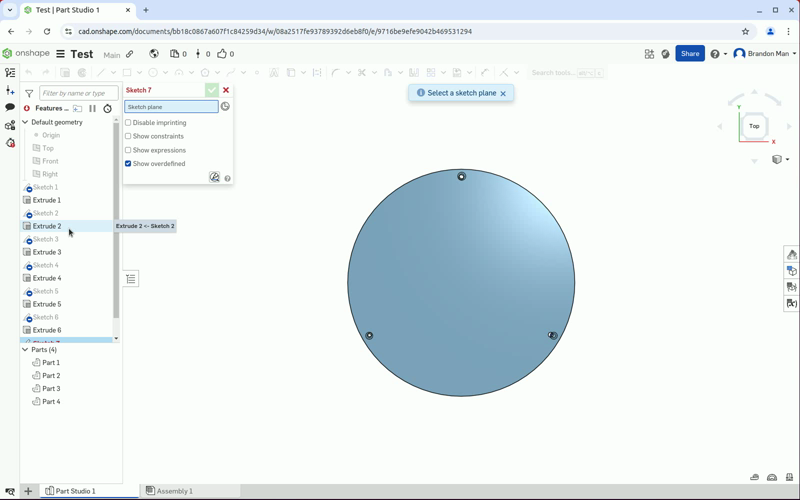
mouse_move(69, 150)
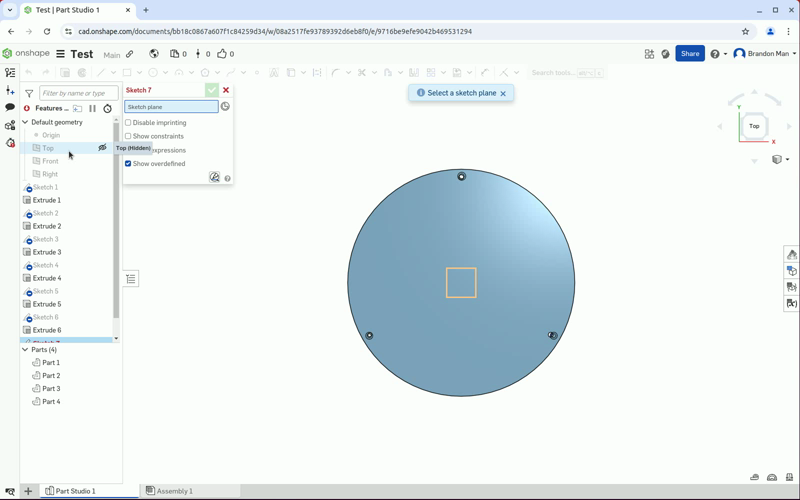
click(69, 150)
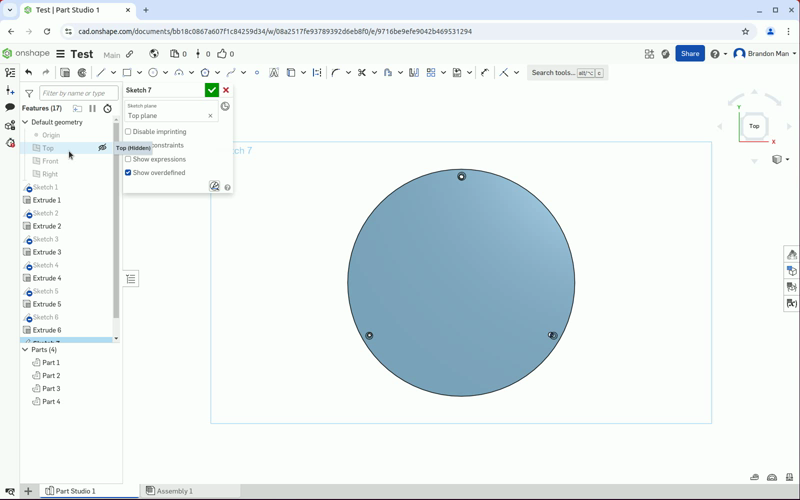
mouse_move(73, 352)
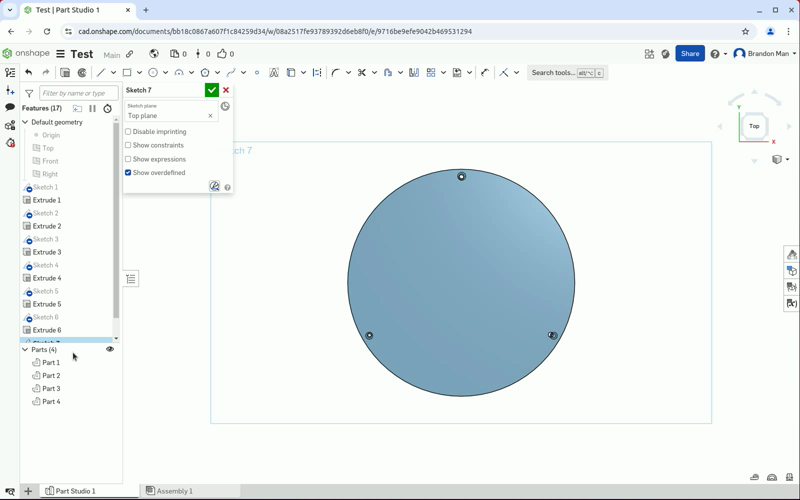
key(y)
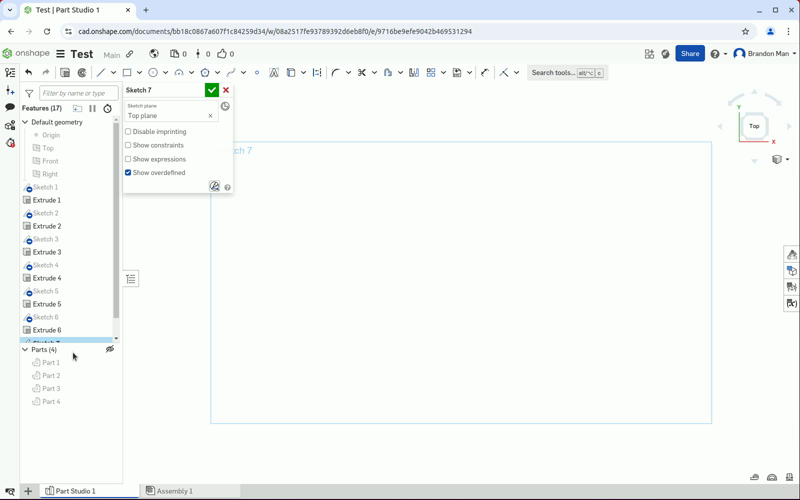
key(c)
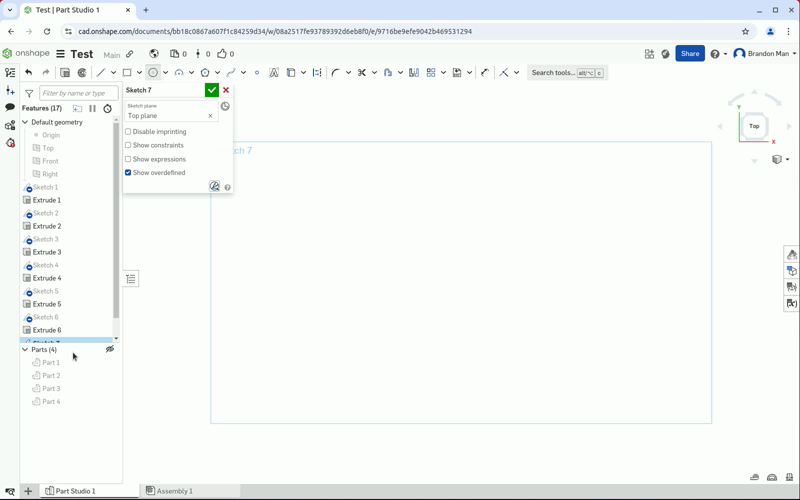
key_down(shift)
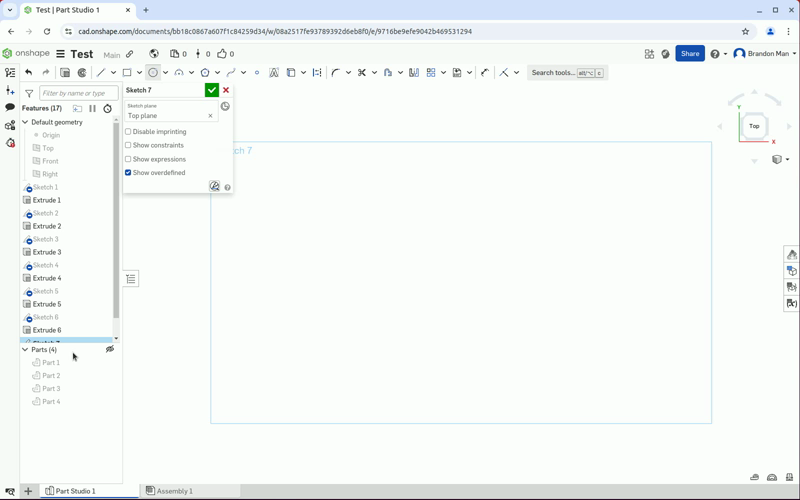
mouse_move(461, 176)
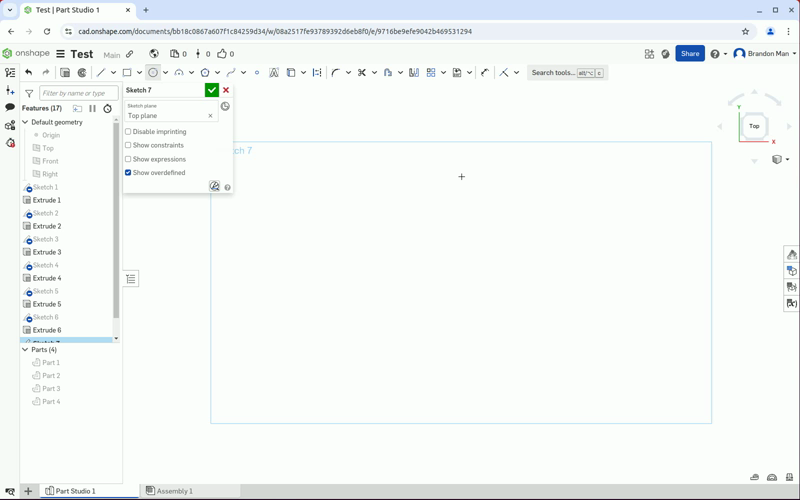
click(461, 176)
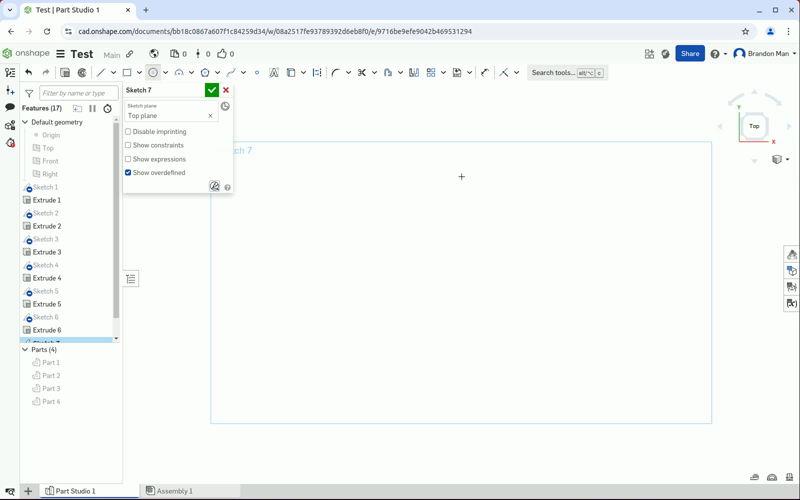
key_up(shift)
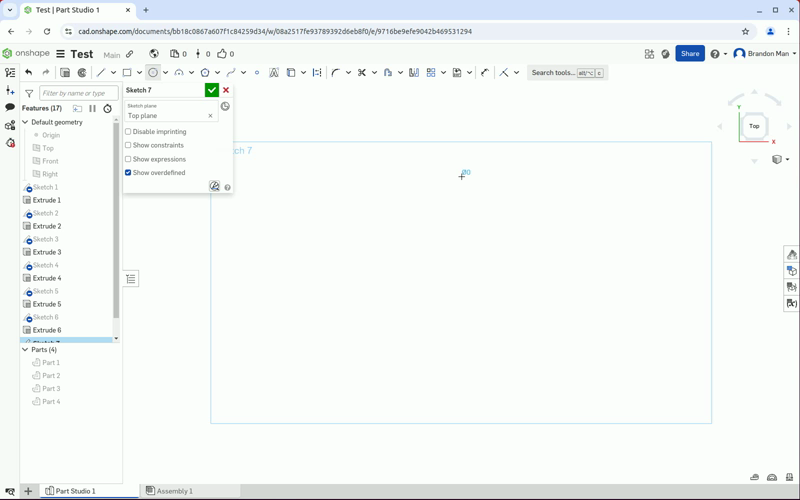
mouse_move(465, 176)
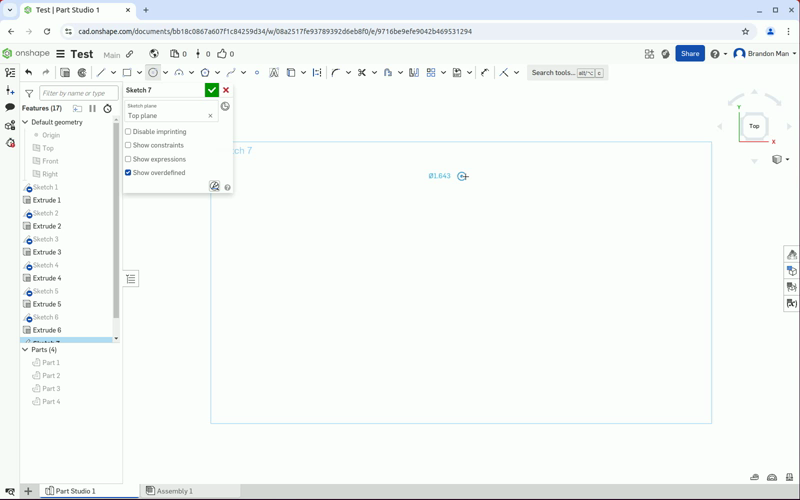
click(465, 176)
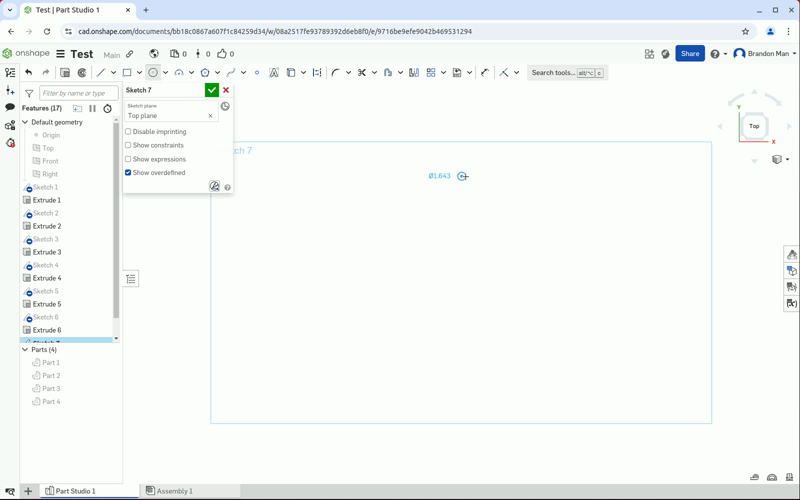
key(esc)
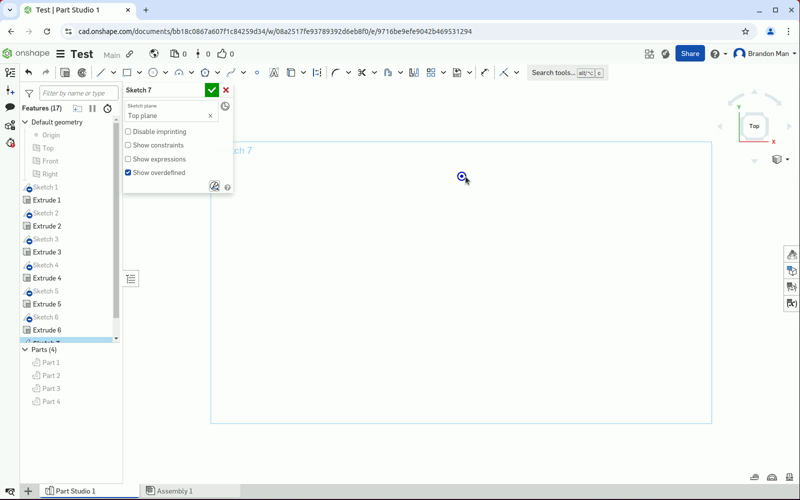
key(c)
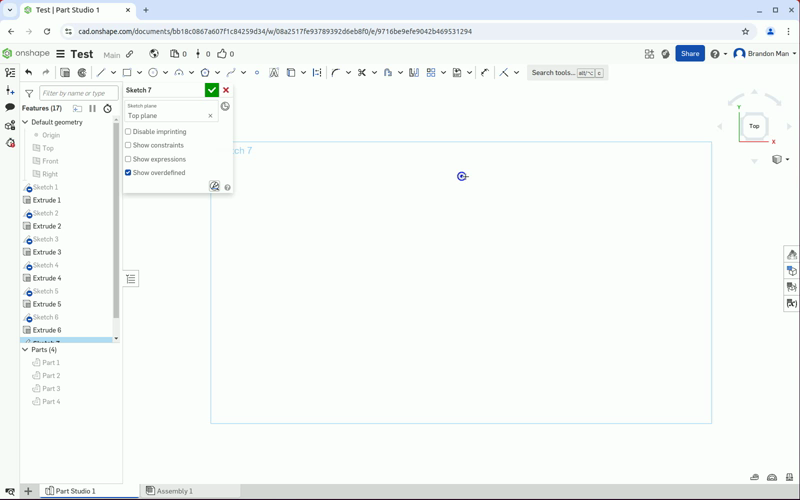
key_down(shift)
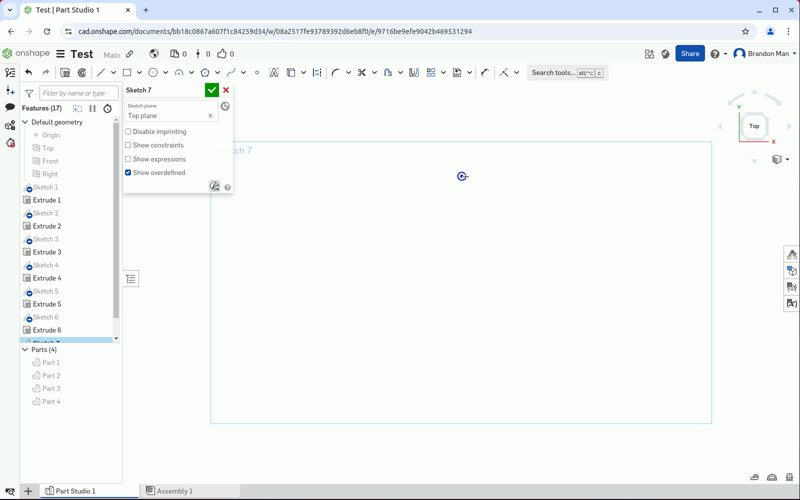
mouse_move(461, 176)
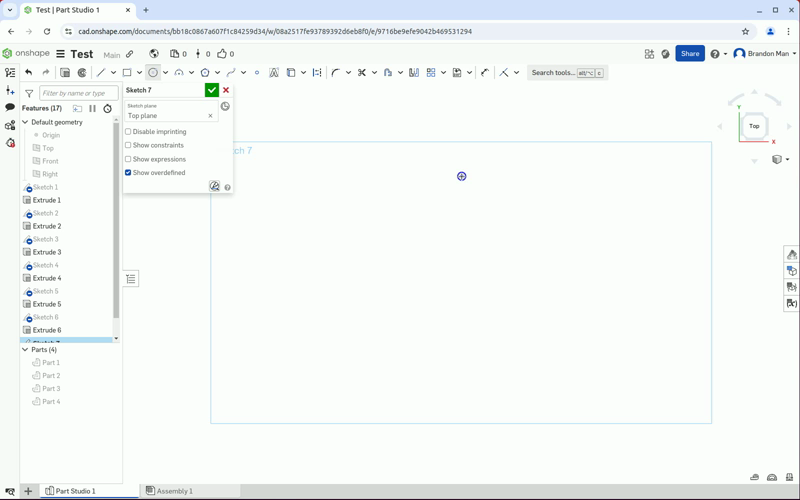
scroll(6)
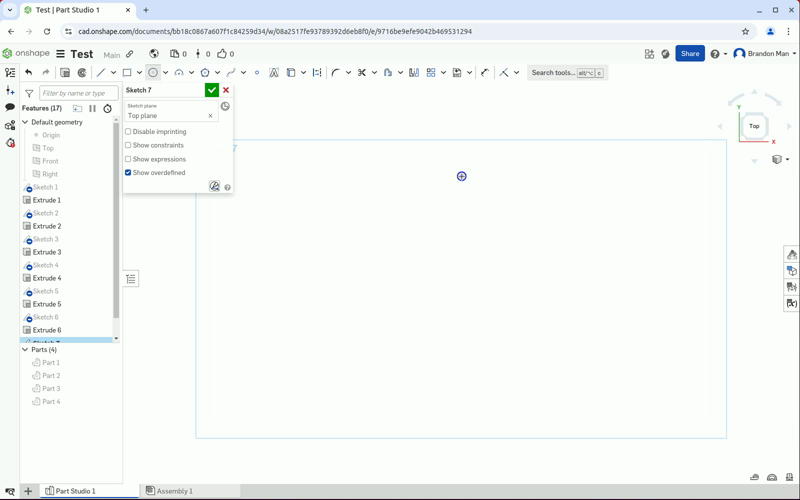
scroll(6)
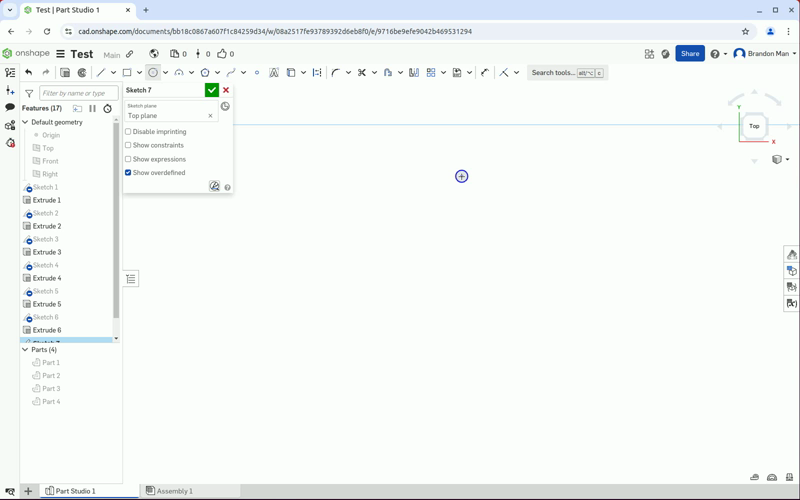
scroll(6)
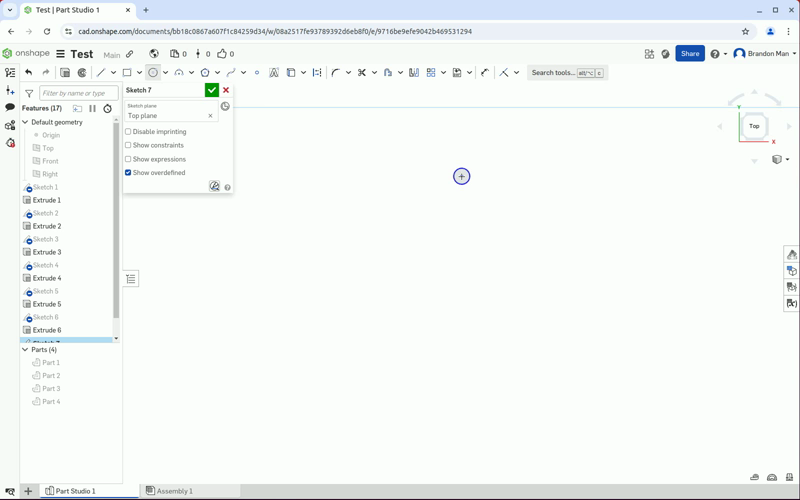
scroll(6)
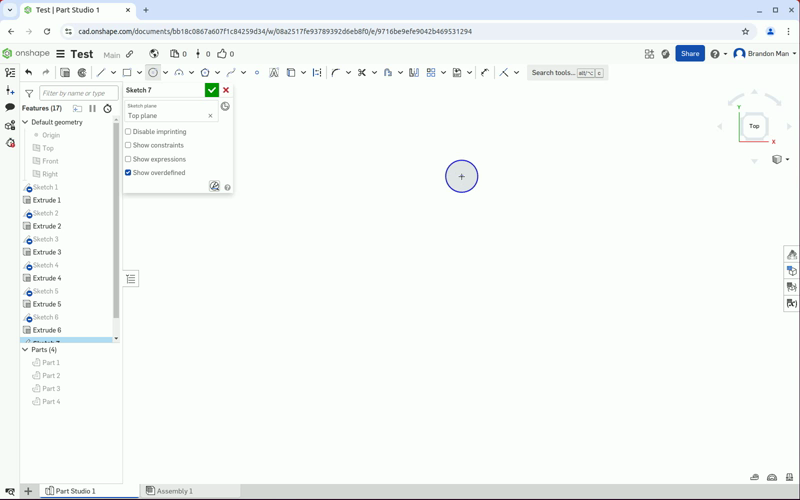
scroll(6)
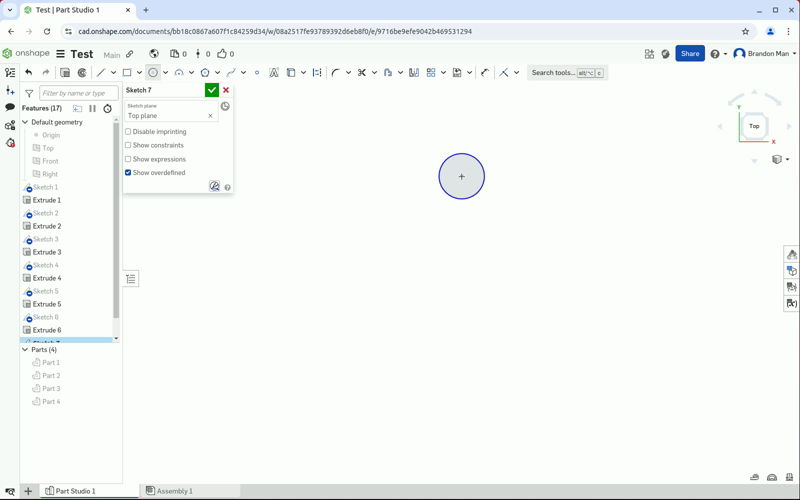
scroll(6)
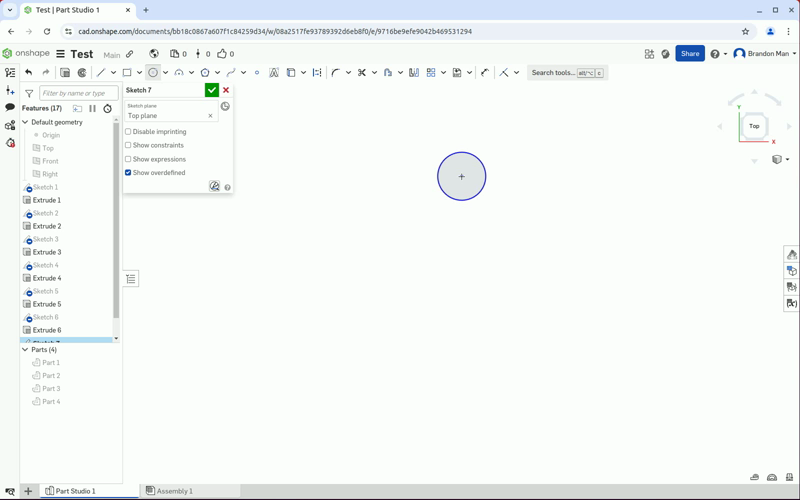
scroll(6)
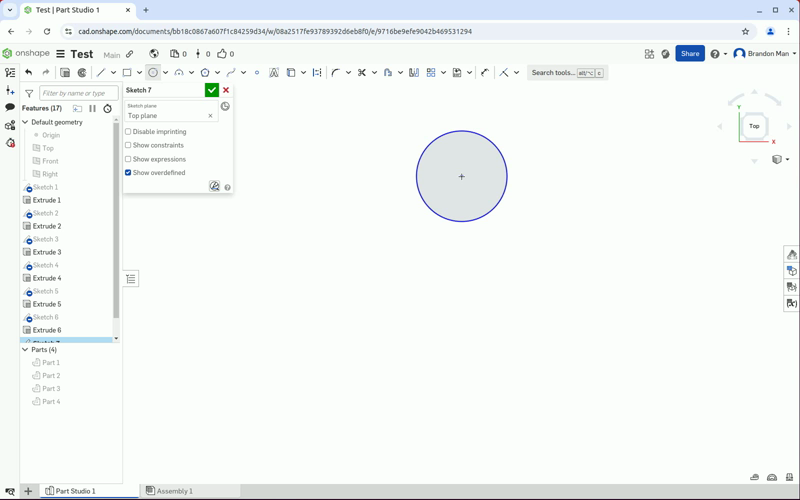
click(461, 176)
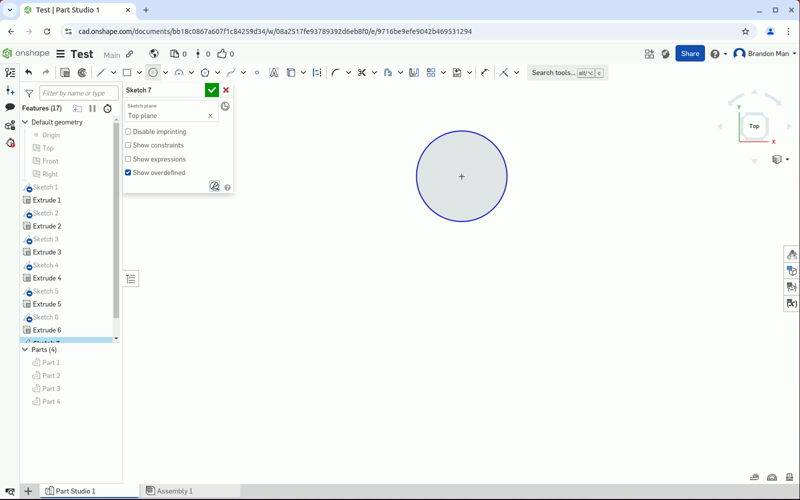
scroll(-6)
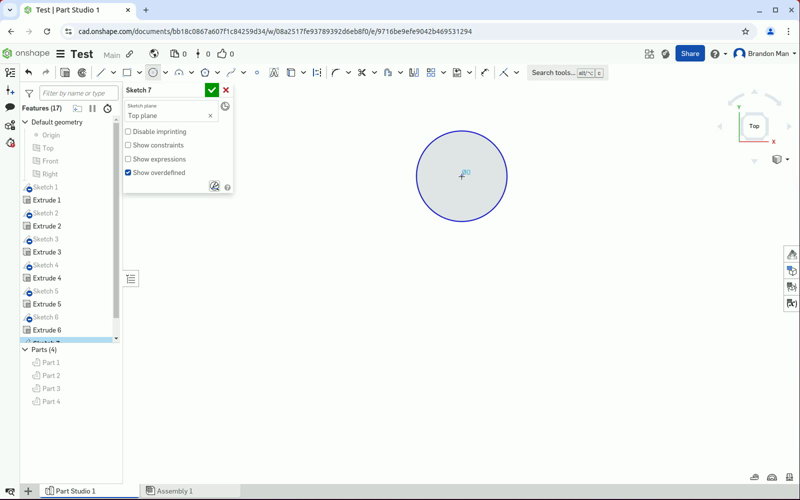
scroll(-6)
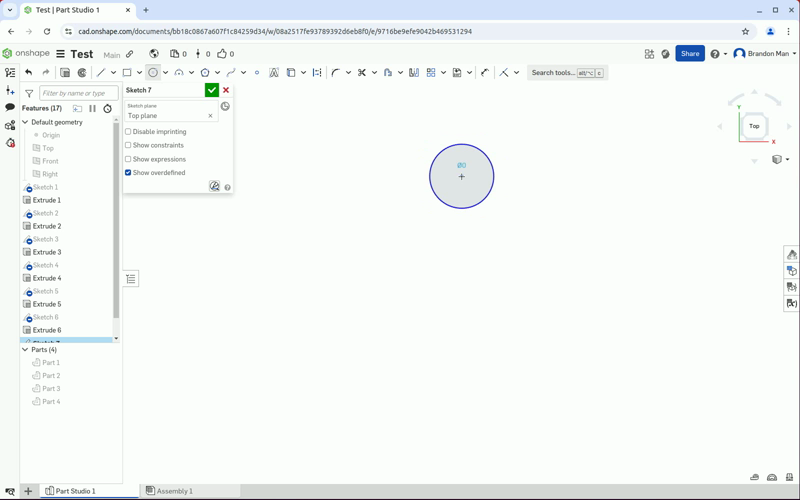
scroll(-6)
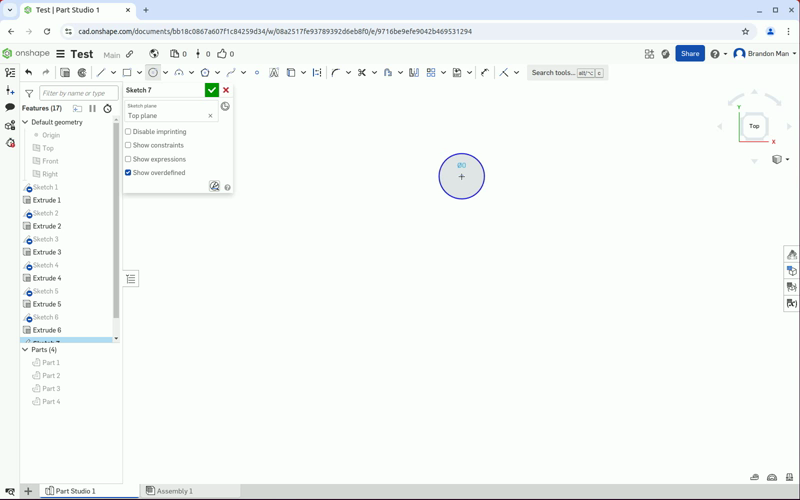
scroll(-6)
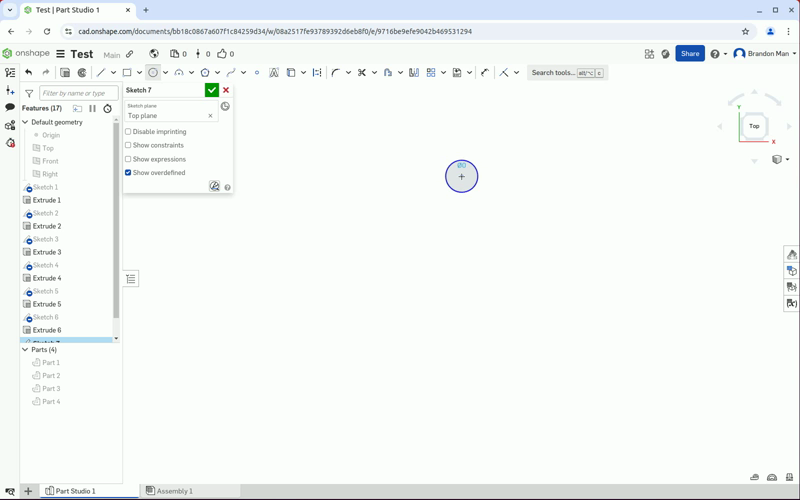
scroll(-6)
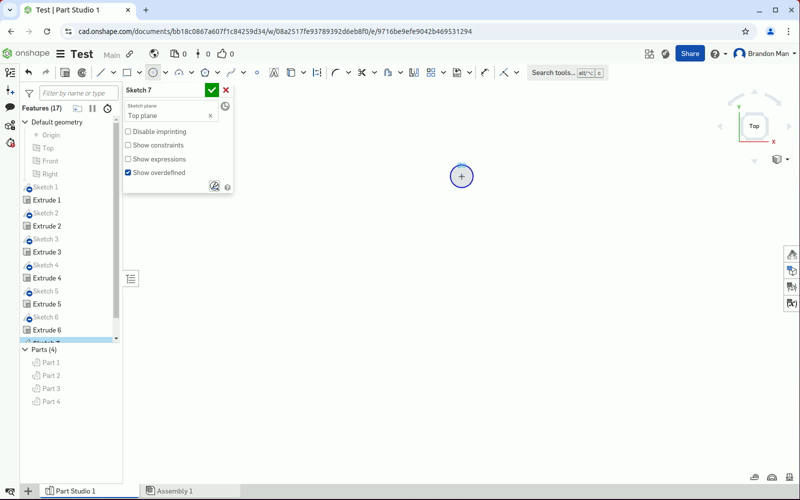
scroll(-6)
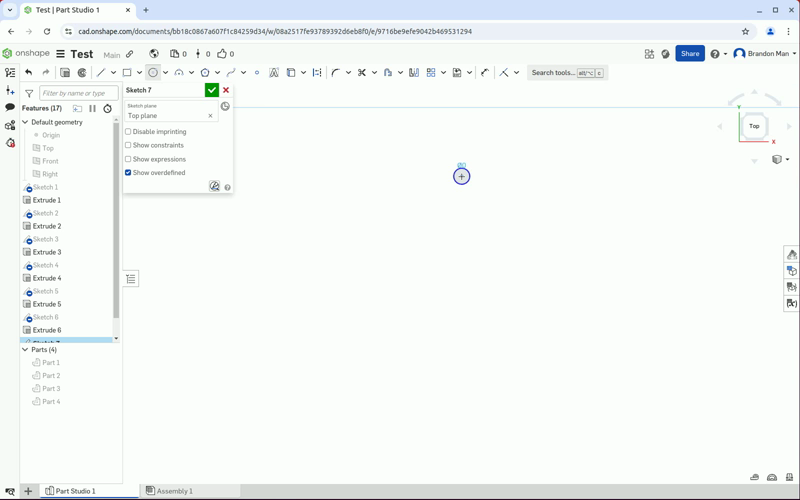
scroll(-6)
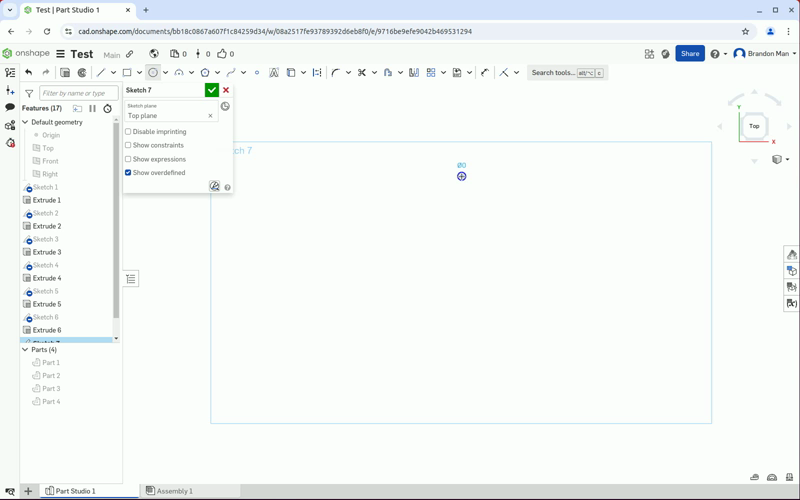
key_up(shift)
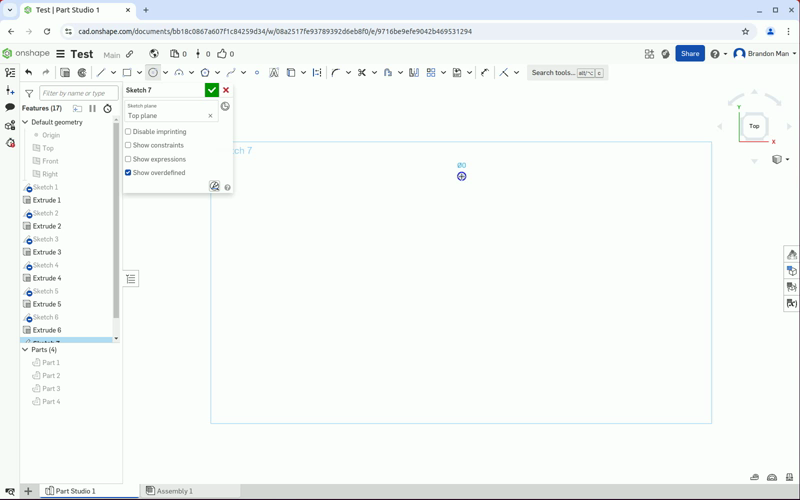
mouse_move(464, 176)
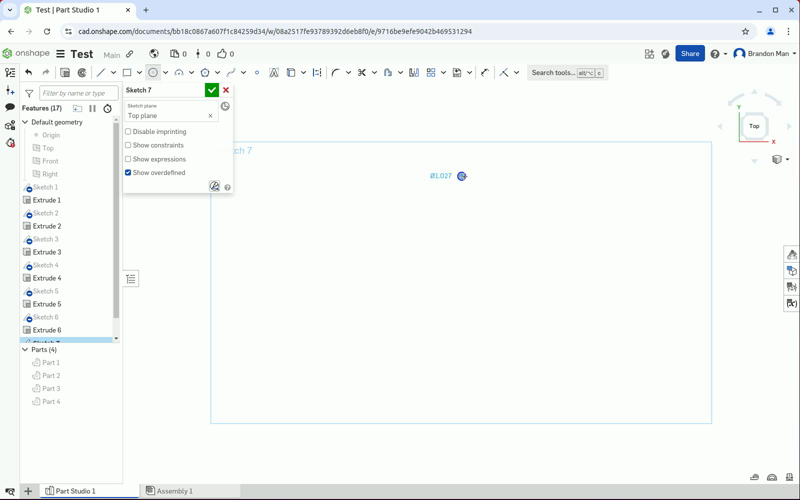
scroll(6)
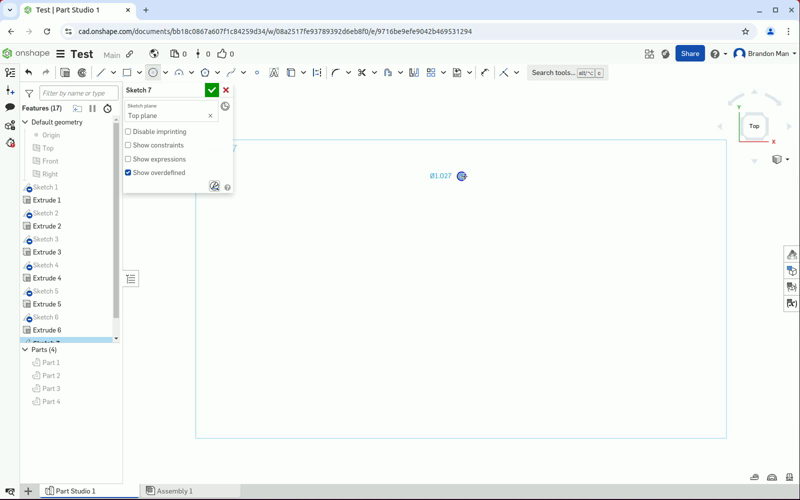
scroll(6)
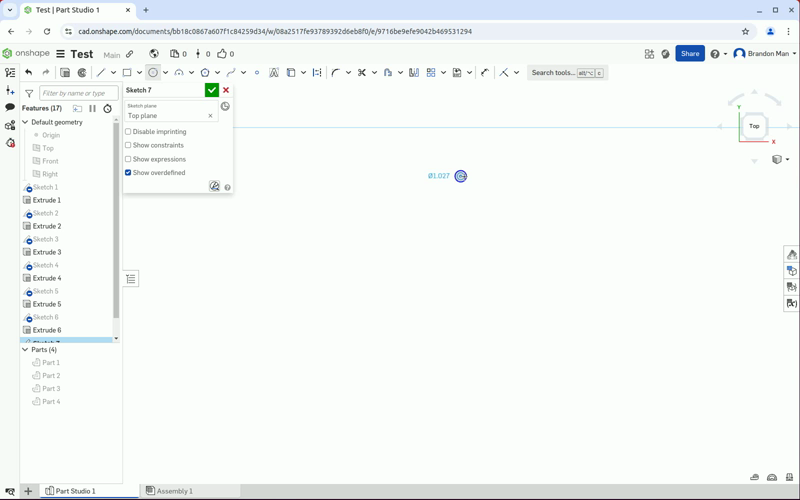
scroll(6)
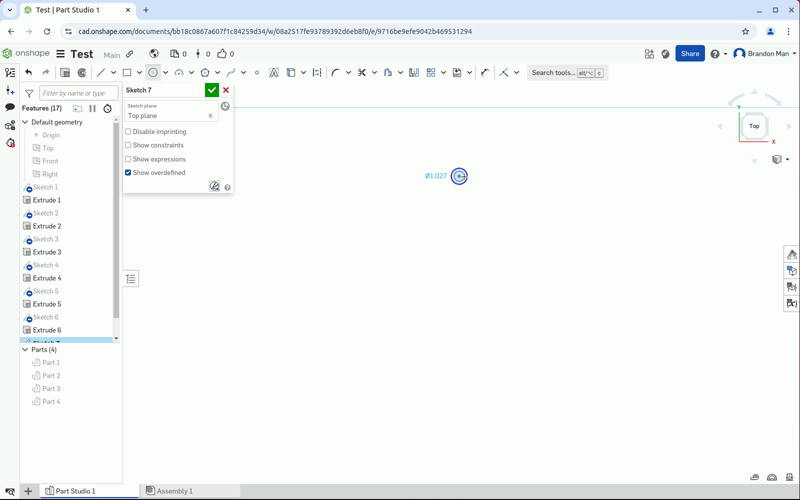
scroll(6)
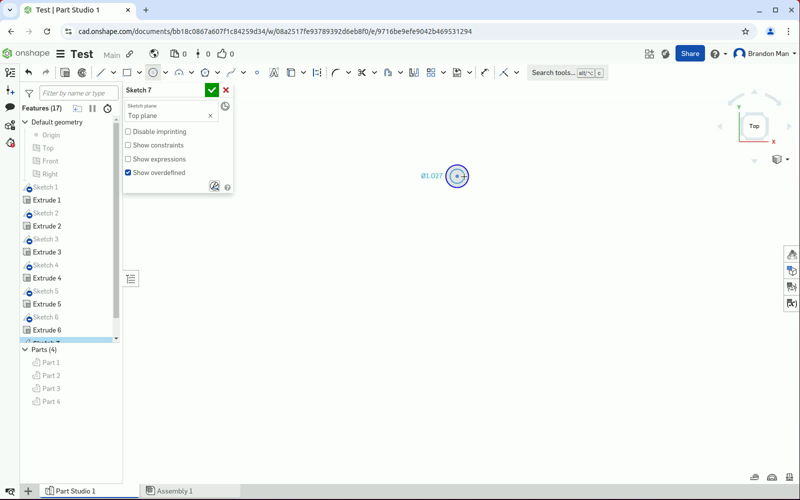
scroll(6)
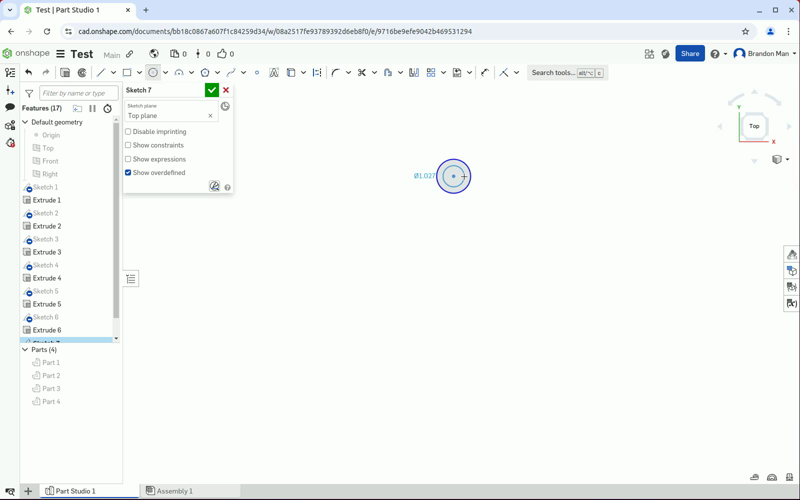
scroll(6)
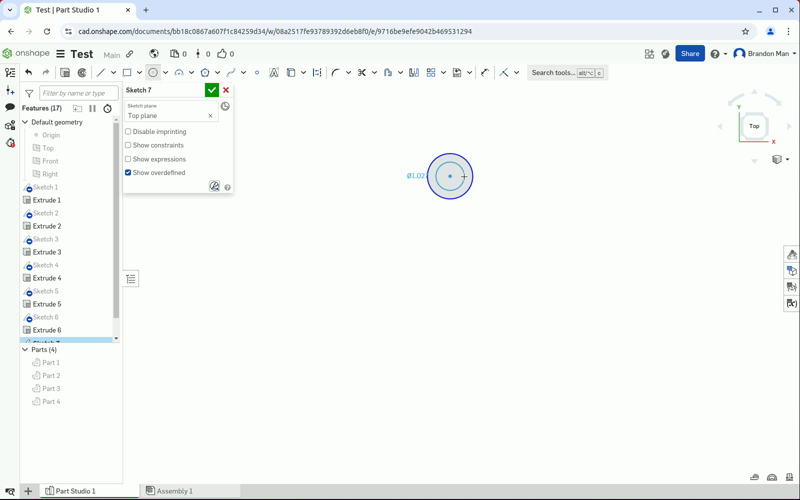
scroll(6)
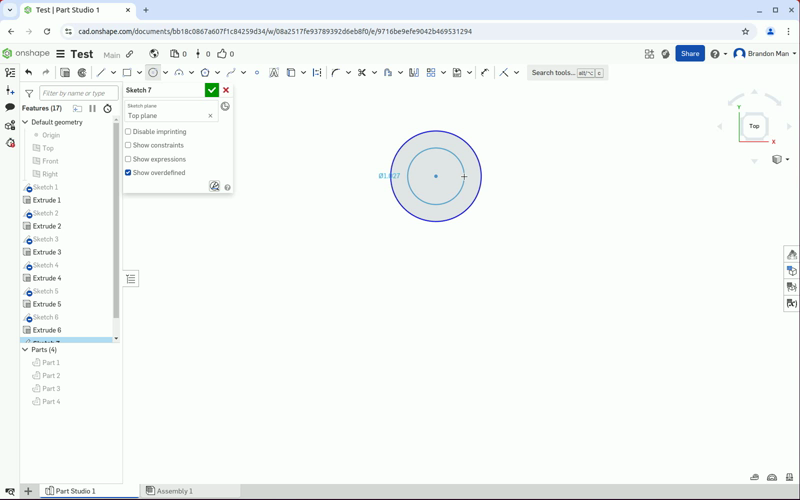
click(464, 176)
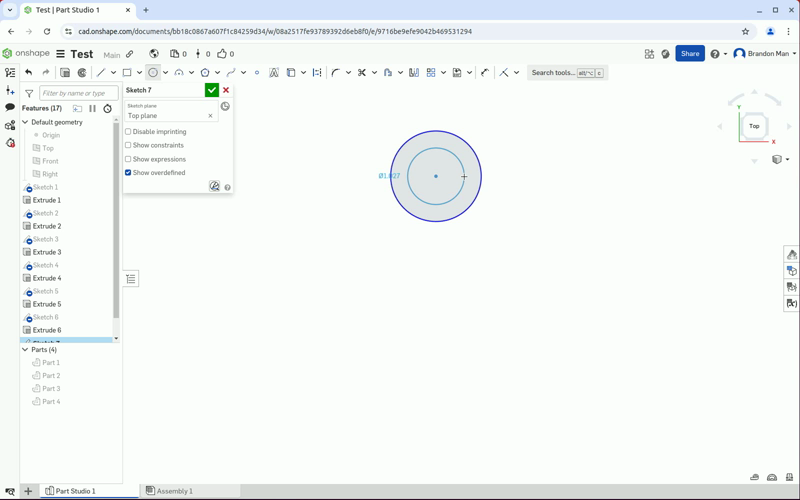
scroll(-6)
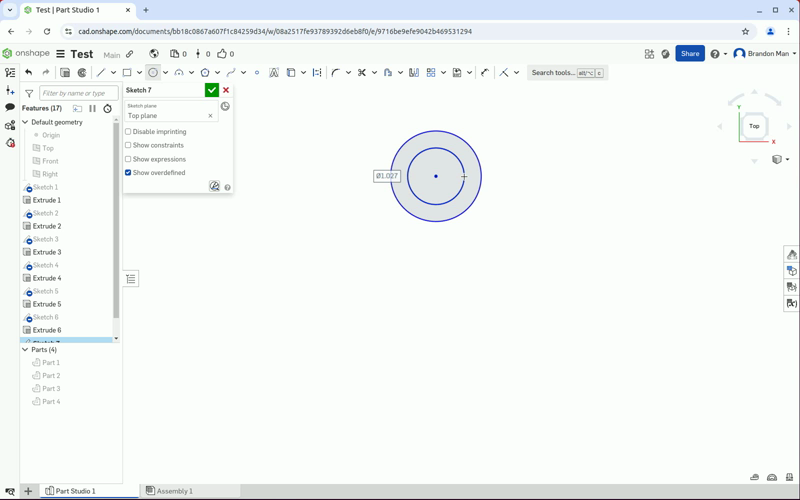
scroll(-6)
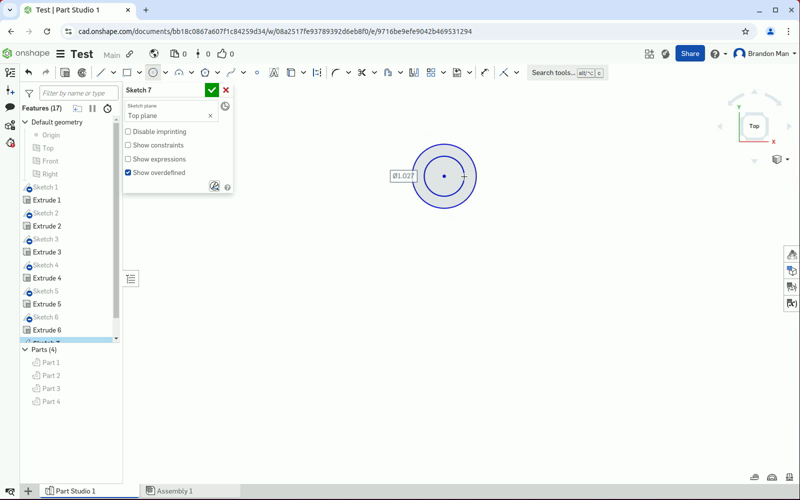
scroll(-6)
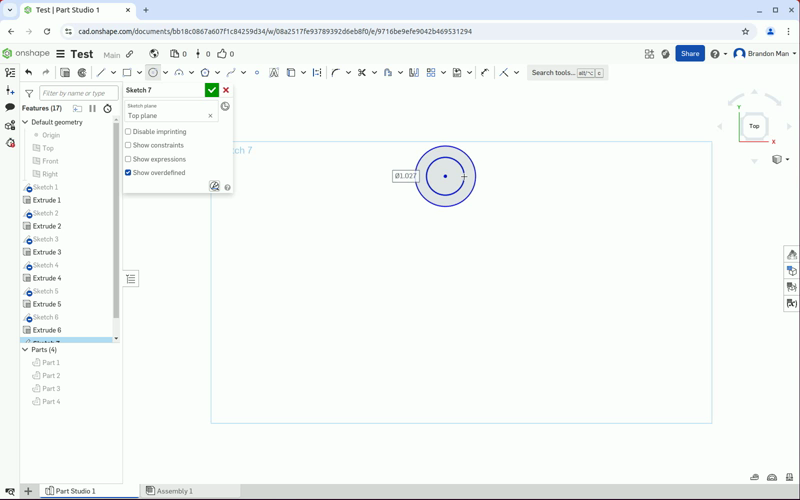
scroll(-6)
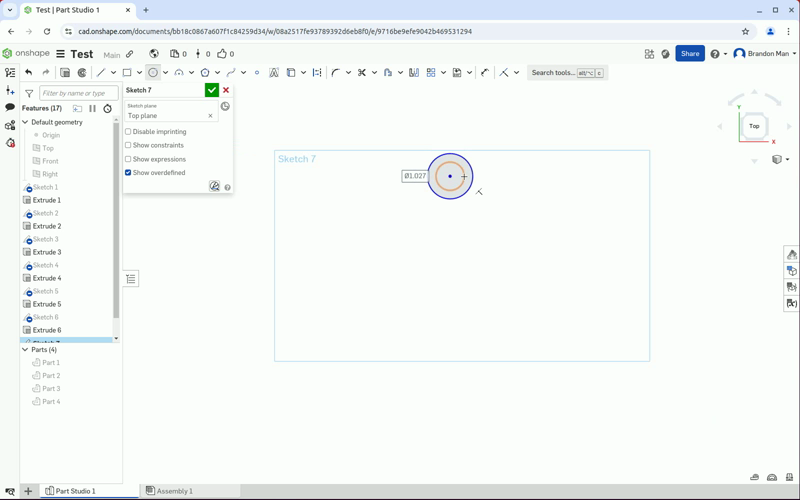
scroll(-6)
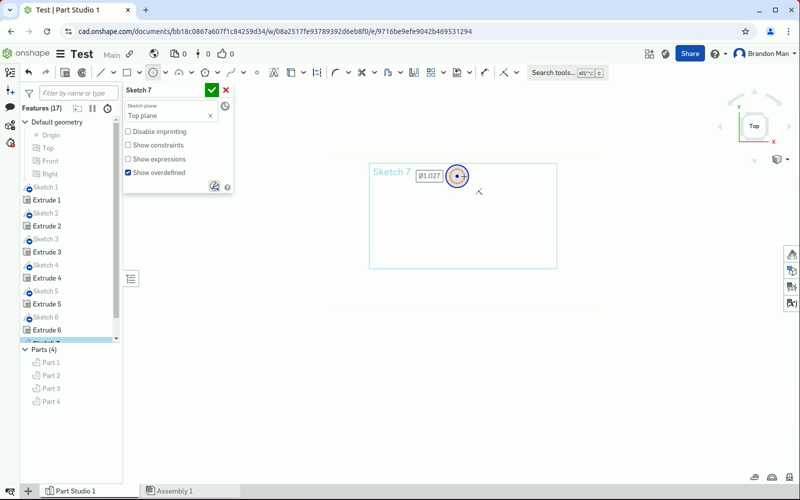
scroll(-6)
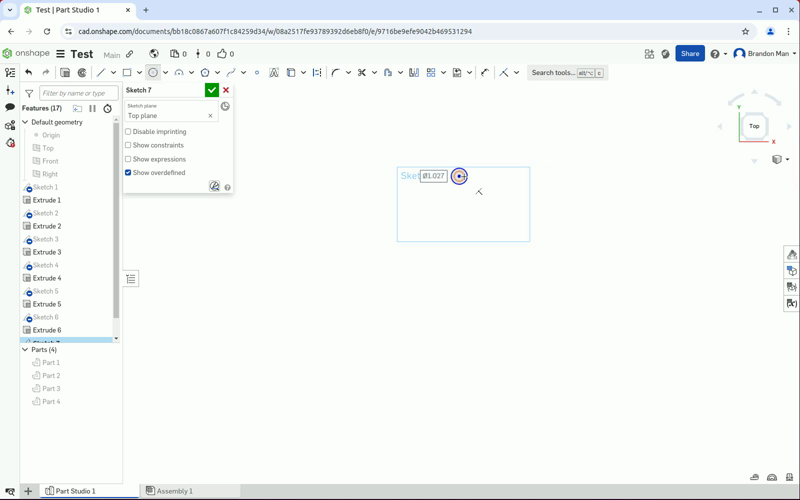
scroll(-6)
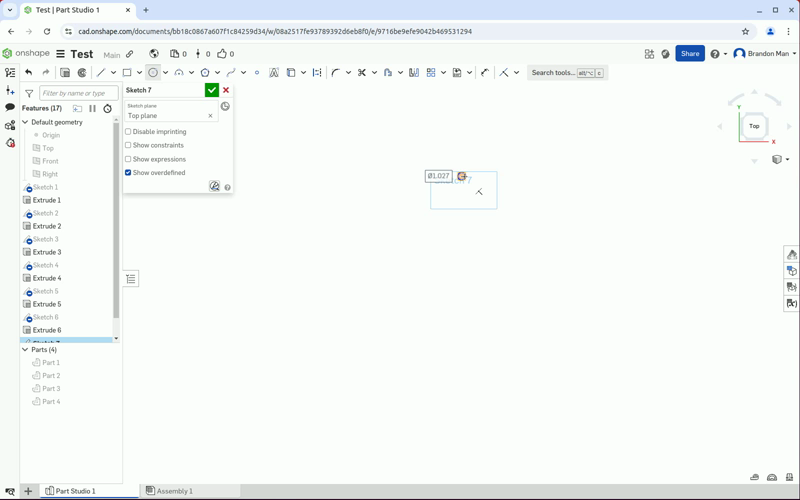
key(esc)
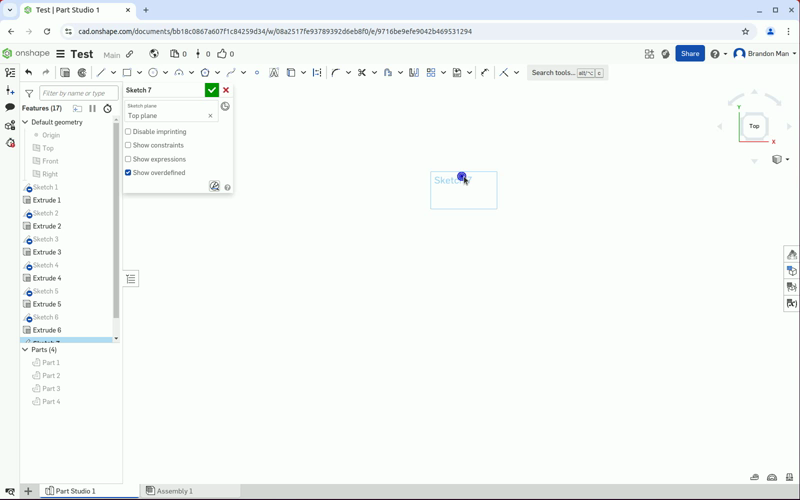
mouse_move(463, 178)
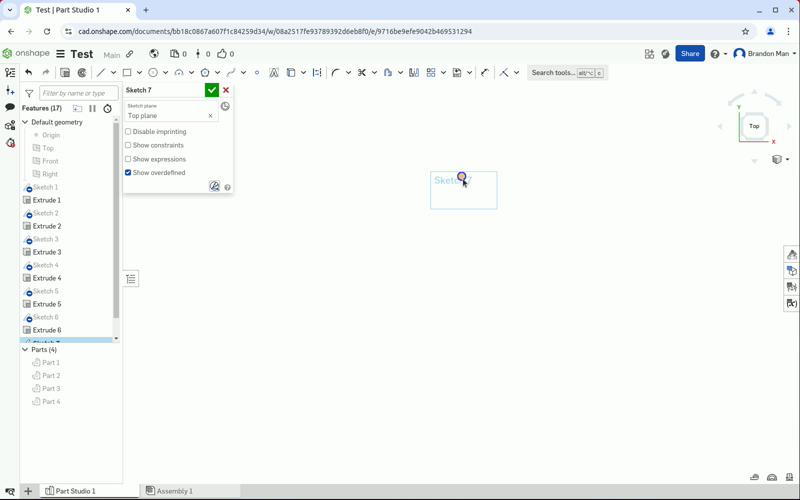
scroll(6)
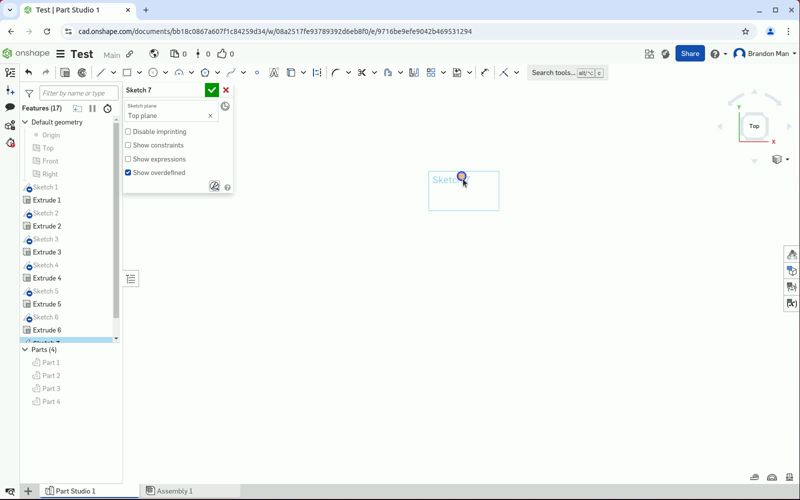
scroll(6)
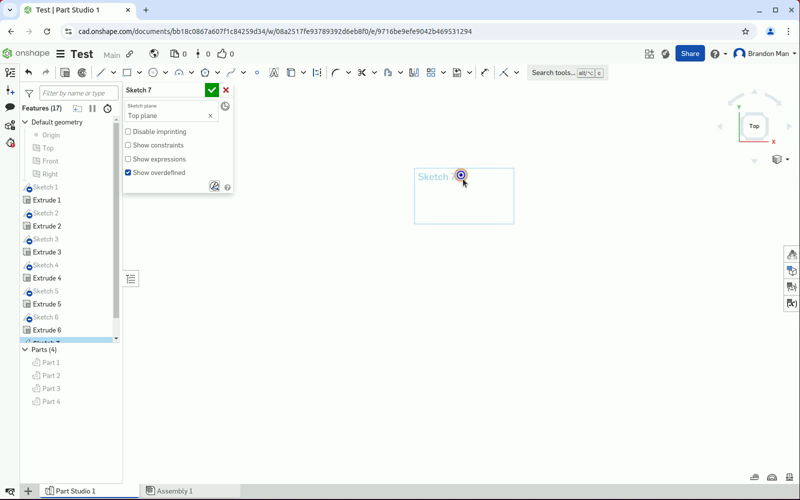
scroll(6)
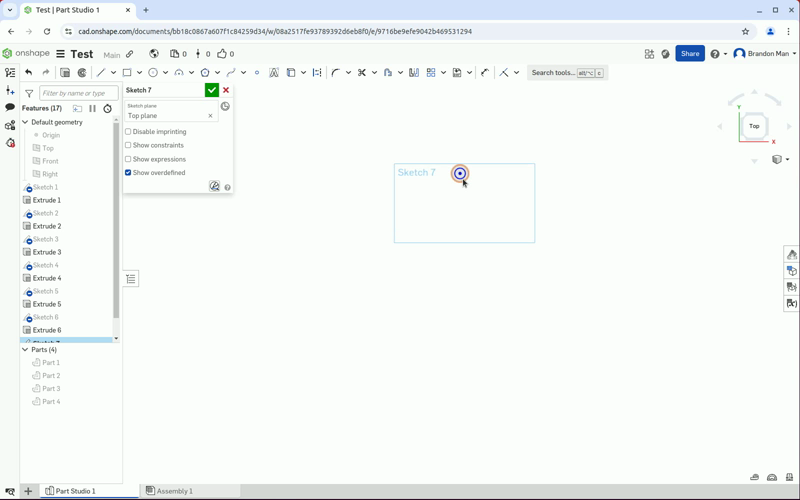
scroll(6)
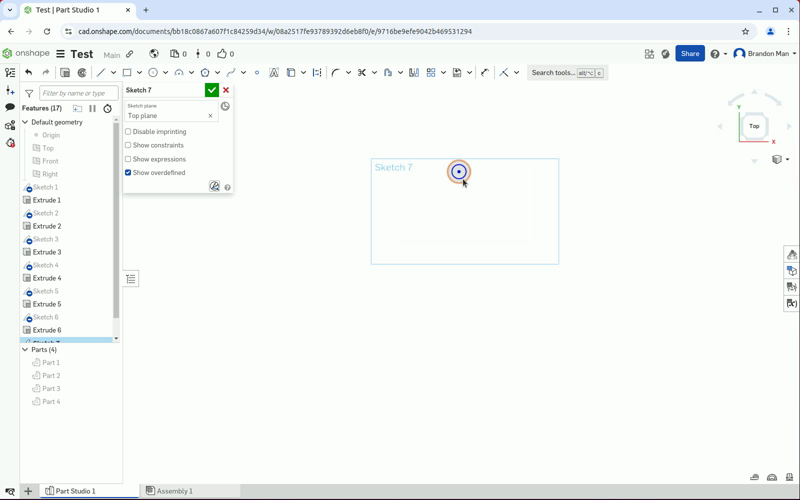
scroll(6)
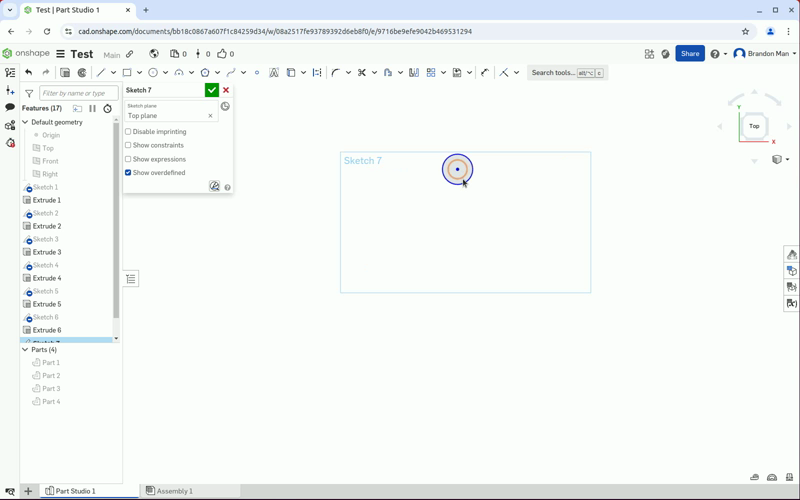
scroll(6)
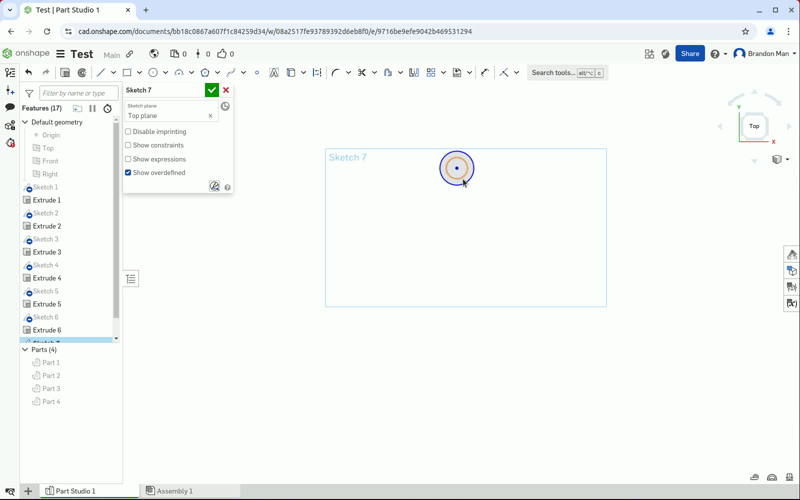
scroll(6)
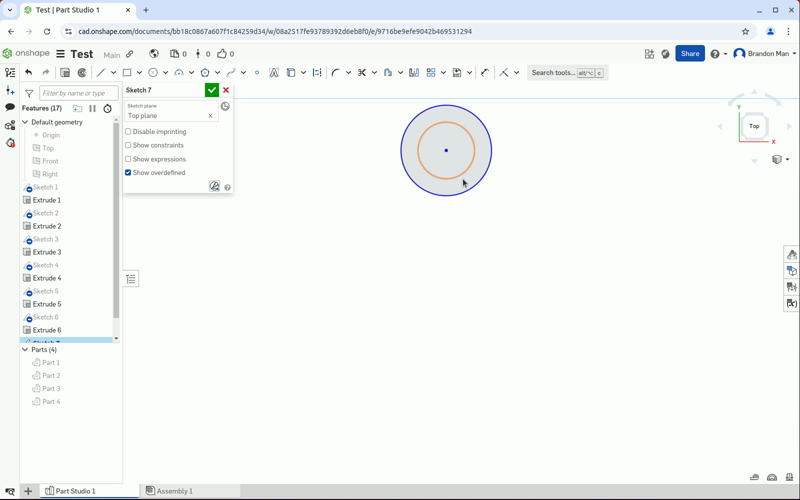
click(463, 178)
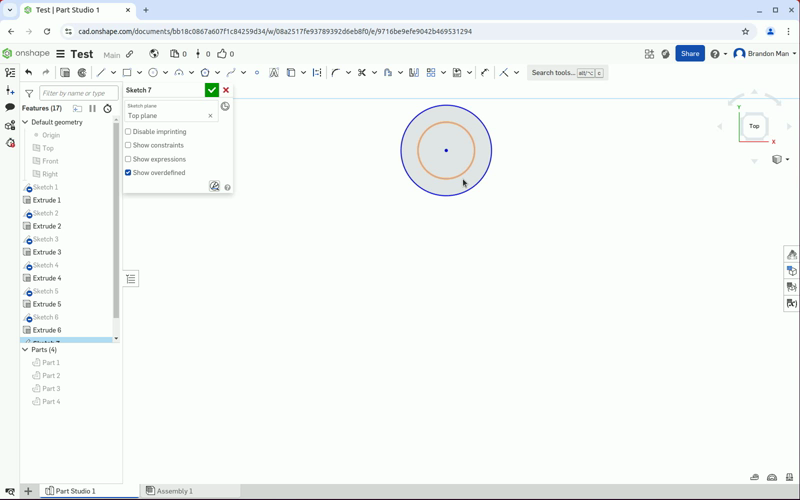
scroll(-6)
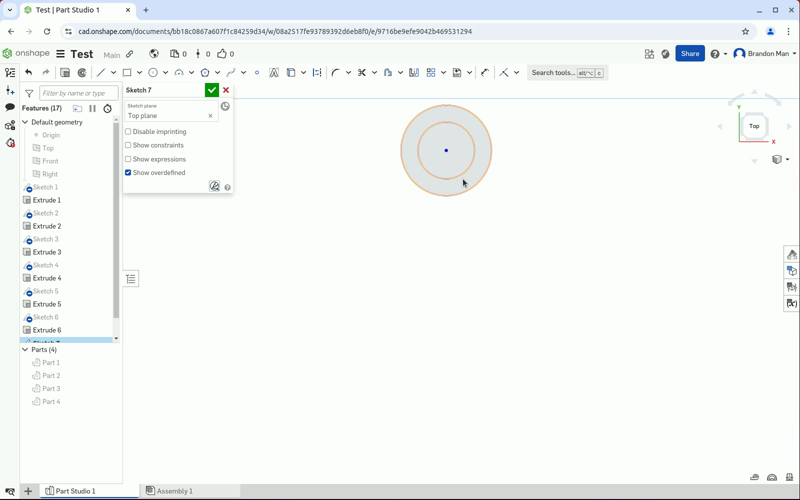
scroll(-6)
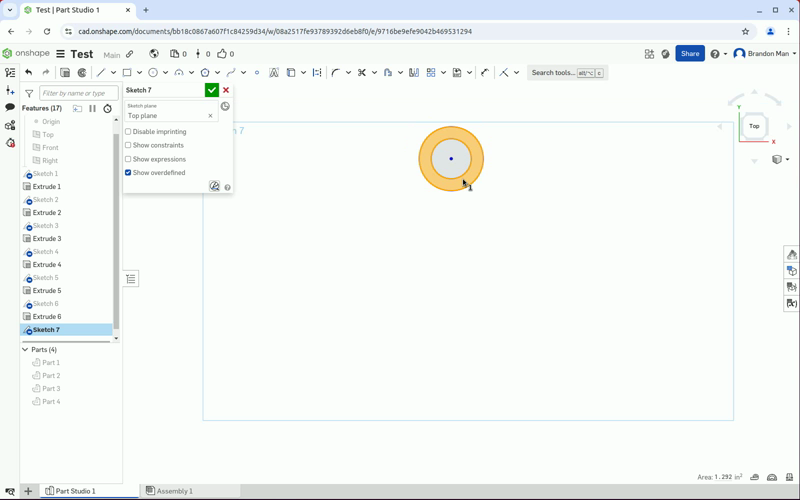
scroll(-6)
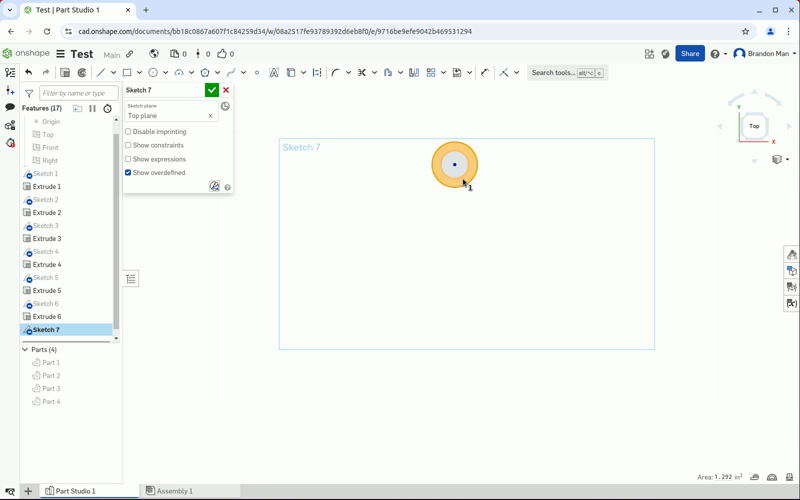
scroll(-6)
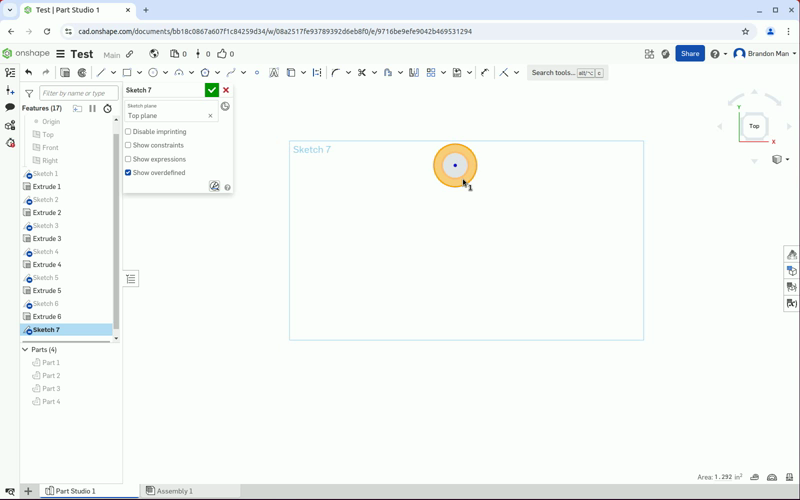
scroll(-6)
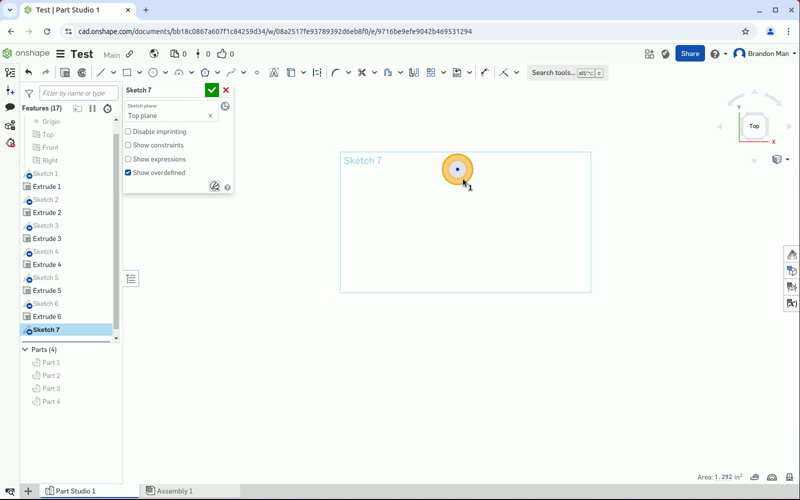
scroll(-6)
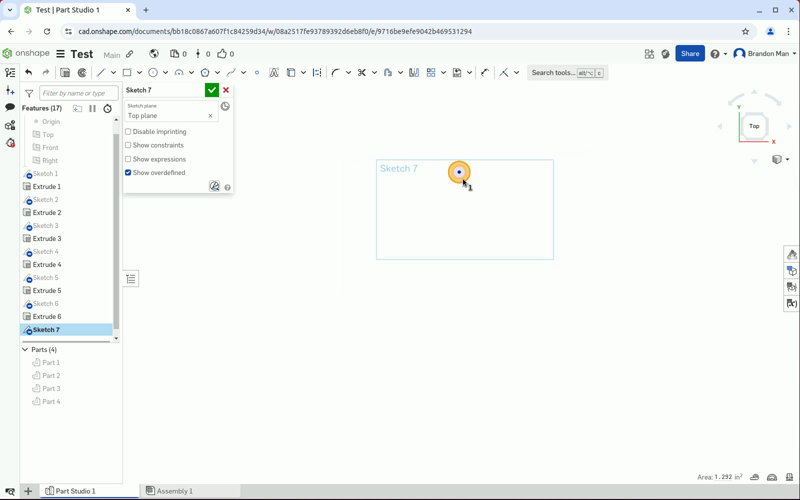
scroll(-6)
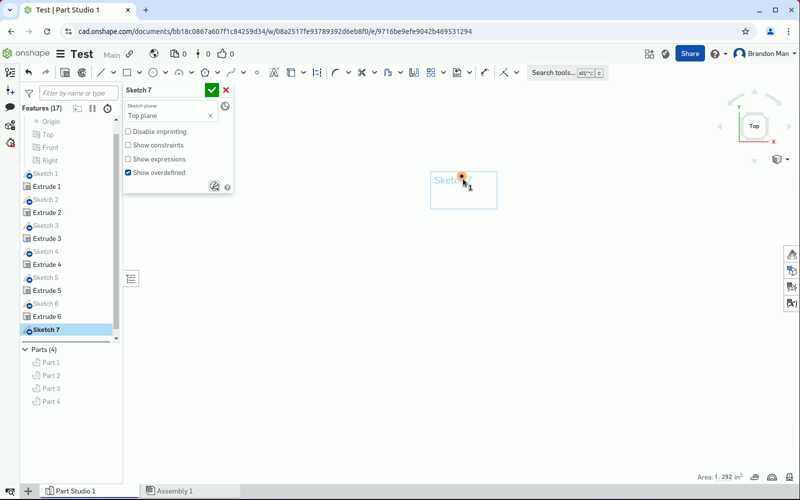
mouse_move(73, 352)
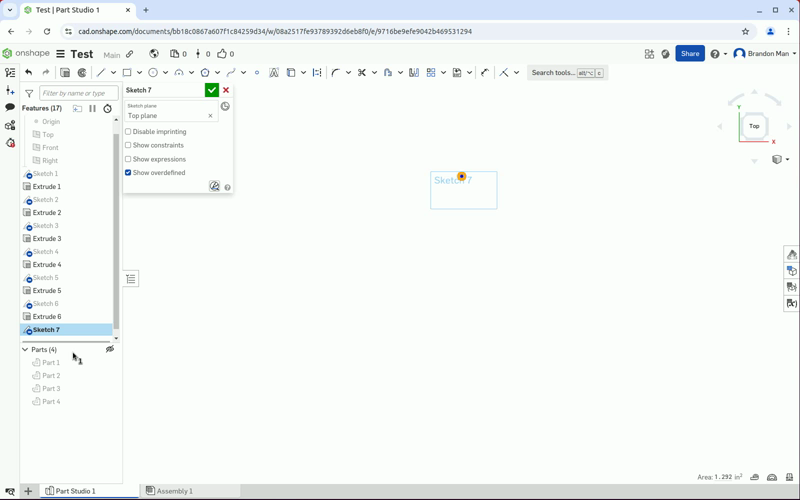
key(shift+y)
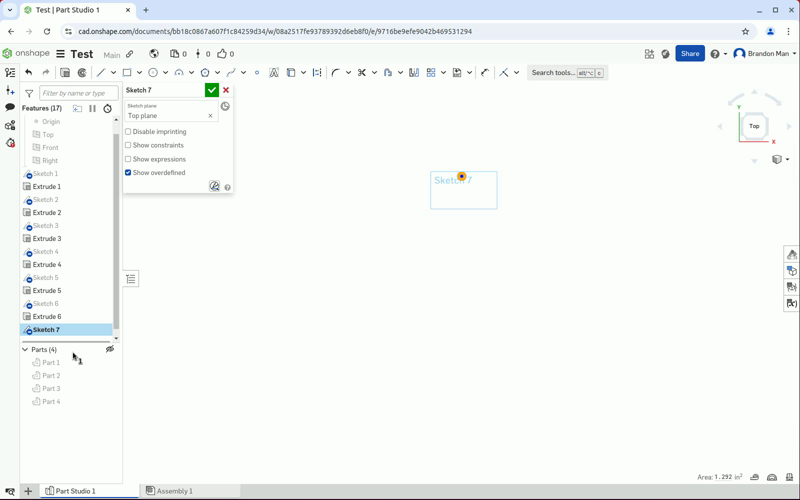
key(shift+e)
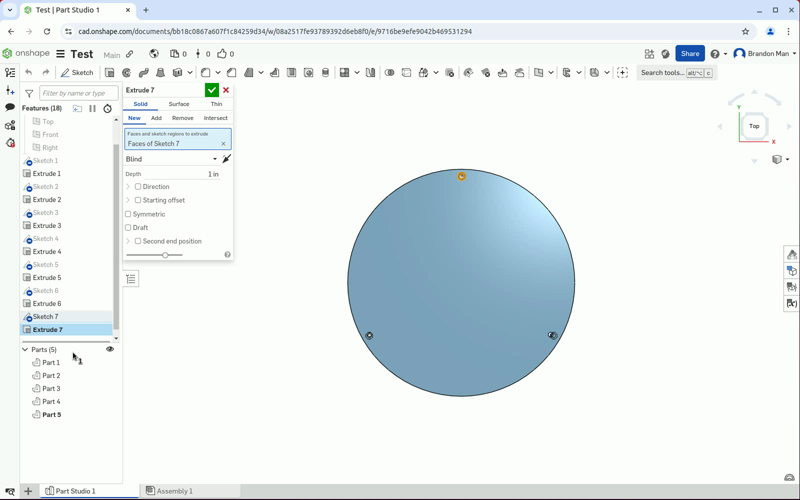
mouse_move(143, 106)
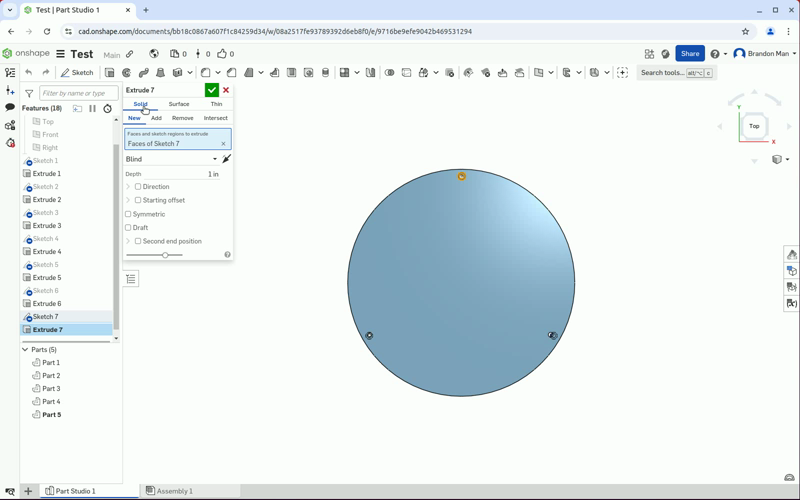
click(143, 106)
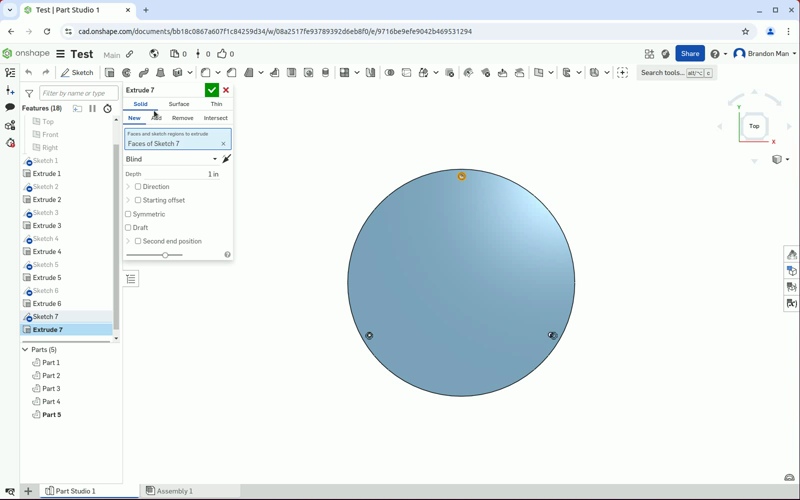
mouse_move(186, 120)
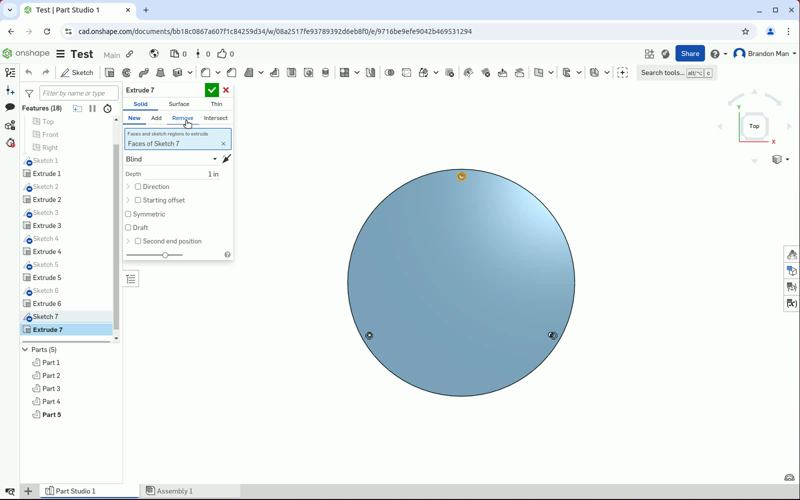
click(186, 120)
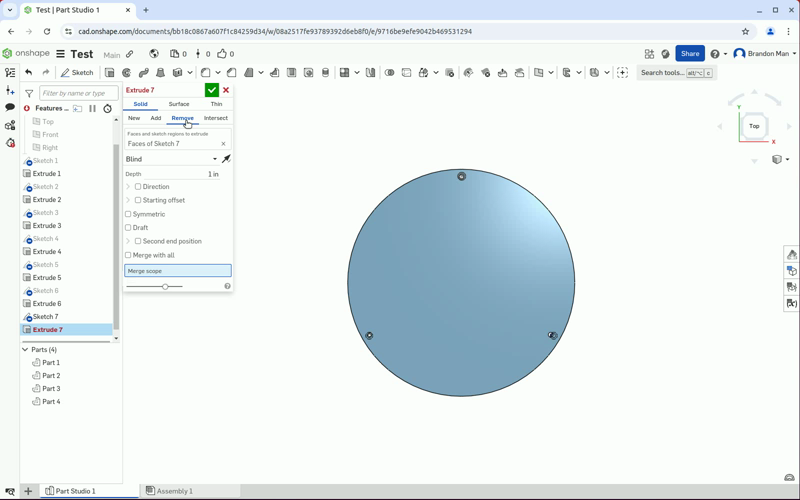
key(tab, 4)
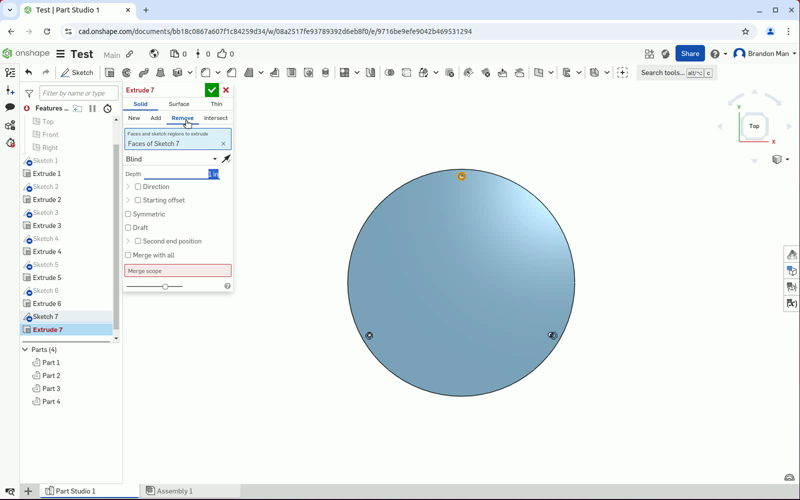
text(-0.722)
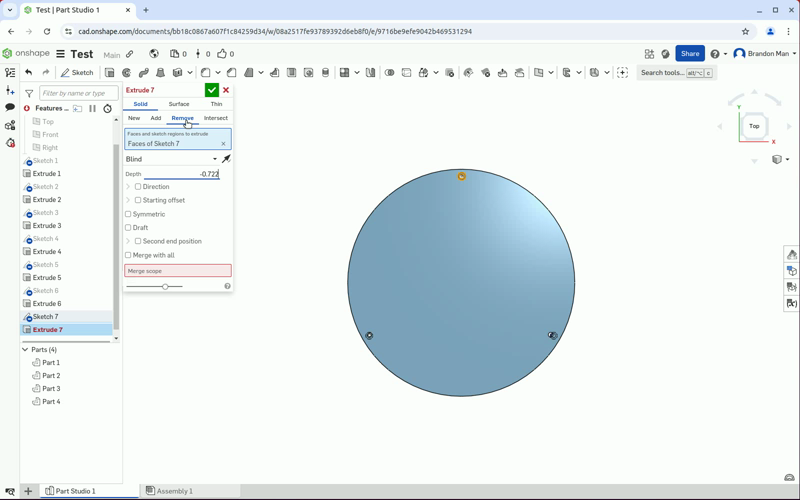
key(tab, 6)
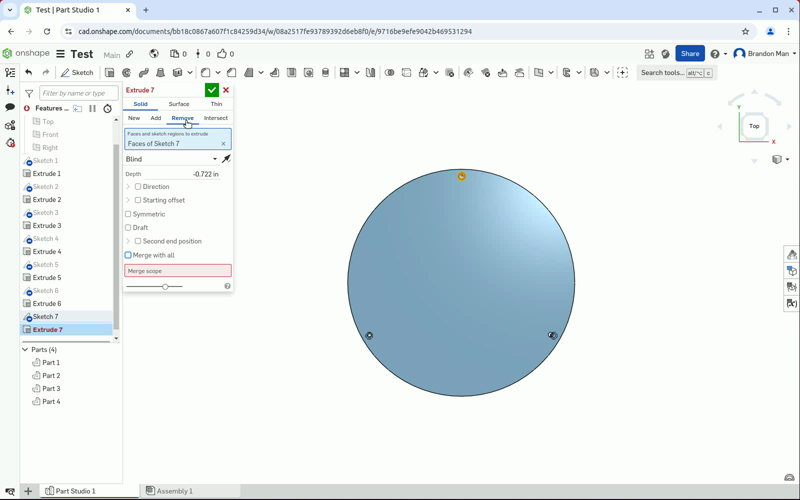
key(space)
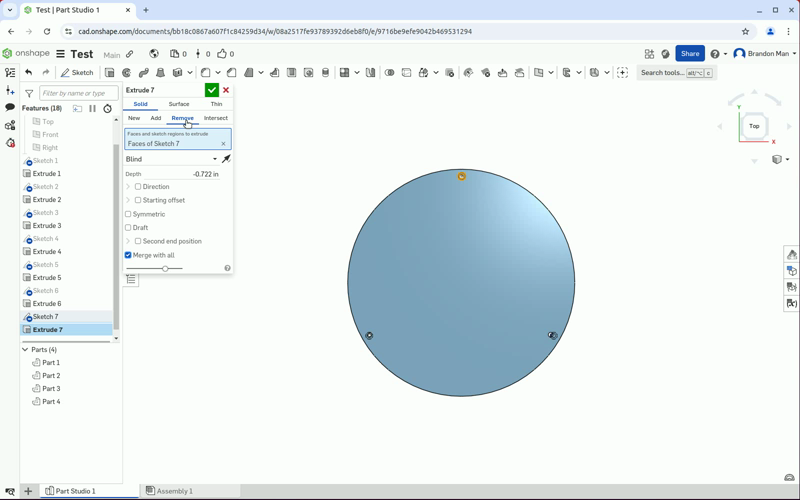
key(enter)
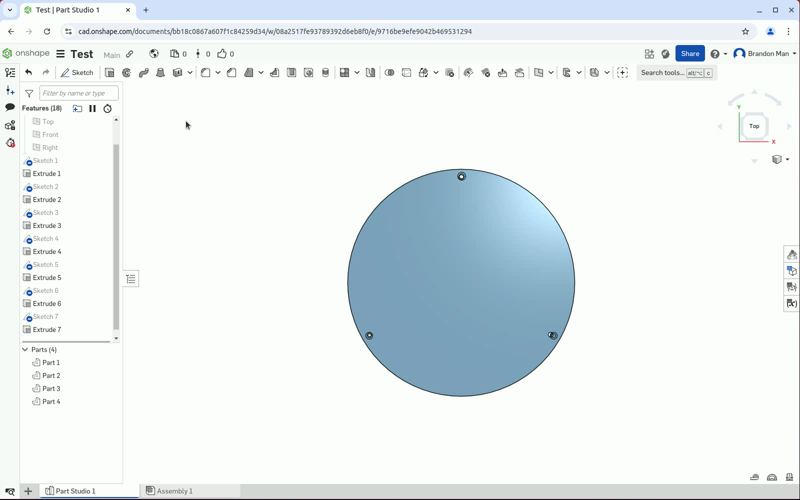
key(shift+h)
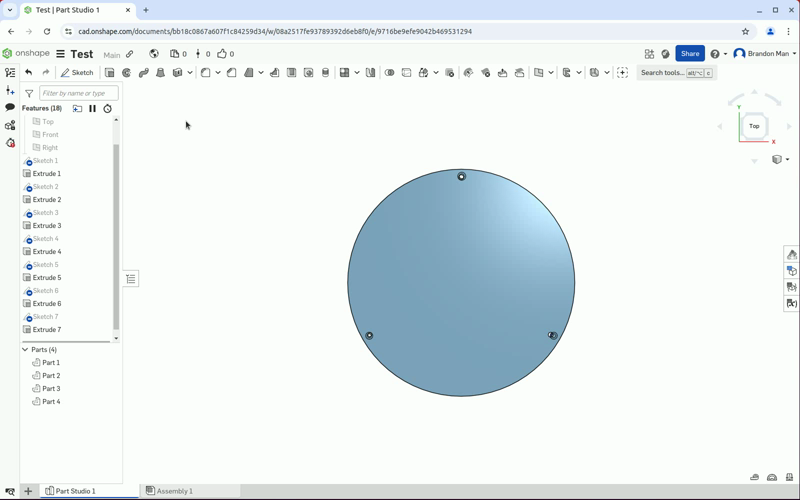
key(shift+h)
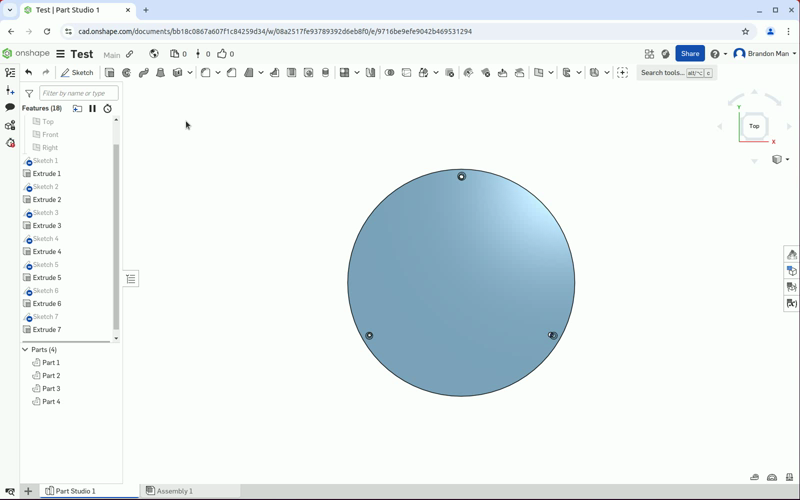
key(shift+7)
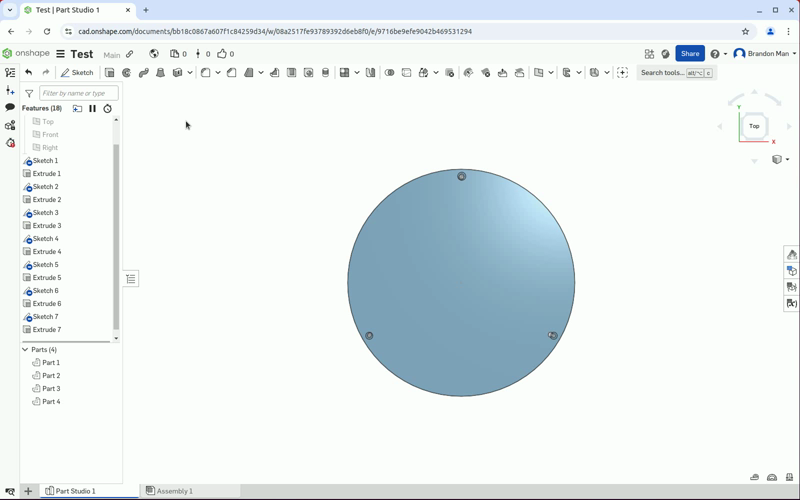
key(up, 3)
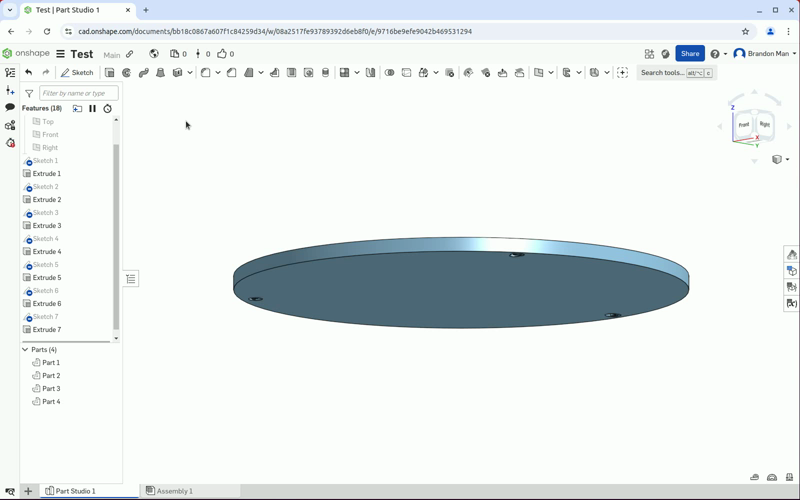
key(left, 3)
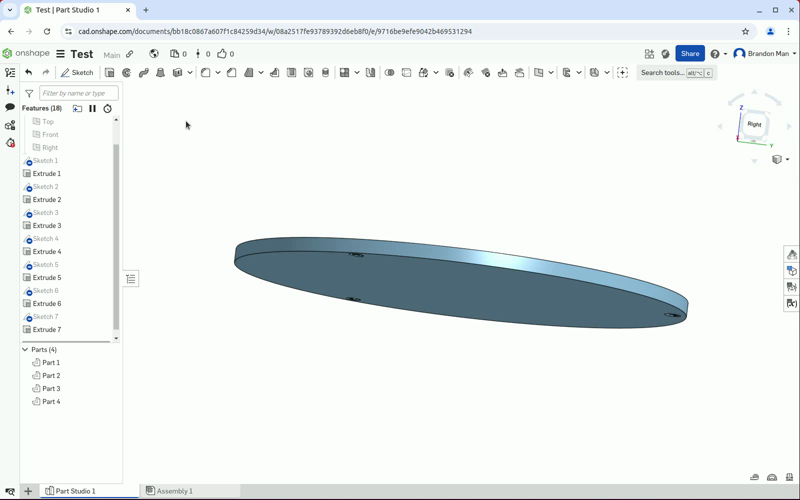
key(right, 3)
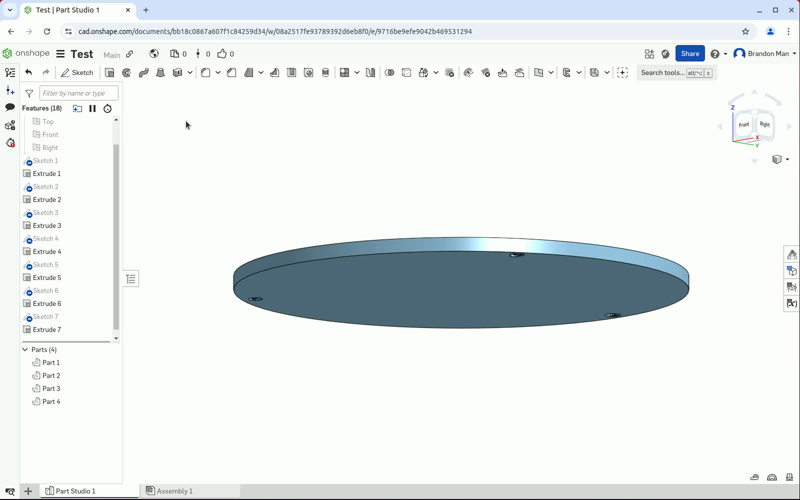
key(down, 3)
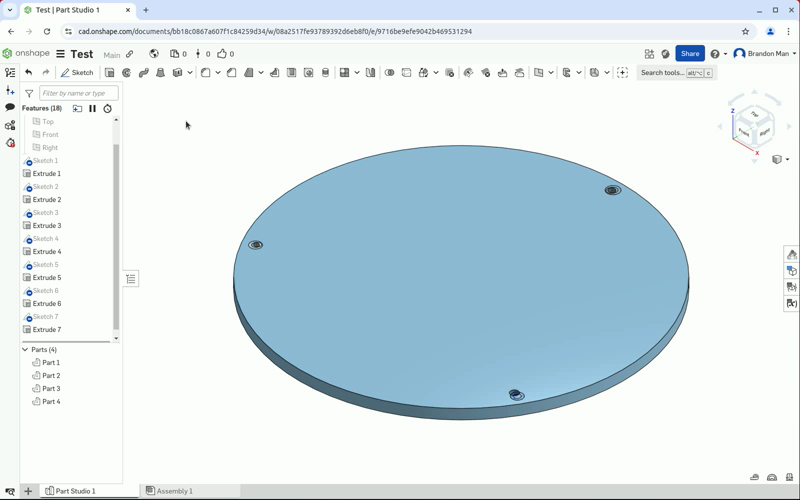
mouse_move(69, 163)
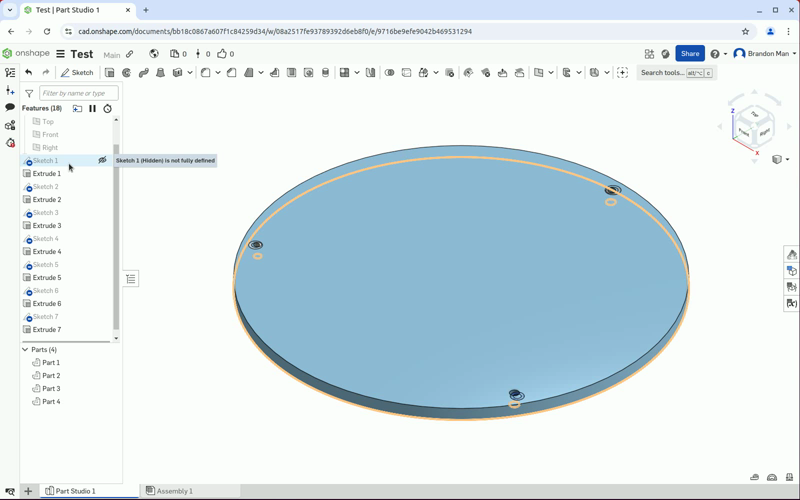
click(69, 163)